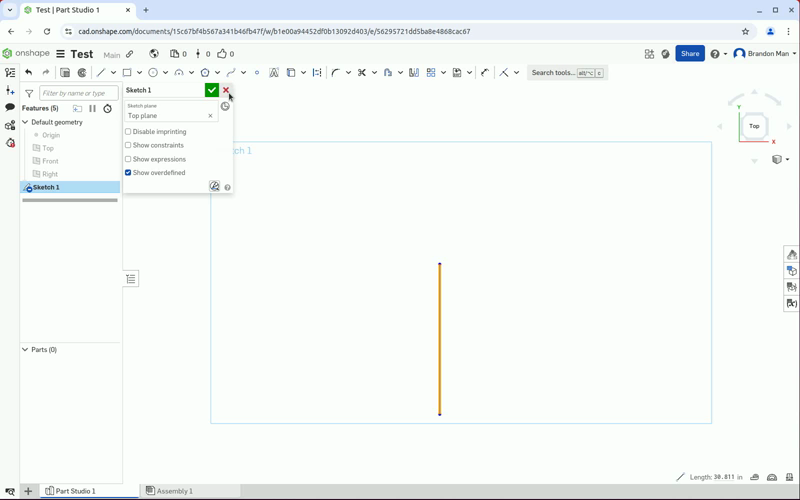
key(shift+h)
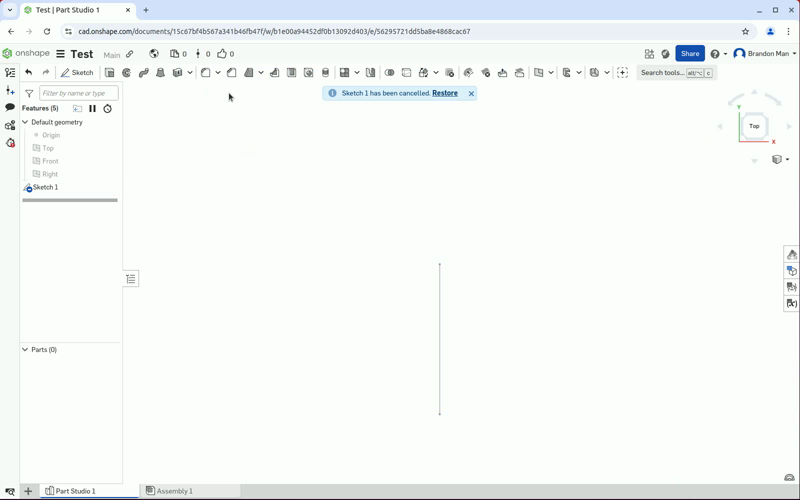
key(shift+s)
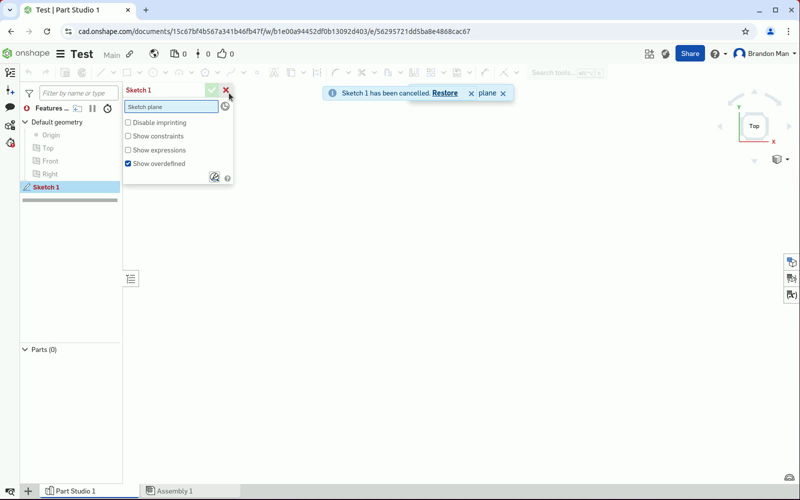
mouse_move(73, 150)
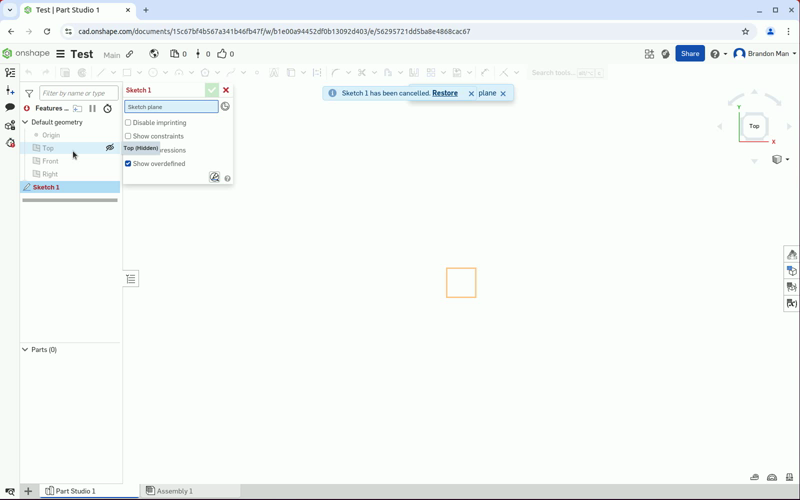
click(73, 150)
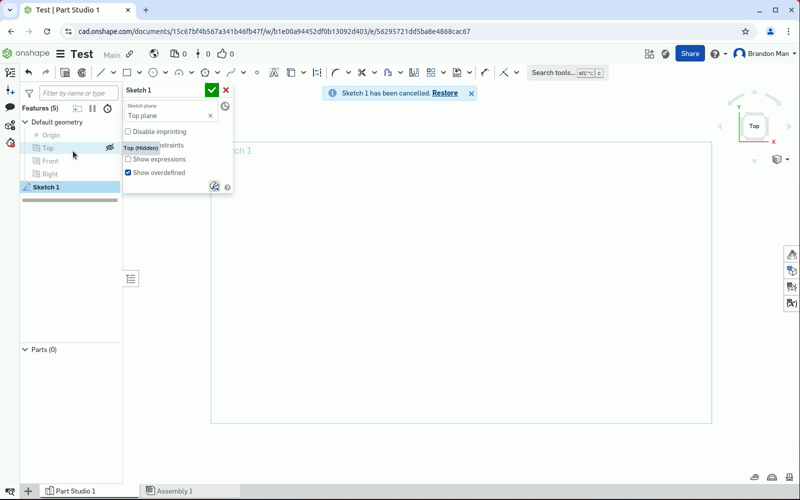
mouse_move(73, 352)
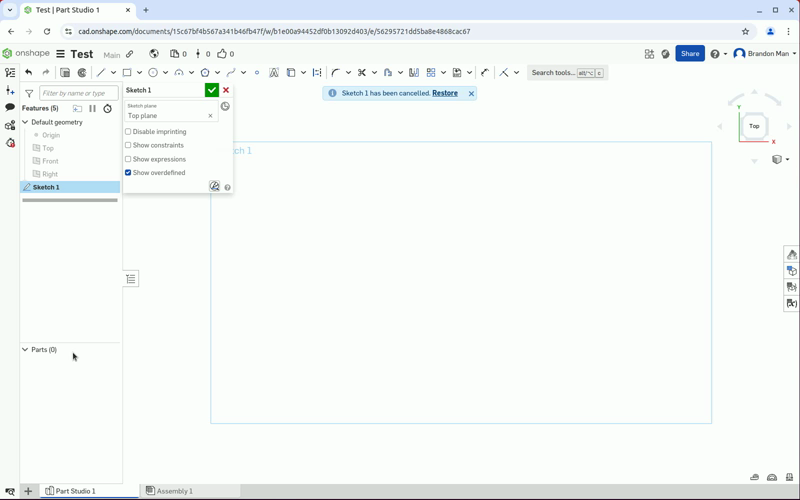
key(y)
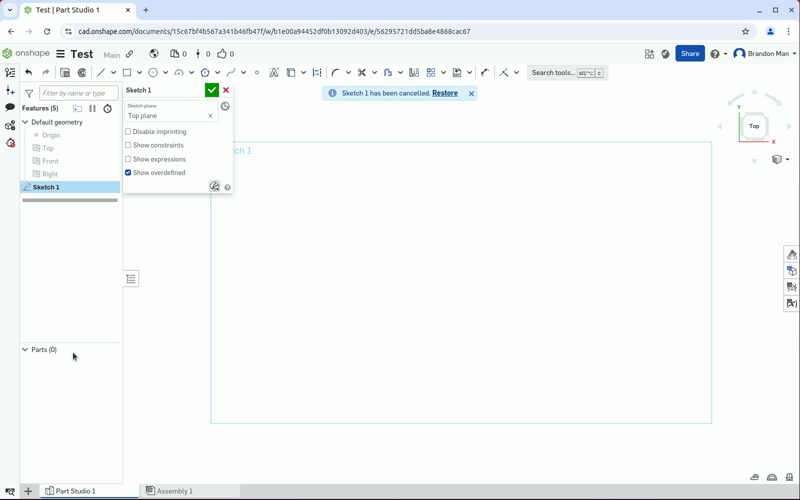
key(c)
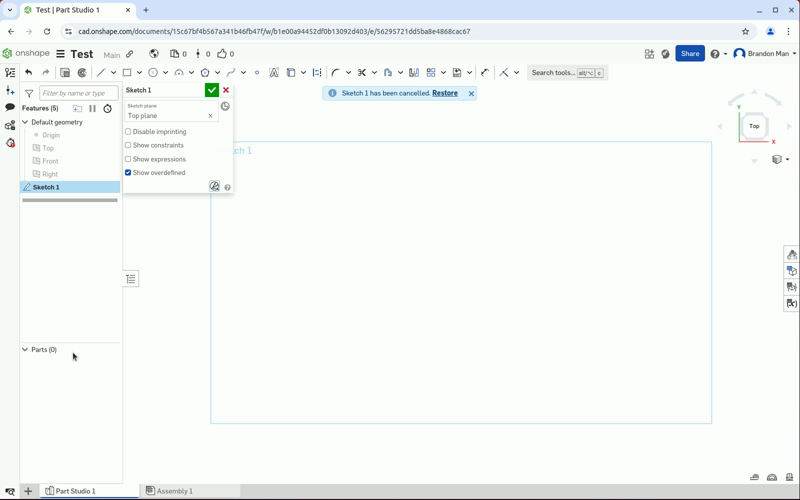
key_down(shift)
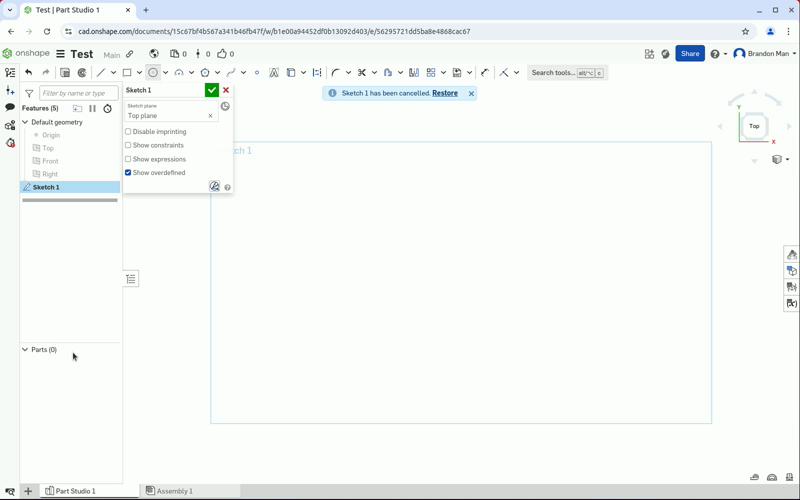
mouse_move(386, 282)
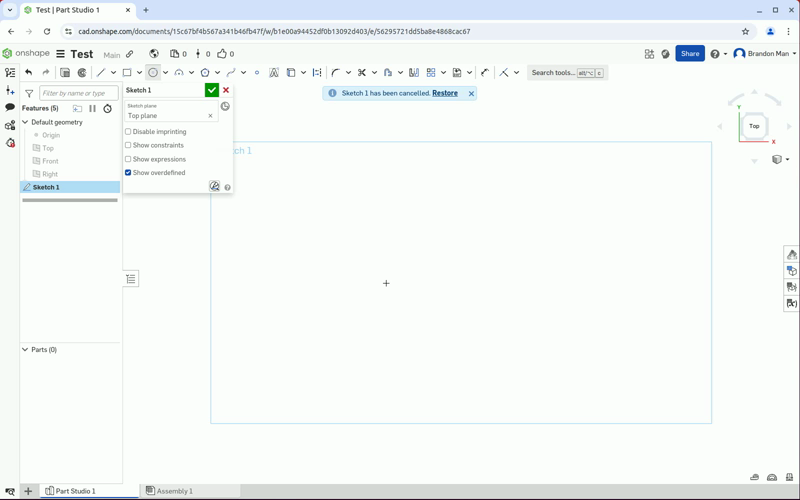
click(386, 282)
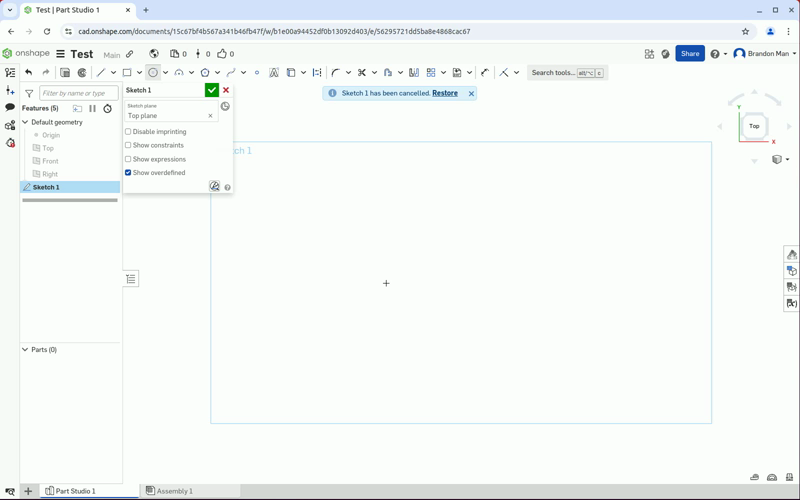
key_up(shift)
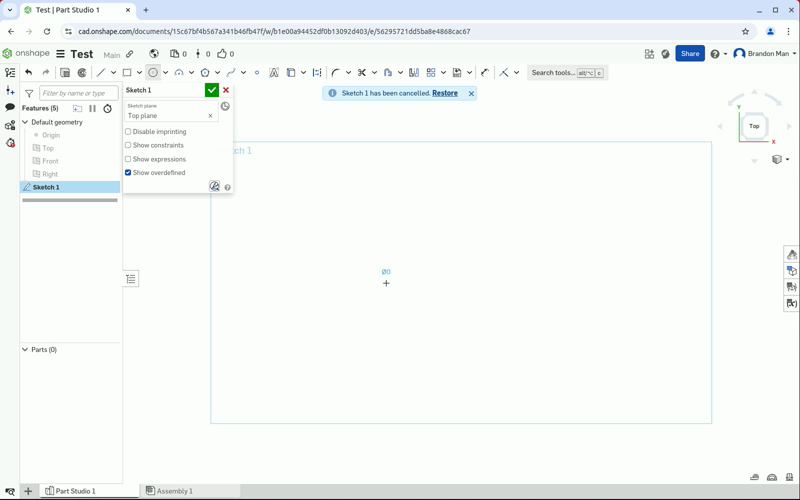
mouse_move(424, 282)
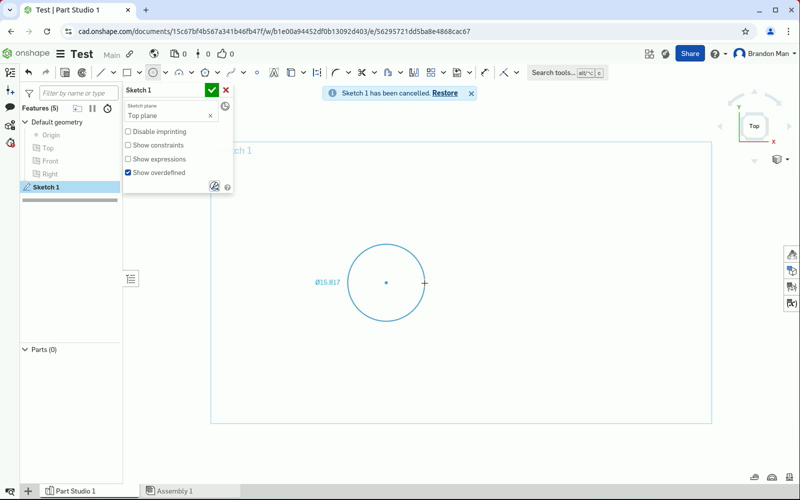
click(424, 282)
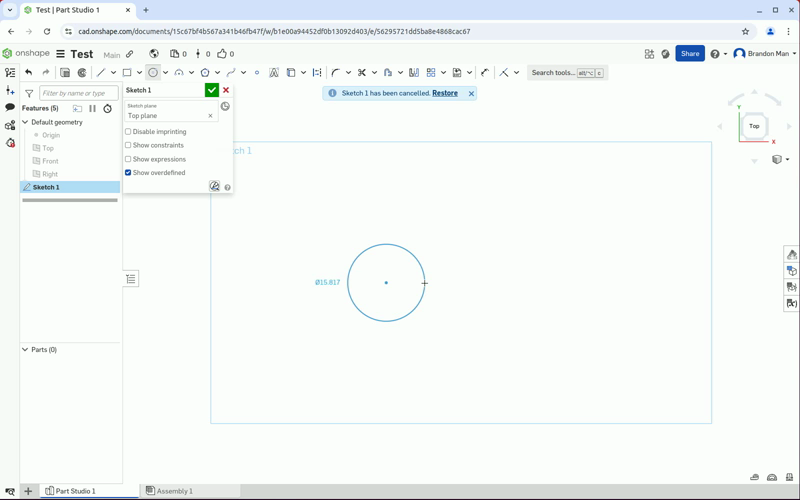
key(esc)
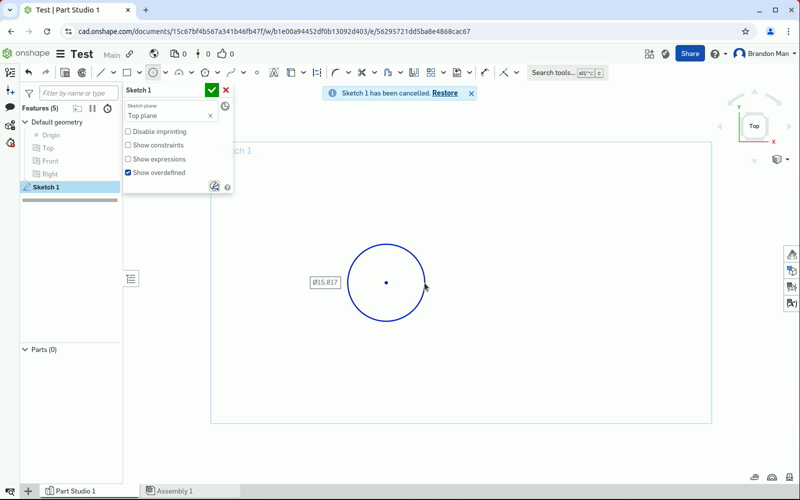
mouse_move(352, 273)
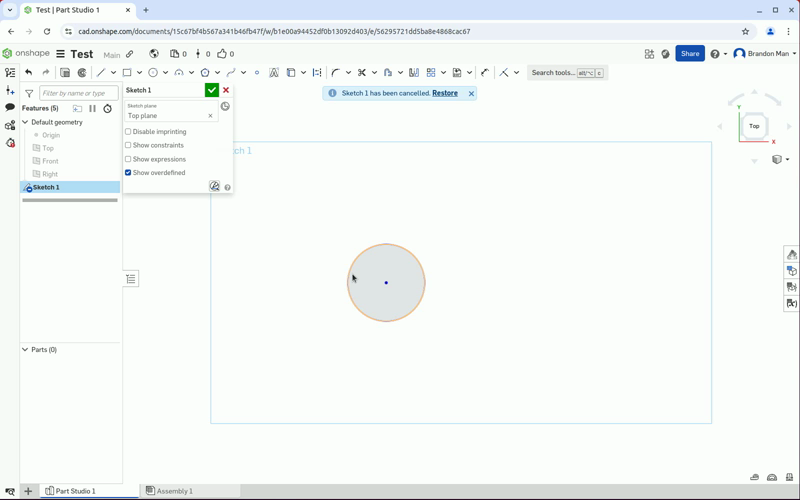
click(352, 273)
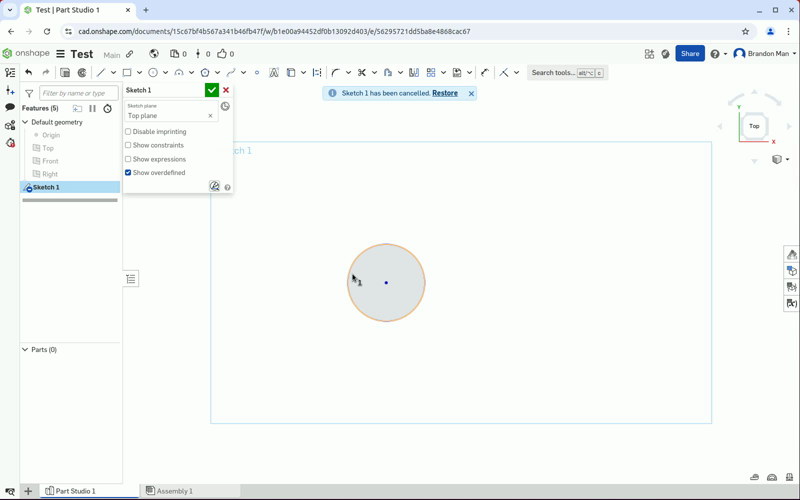
mouse_move(73, 352)
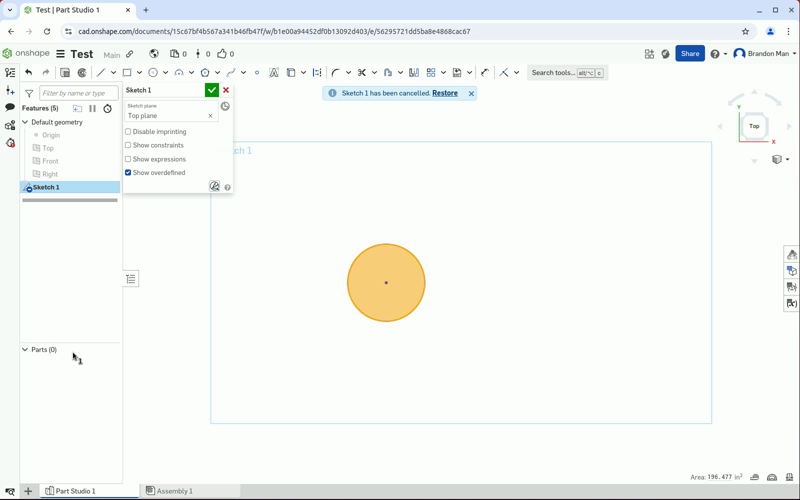
key(shift+y)
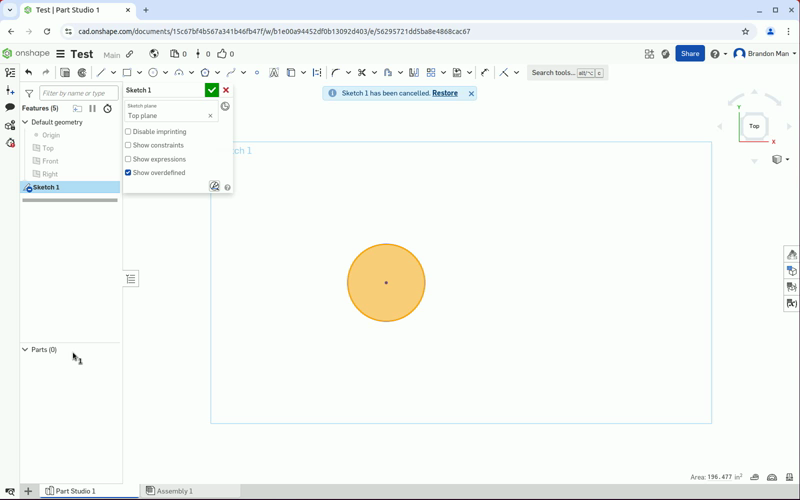
key(shift+e)
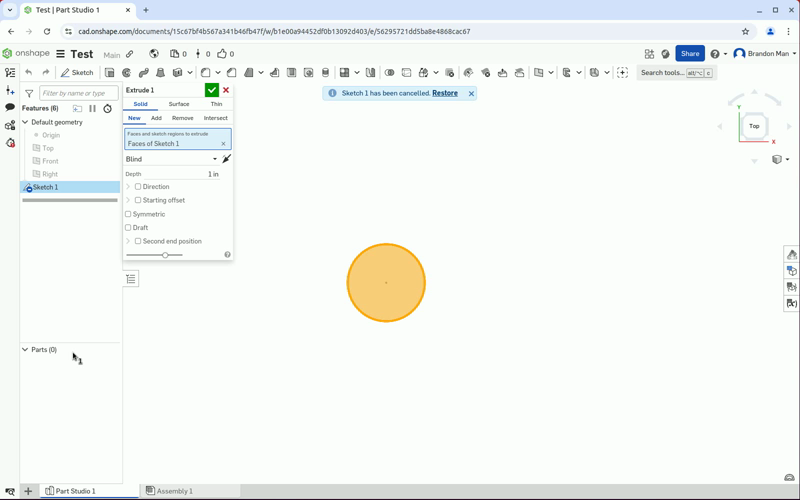
mouse_move(143, 106)
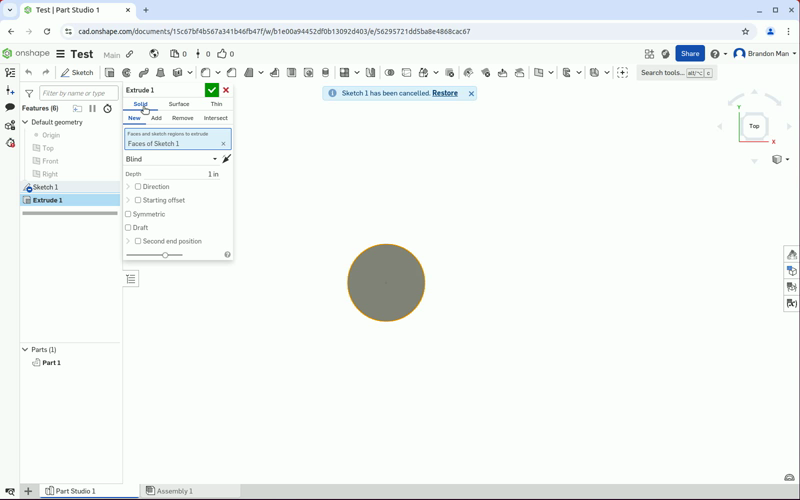
click(143, 106)
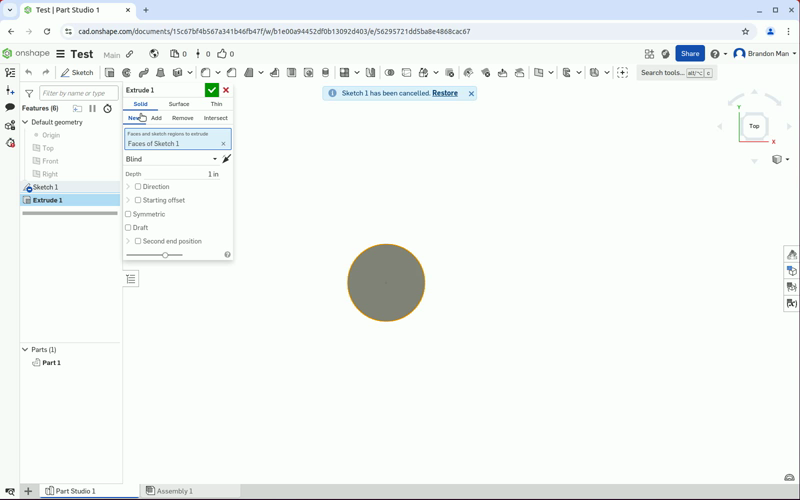
mouse_move(137, 120)
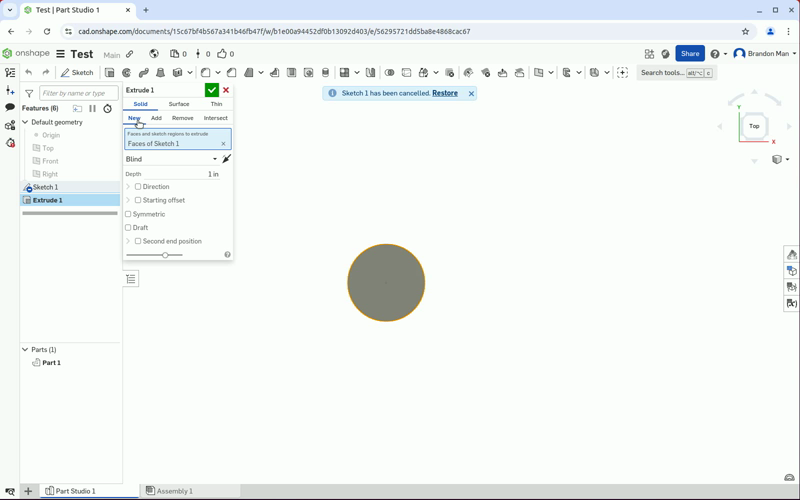
click(137, 120)
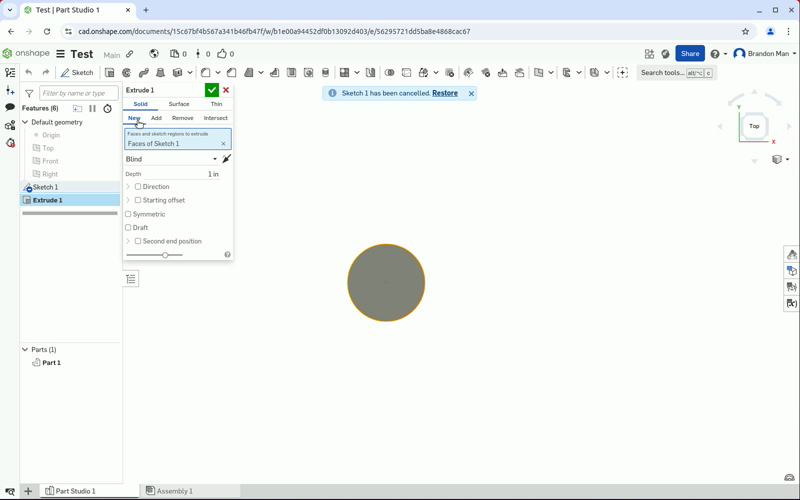
key(tab, 4)
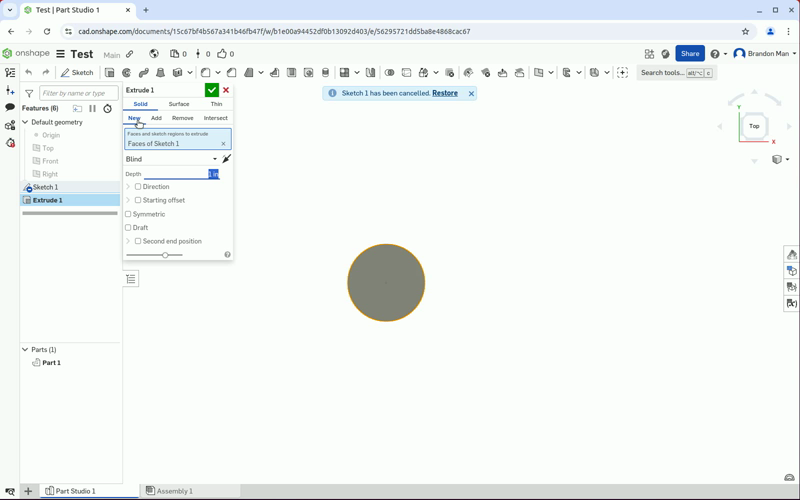
text(2.889)
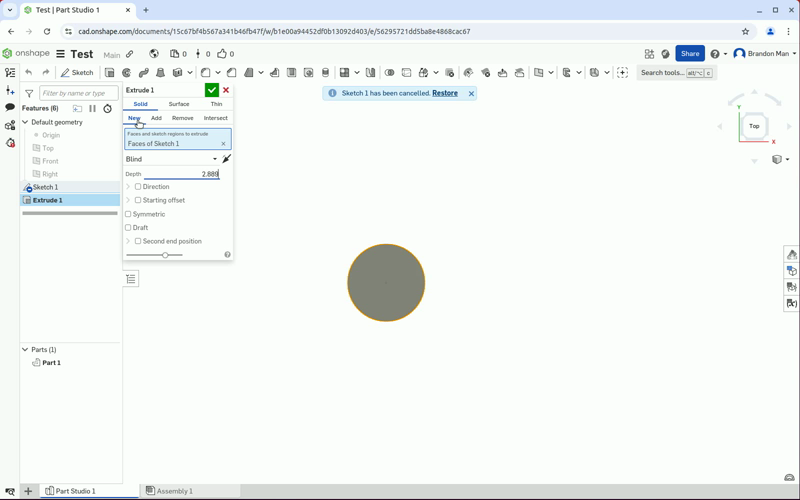
key(enter)
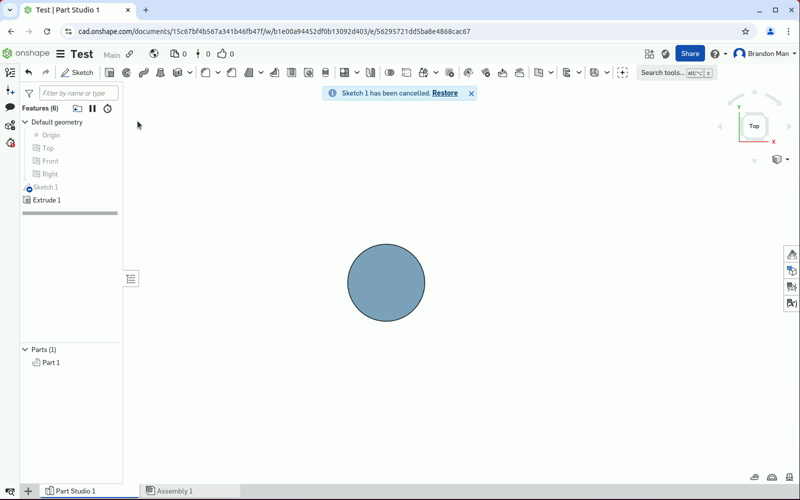
key(shift+h)
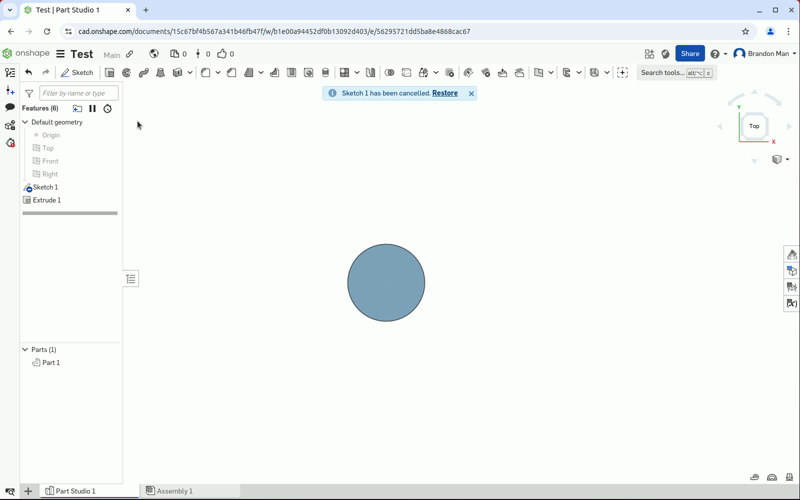
key(shift+h)
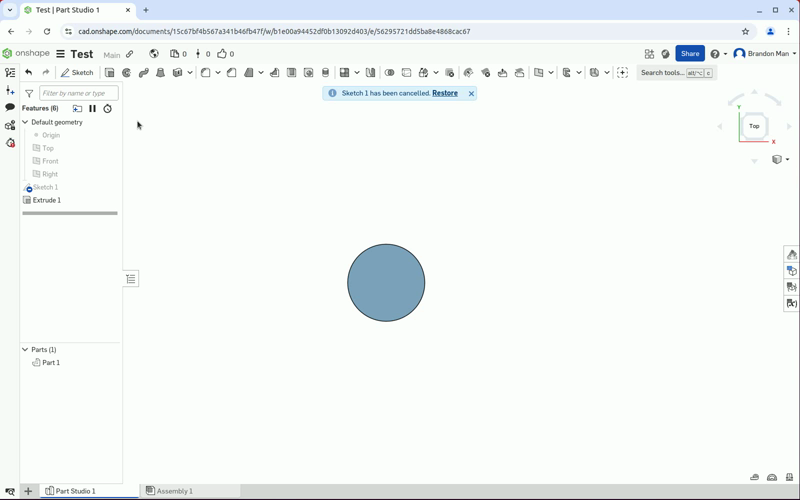
mouse_move(73, 189)
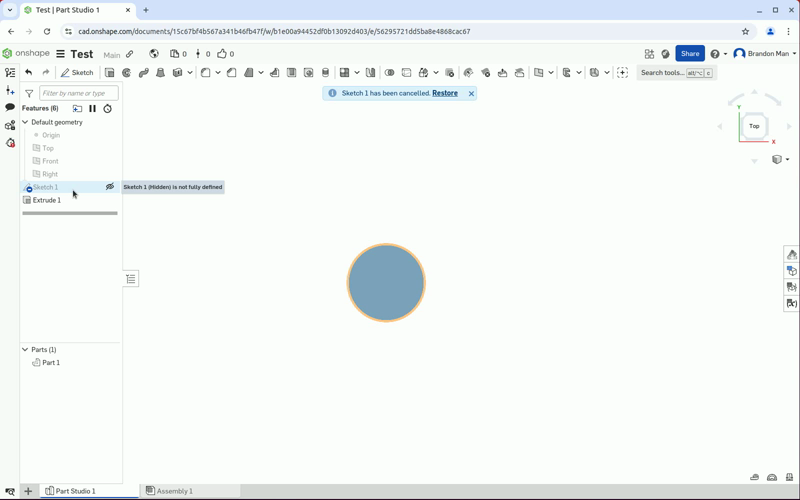
click(73, 189)
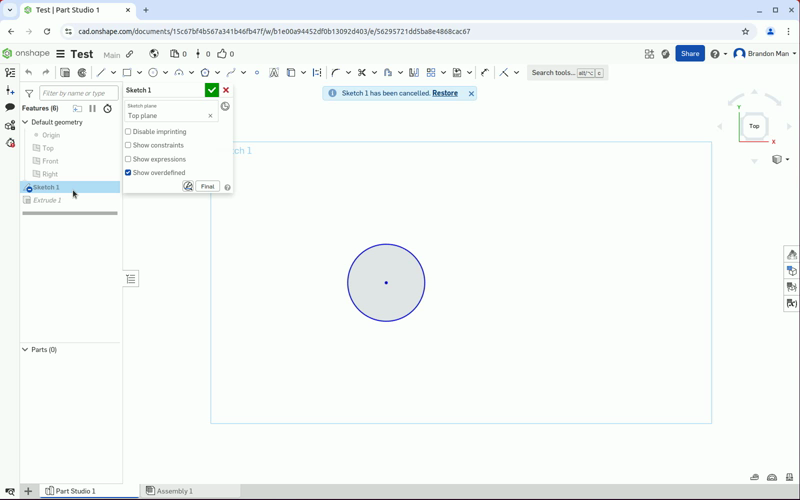
mouse_move(229, 92)
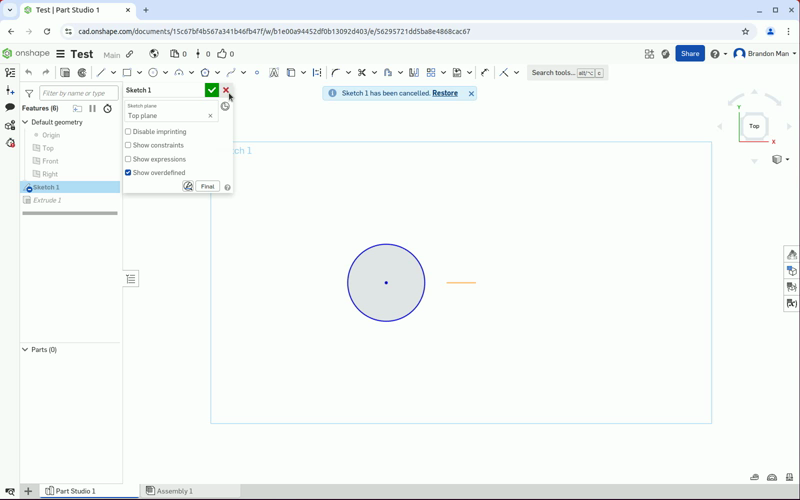
click(229, 92)
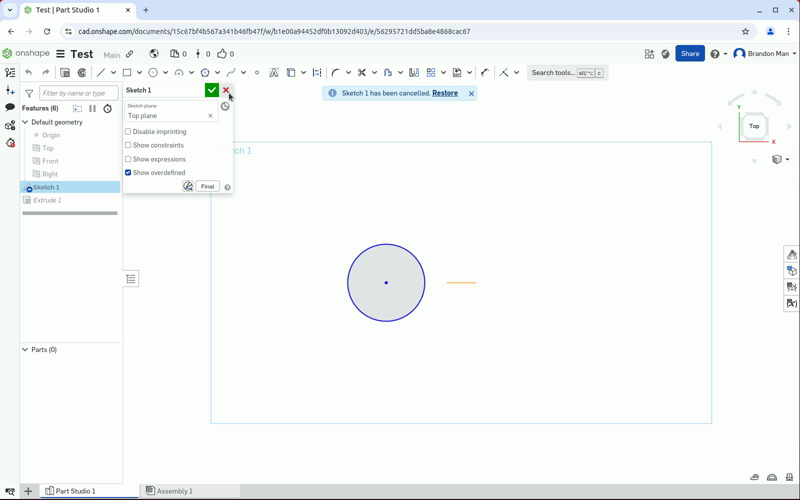
key(shift+s)
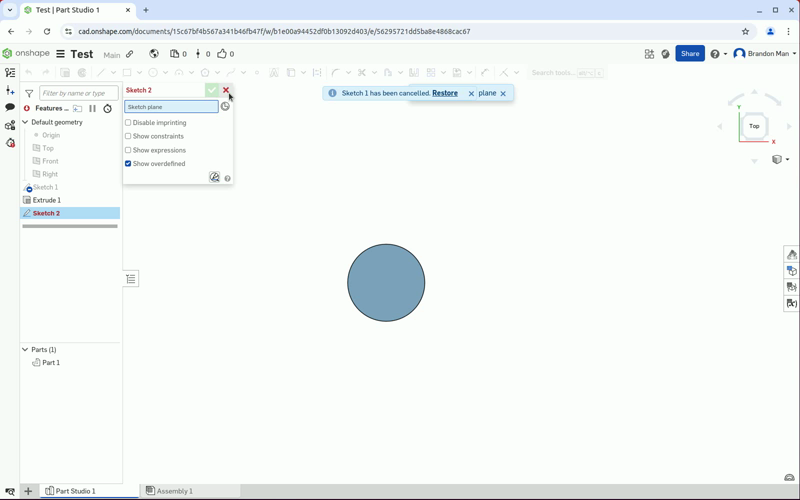
mouse_move(73, 150)
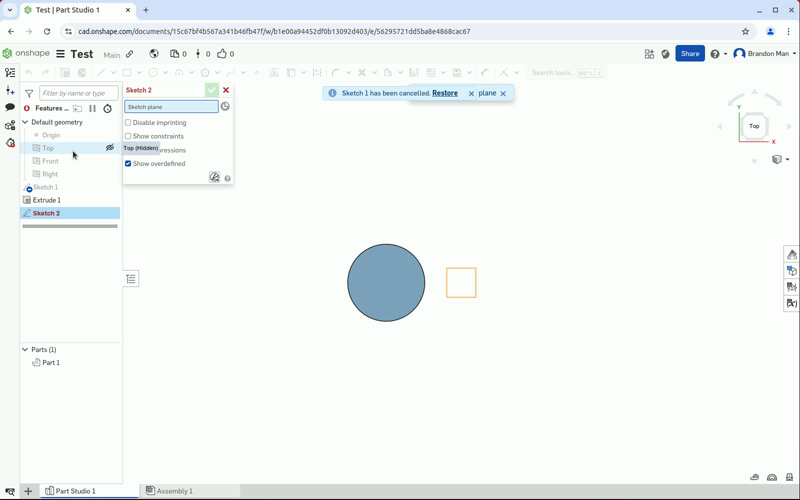
click(73, 150)
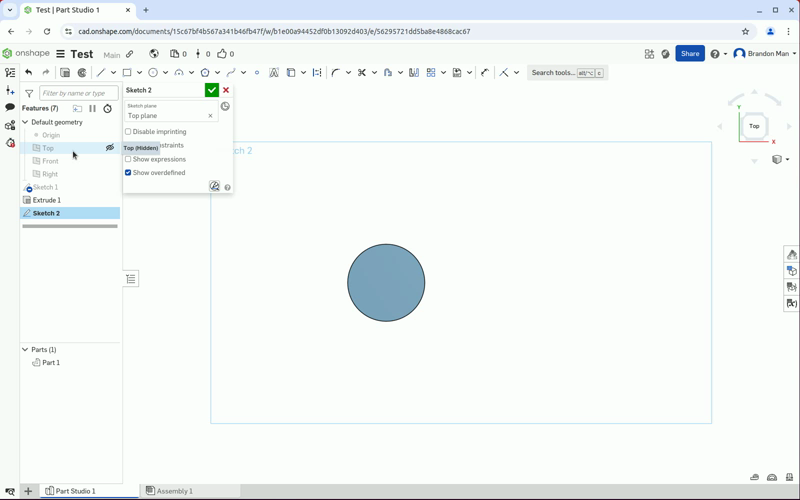
mouse_move(73, 352)
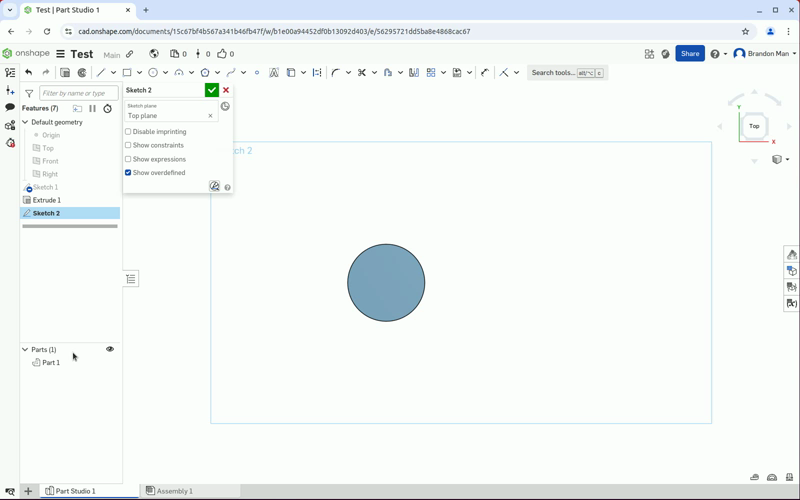
key(y)
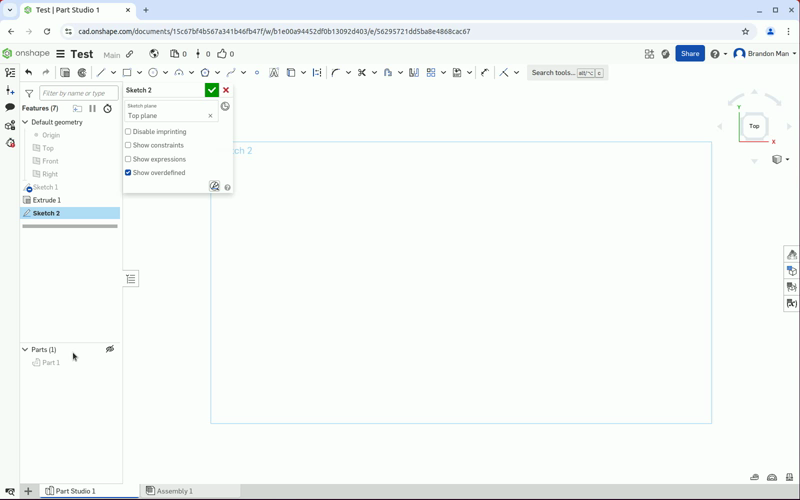
key(a)
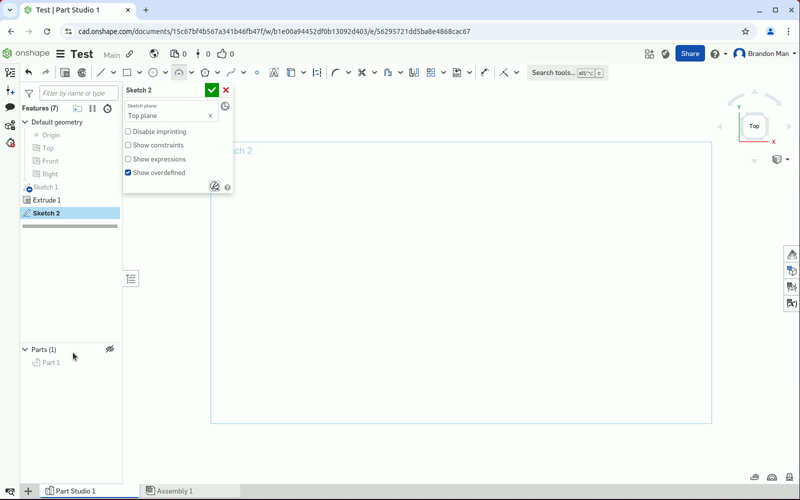
key_down(shift)
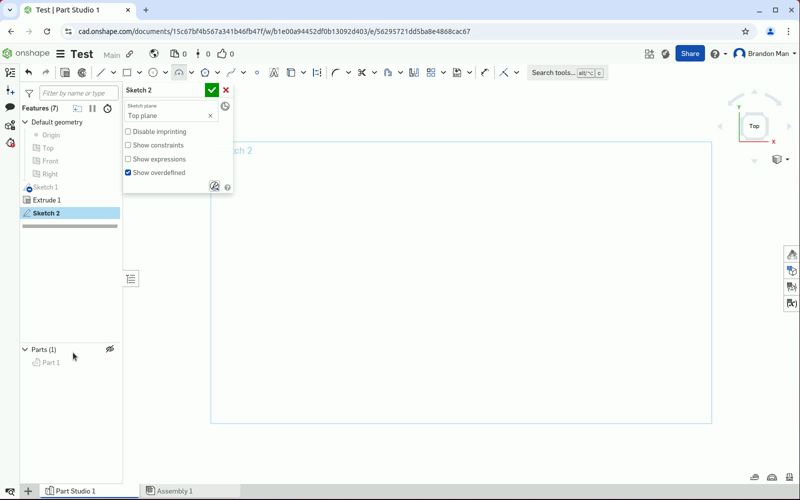
mouse_move(535, 320)
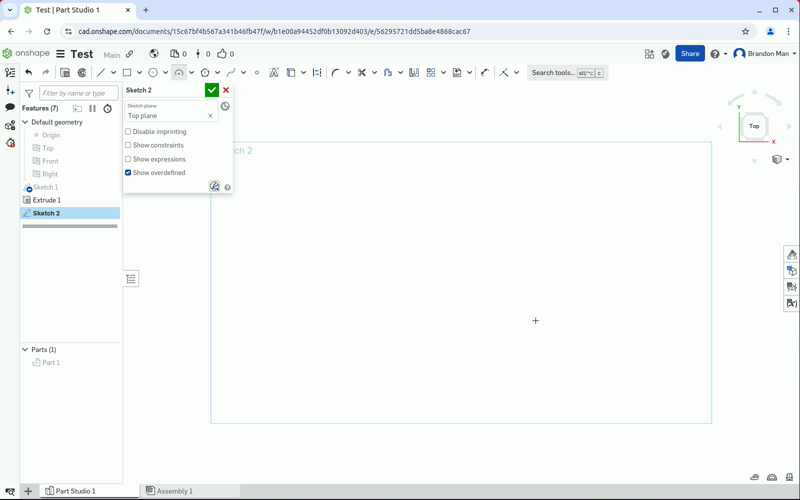
click(535, 320)
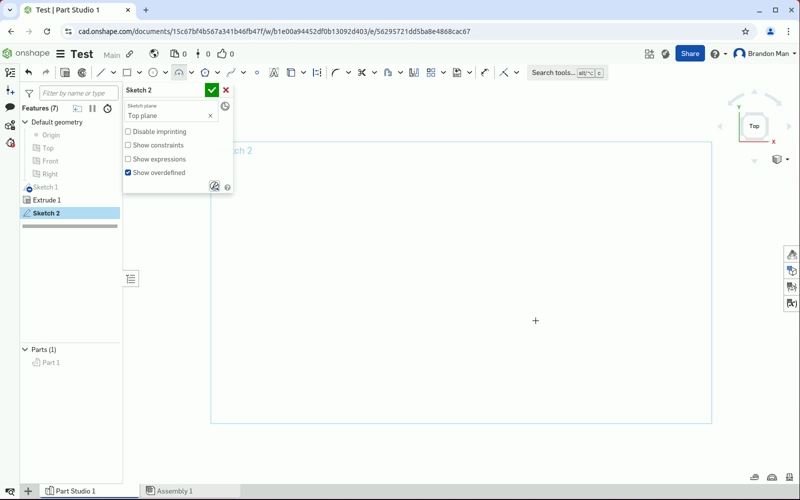
key_up(shift)
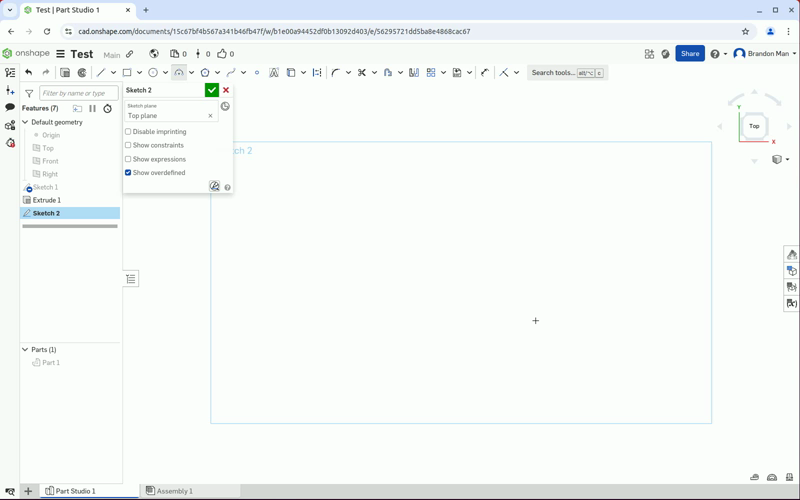
key_down(shift)
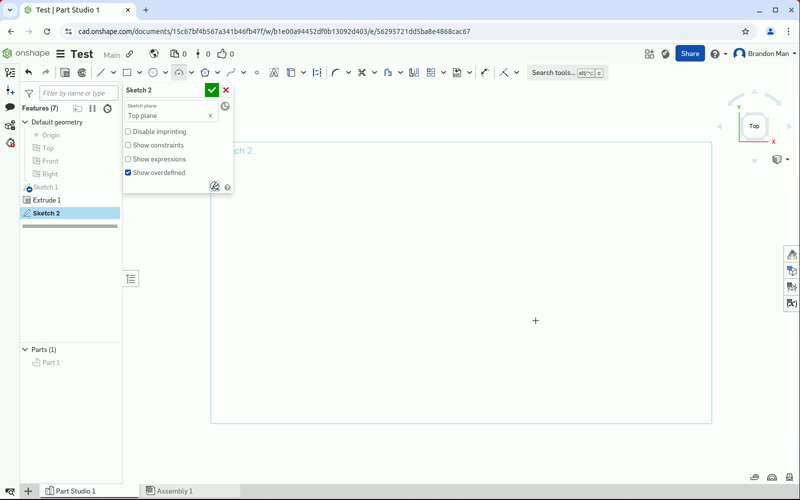
mouse_move(535, 245)
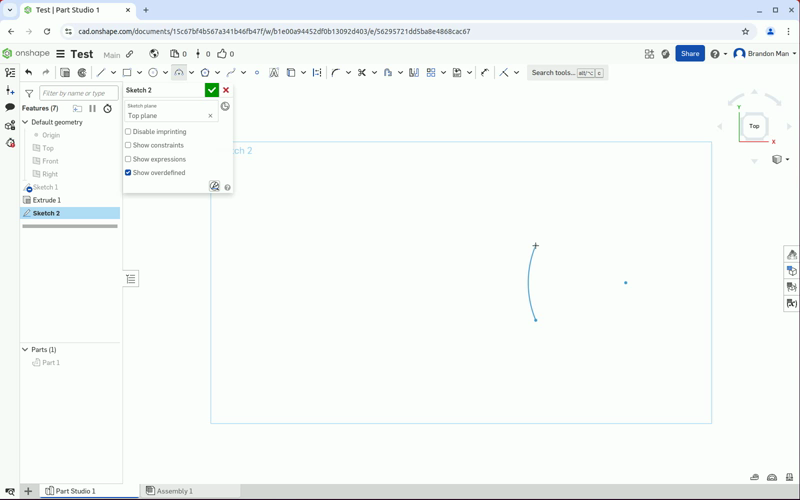
click(535, 245)
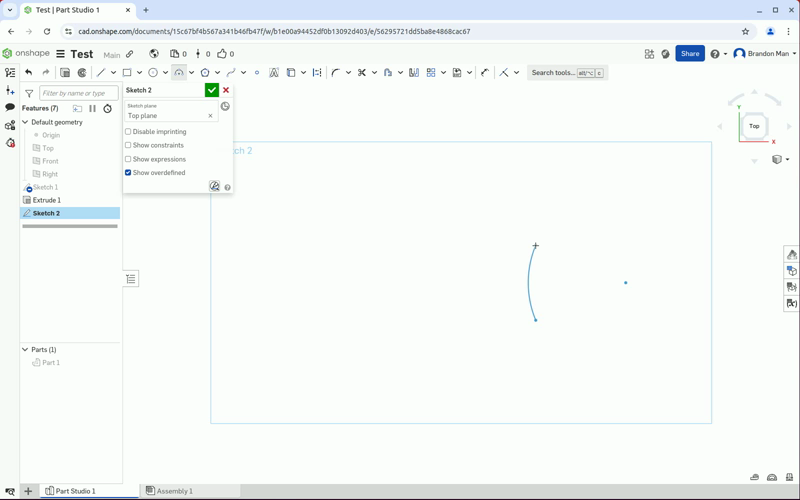
mouse_move(573, 282)
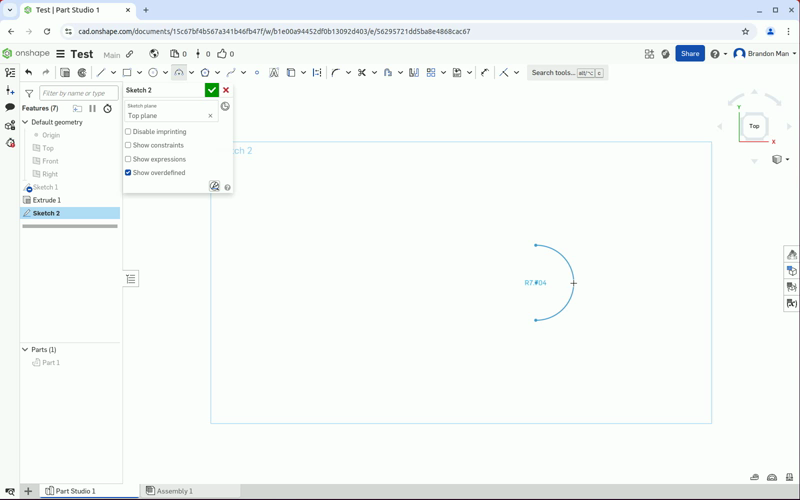
click(573, 282)
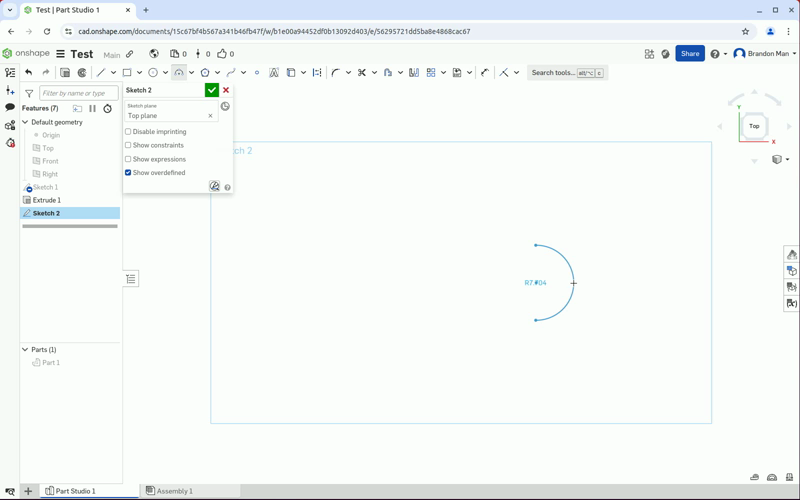
key_up(shift)
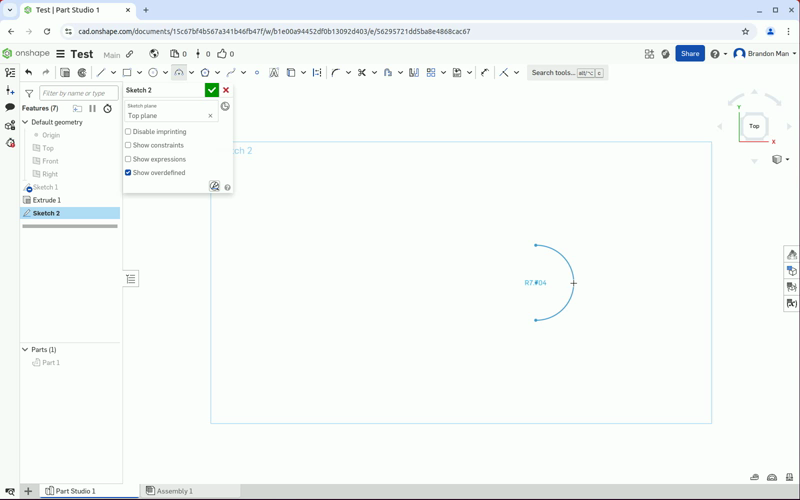
key(esc)
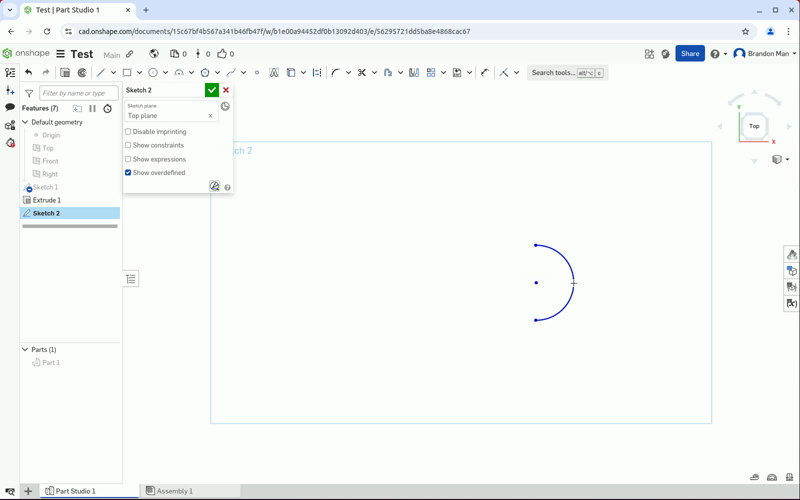
key(l)
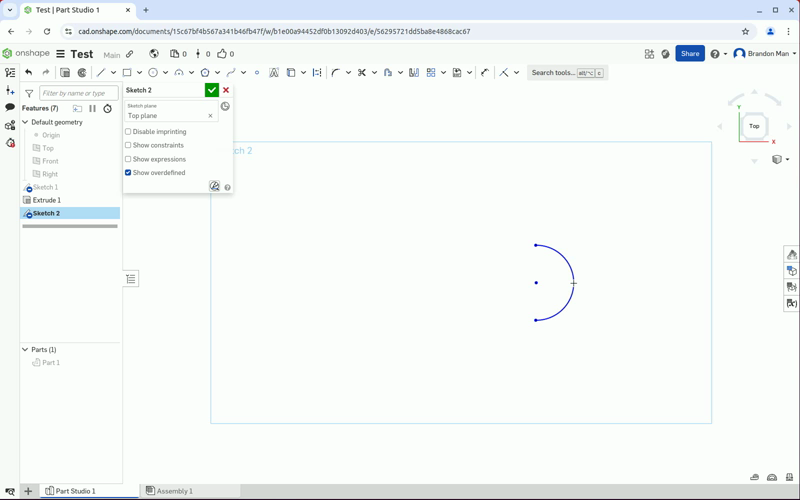
mouse_move(535, 245)
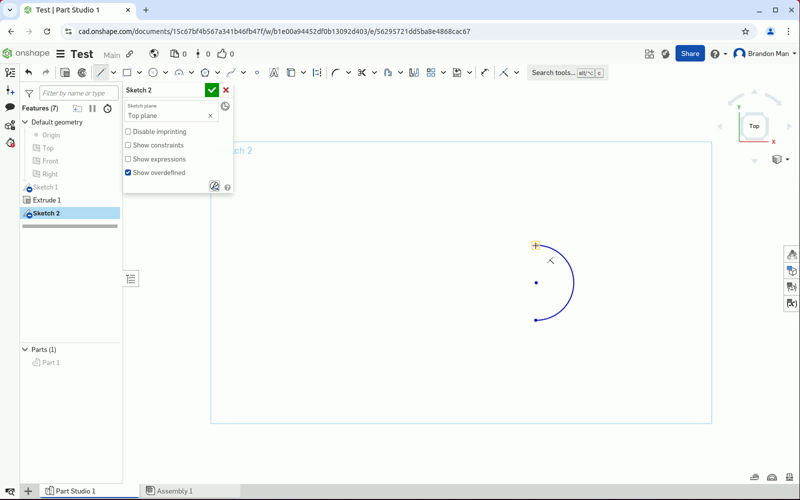
click(535, 245)
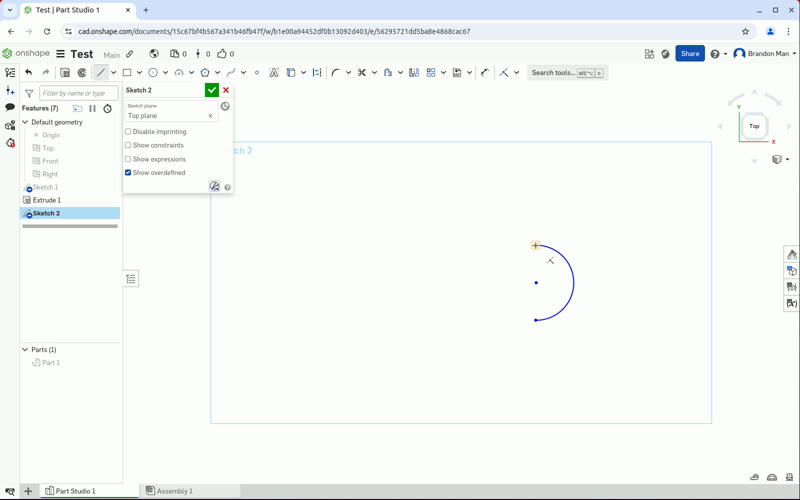
key_down(shift)
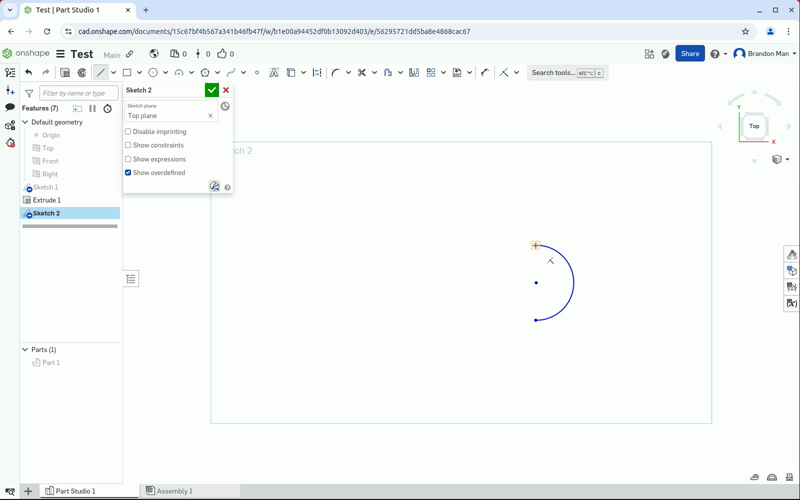
mouse_move(565, 245)
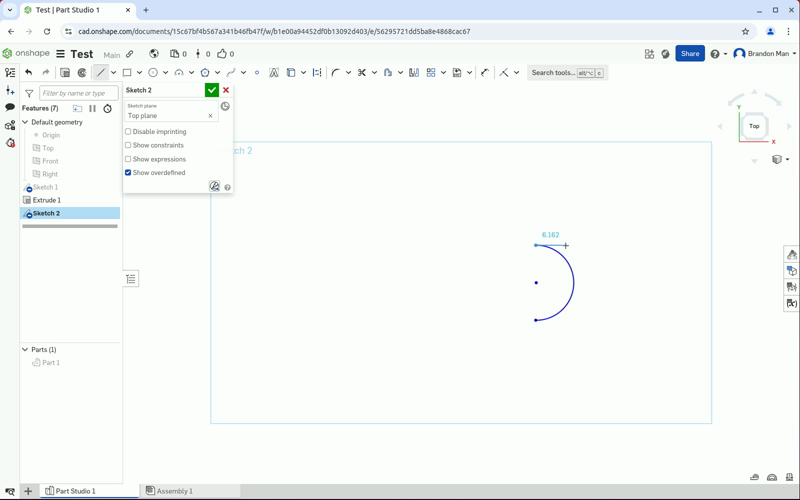
mouse_move(535, 282)
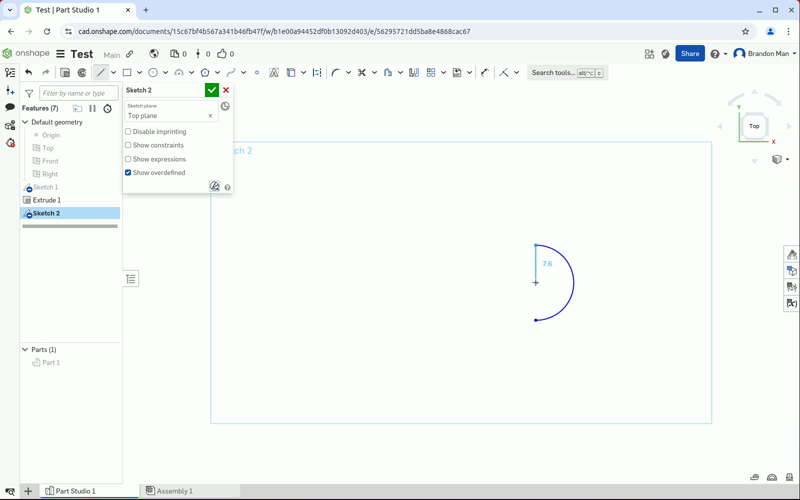
click(535, 282)
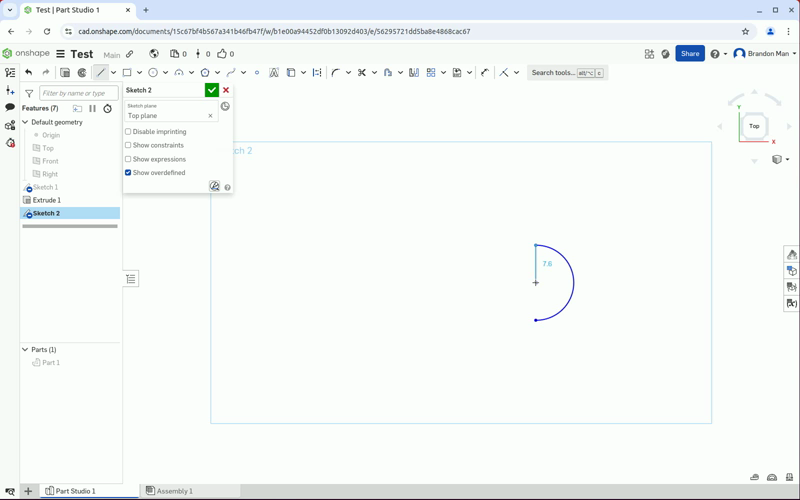
key_up(shift)
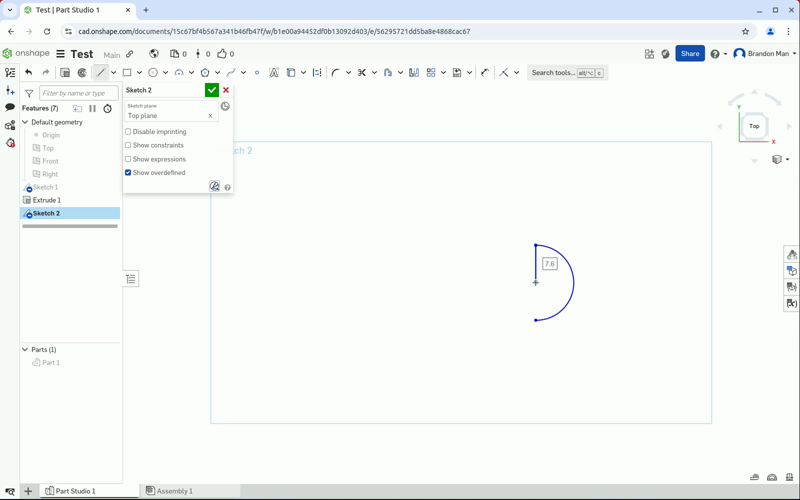
mouse_move(565, 282)
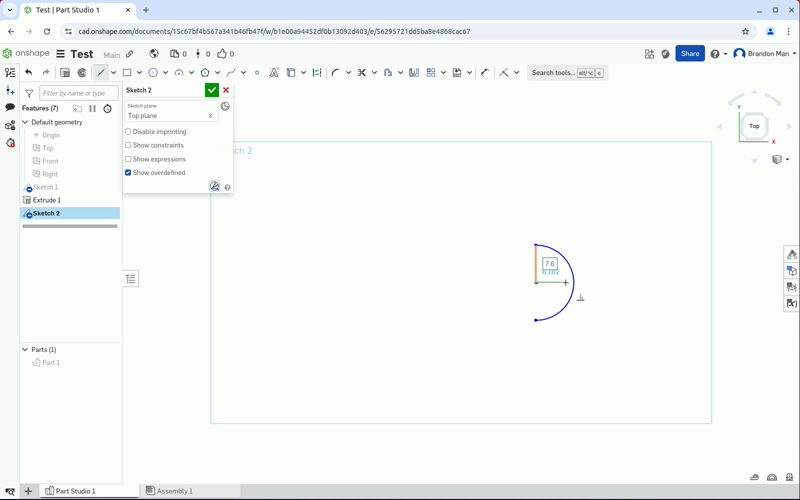
key_down(shift)
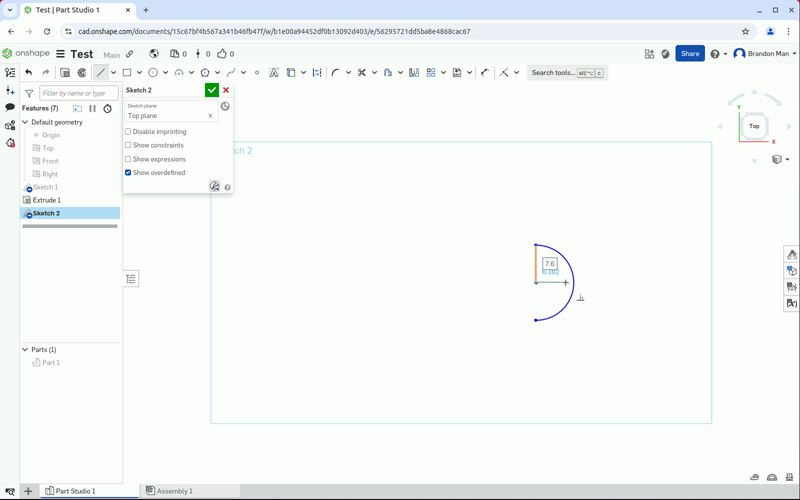
mouse_move(535, 320)
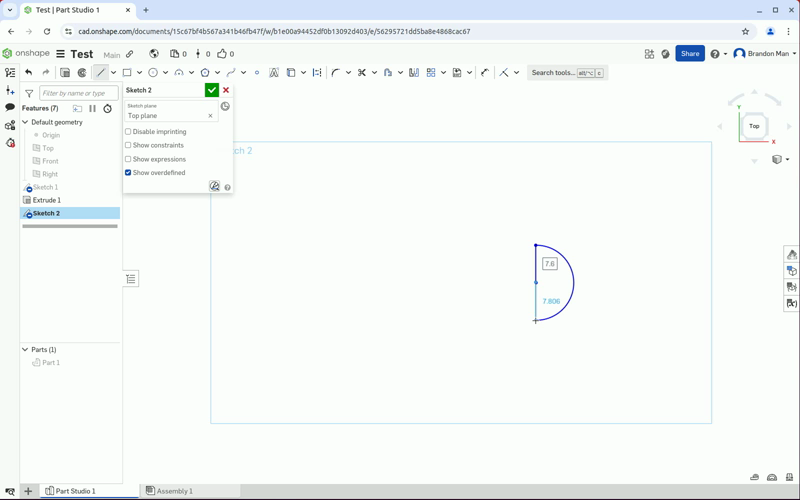
key_up(shift)
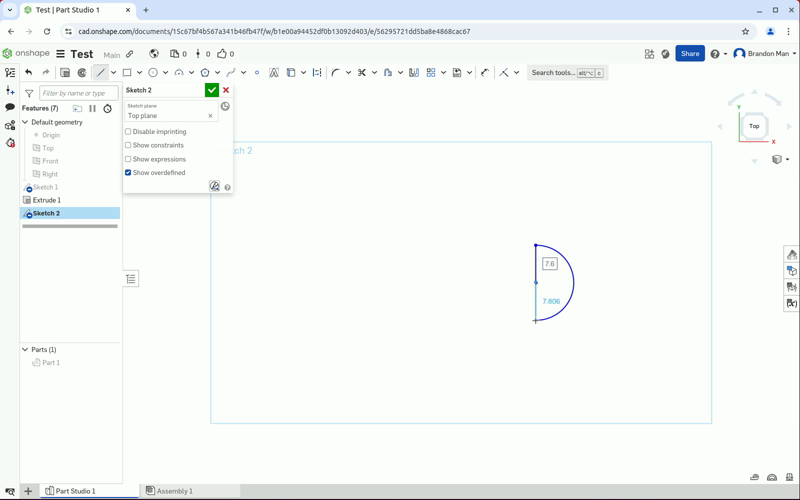
click(535, 320)
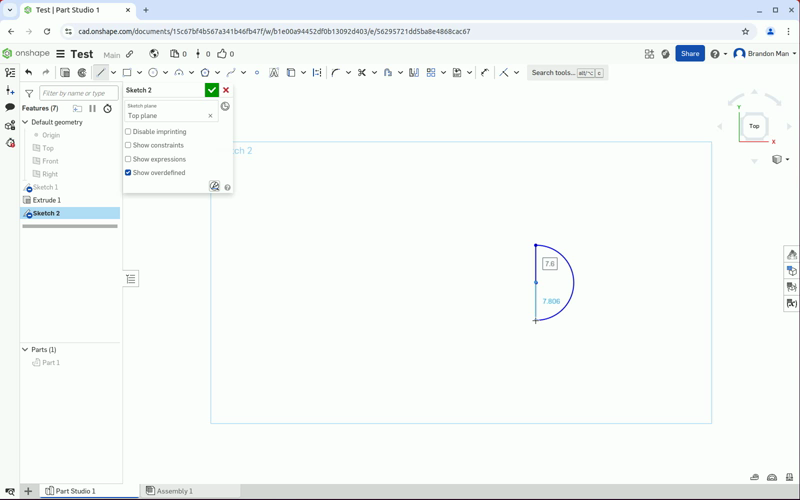
key(esc)
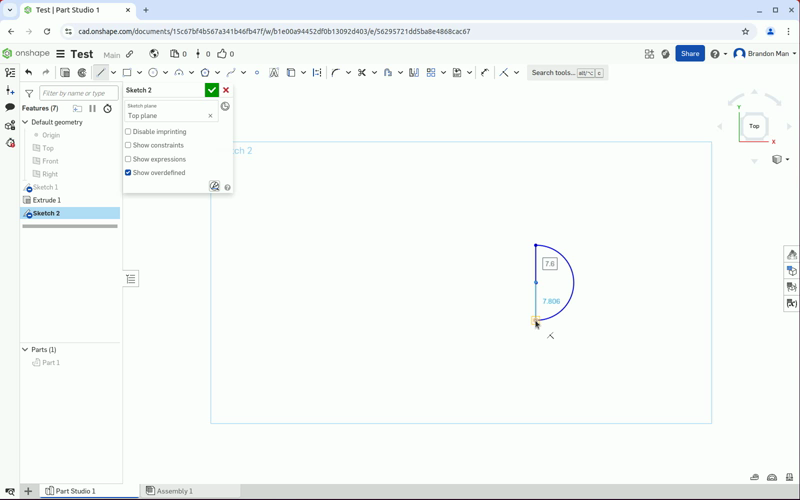
mouse_move(549, 276)
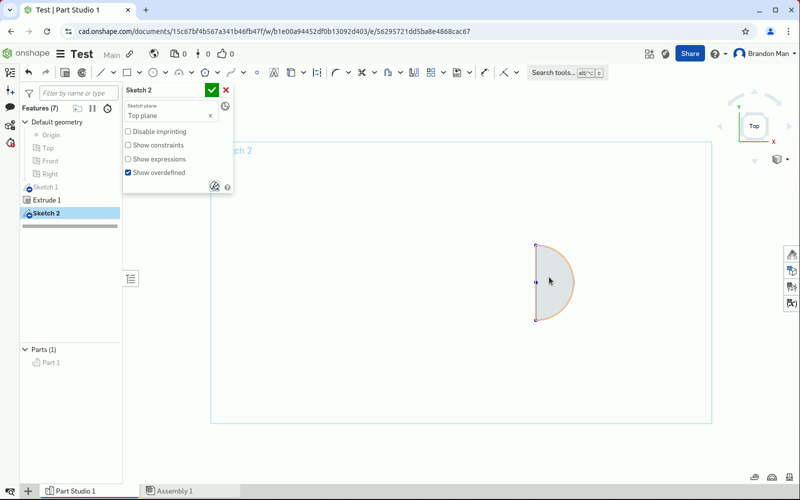
scroll(6)
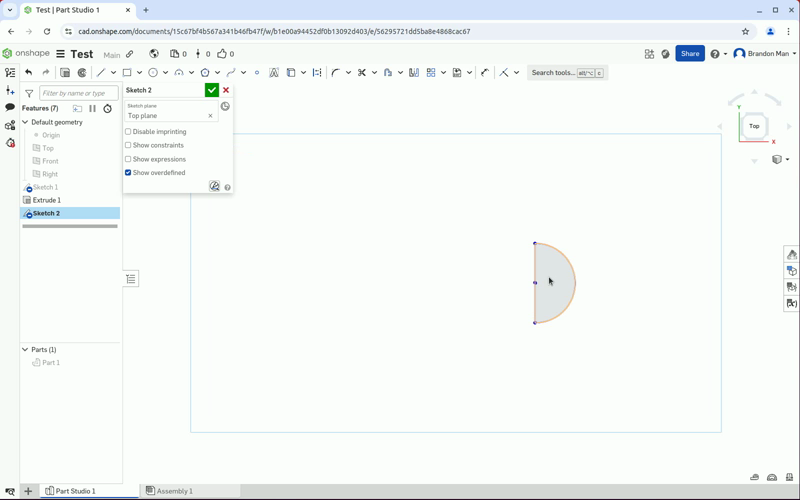
scroll(6)
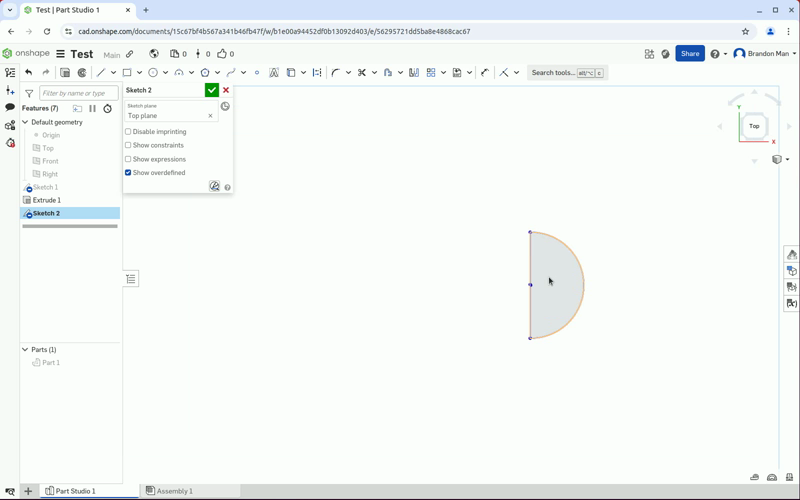
scroll(6)
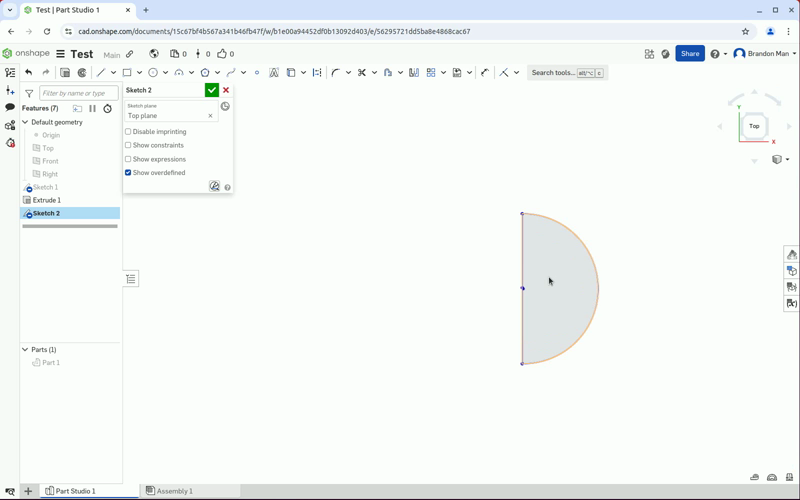
scroll(6)
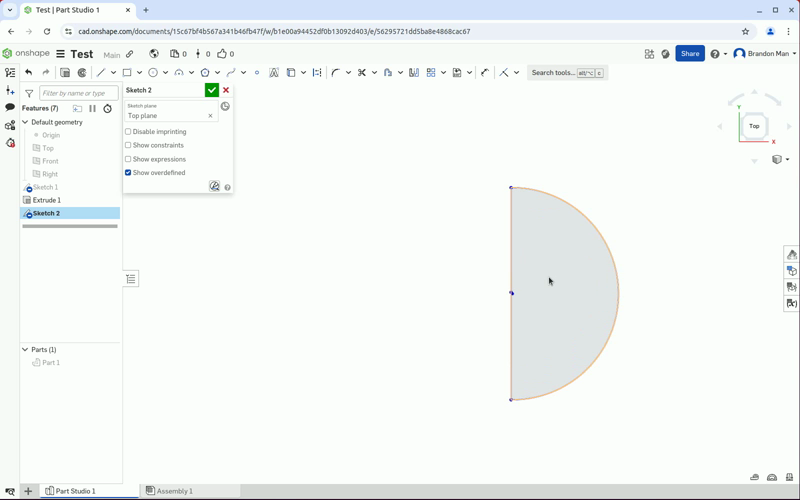
scroll(6)
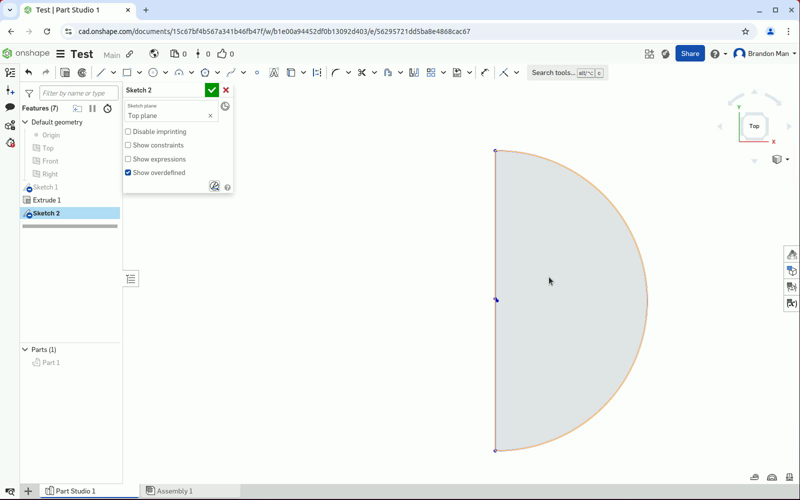
scroll(6)
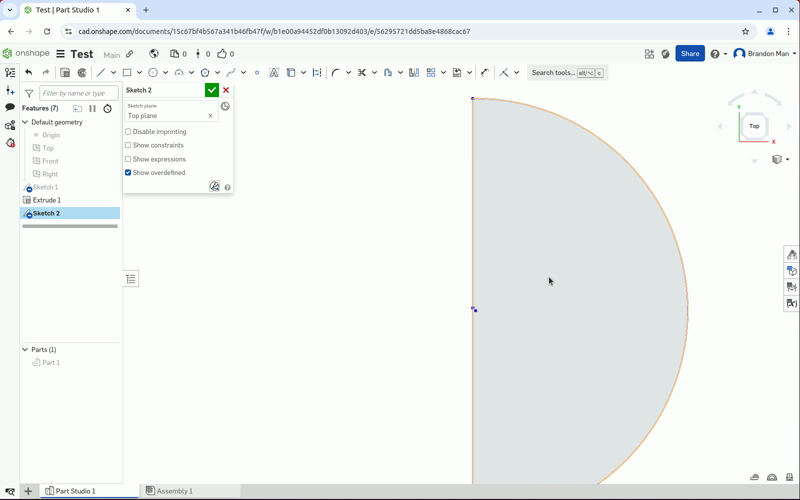
scroll(6)
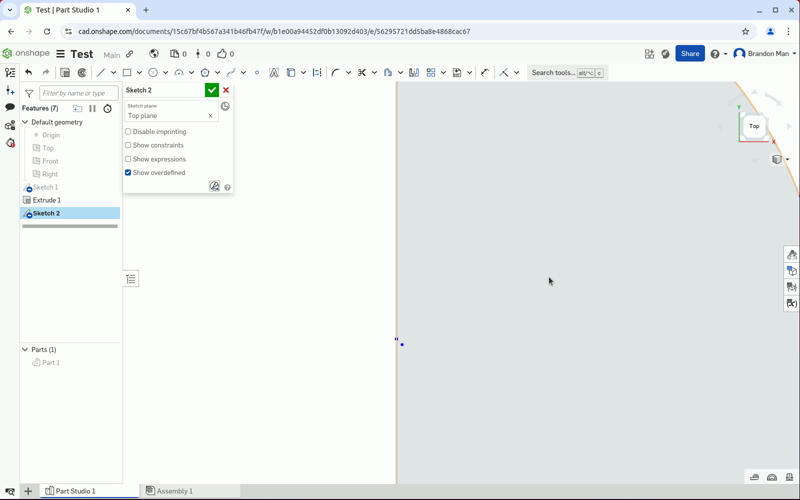
click(549, 276)
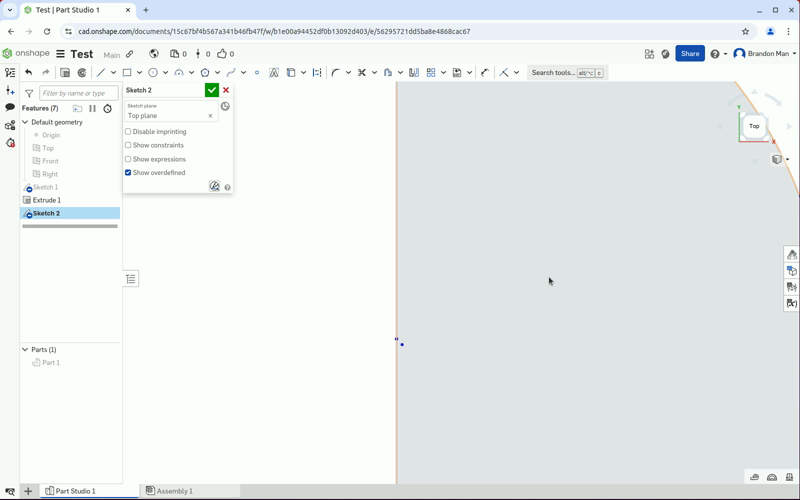
scroll(-6)
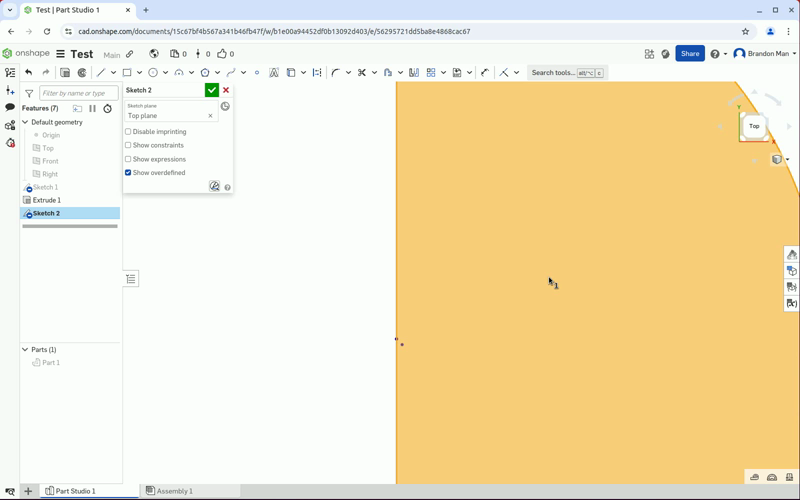
scroll(-6)
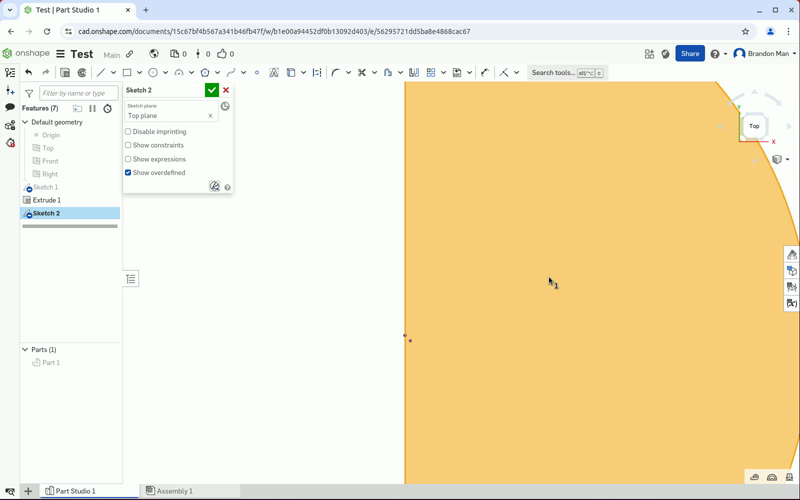
scroll(-6)
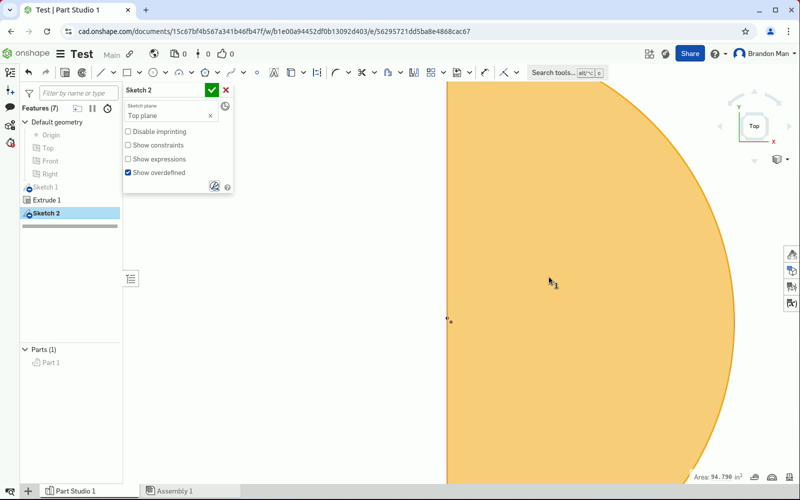
scroll(-6)
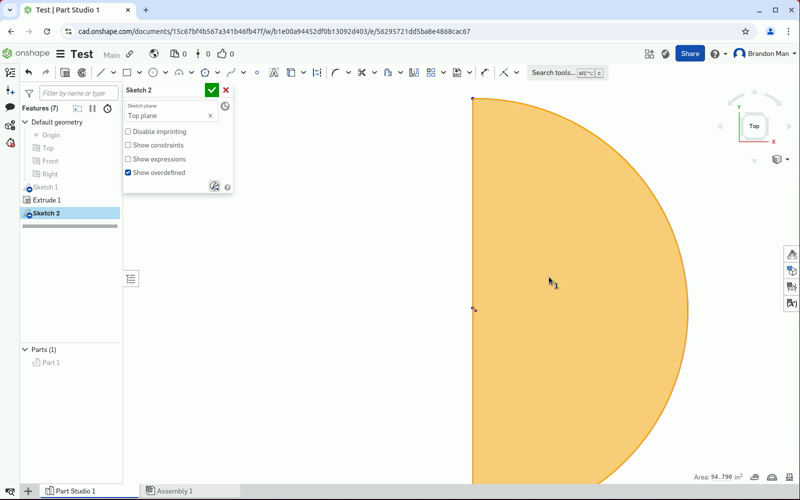
scroll(-6)
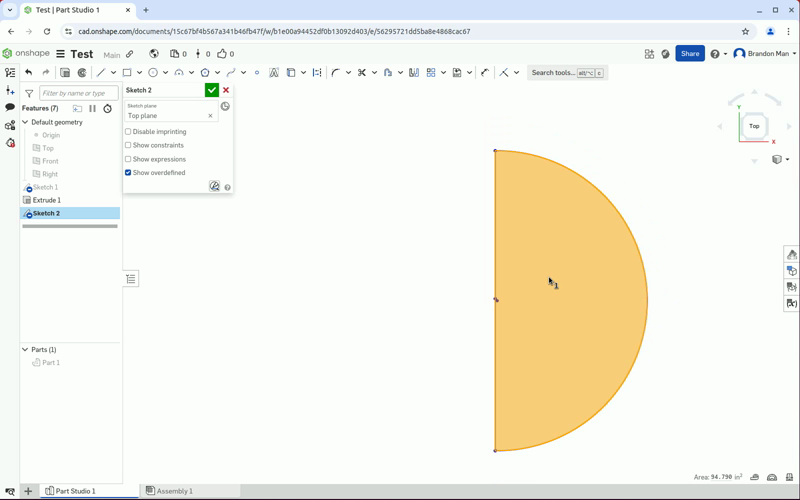
scroll(-6)
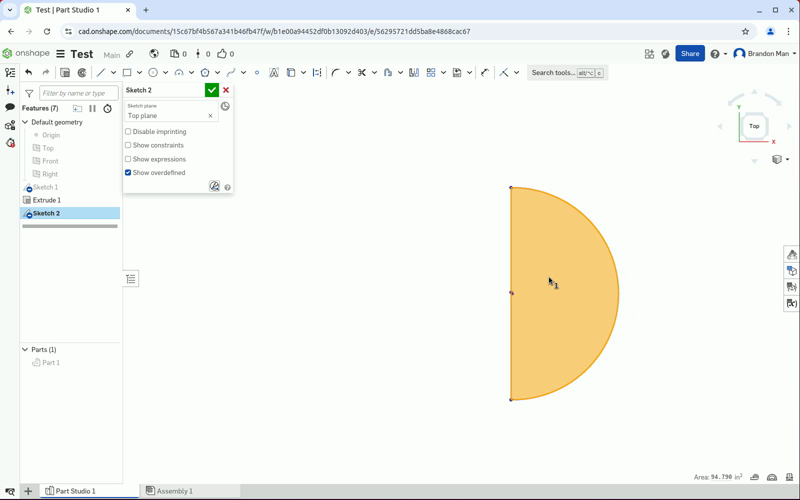
scroll(-6)
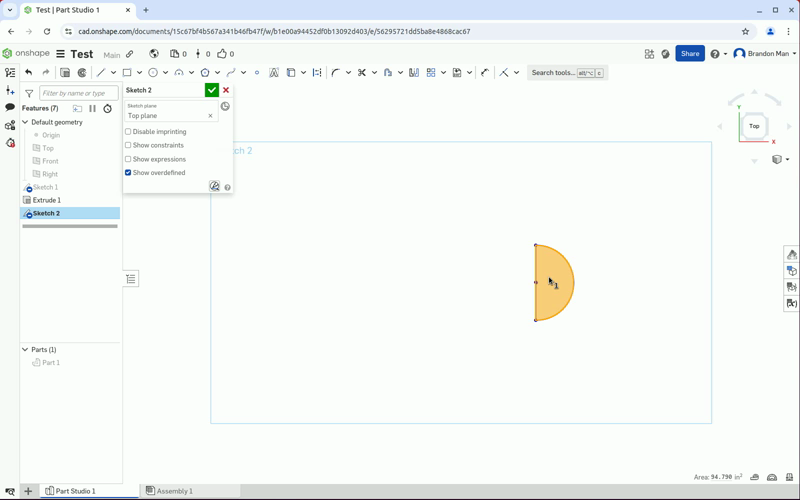
mouse_move(73, 352)
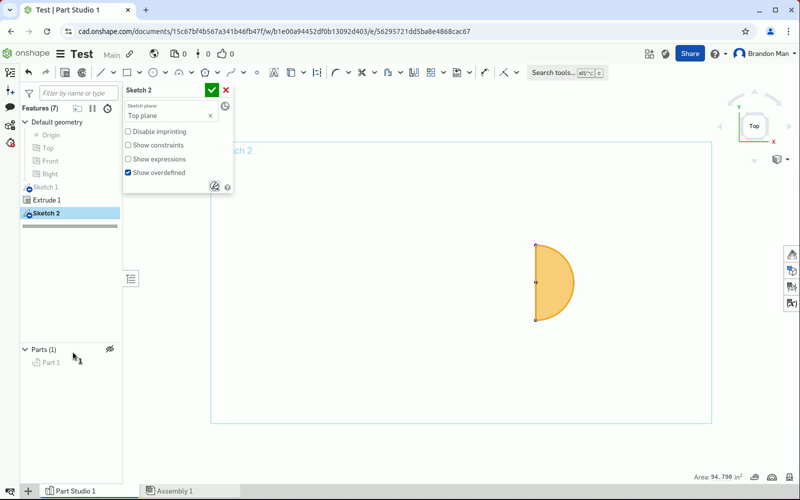
key(shift+y)
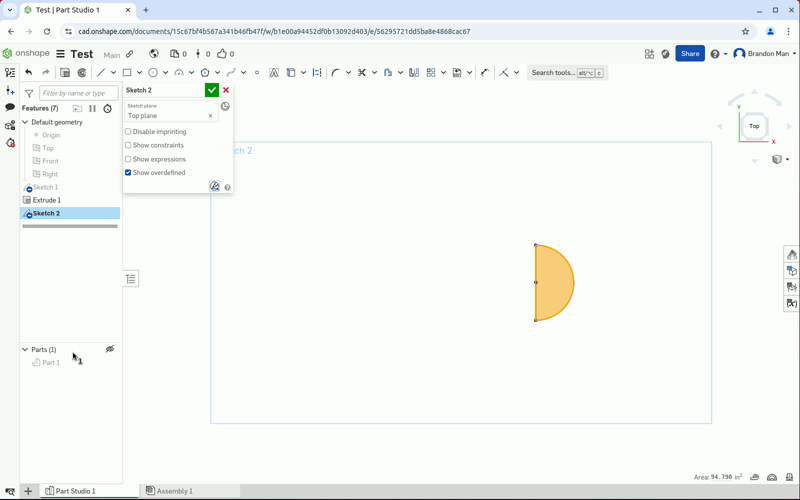
key(shift+e)
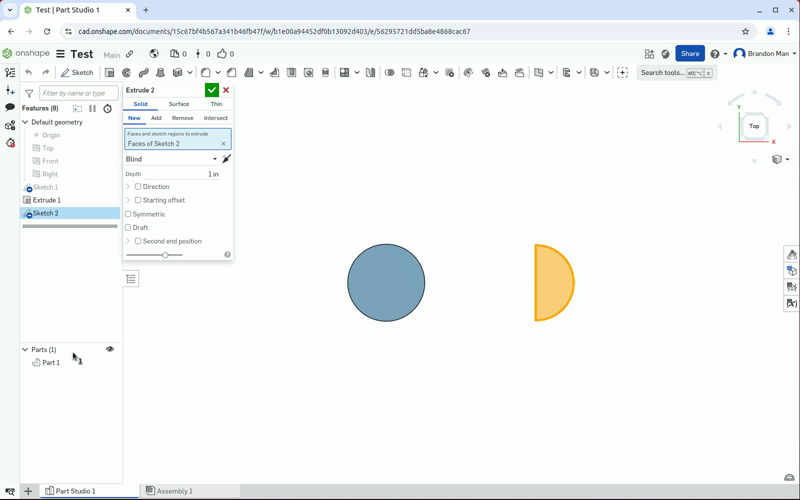
mouse_move(143, 106)
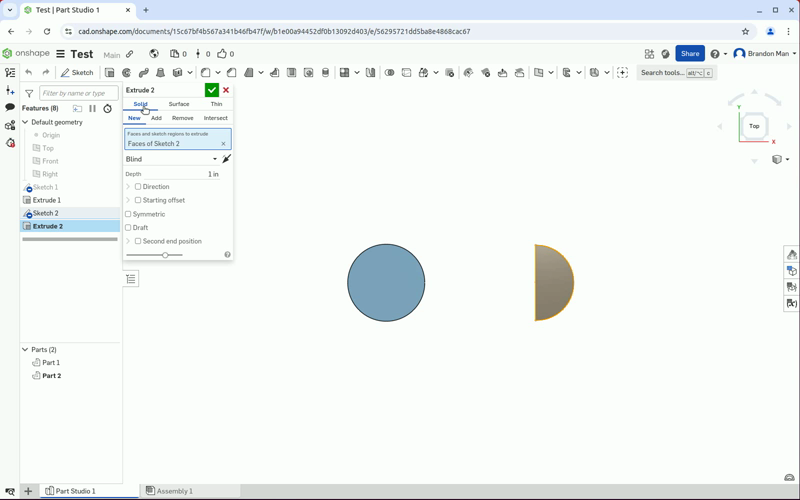
click(143, 106)
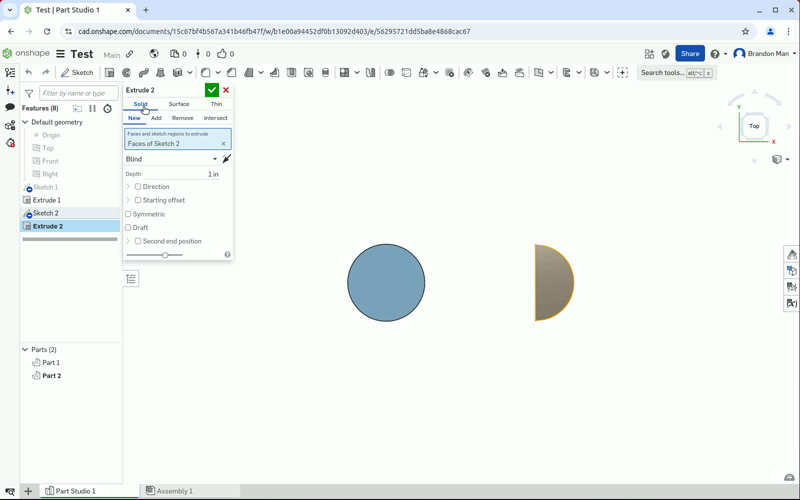
mouse_move(137, 120)
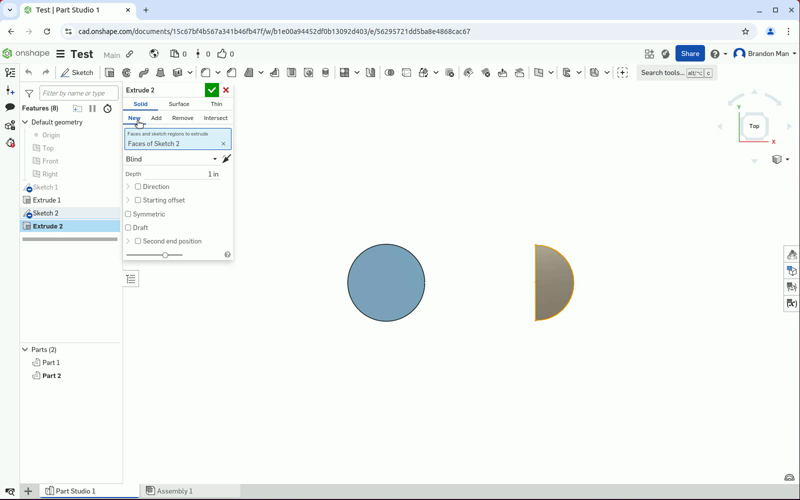
click(137, 120)
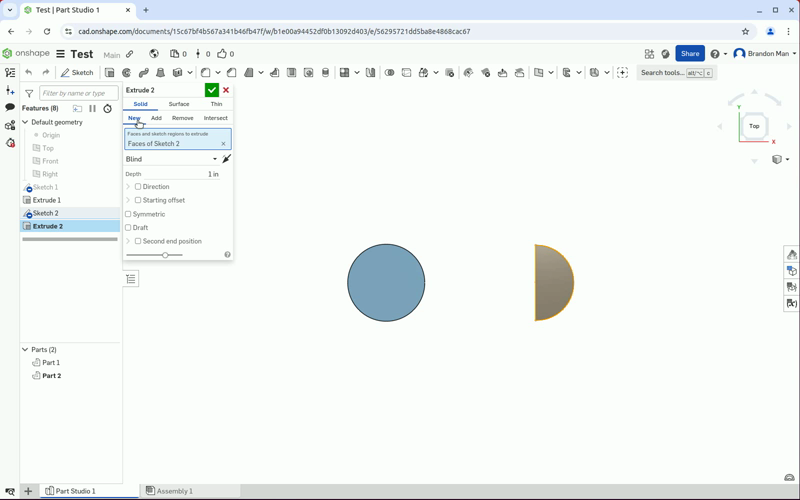
key(tab, 4)
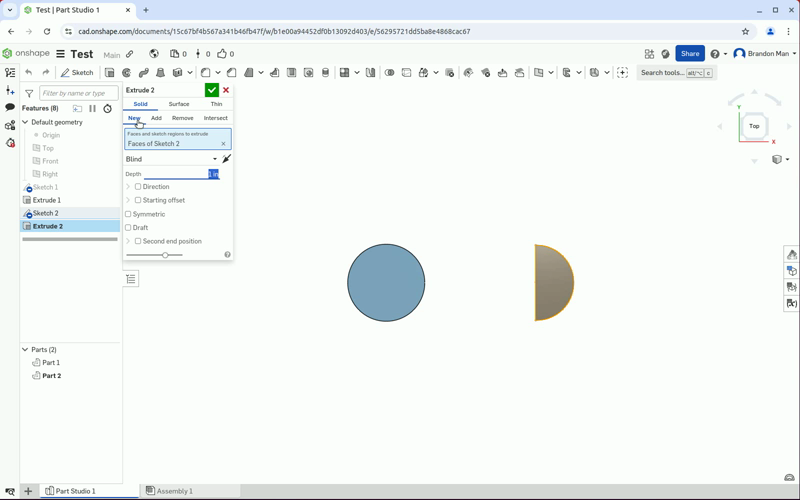
text(2.889)
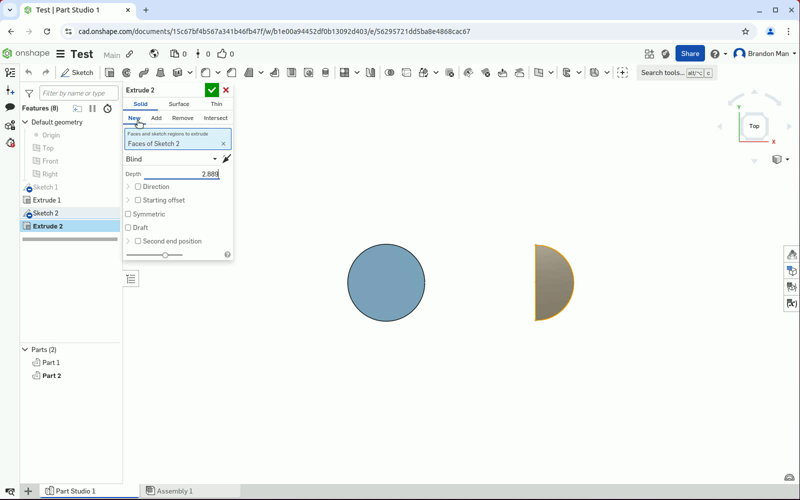
key(enter)
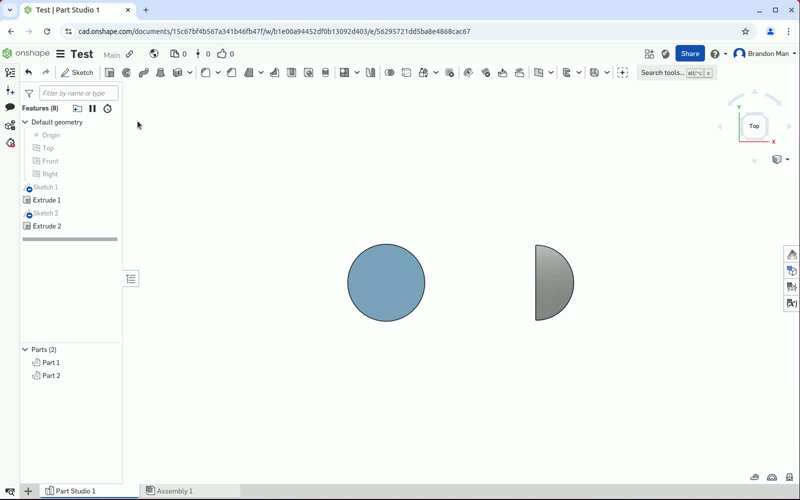
key(shift+h)
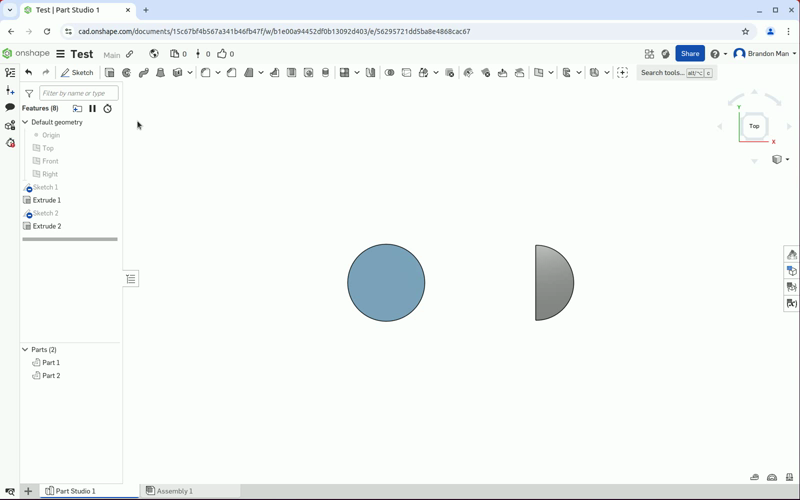
key(shift+h)
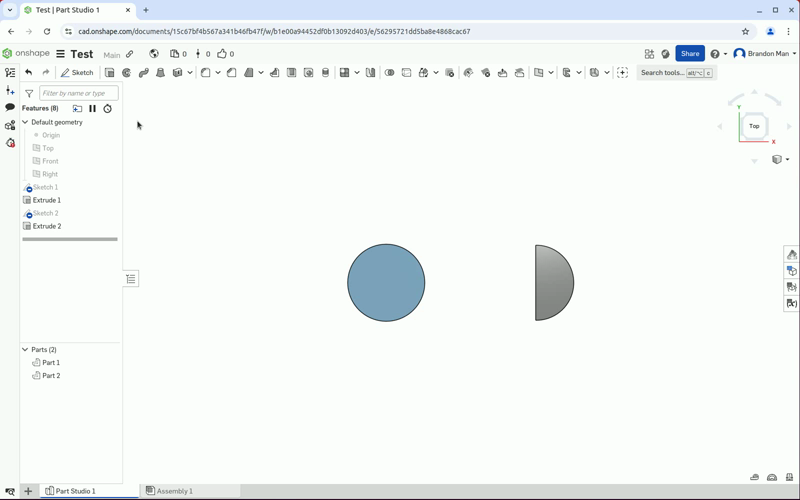
mouse_move(73, 189)
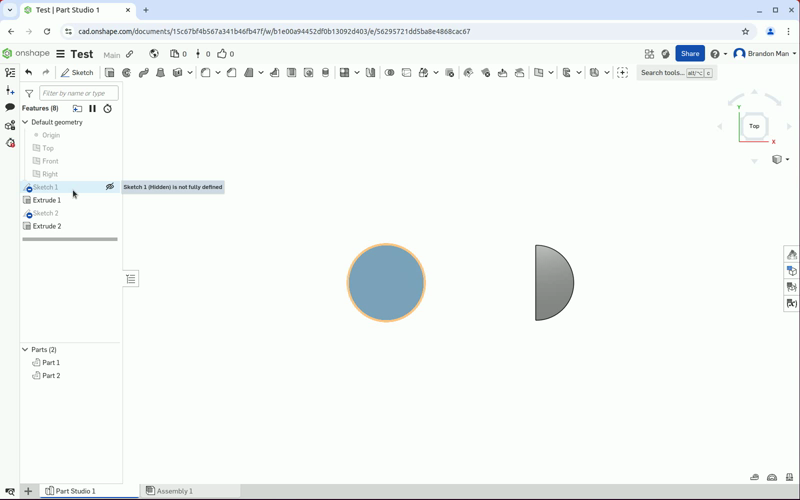
click(73, 189)
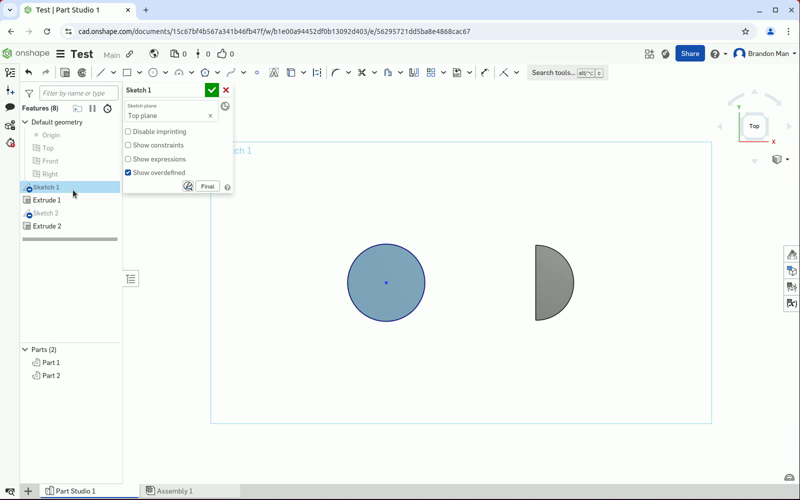
mouse_move(229, 92)
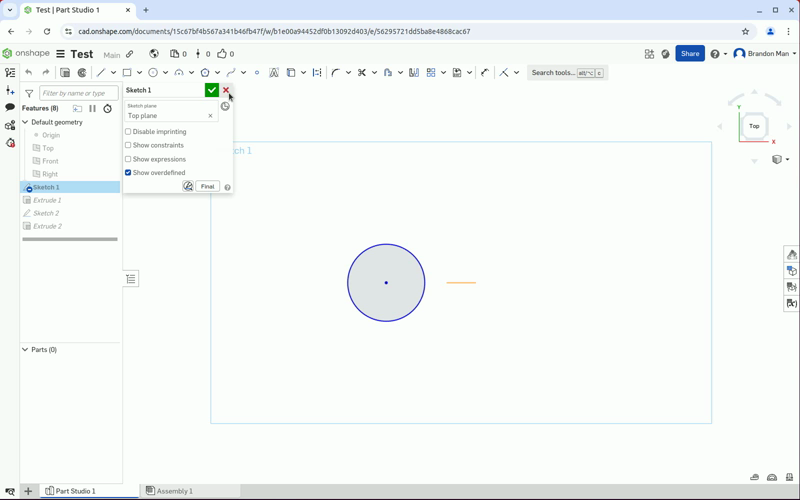
click(229, 92)
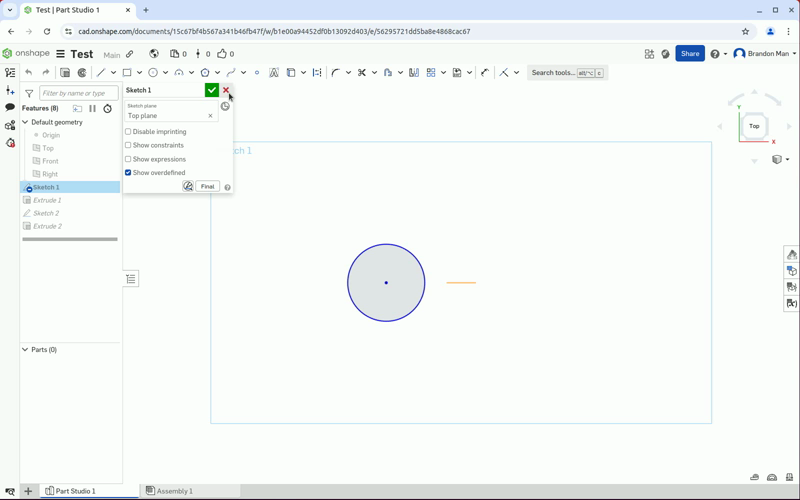
key(shift+s)
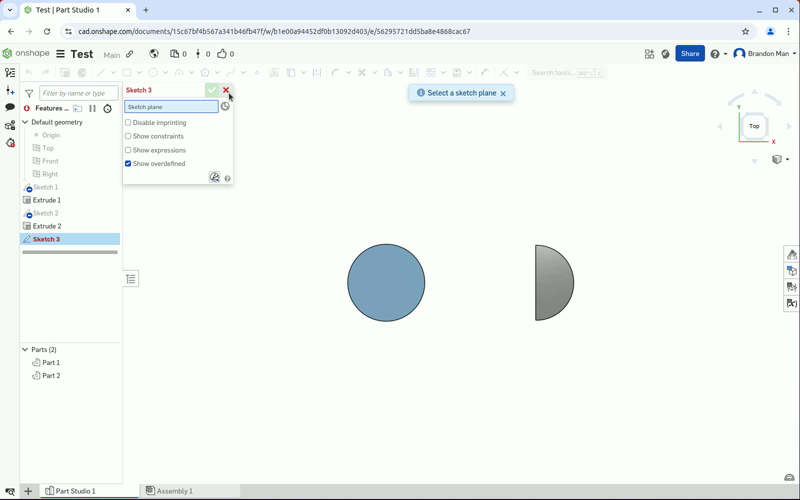
mouse_move(73, 150)
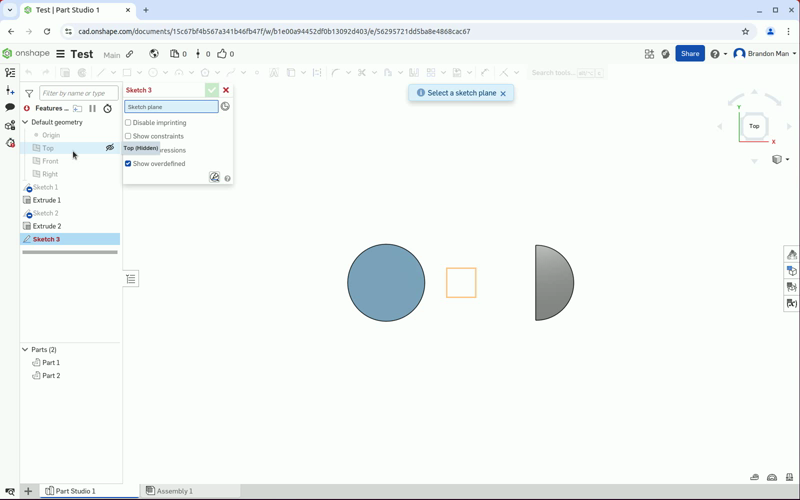
click(73, 150)
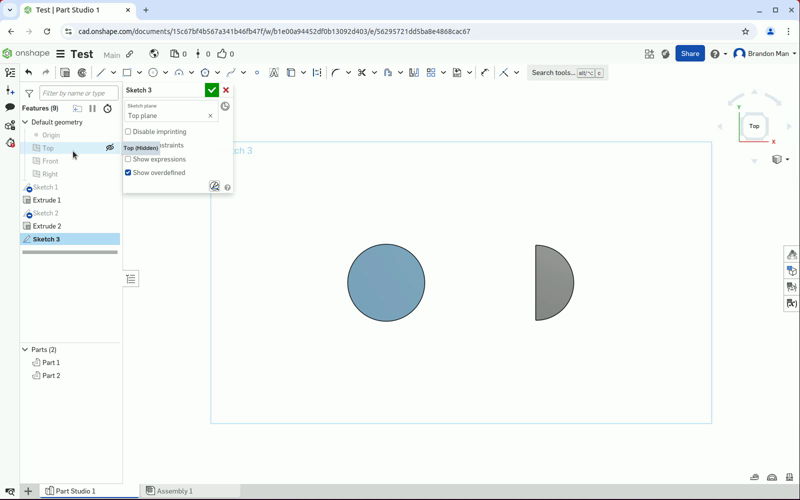
mouse_move(73, 352)
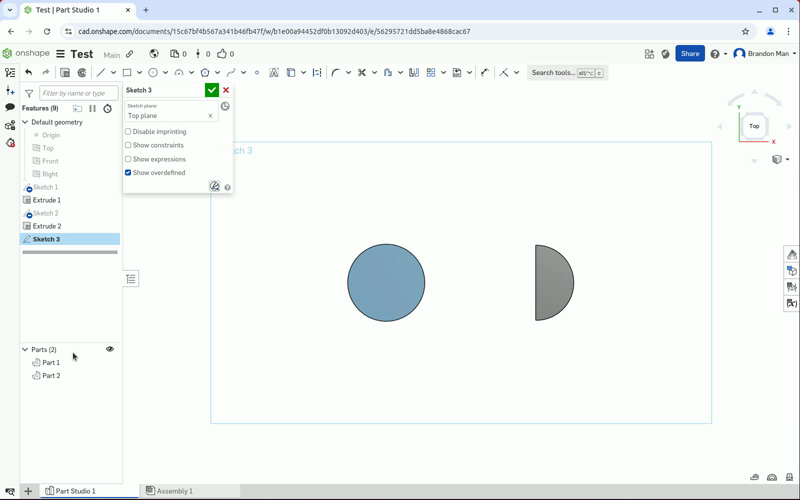
key(y)
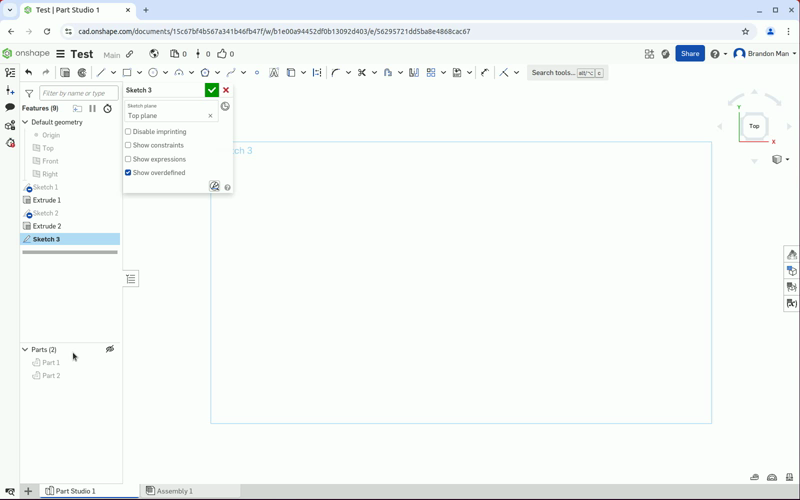
key(a)
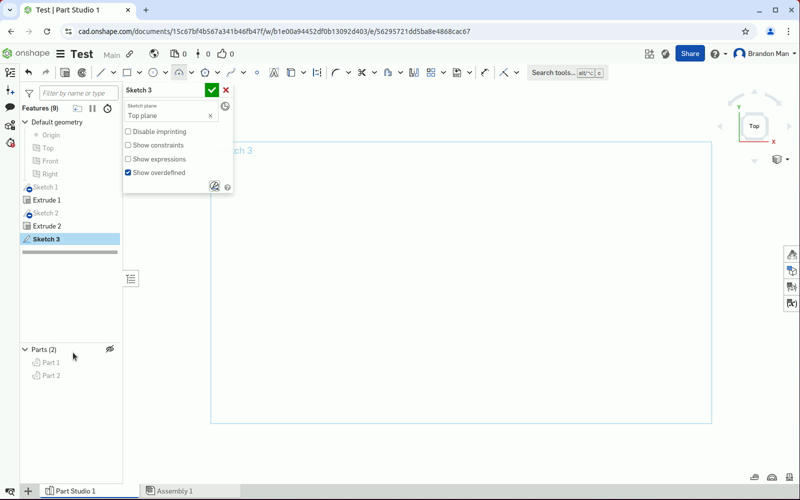
key_down(shift)
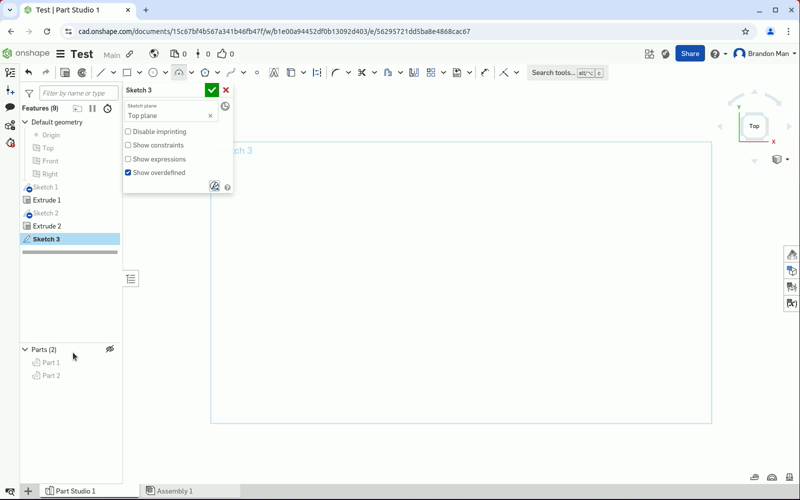
mouse_move(385, 245)
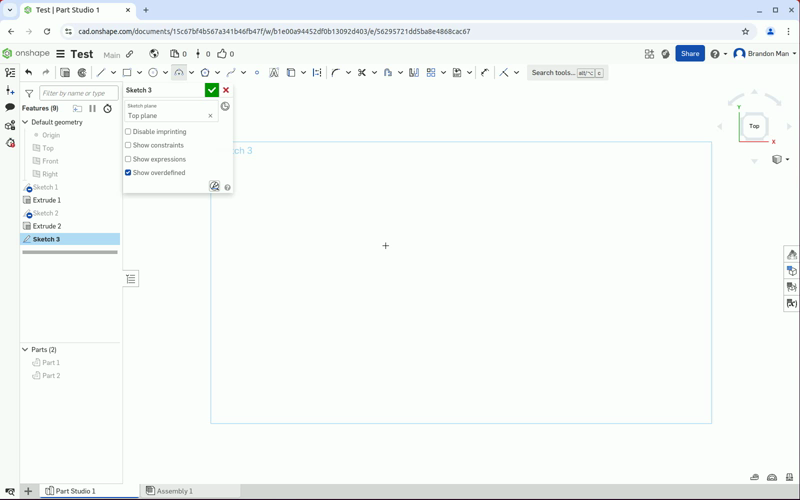
click(385, 245)
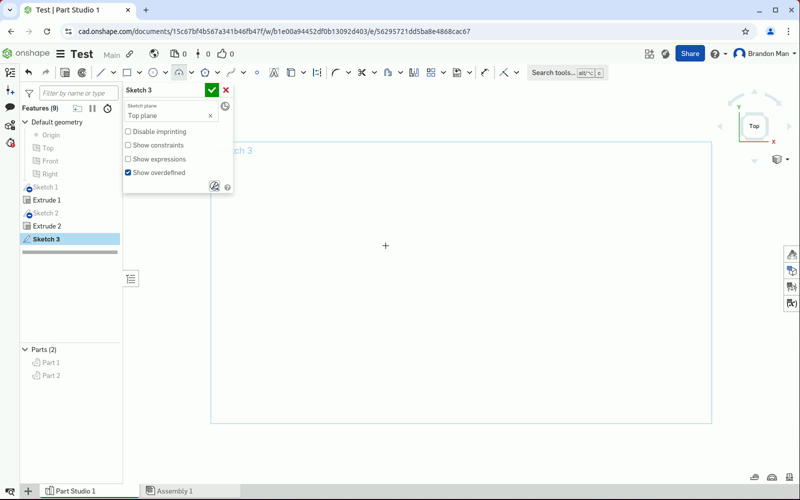
key_up(shift)
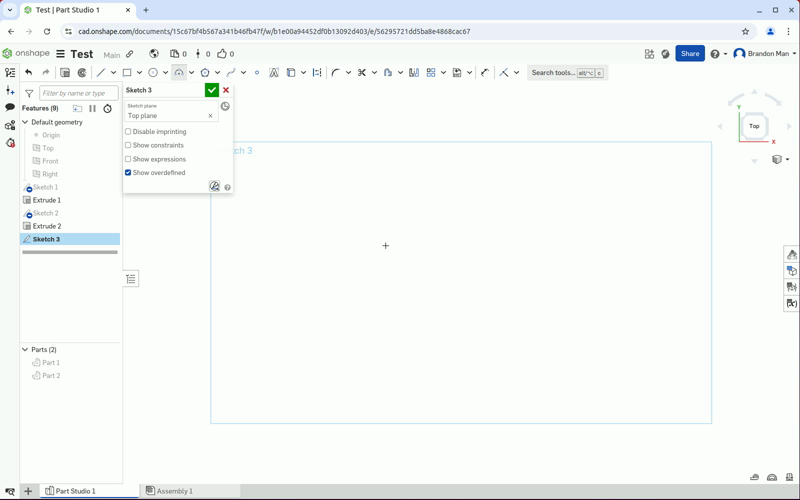
key_down(shift)
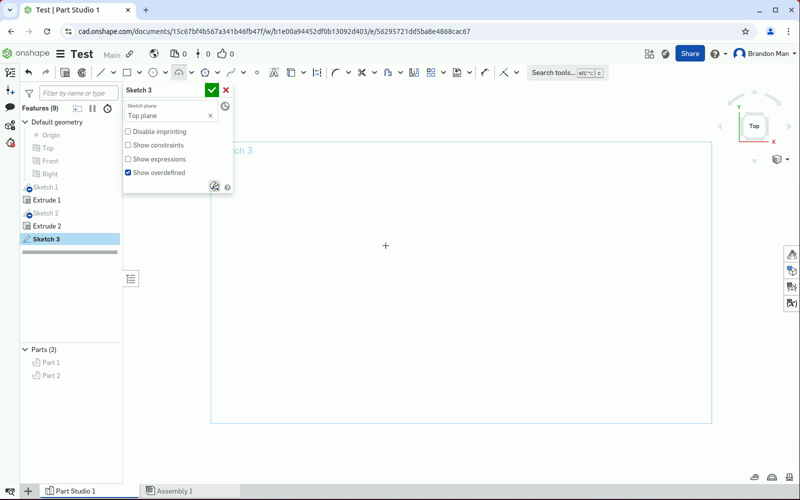
mouse_move(423, 283)
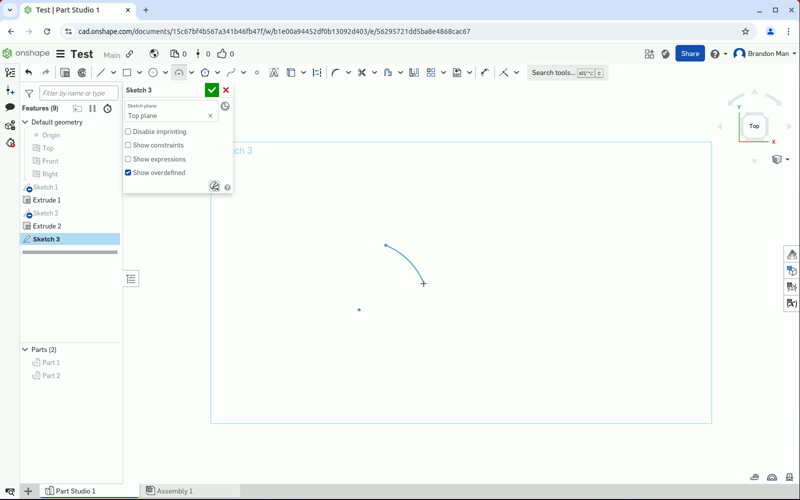
click(423, 283)
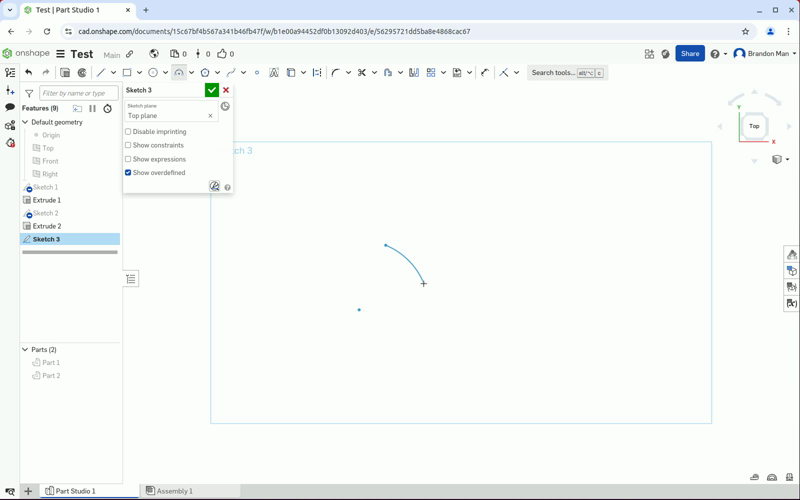
mouse_move(412, 256)
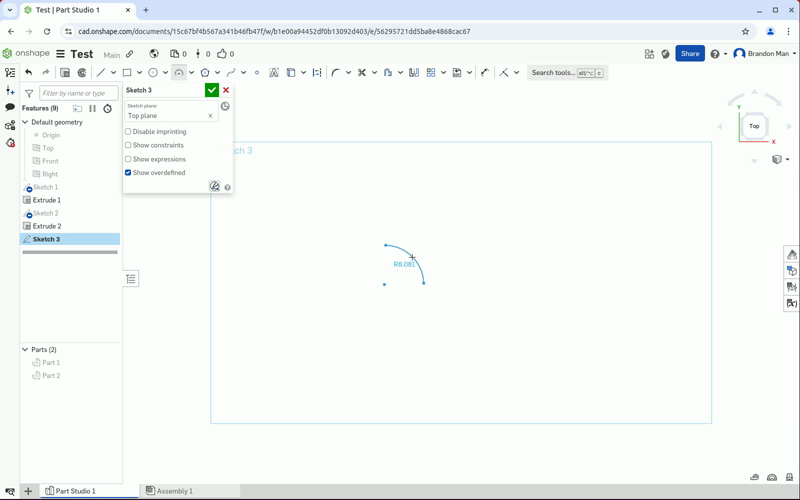
click(412, 256)
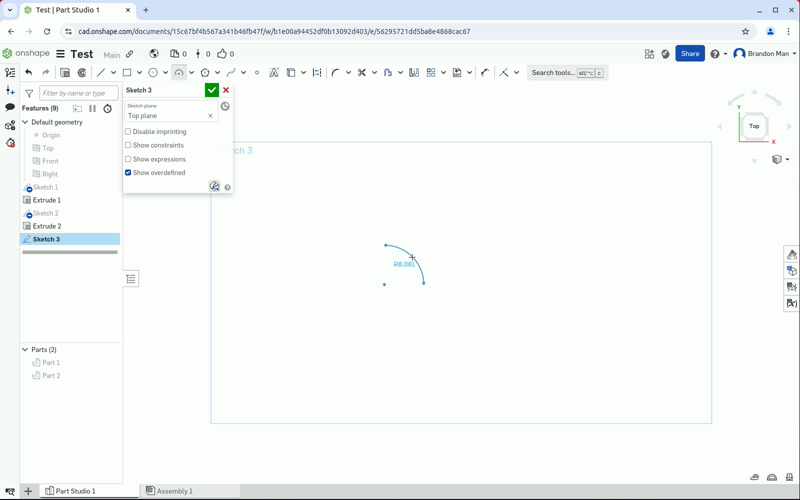
key_up(shift)
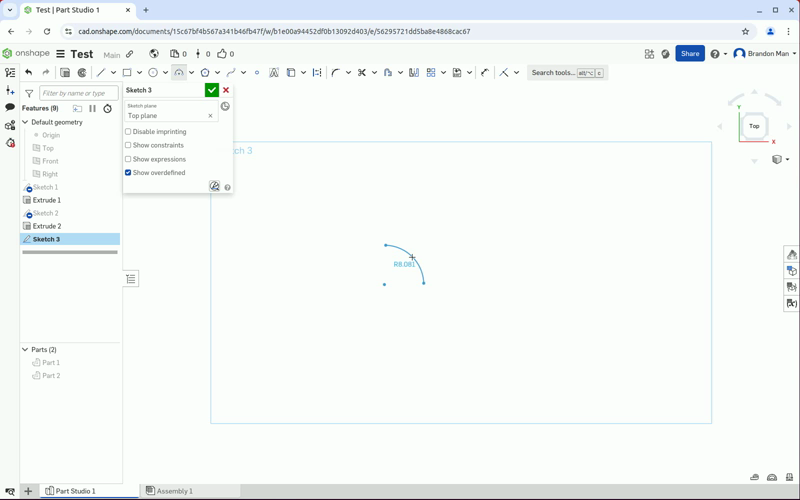
key(esc)
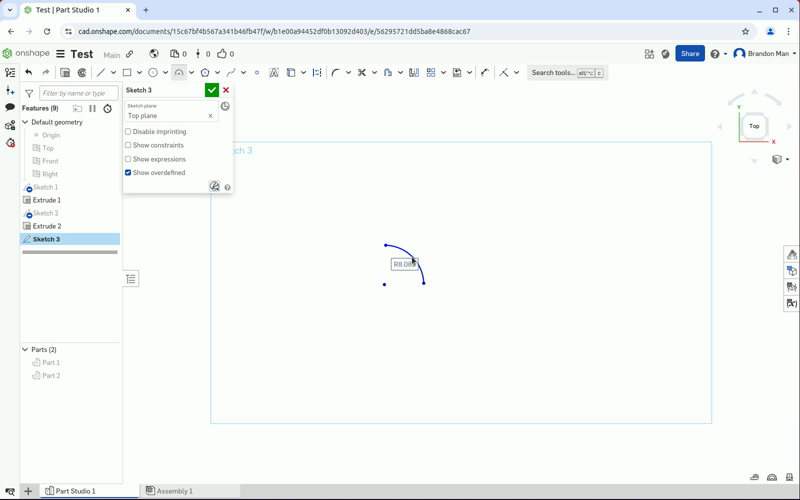
key(l)
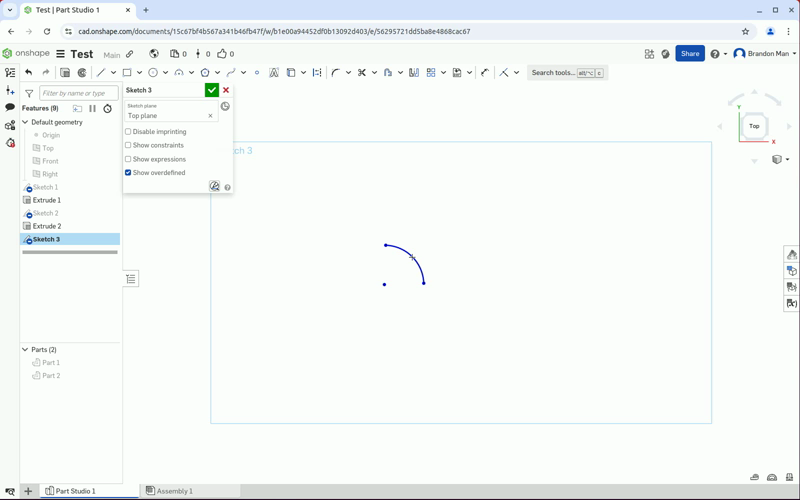
mouse_move(423, 283)
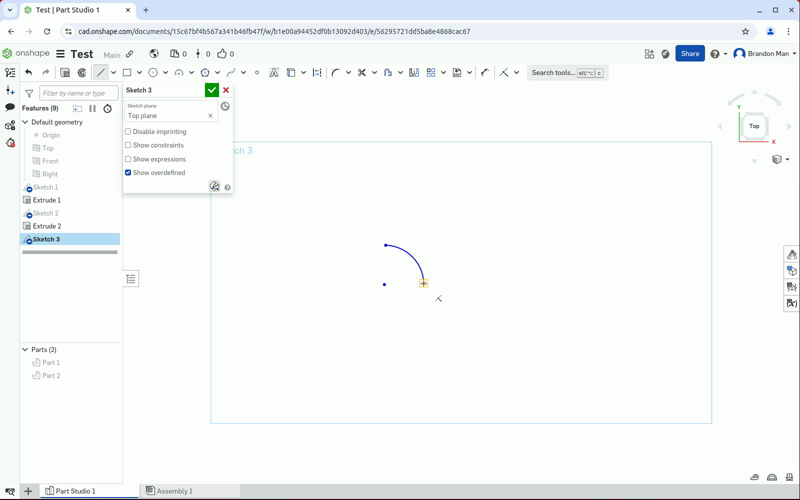
click(423, 283)
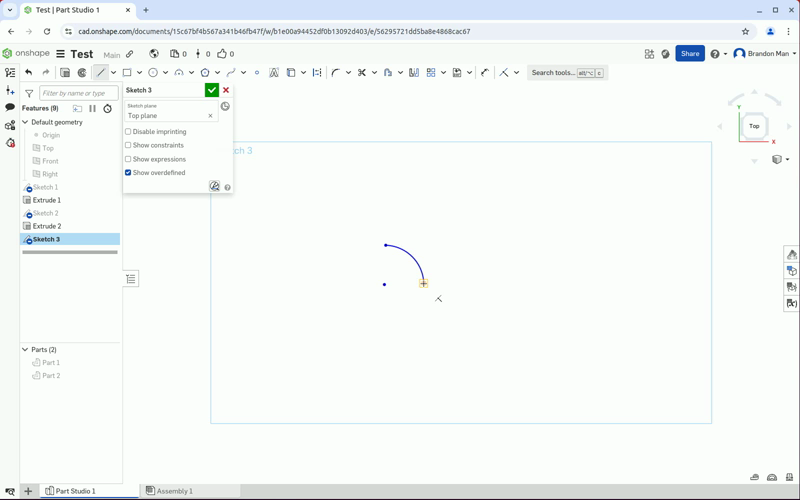
key_down(shift)
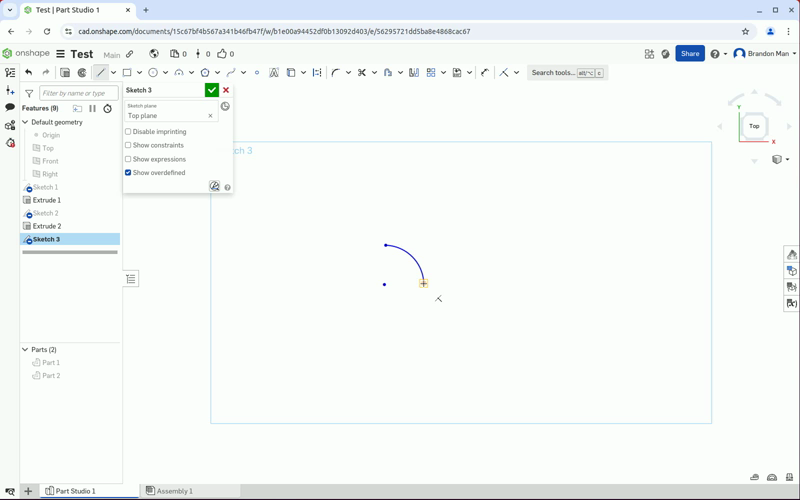
mouse_move(453, 283)
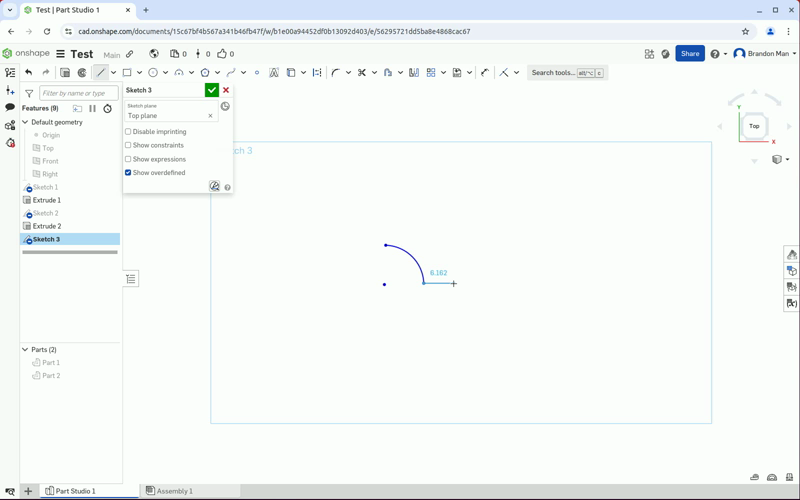
mouse_move(461, 283)
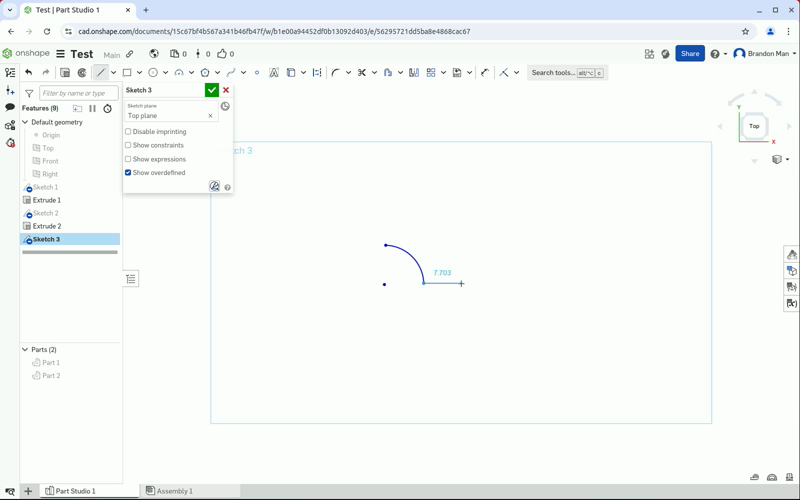
click(461, 283)
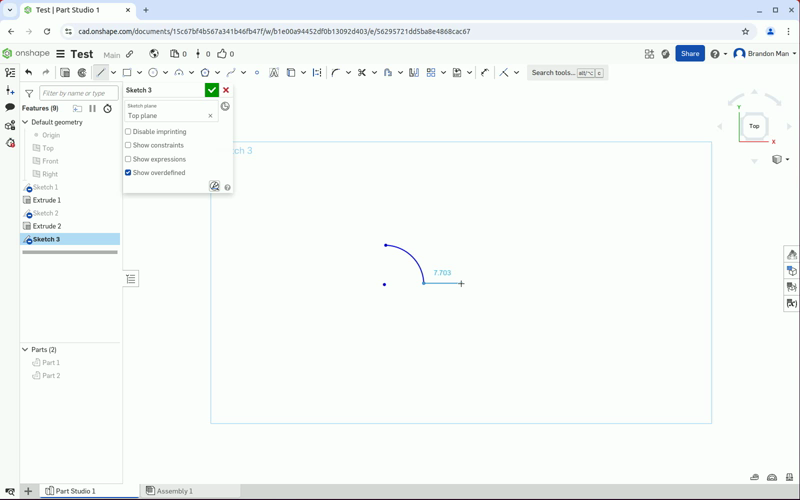
key_up(shift)
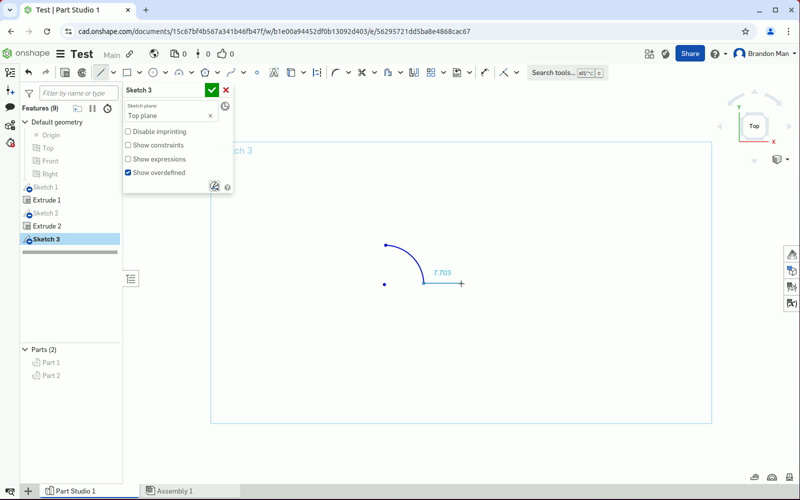
key_down(shift)
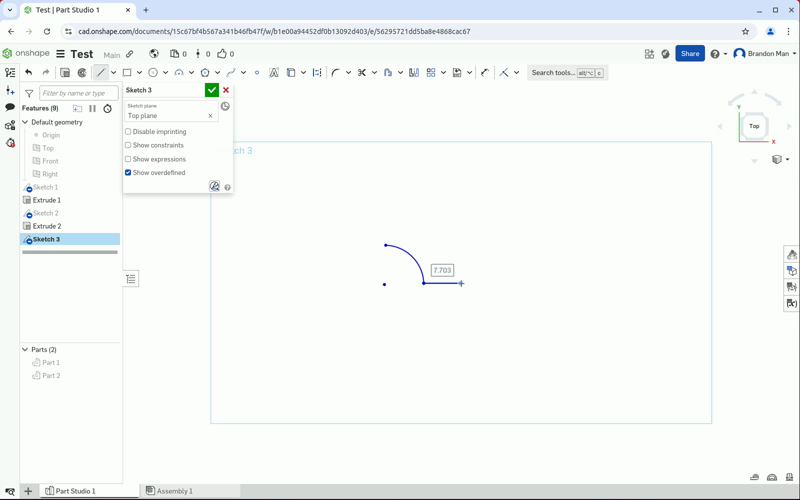
mouse_move(491, 283)
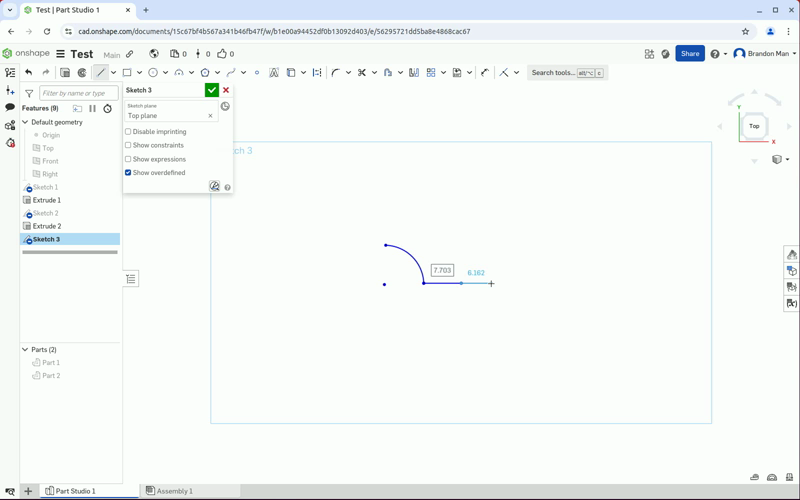
mouse_move(497, 283)
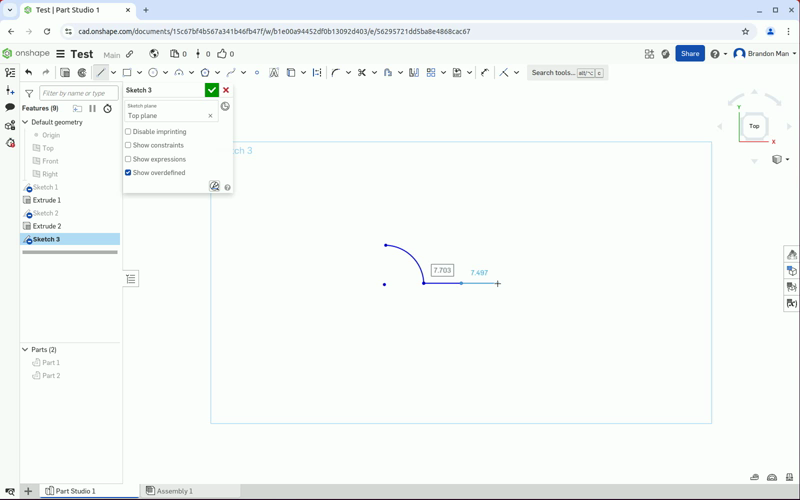
click(497, 283)
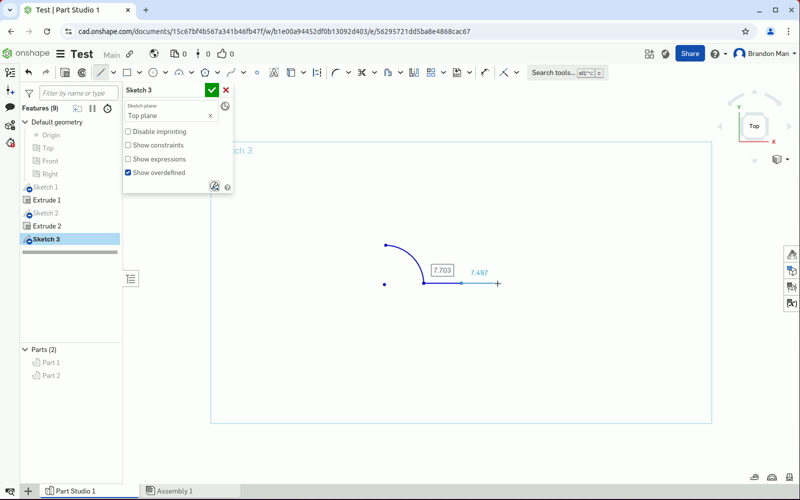
key_up(shift)
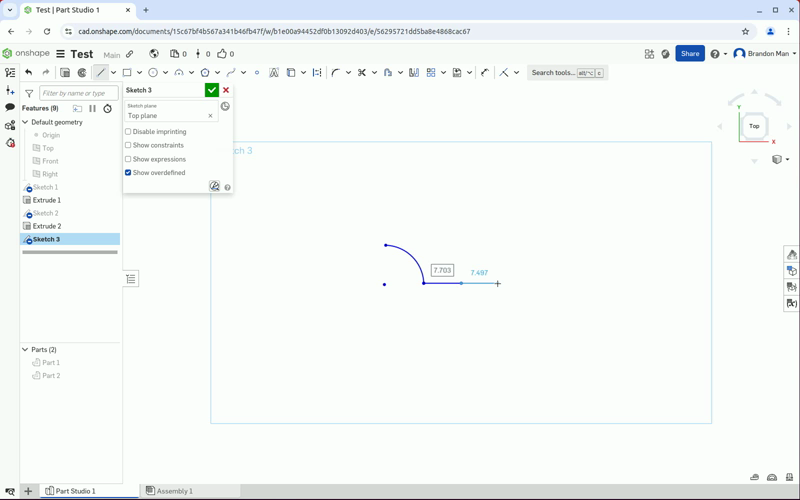
key(esc)
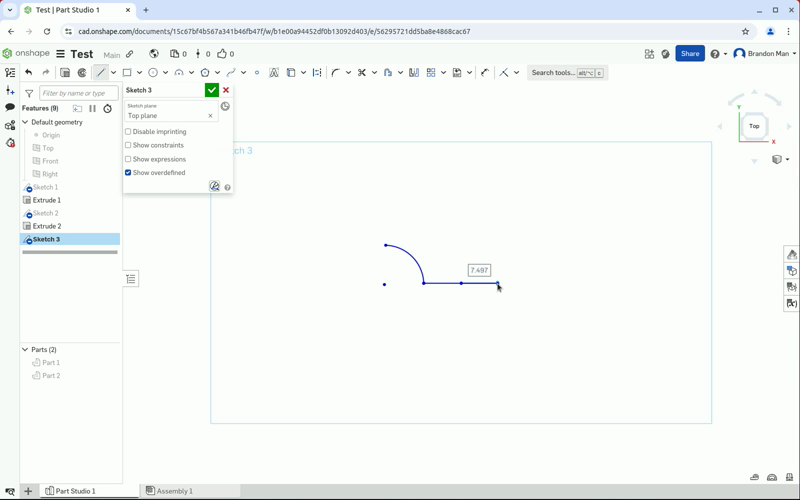
key(a)
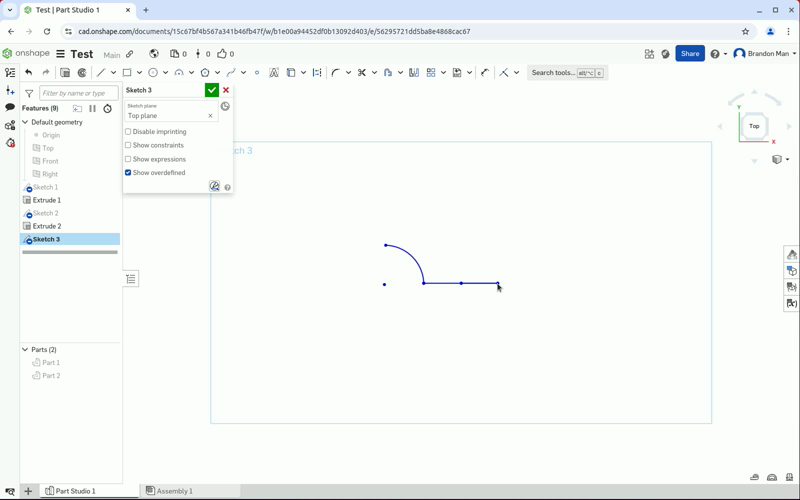
mouse_move(497, 283)
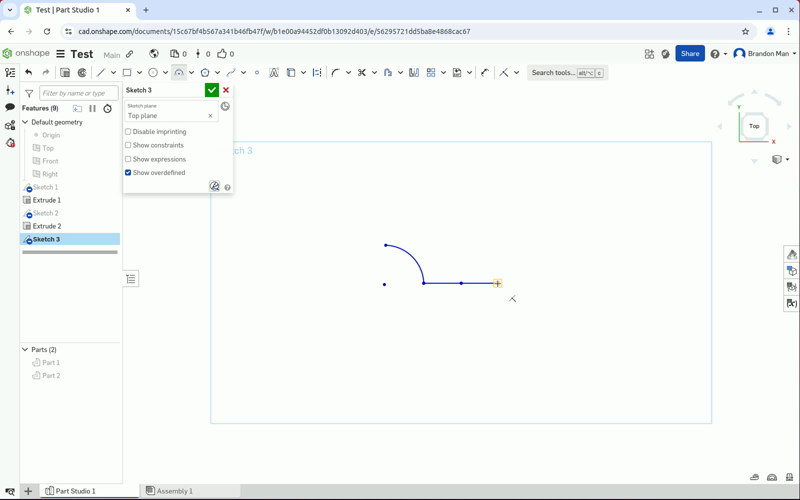
click(497, 283)
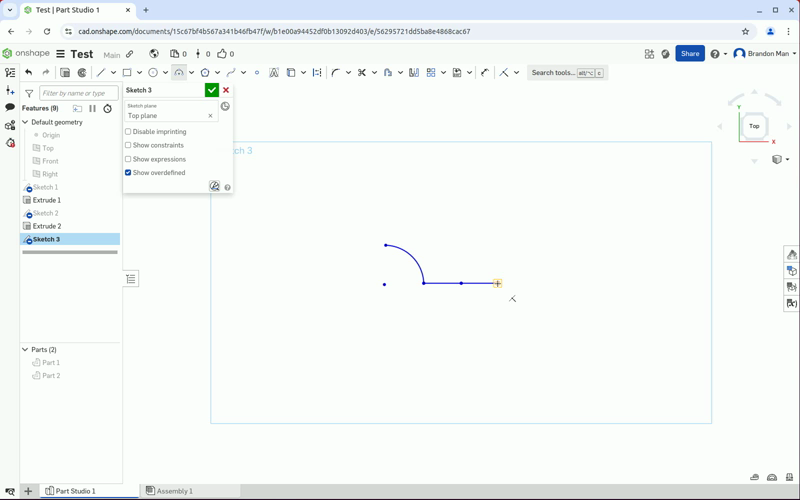
key_down(shift)
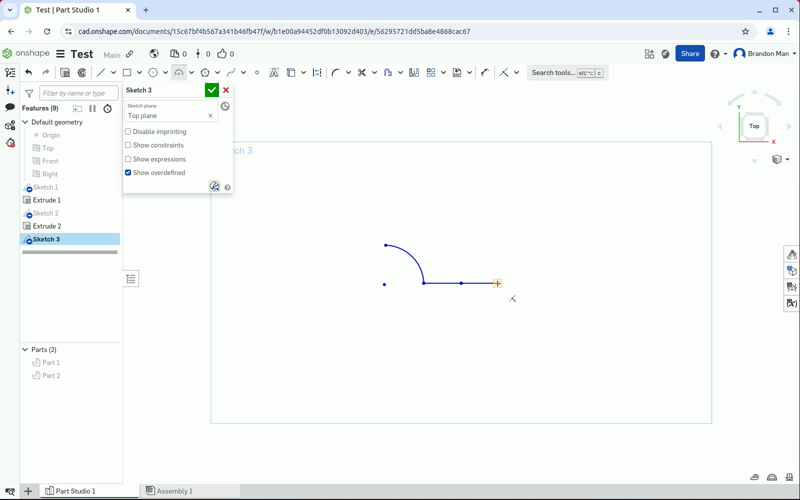
mouse_move(535, 245)
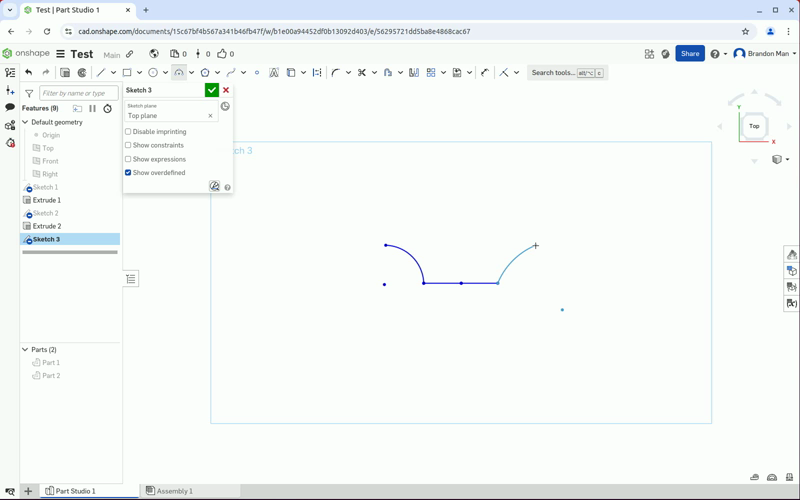
click(535, 245)
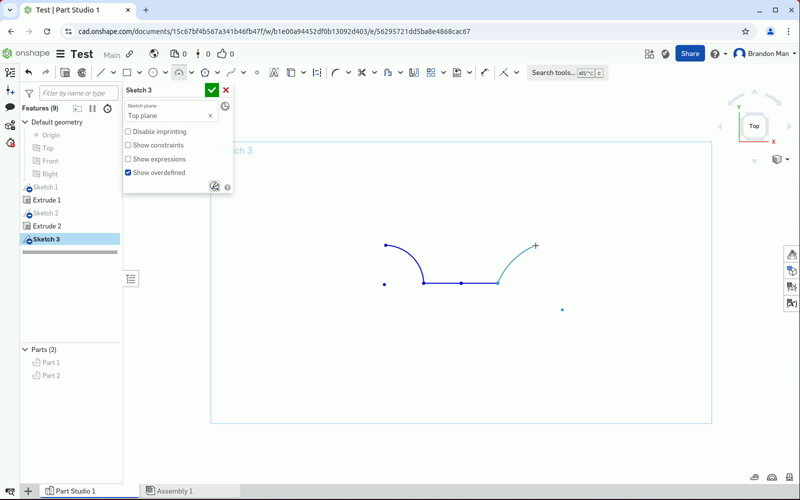
mouse_move(508, 256)
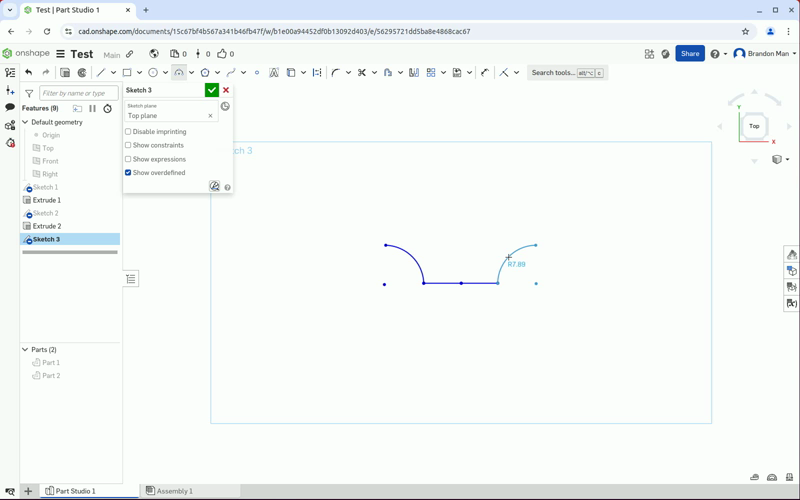
click(508, 256)
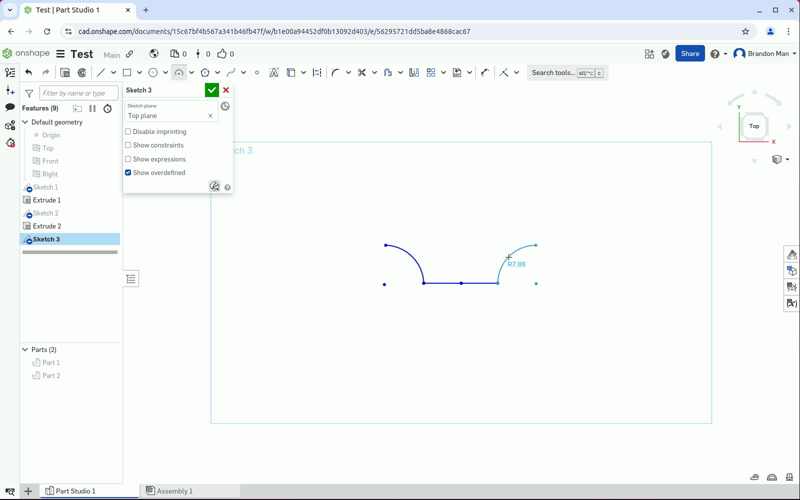
key_up(shift)
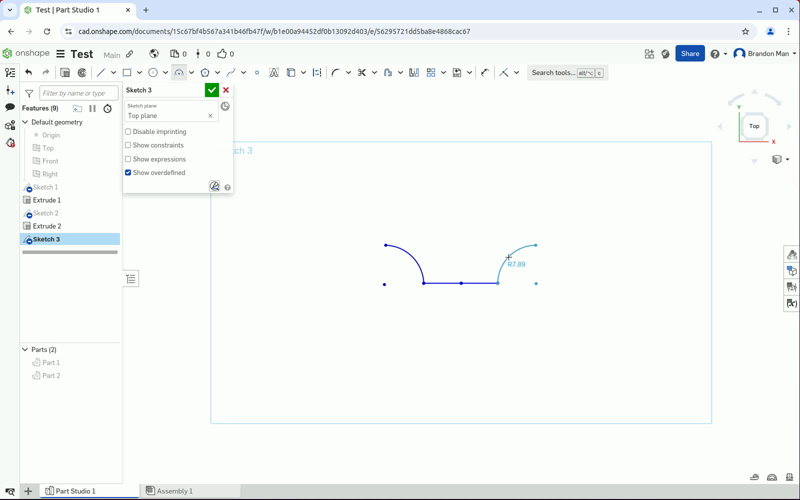
key(esc)
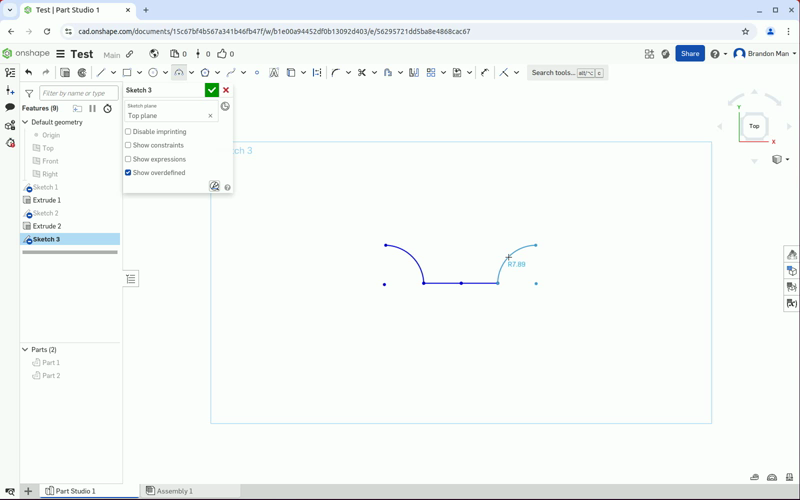
key(l)
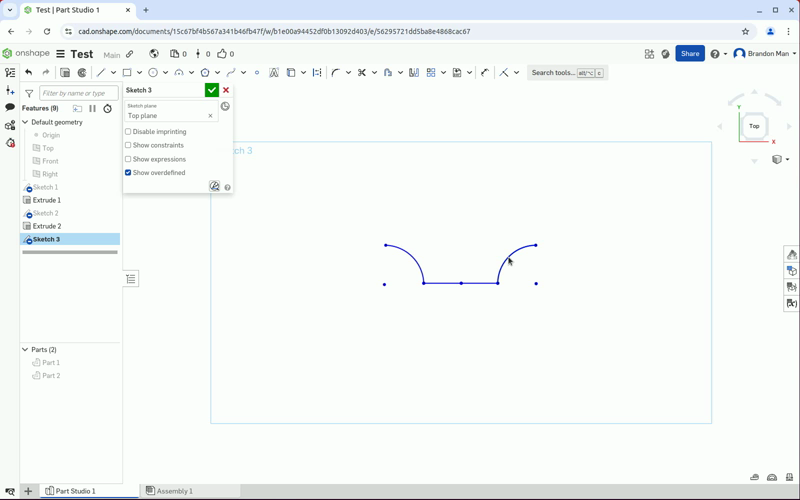
mouse_move(535, 245)
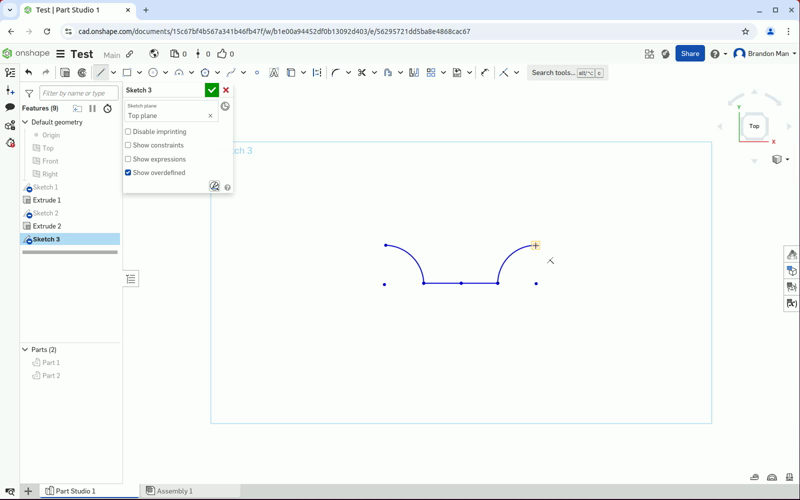
click(535, 245)
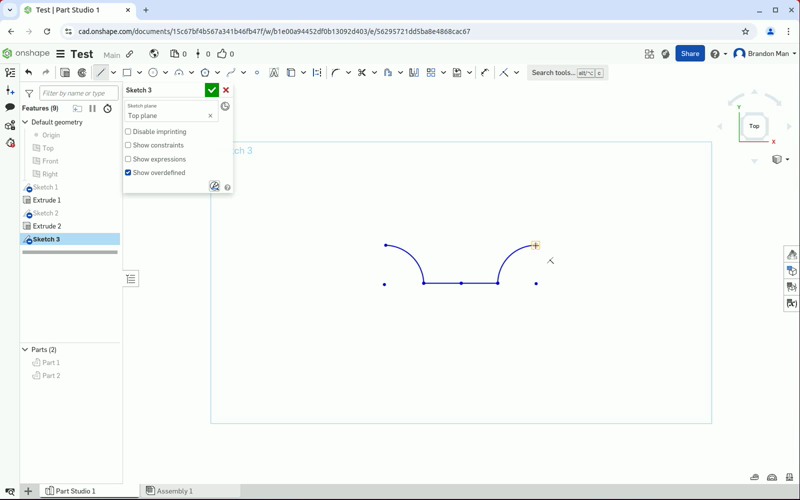
key_down(shift)
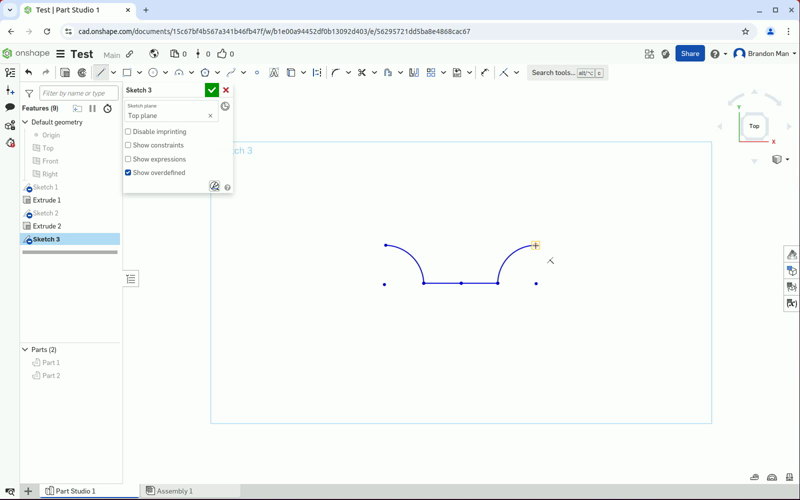
mouse_move(385, 245)
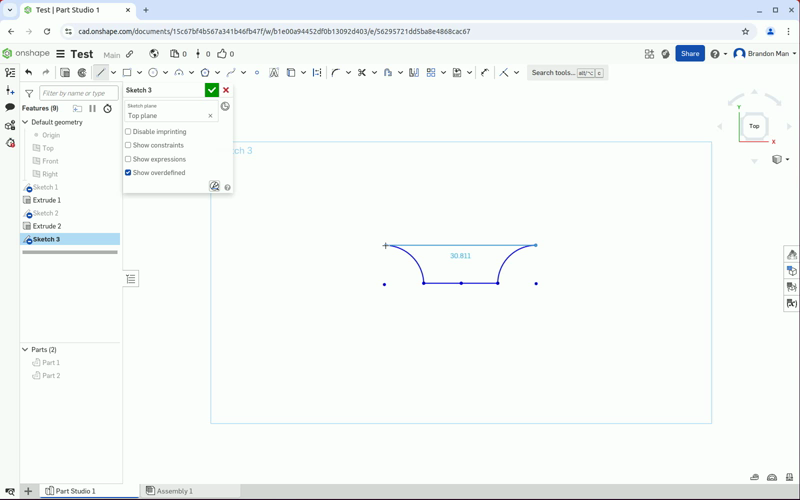
key_up(shift)
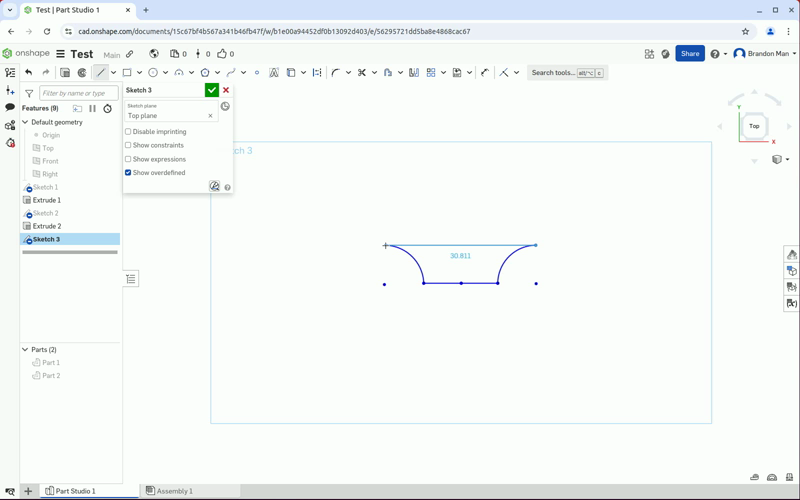
click(385, 245)
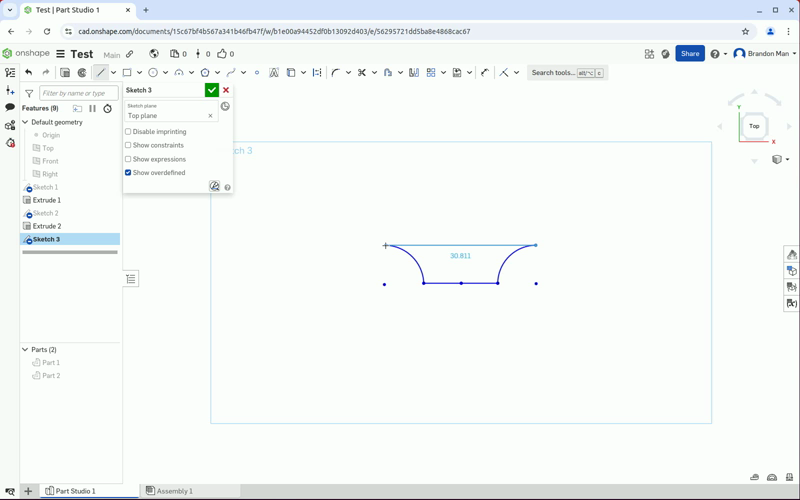
key(esc)
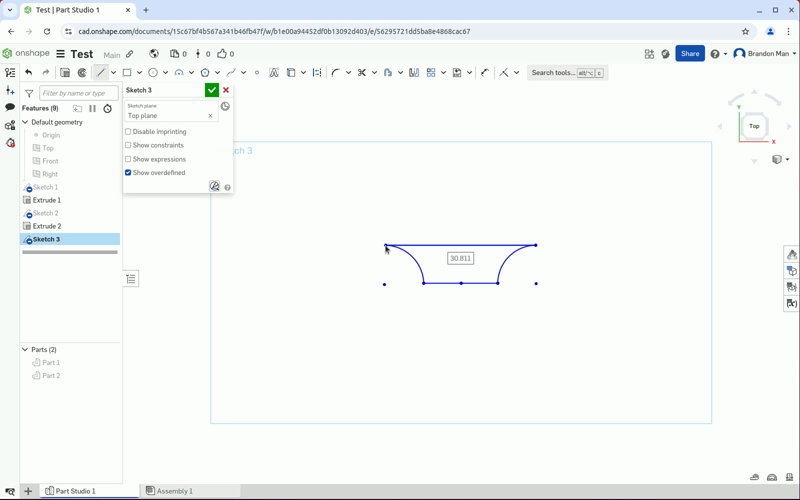
mouse_move(498, 261)
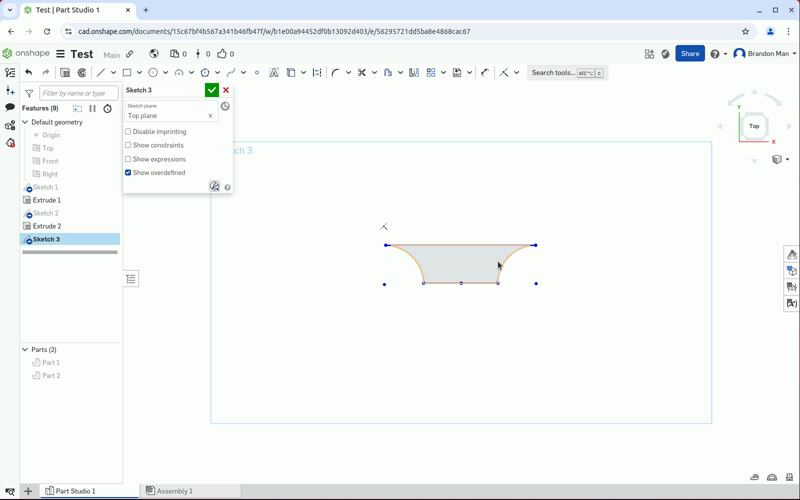
click(498, 261)
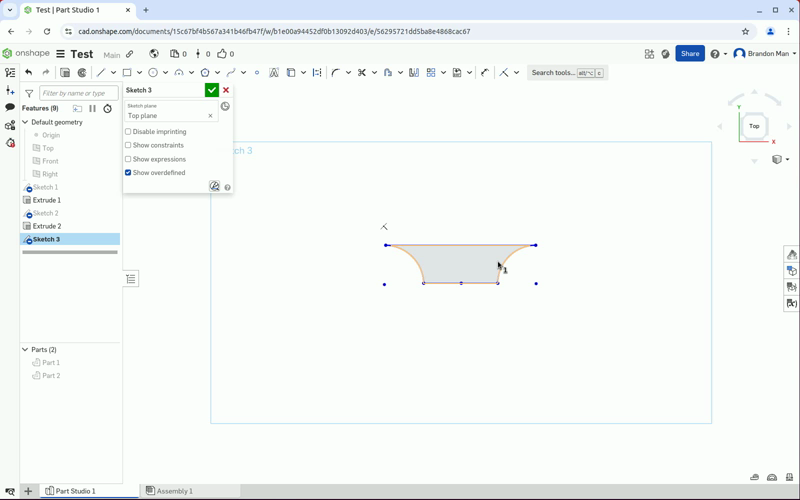
mouse_move(73, 352)
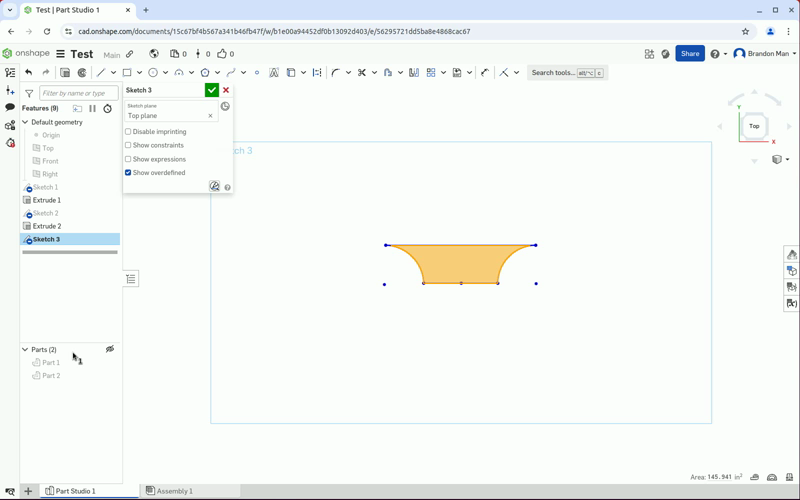
key(shift+y)
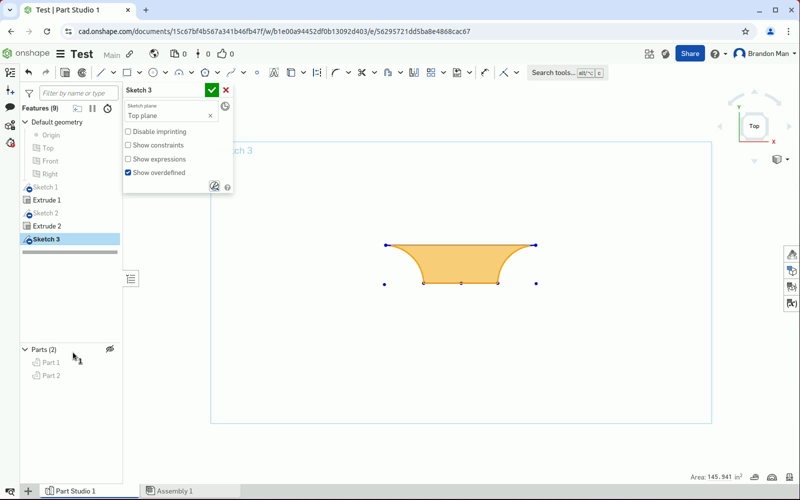
key(shift+e)
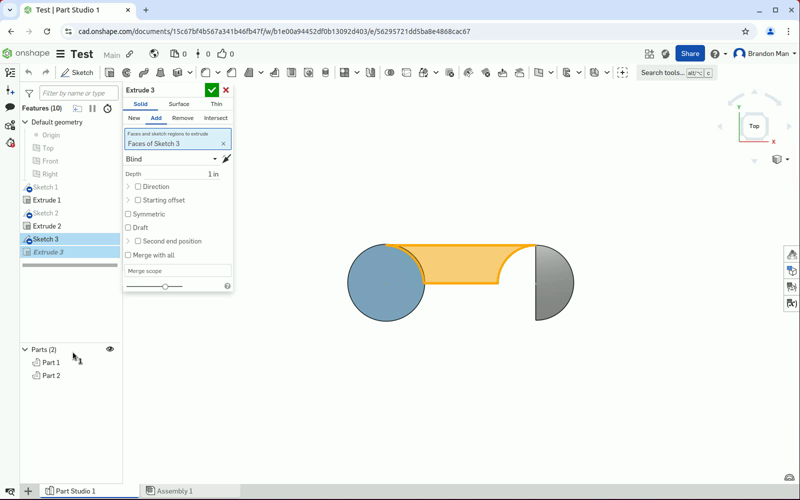
mouse_move(143, 106)
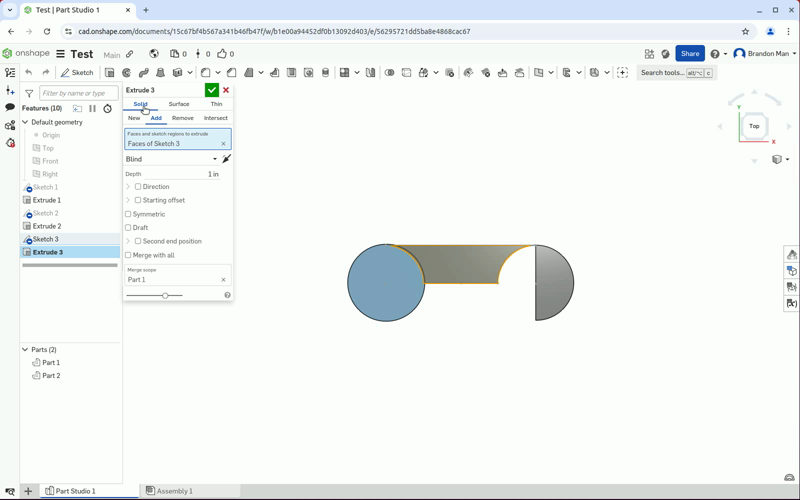
click(143, 106)
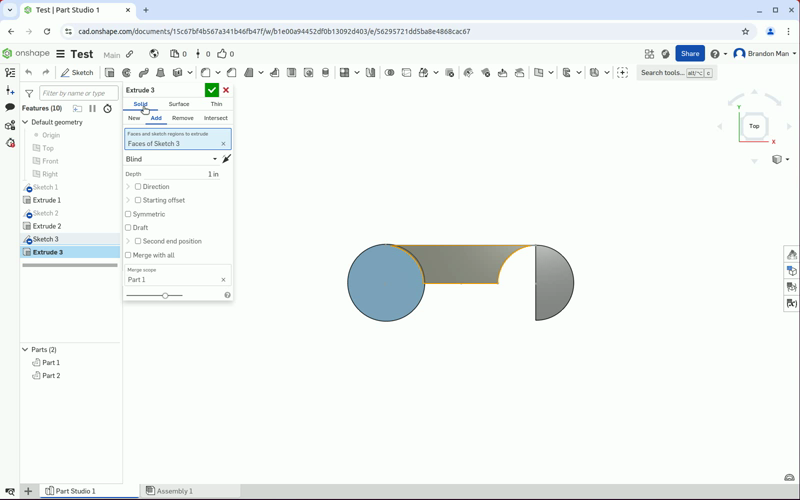
mouse_move(137, 120)
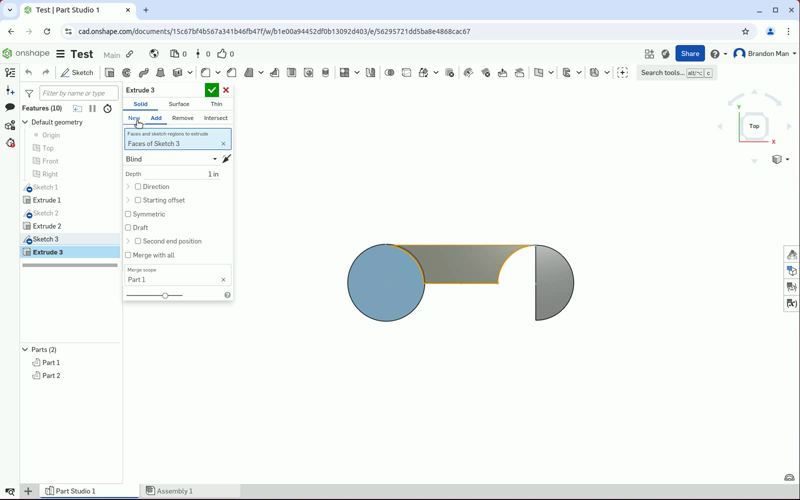
click(137, 120)
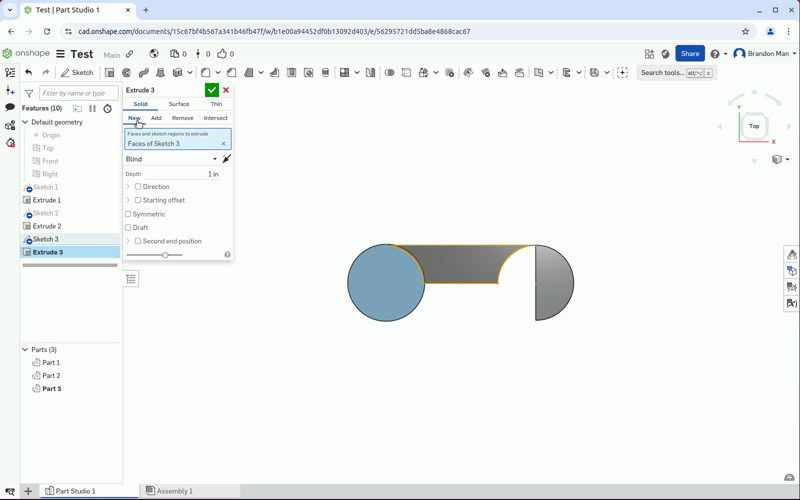
key(tab, 4)
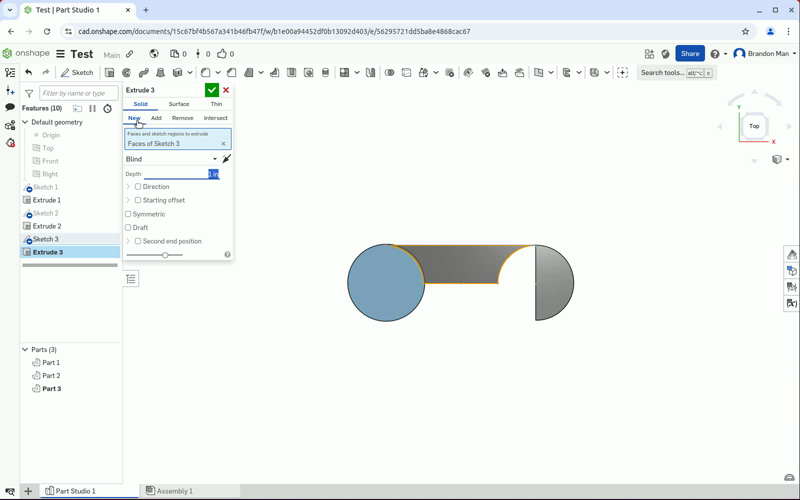
text(2.889)
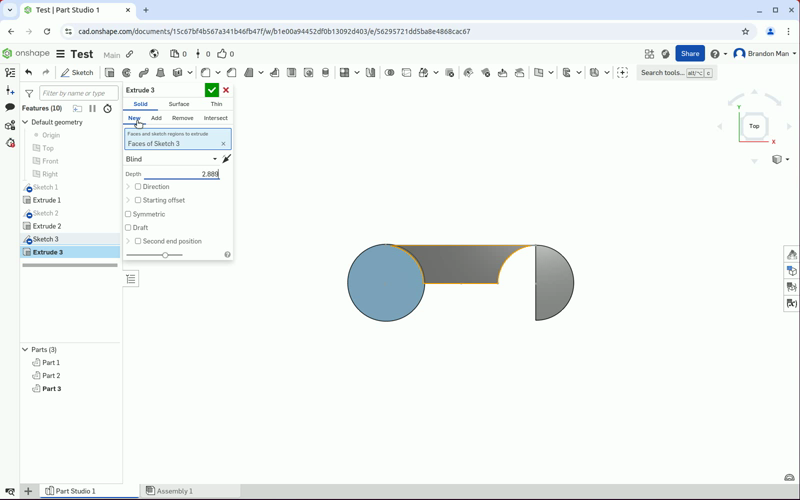
key(enter)
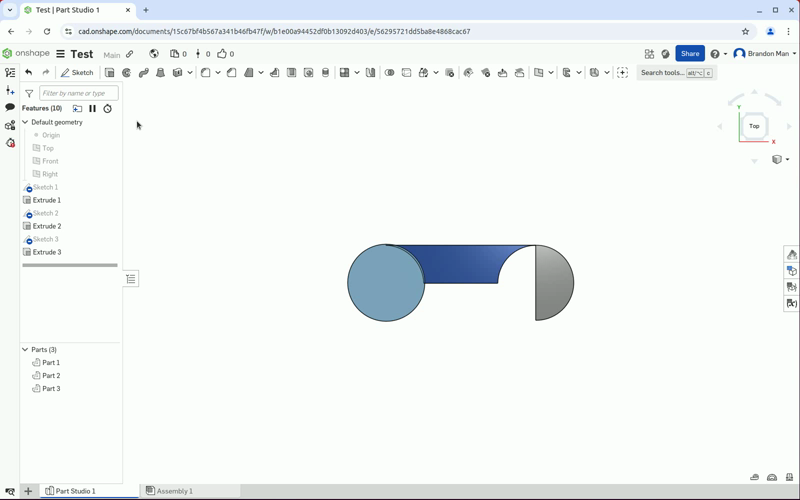
key(shift+h)
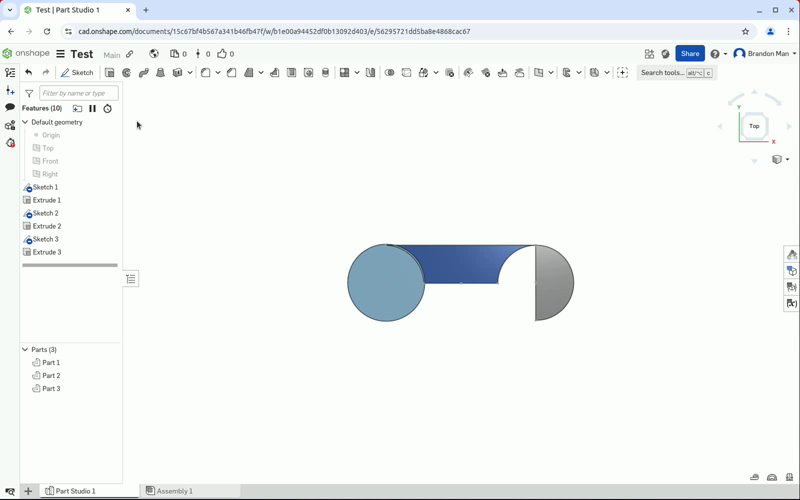
key(shift+h)
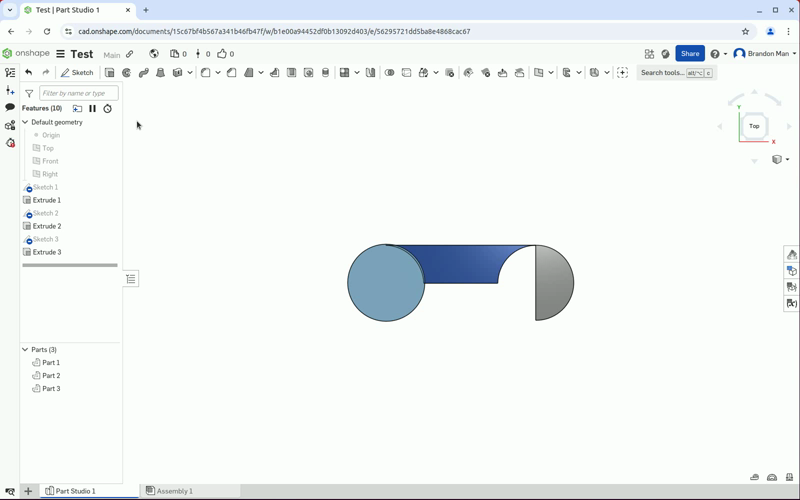
mouse_move(73, 189)
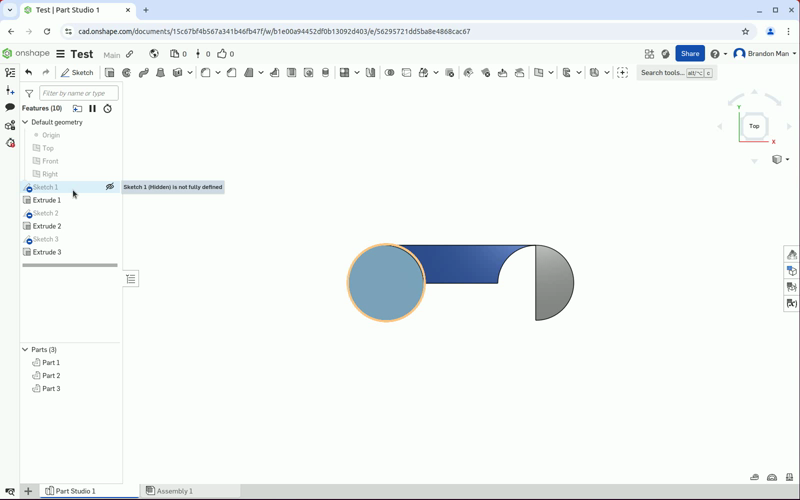
click(73, 189)
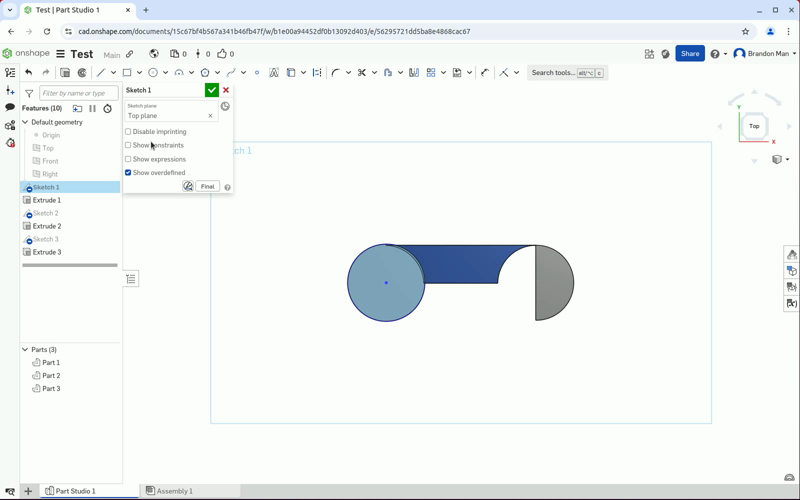
mouse_move(229, 92)
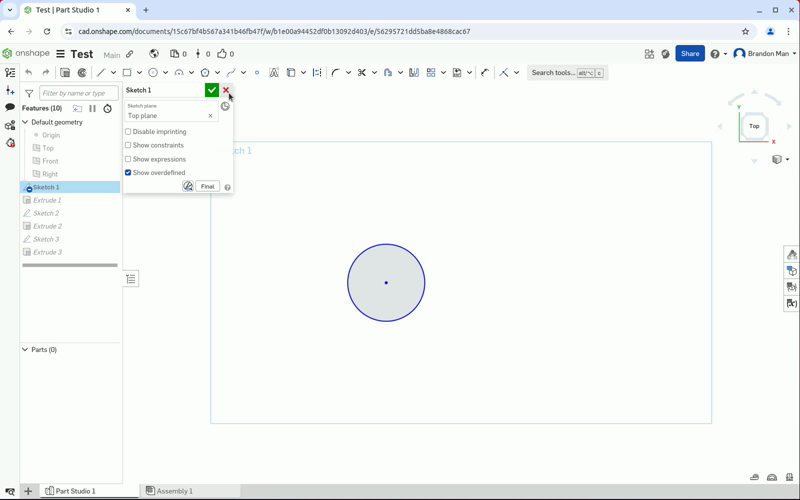
click(229, 92)
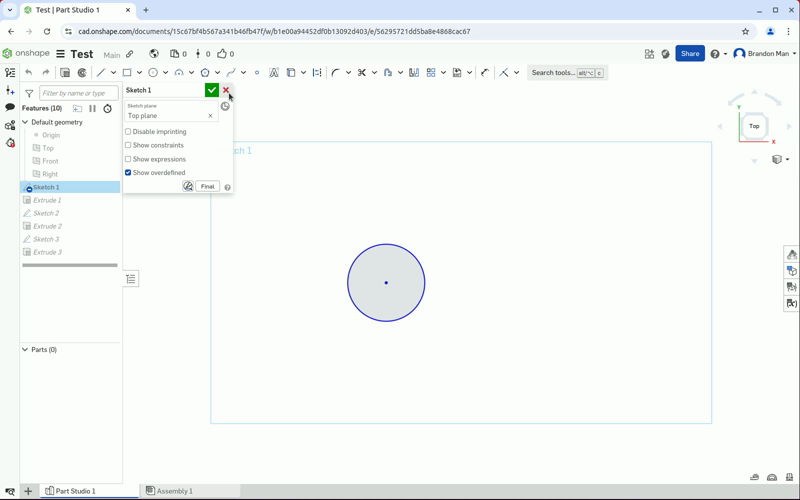
key(shift+s)
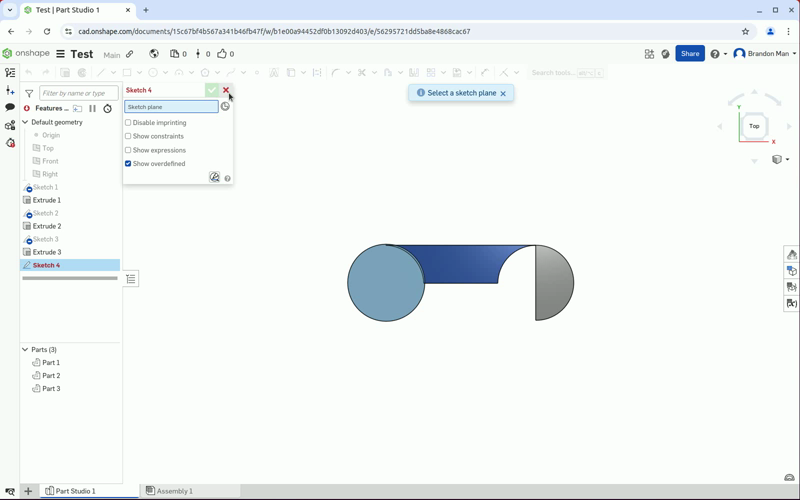
mouse_move(73, 150)
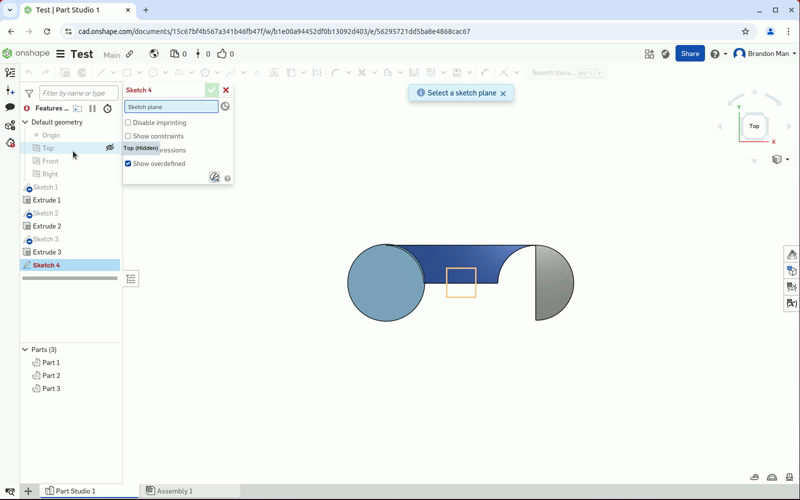
click(73, 150)
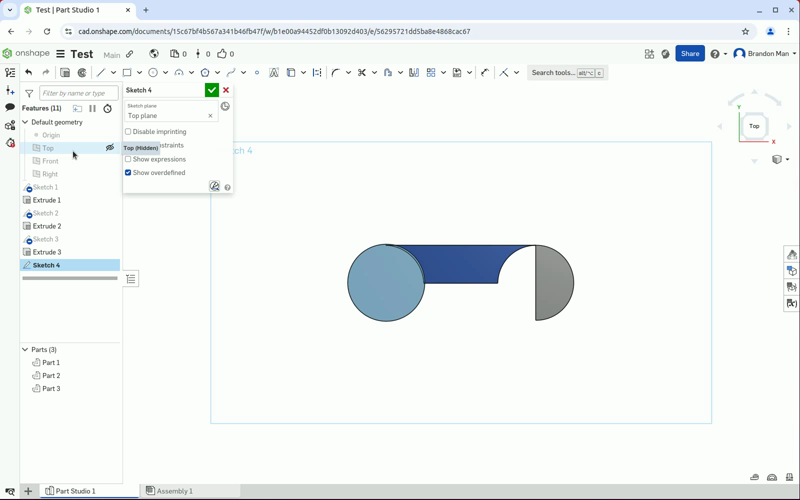
mouse_move(73, 352)
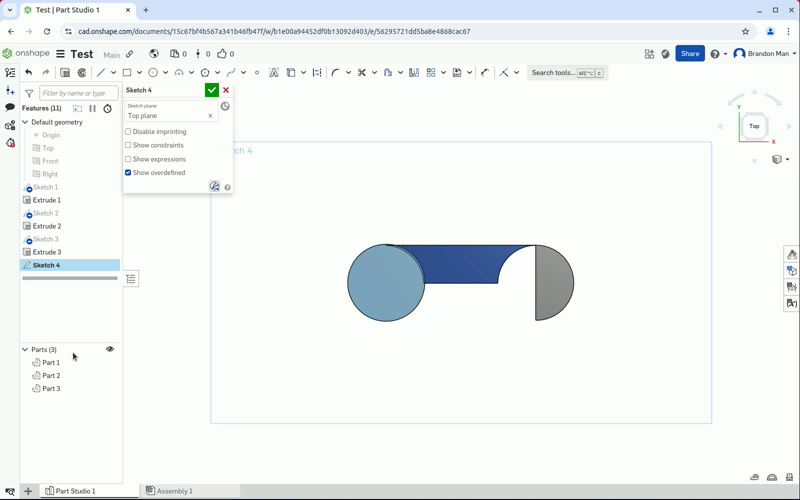
key(y)
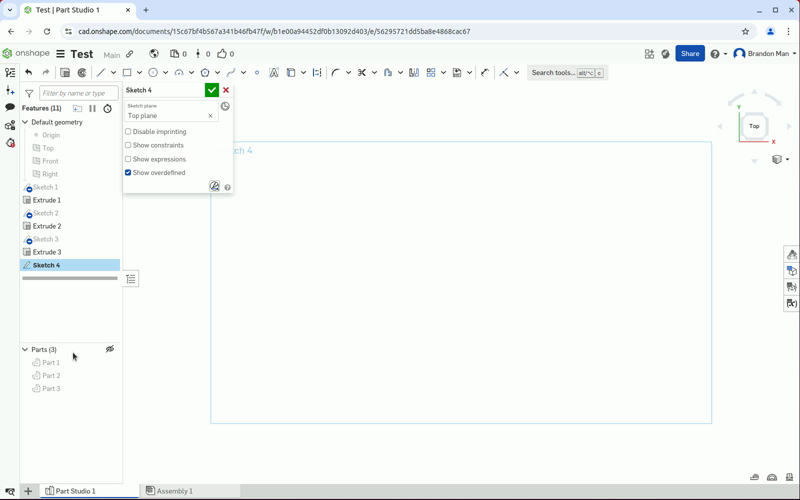
key(l)
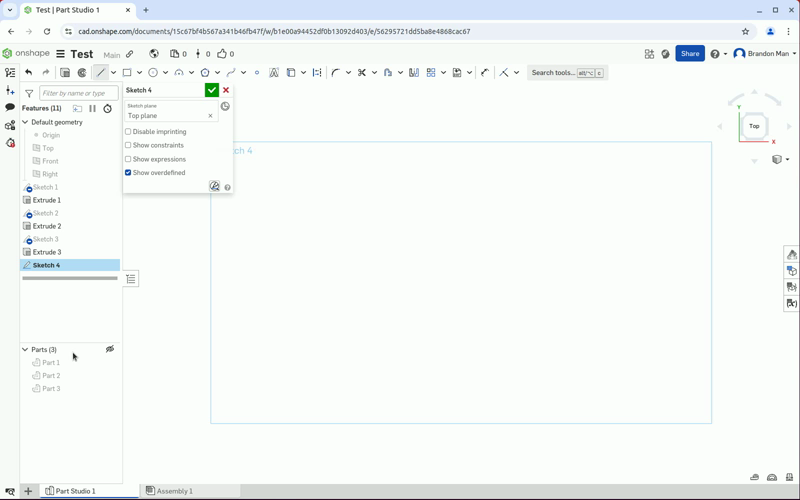
key_down(shift)
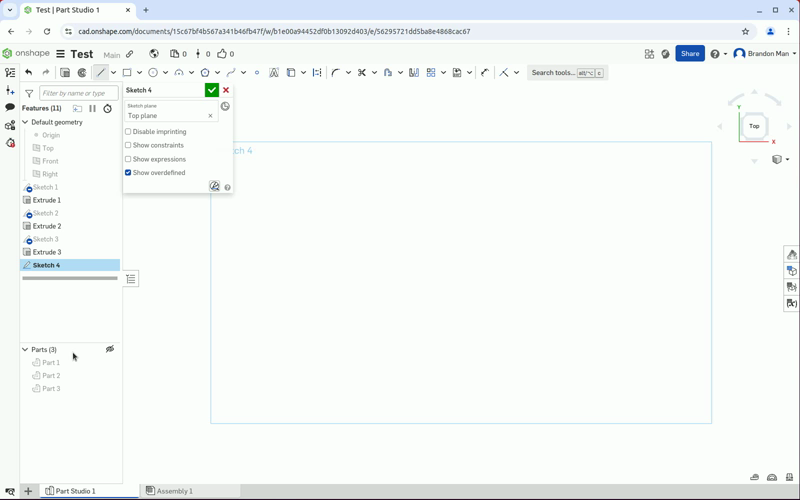
mouse_move(385, 320)
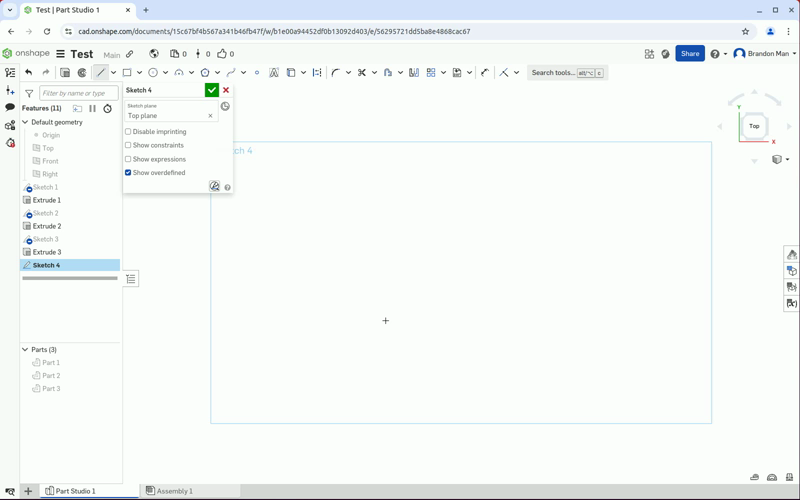
click(385, 320)
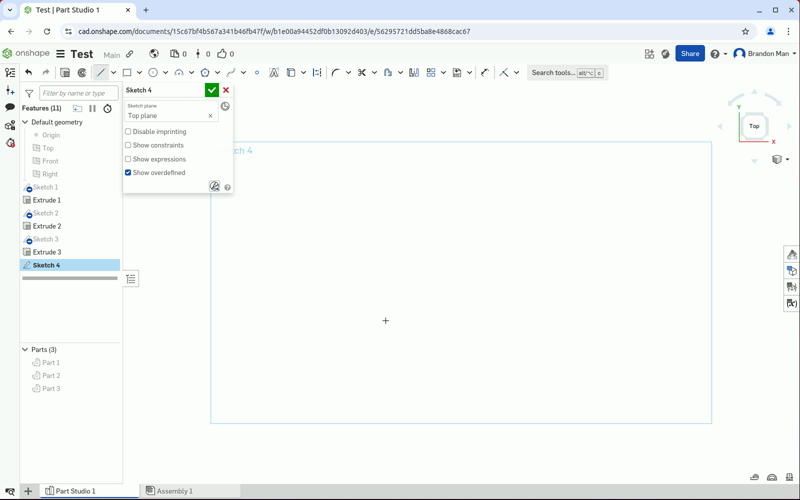
key_up(shift)
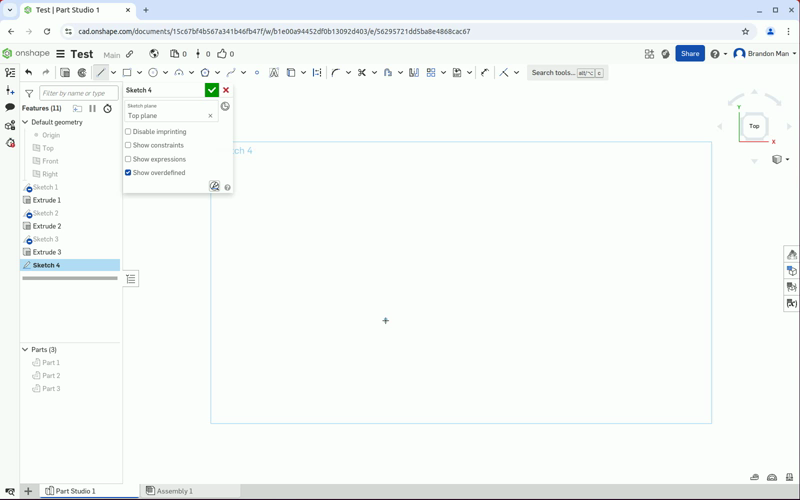
key_down(shift)
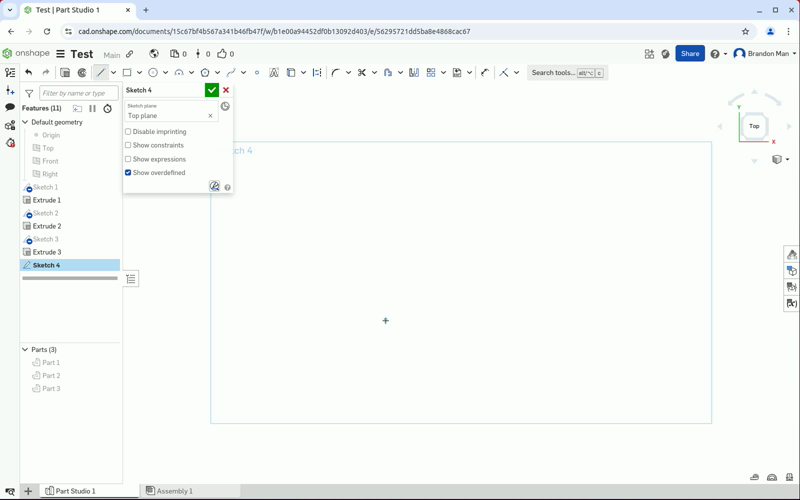
mouse_move(535, 320)
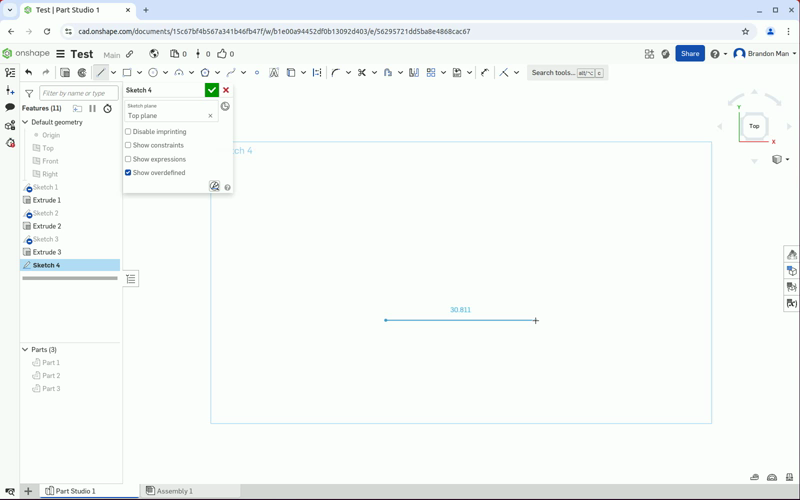
click(535, 320)
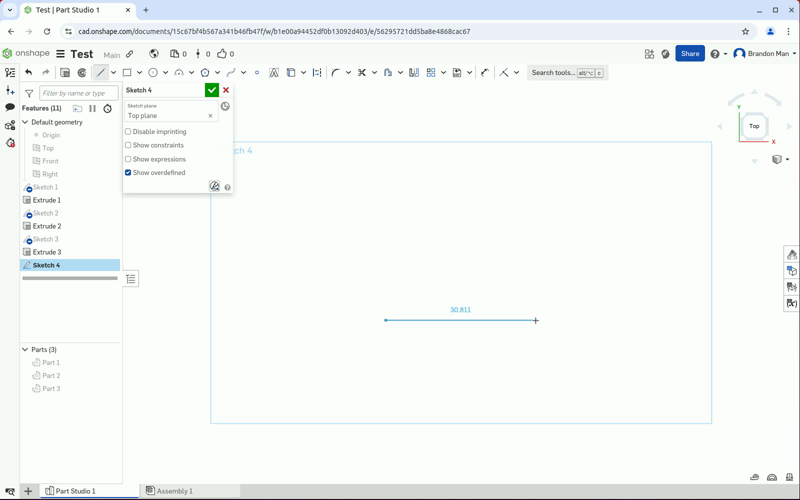
key_up(shift)
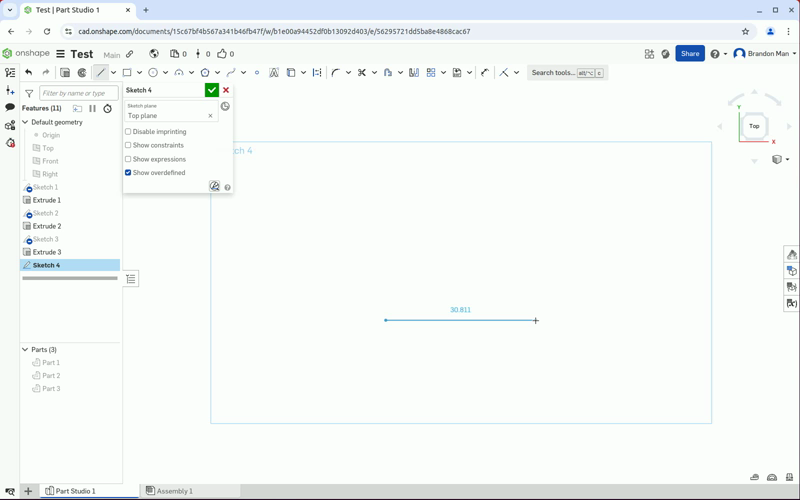
key(esc)
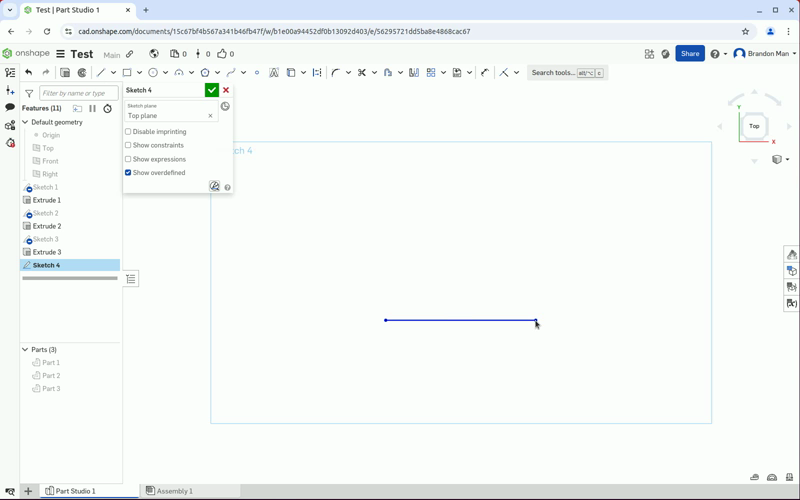
key(a)
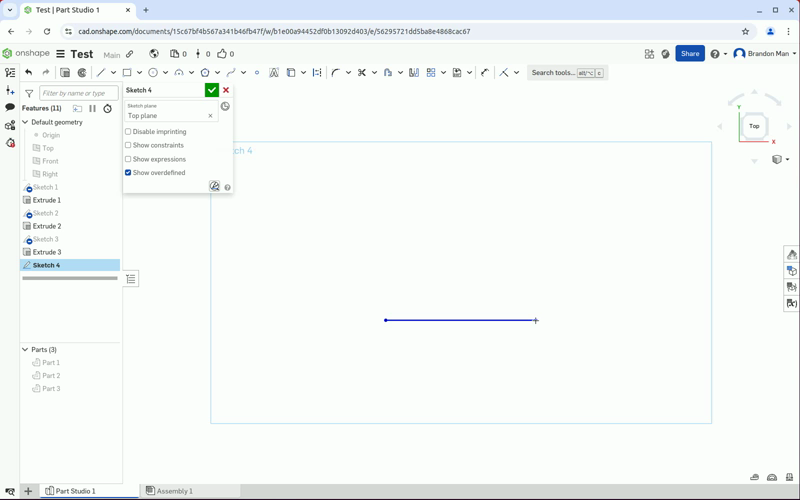
mouse_move(535, 320)
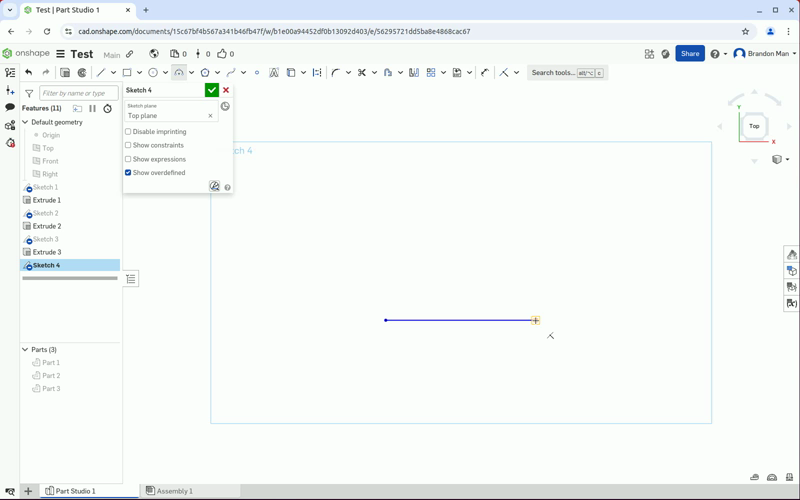
click(535, 320)
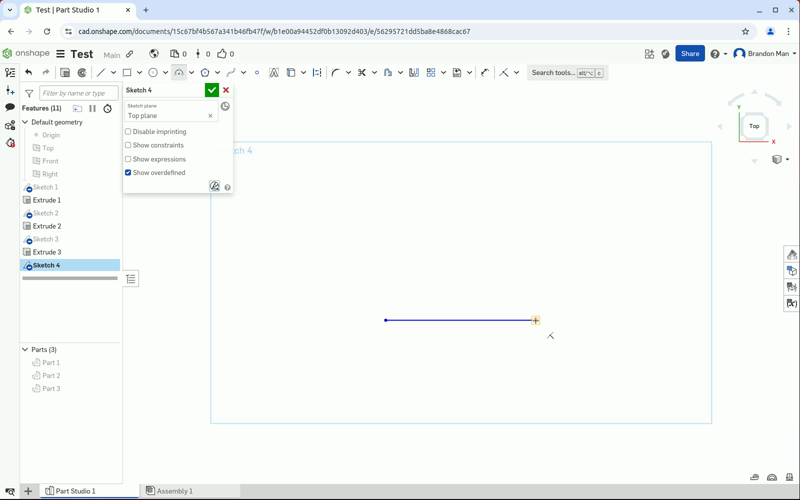
key_down(shift)
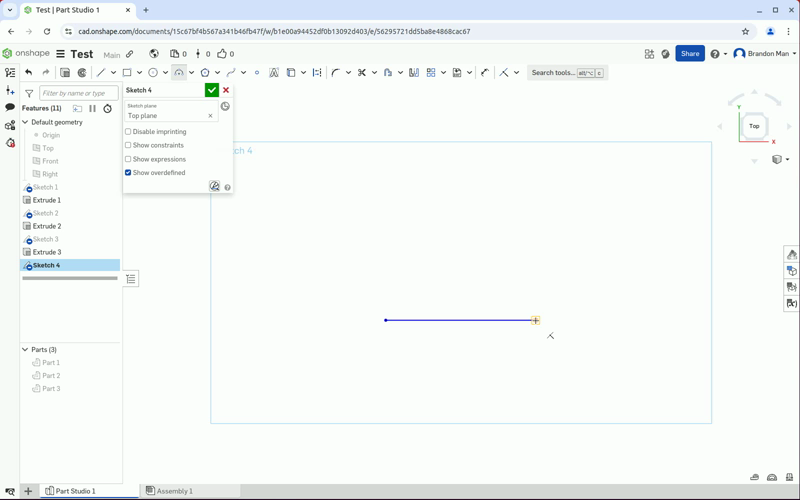
mouse_move(497, 282)
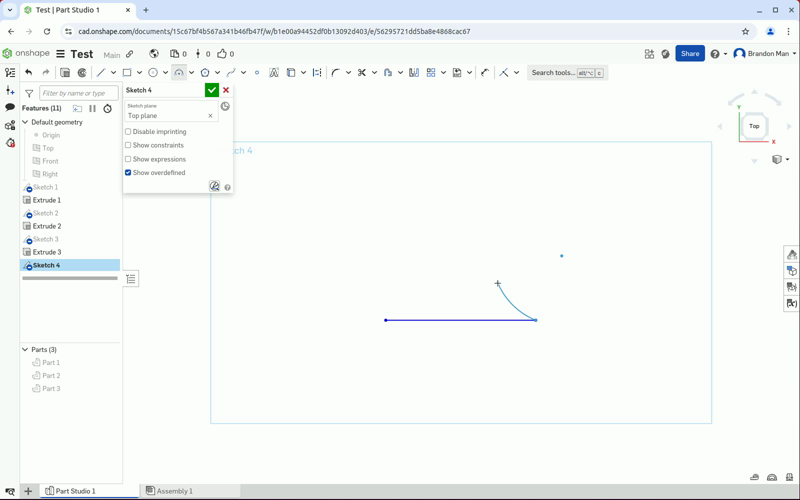
click(497, 282)
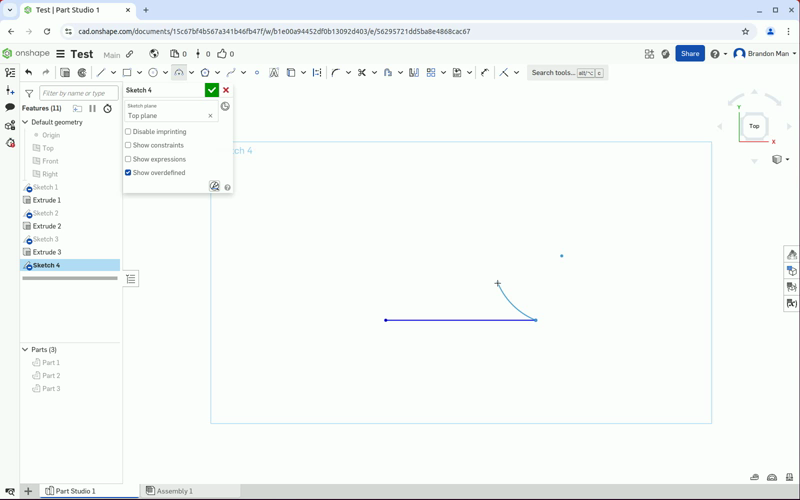
mouse_move(508, 309)
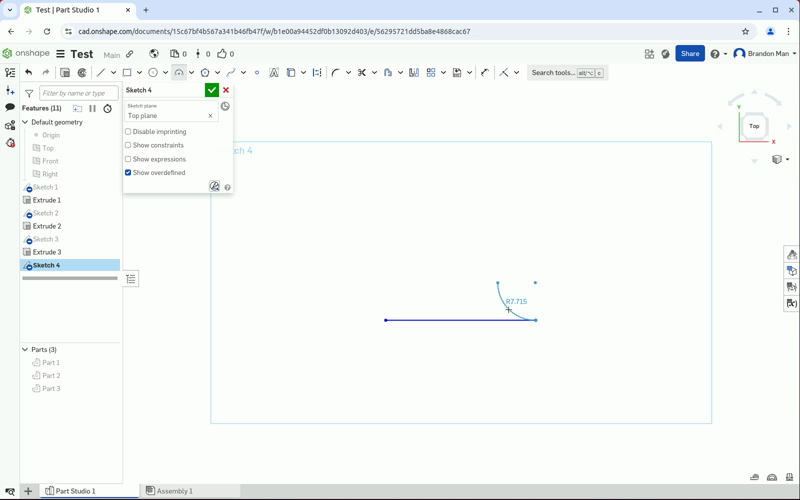
click(508, 309)
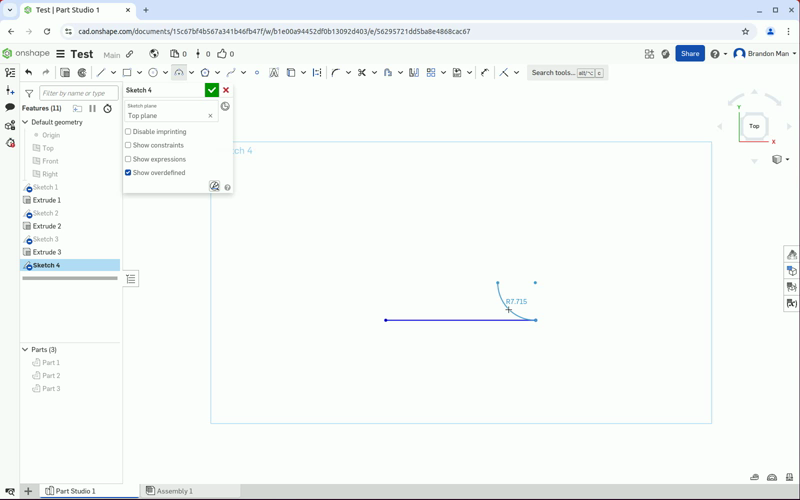
key_up(shift)
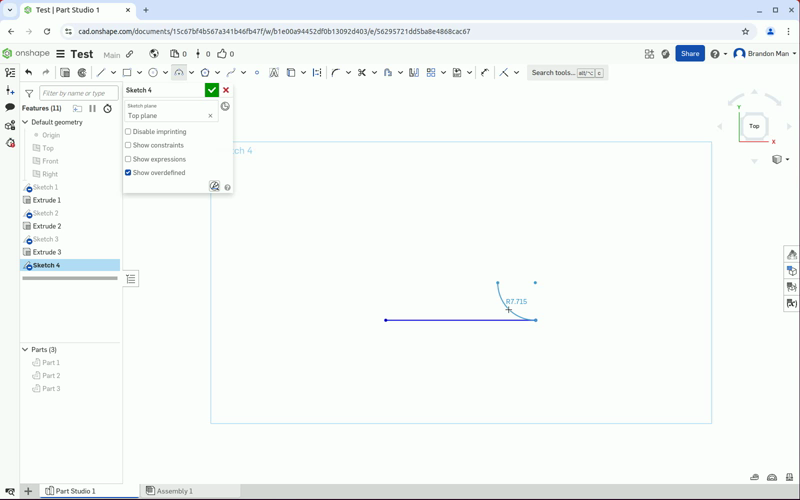
key(esc)
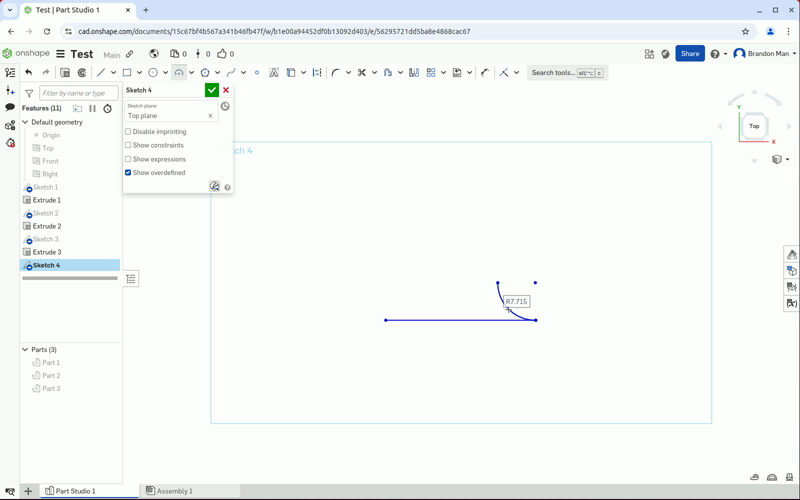
key(l)
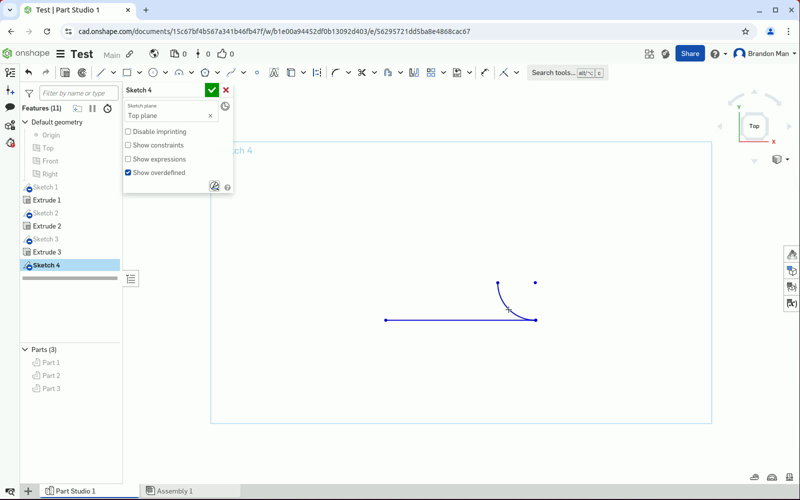
mouse_move(497, 282)
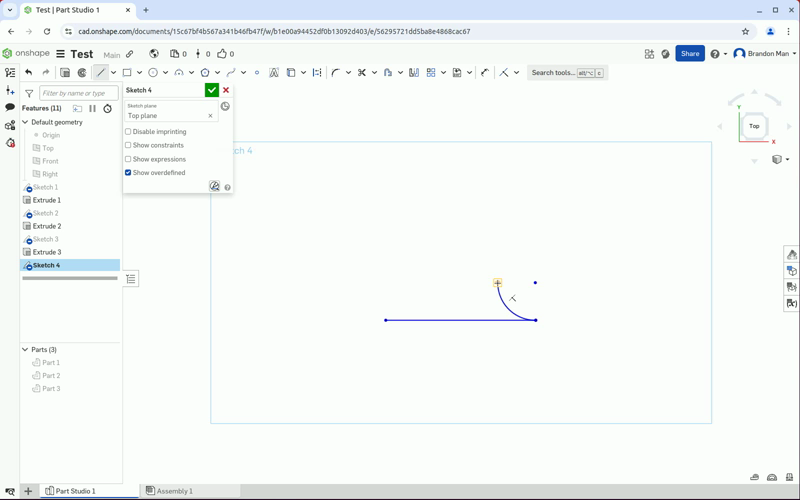
click(497, 282)
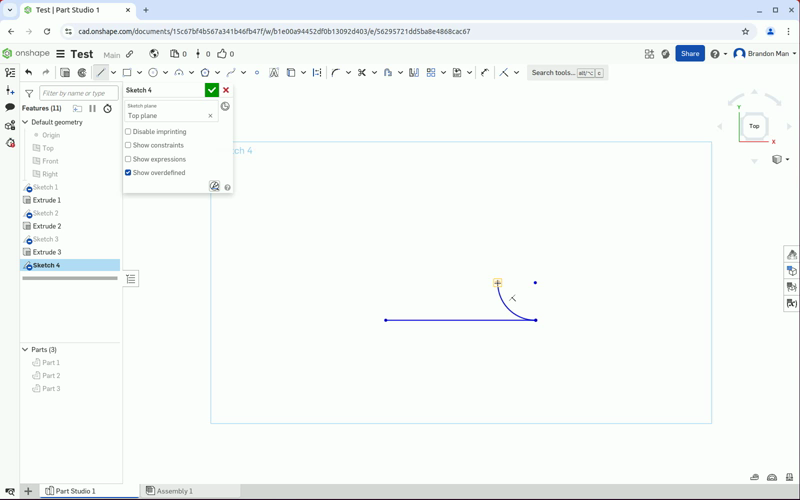
key_down(shift)
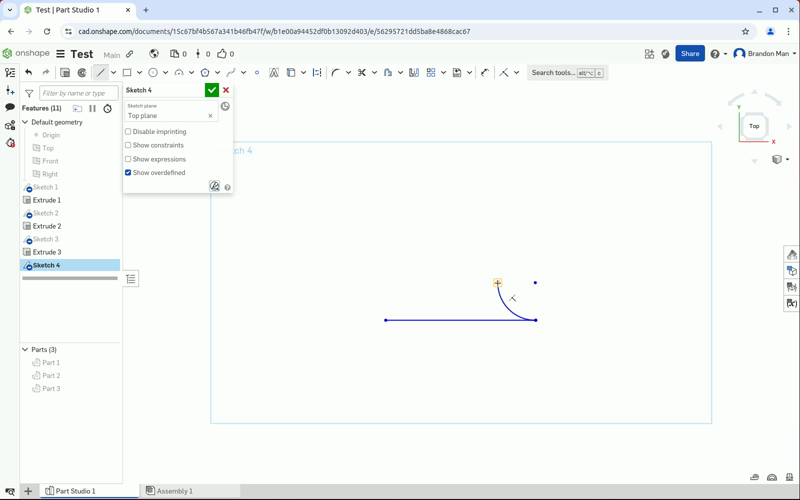
mouse_move(527, 282)
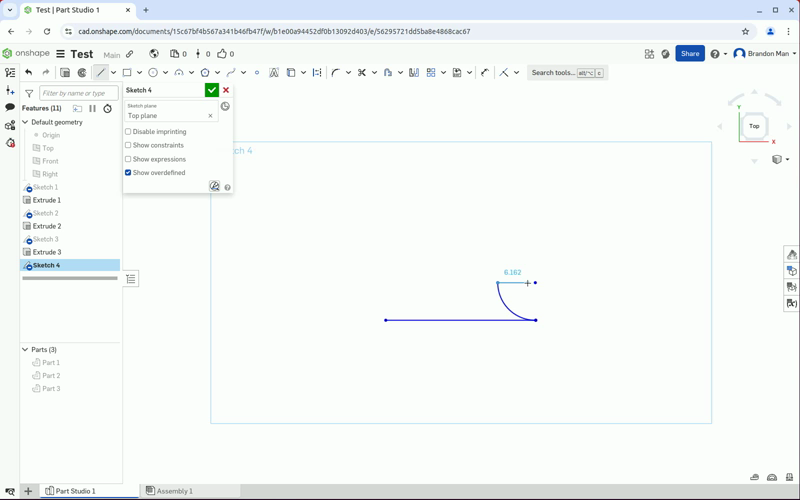
mouse_move(461, 282)
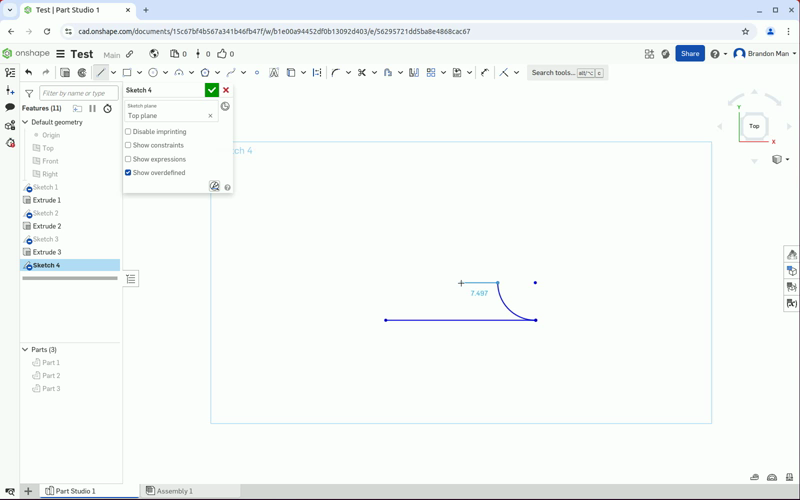
click(461, 282)
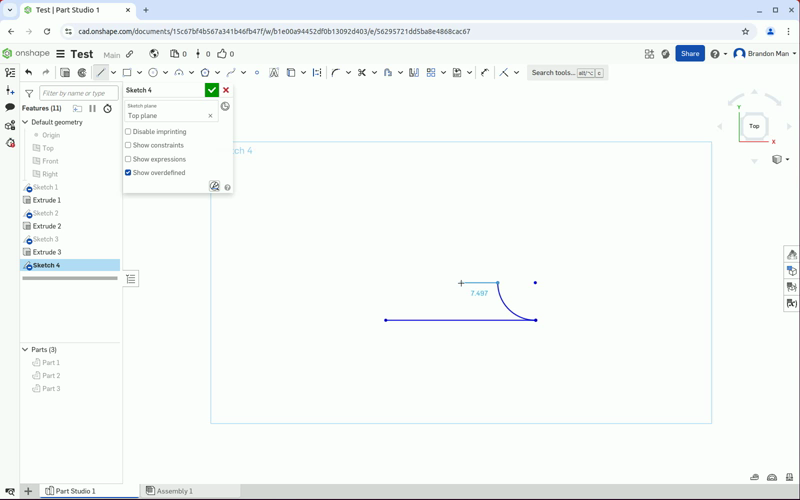
key_up(shift)
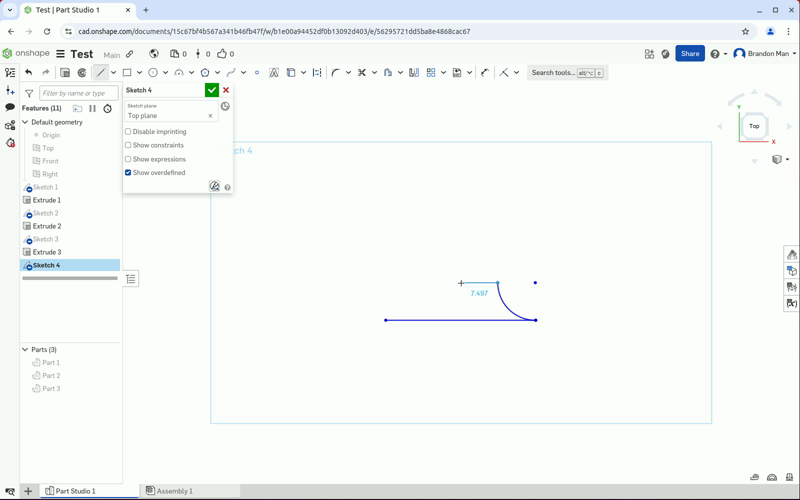
key_down(shift)
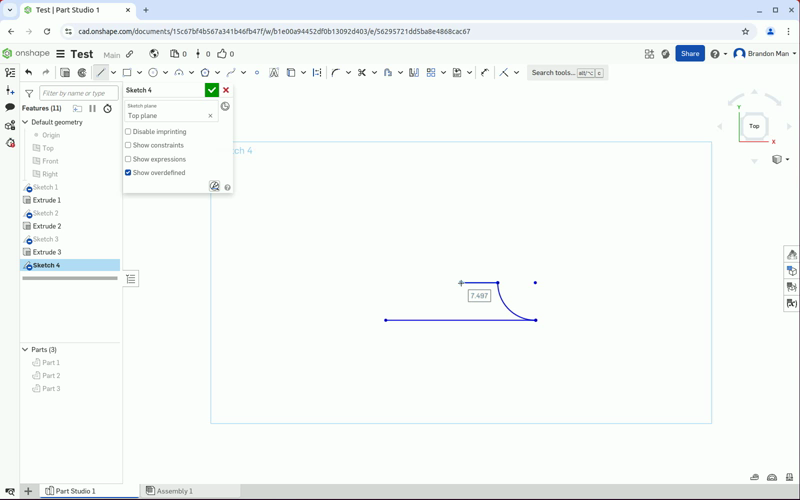
mouse_move(491, 282)
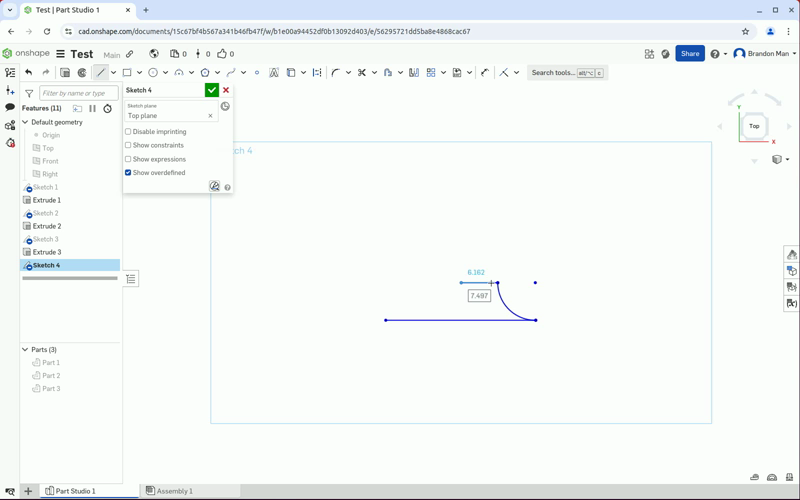
mouse_move(423, 282)
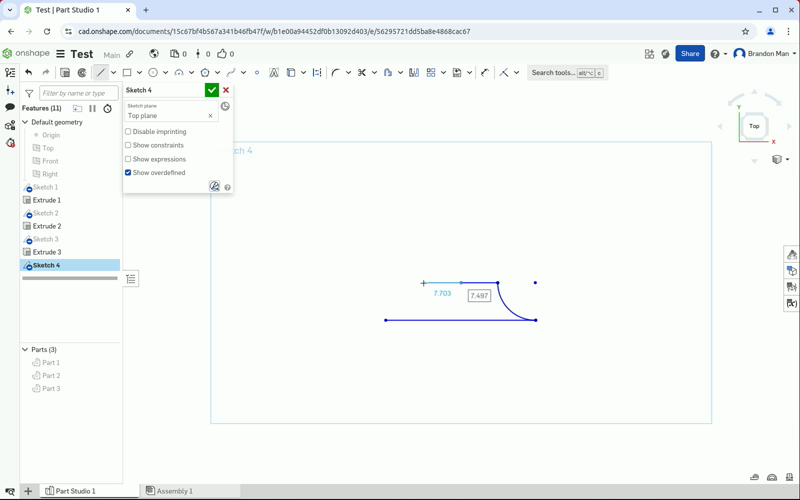
click(423, 282)
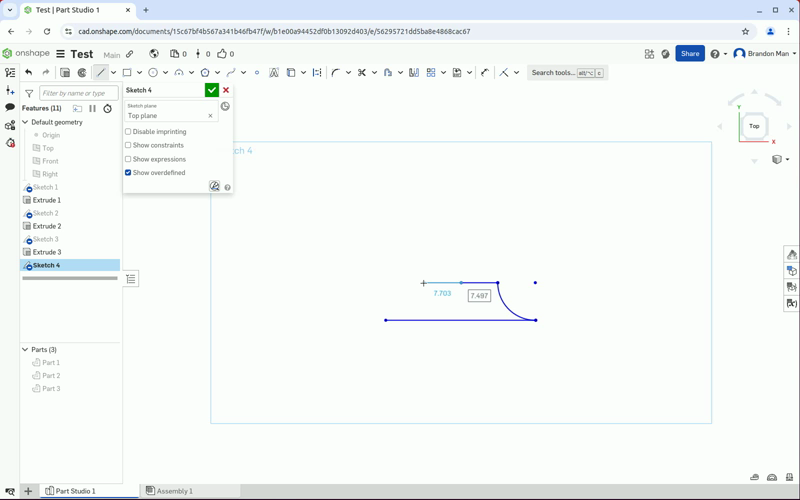
key_up(shift)
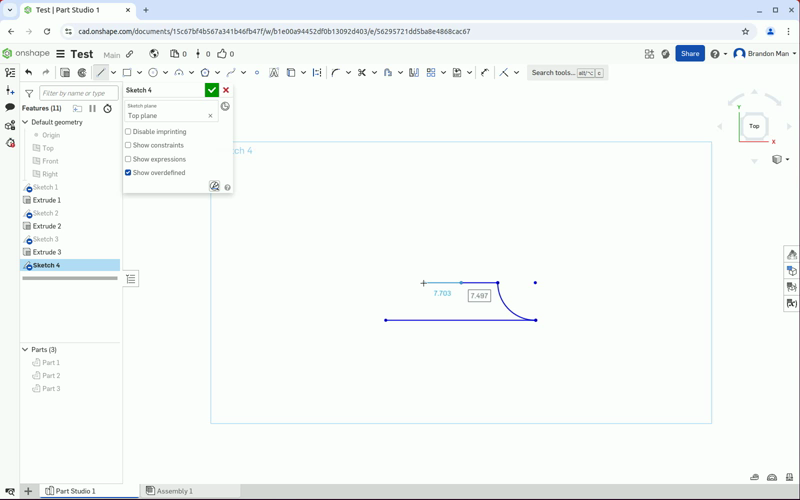
key(esc)
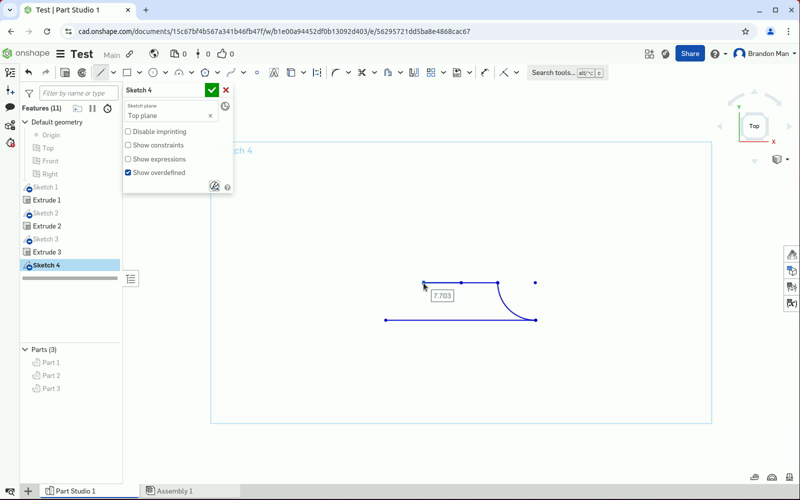
key(a)
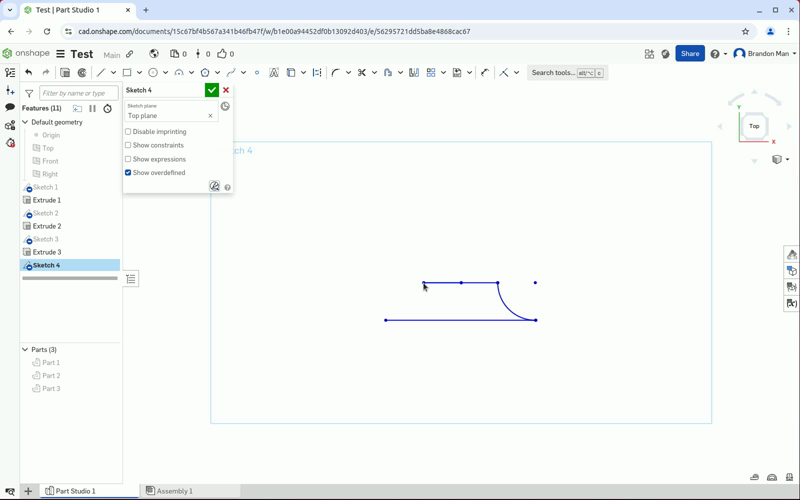
mouse_move(423, 282)
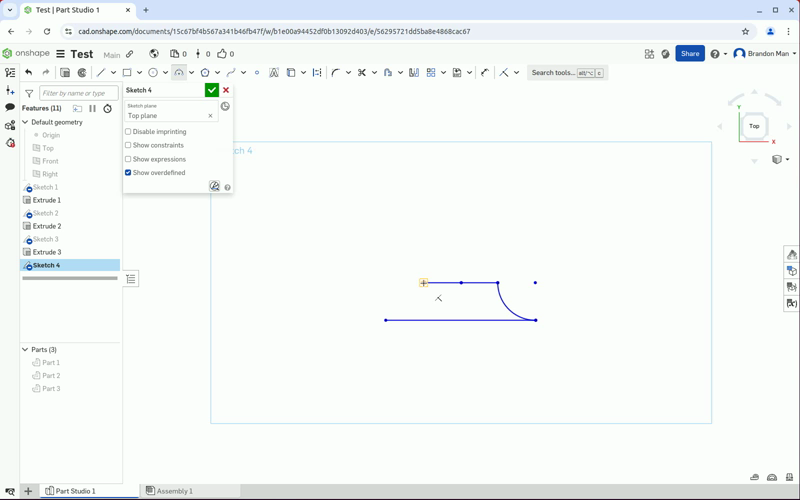
click(423, 282)
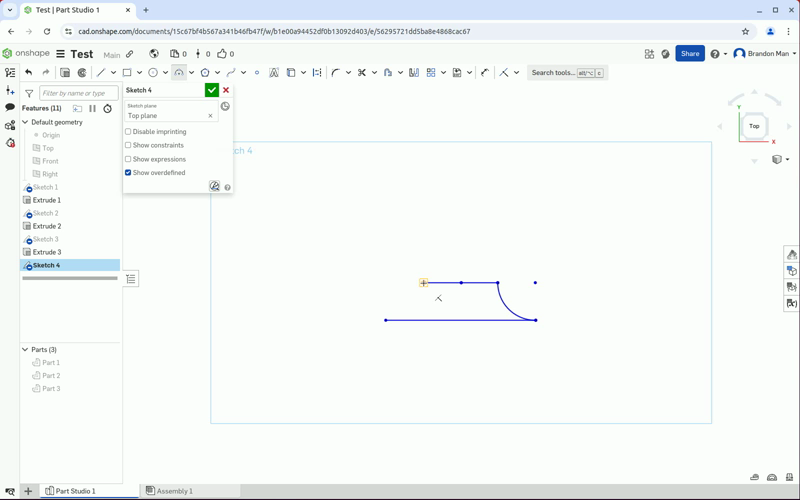
mouse_move(385, 320)
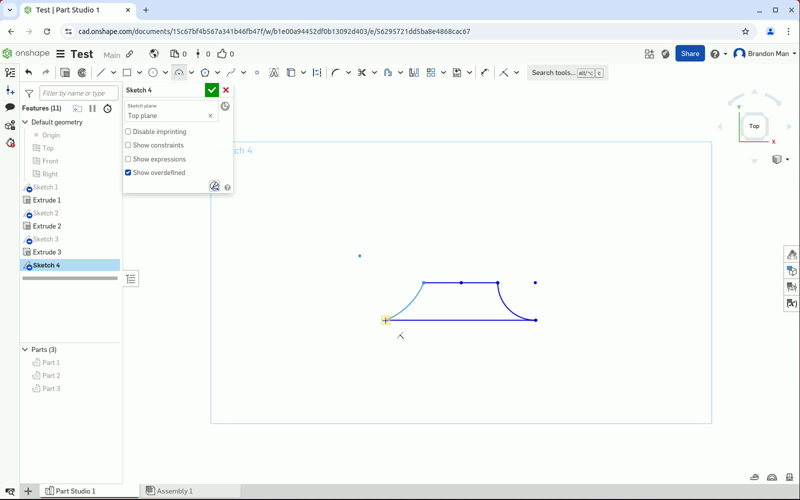
click(385, 320)
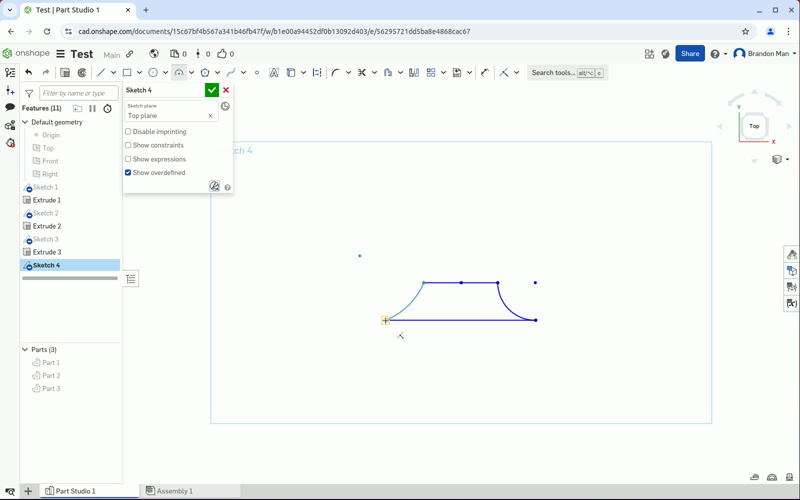
key_down(shift)
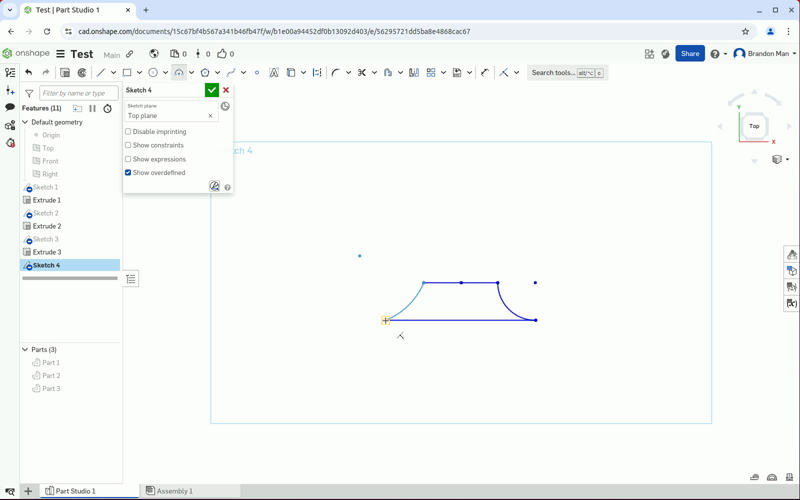
mouse_move(412, 309)
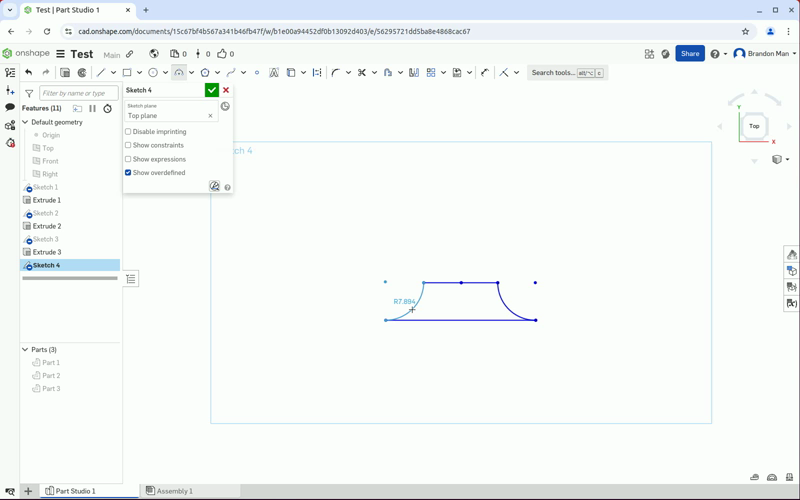
click(412, 309)
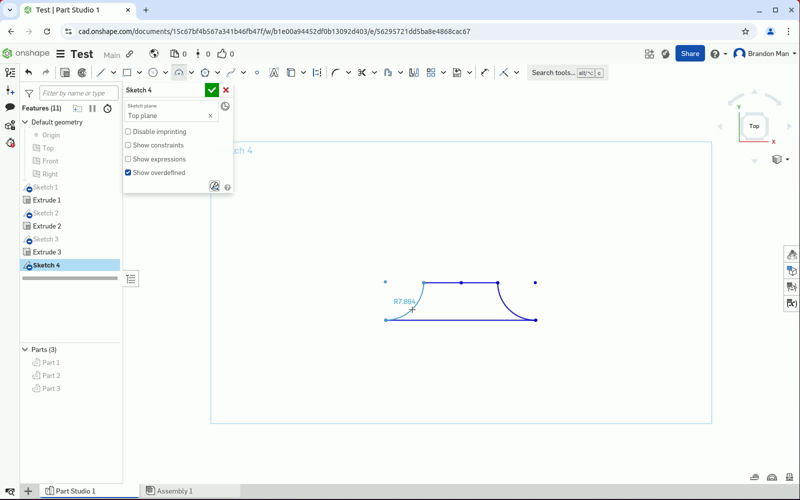
key_up(shift)
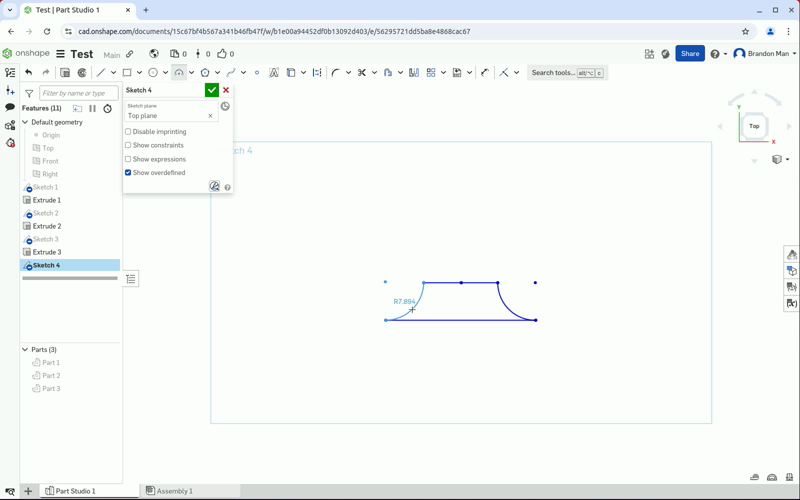
key(esc)
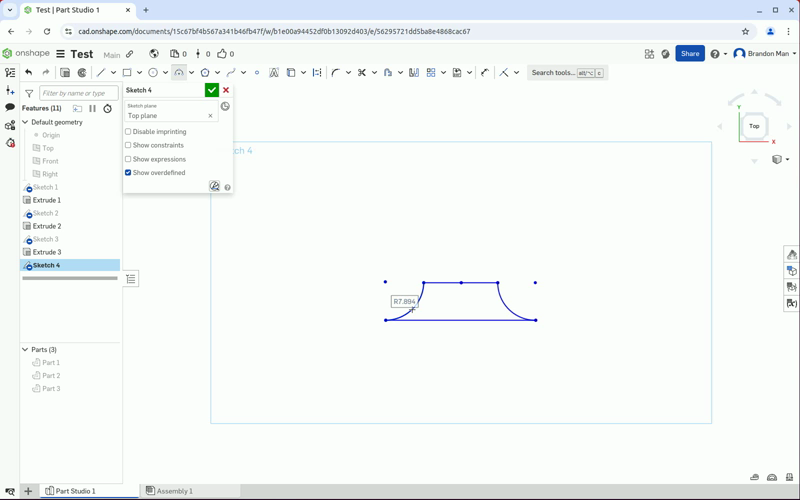
mouse_move(472, 291)
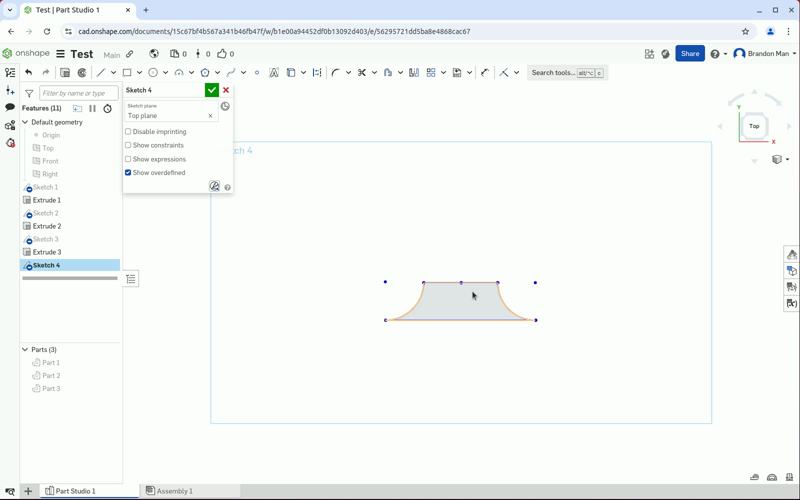
click(472, 291)
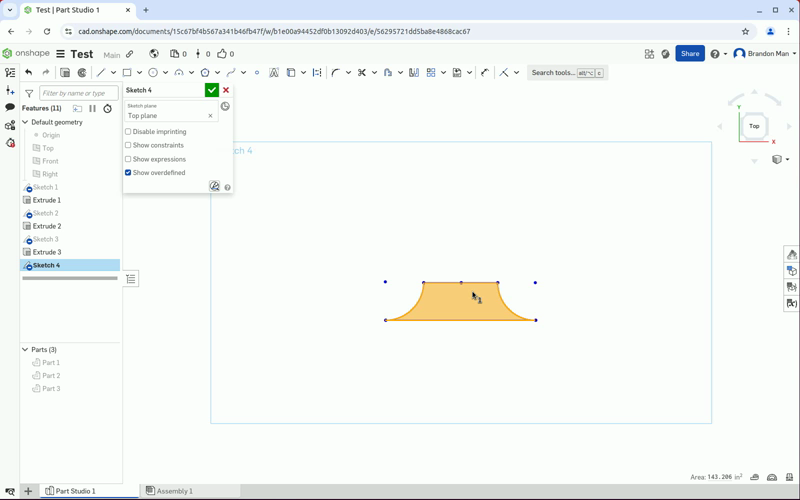
mouse_move(73, 352)
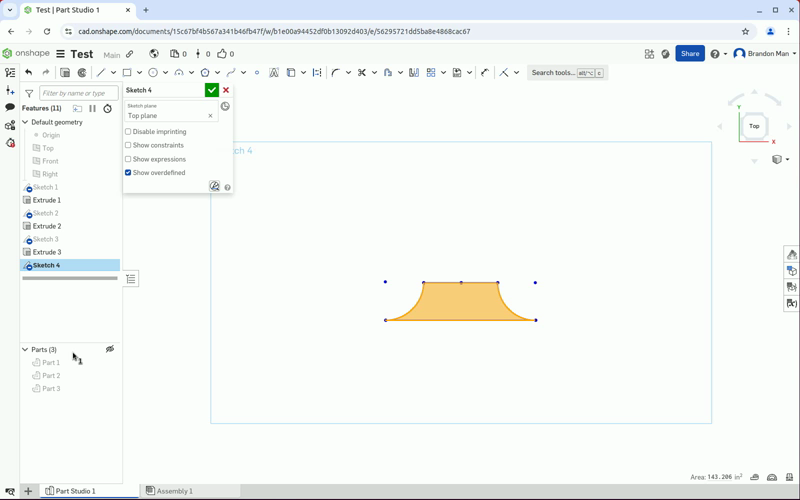
key(shift+y)
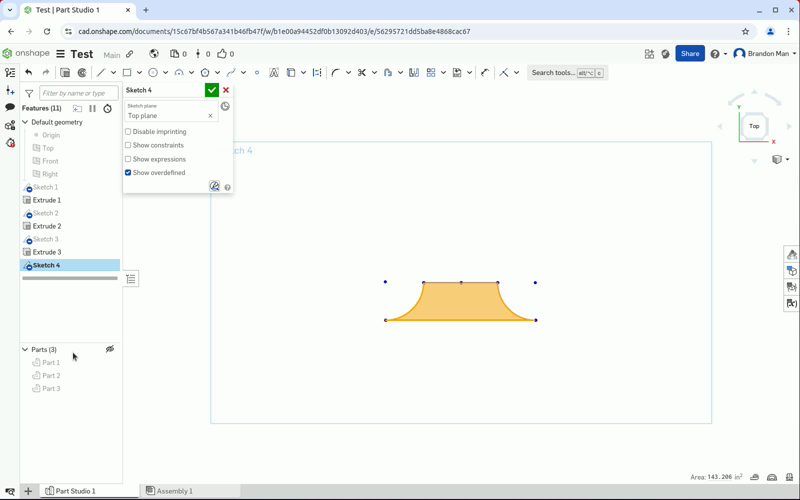
key(shift+e)
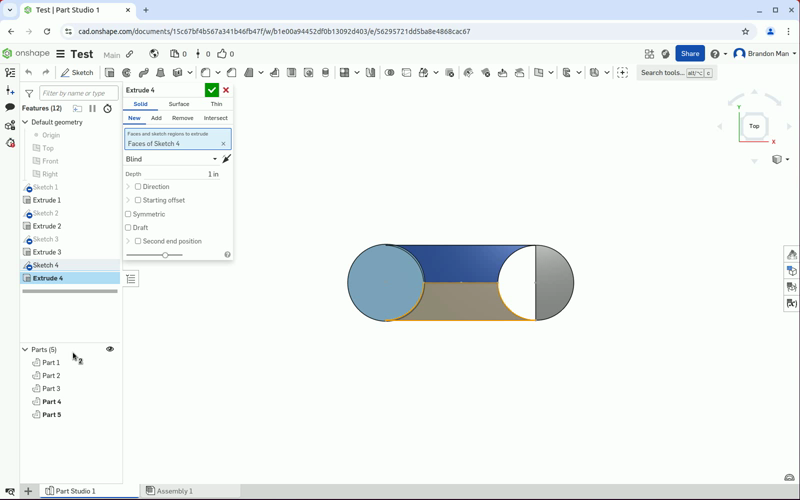
mouse_move(143, 106)
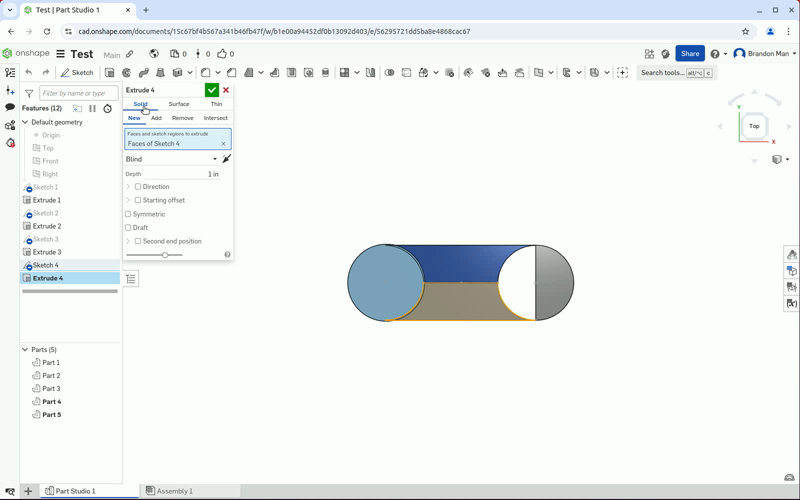
click(143, 106)
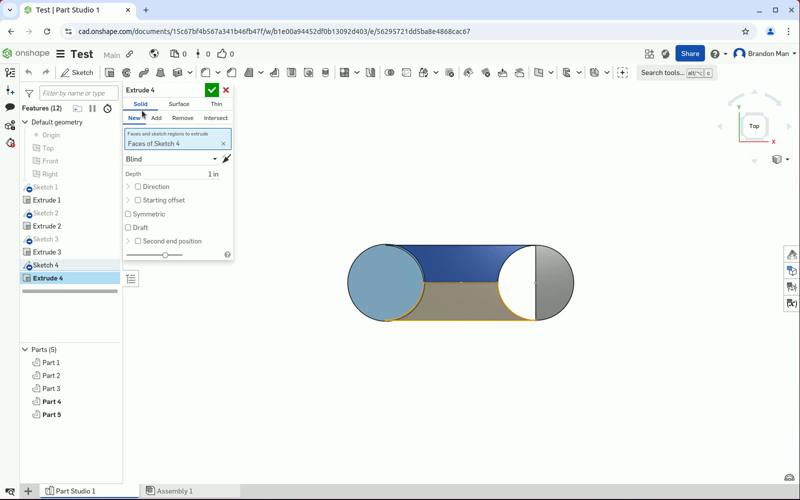
mouse_move(137, 120)
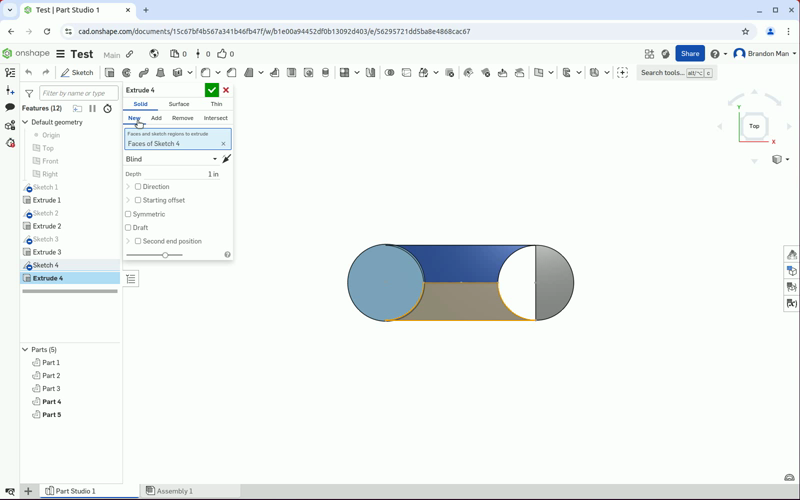
click(137, 120)
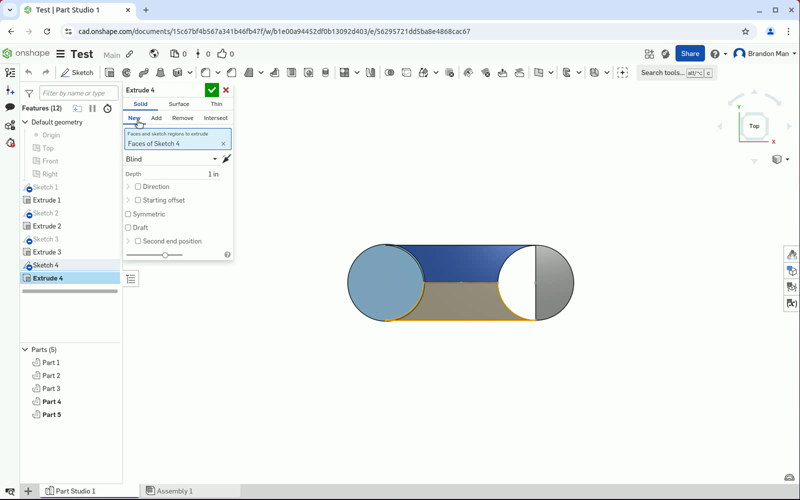
key(tab, 4)
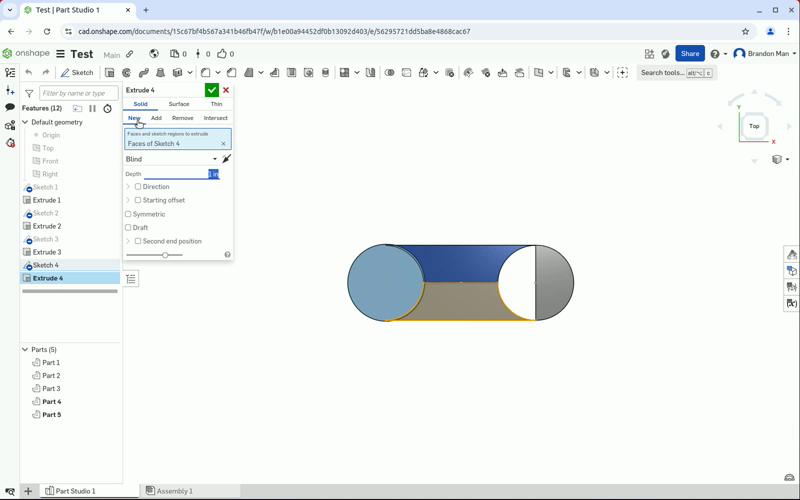
text(2.889)
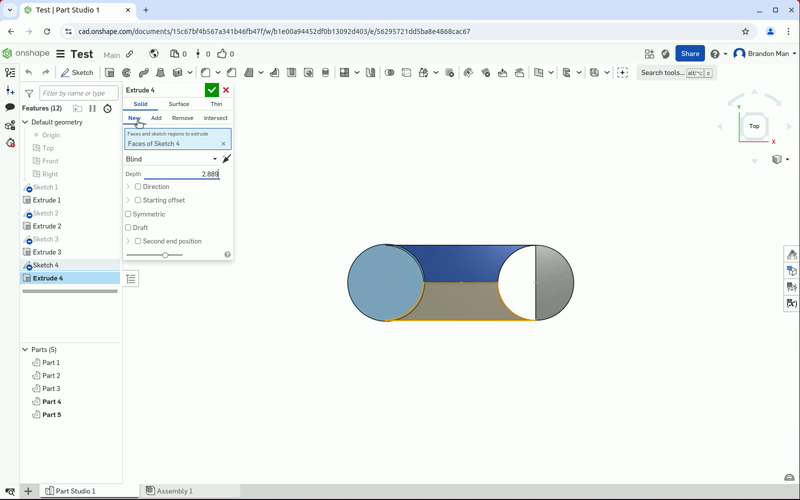
key(enter)
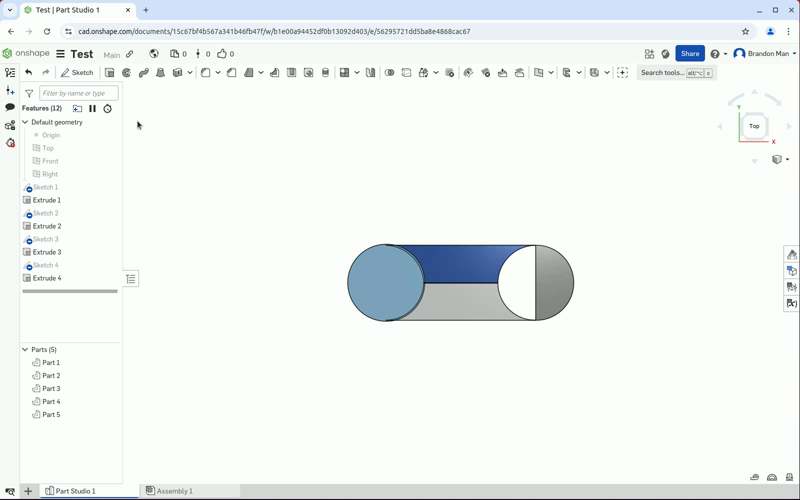
key(shift+h)
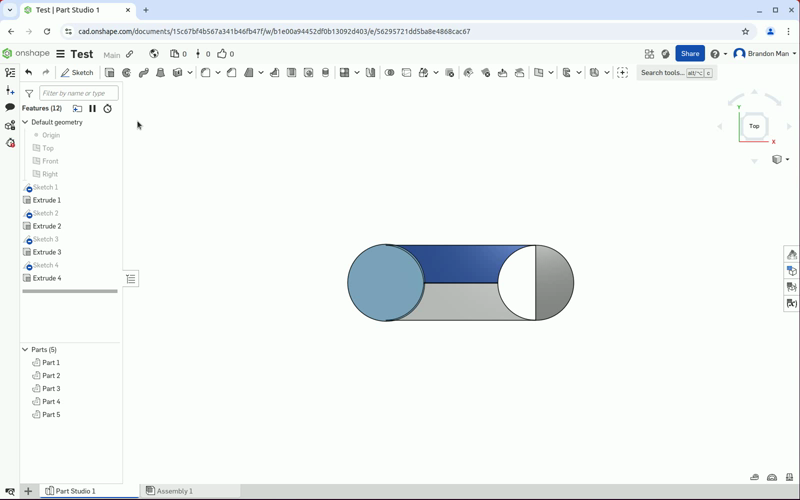
key(shift+h)
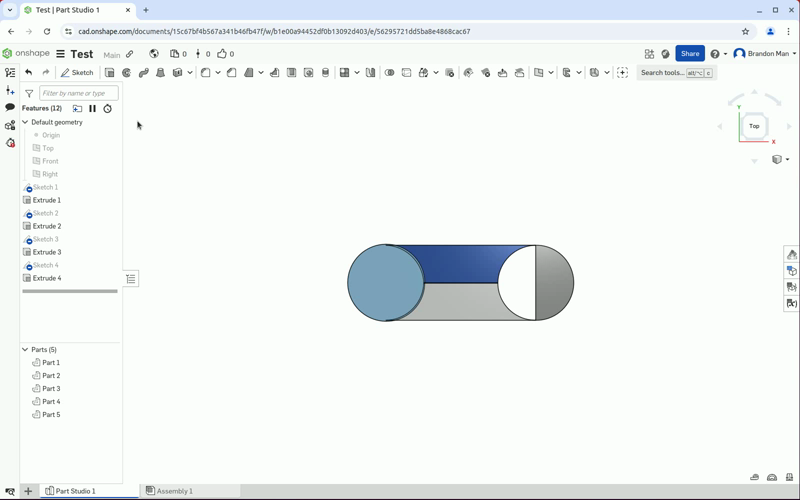
mouse_move(73, 189)
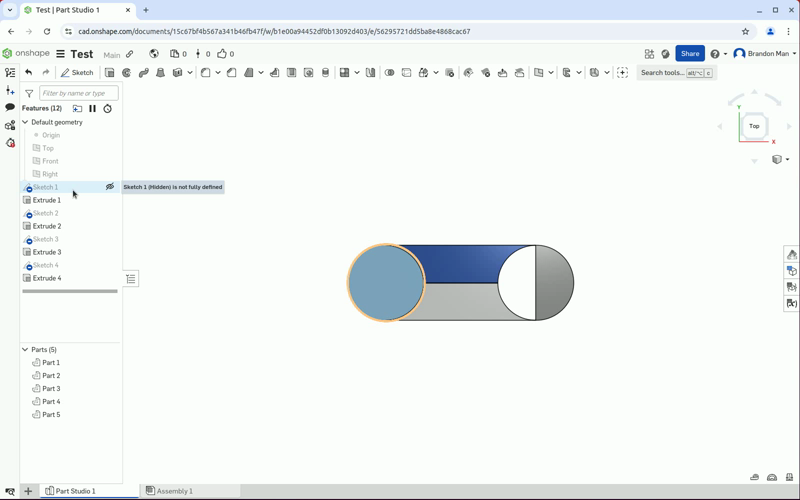
click(73, 189)
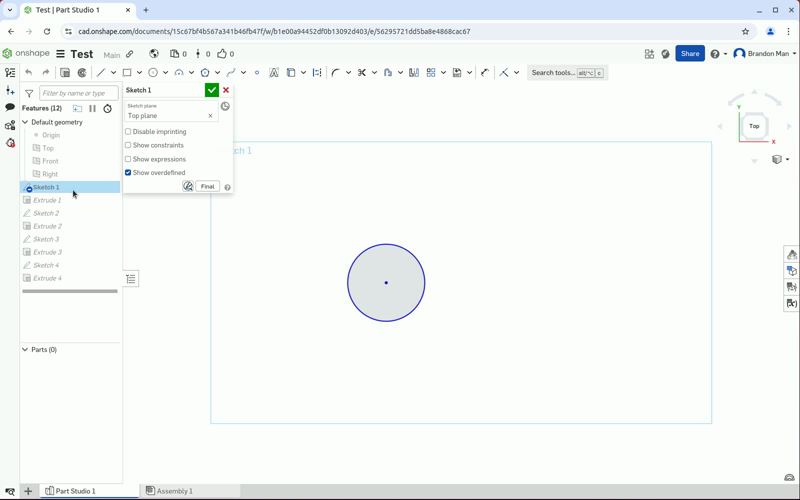
mouse_move(229, 92)
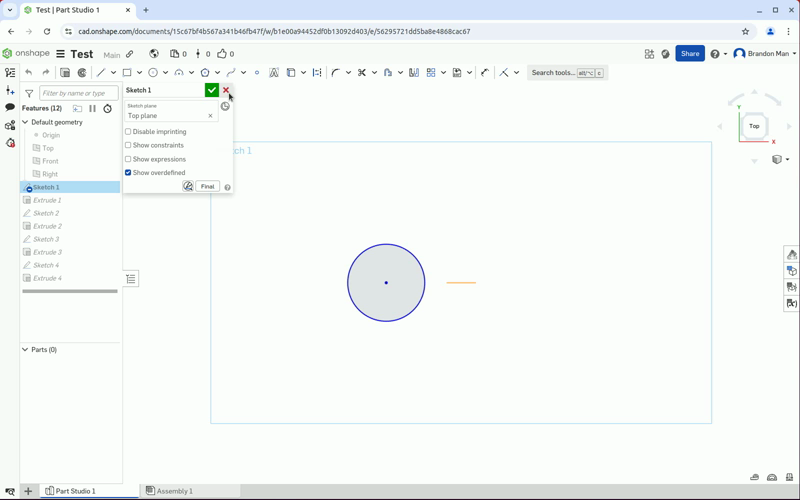
click(229, 92)
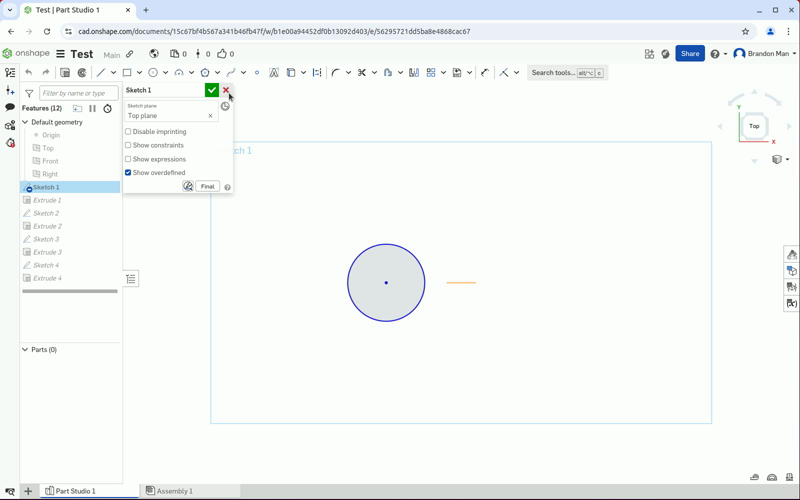
key(shift+s)
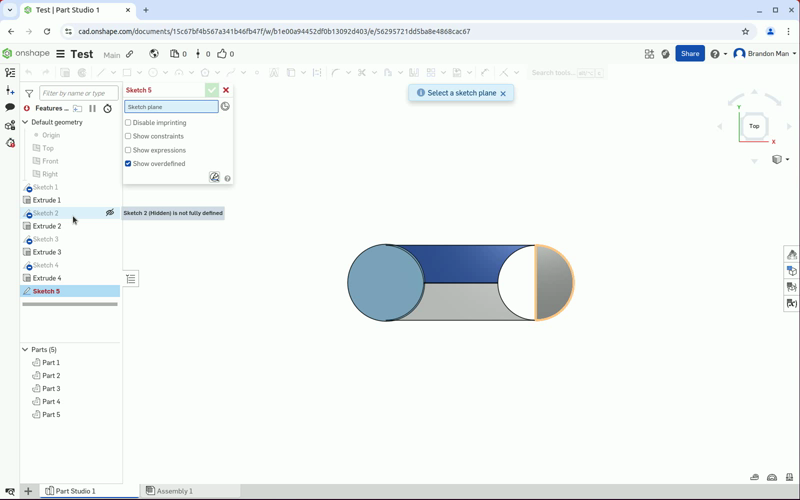
scroll(3)
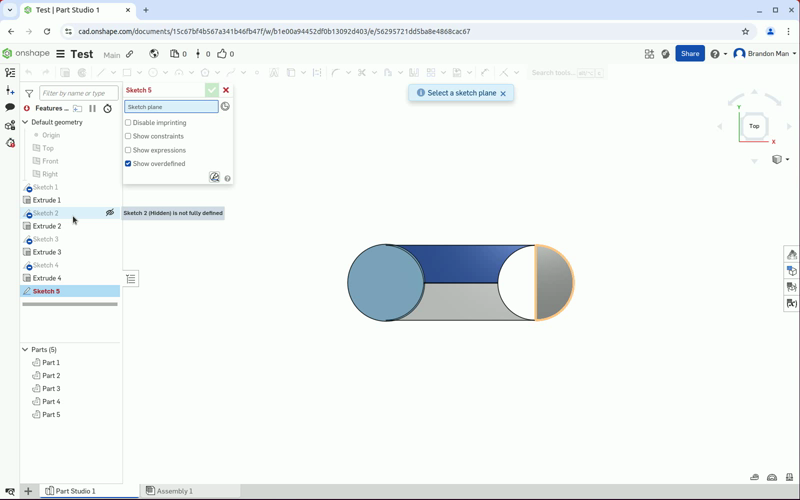
mouse_move(73, 150)
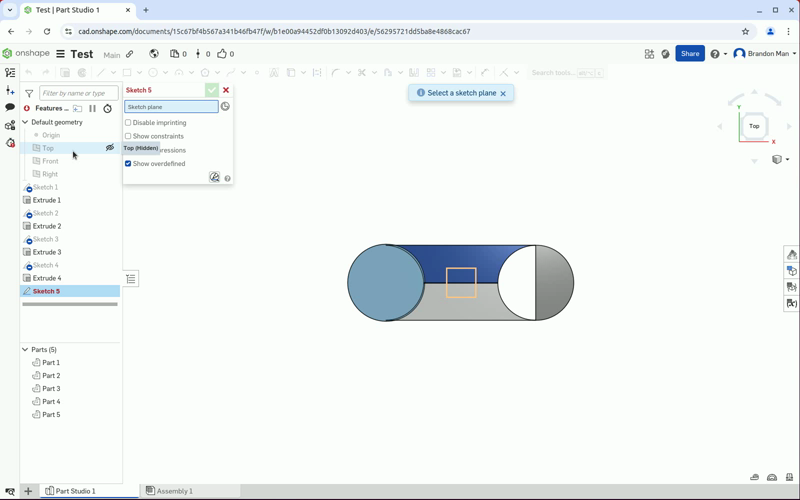
click(73, 150)
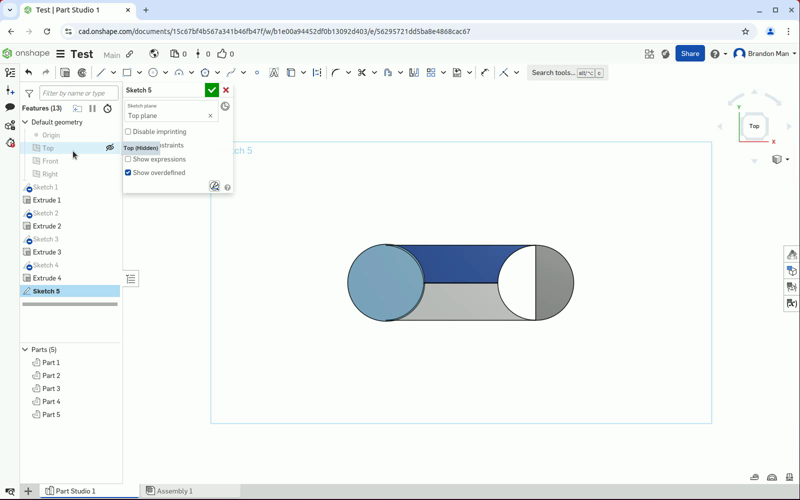
mouse_move(73, 352)
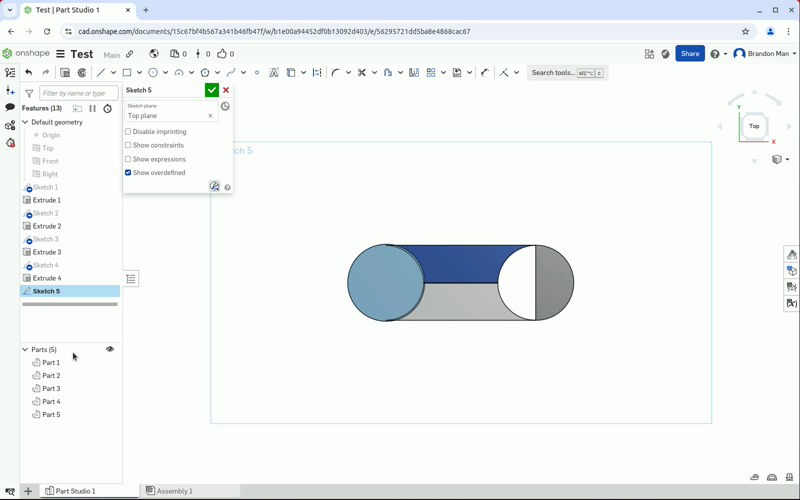
key(y)
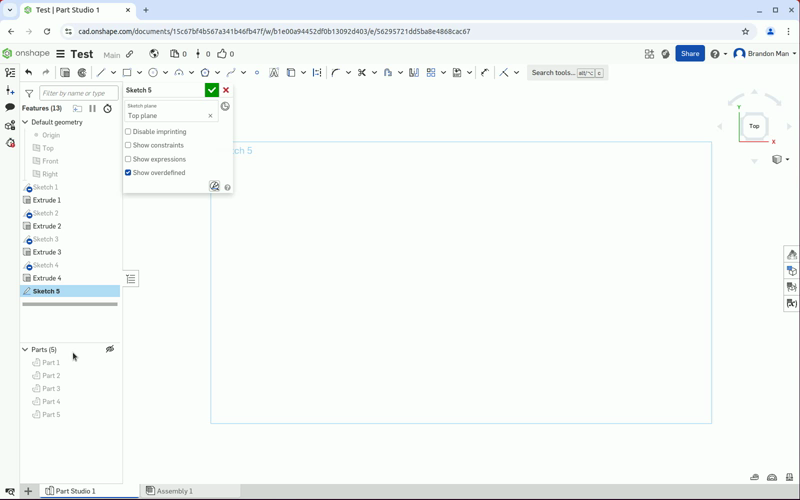
key(l)
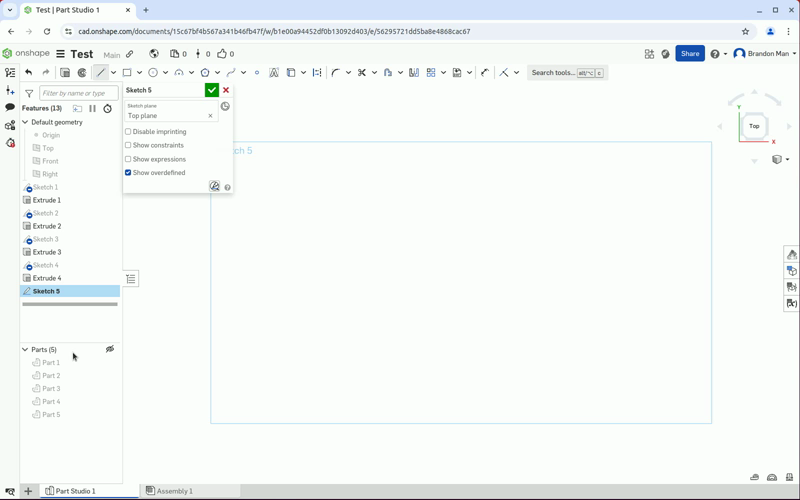
key_down(shift)
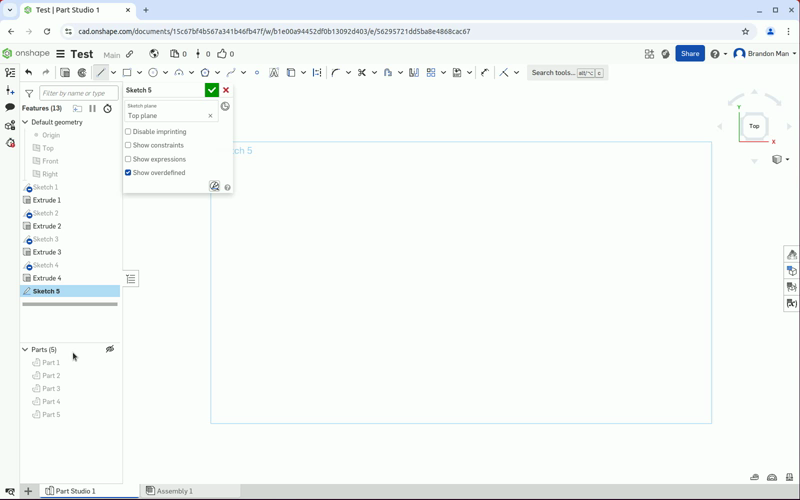
mouse_move(498, 282)
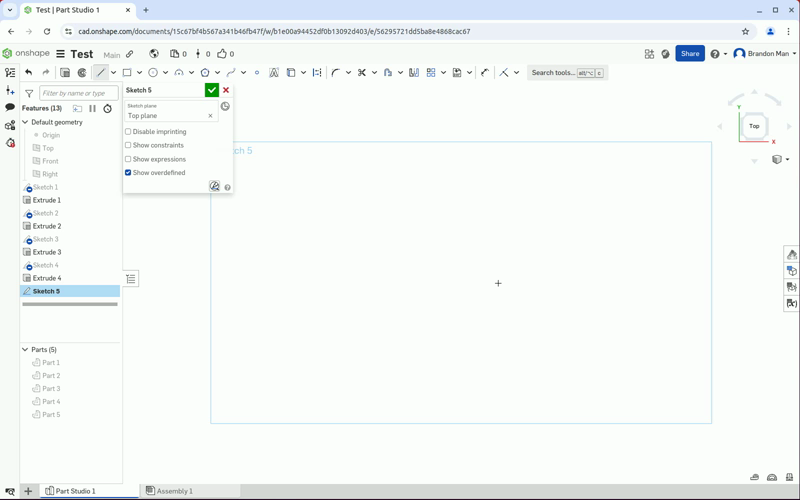
click(498, 282)
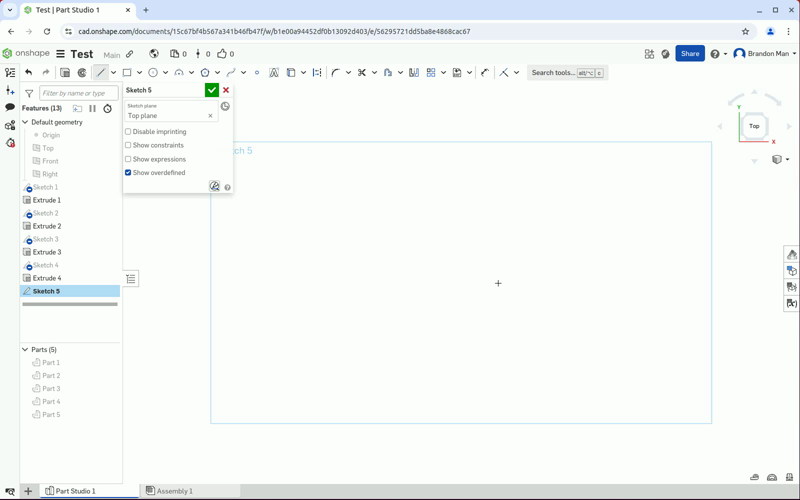
key_up(shift)
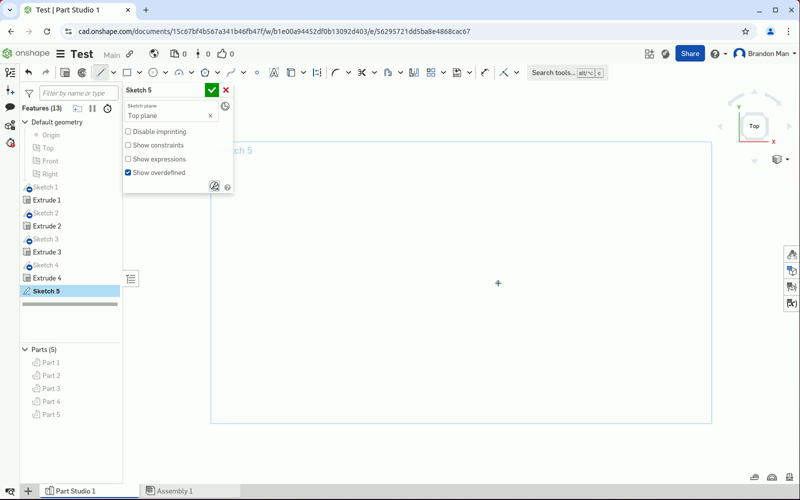
key_down(shift)
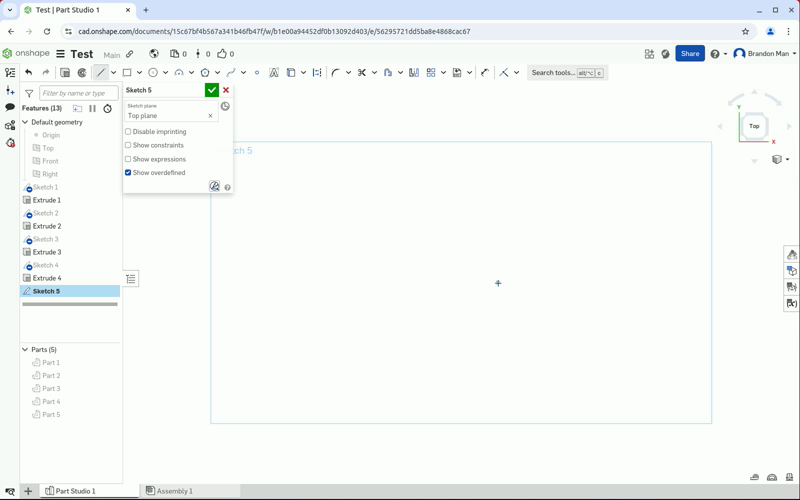
mouse_move(528, 282)
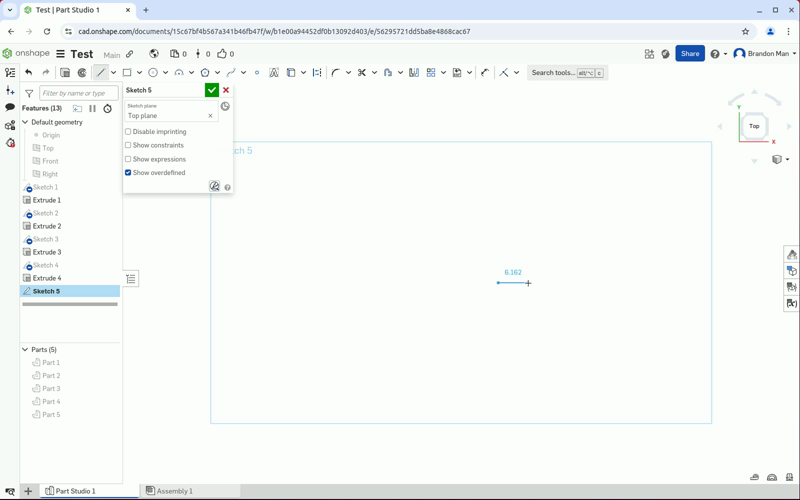
mouse_move(536, 282)
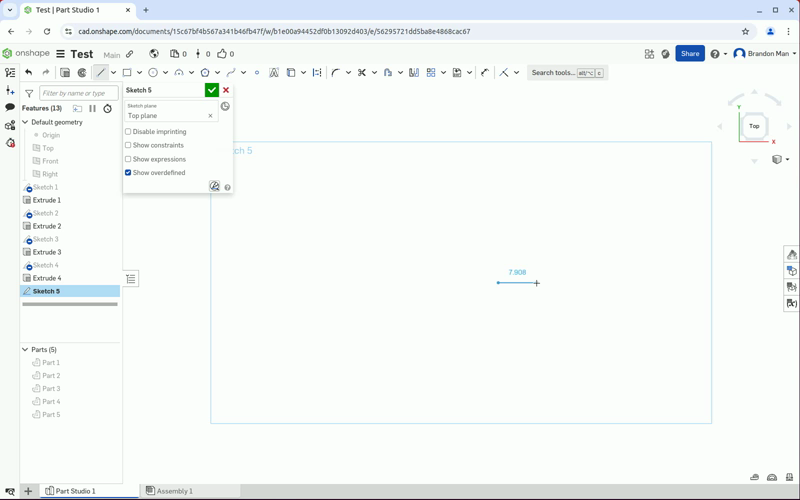
click(536, 282)
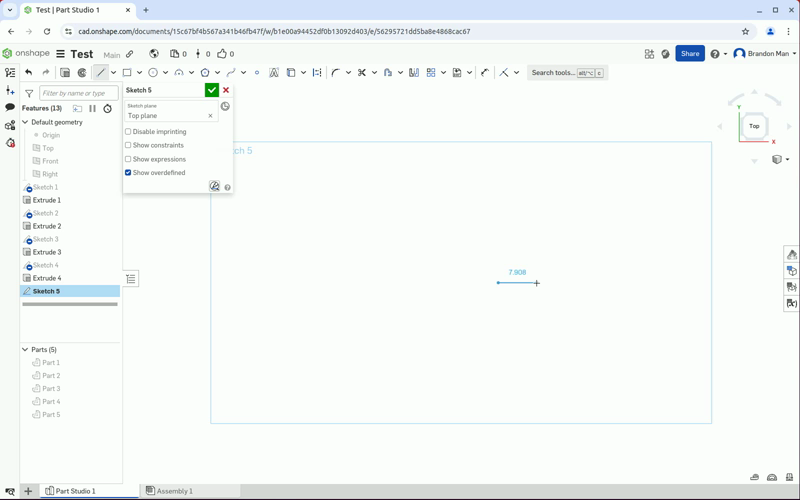
key_up(shift)
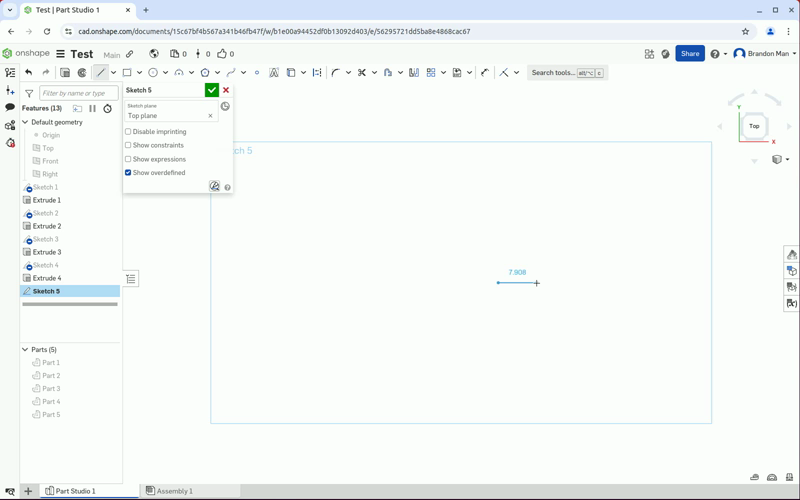
key_down(shift)
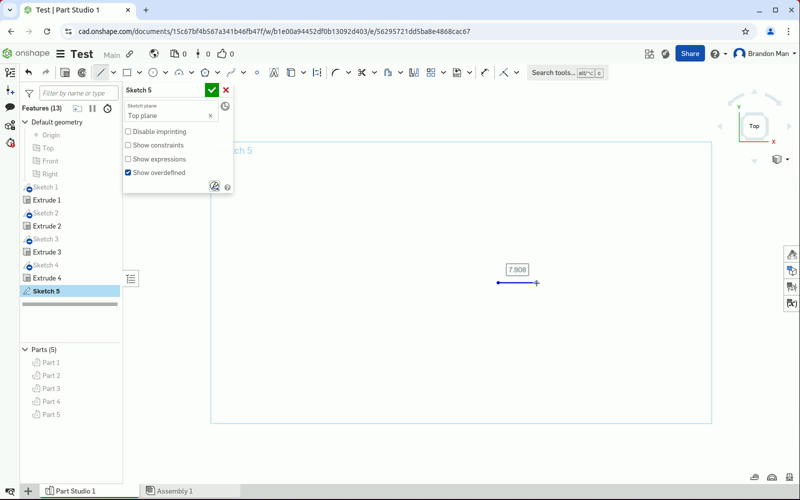
mouse_move(566, 282)
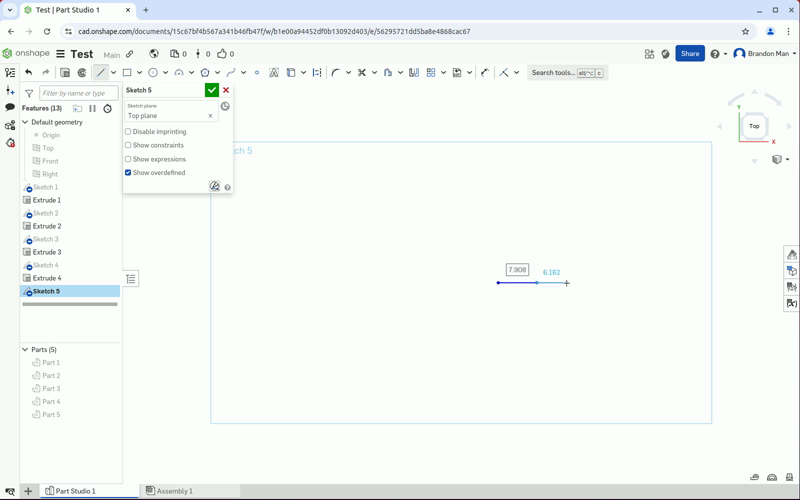
mouse_move(536, 244)
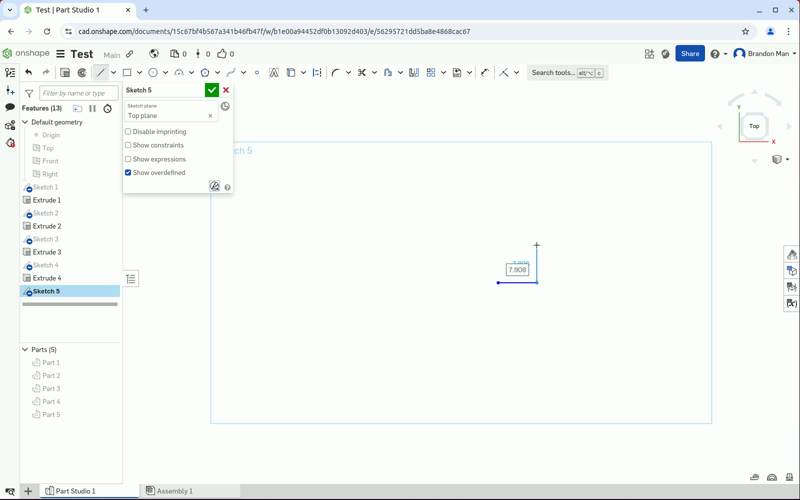
click(536, 244)
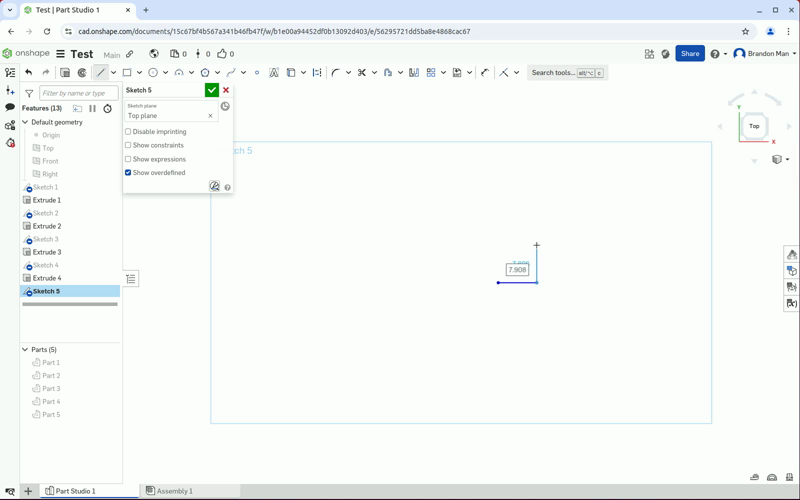
key_up(shift)
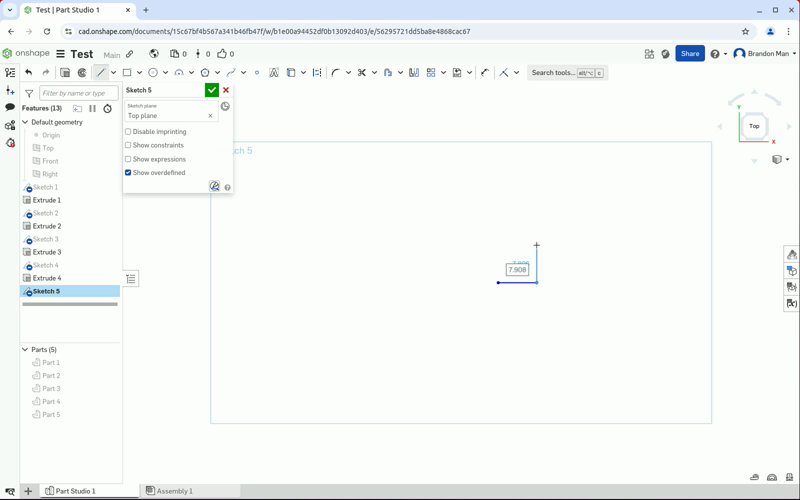
key(esc)
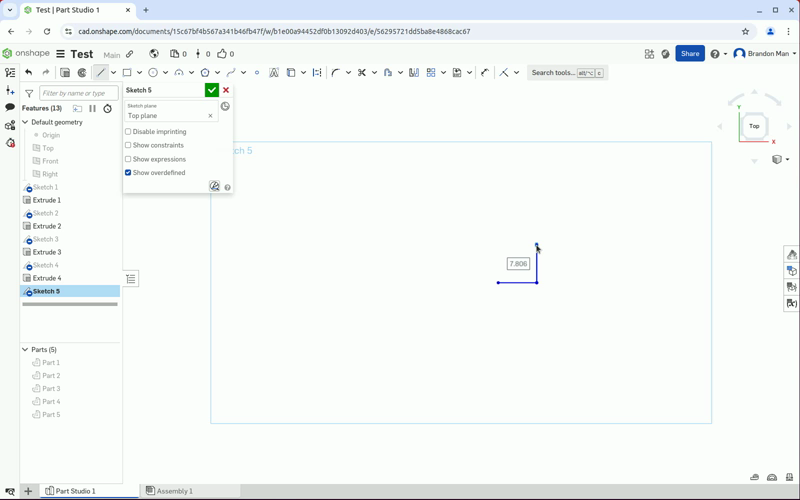
key(a)
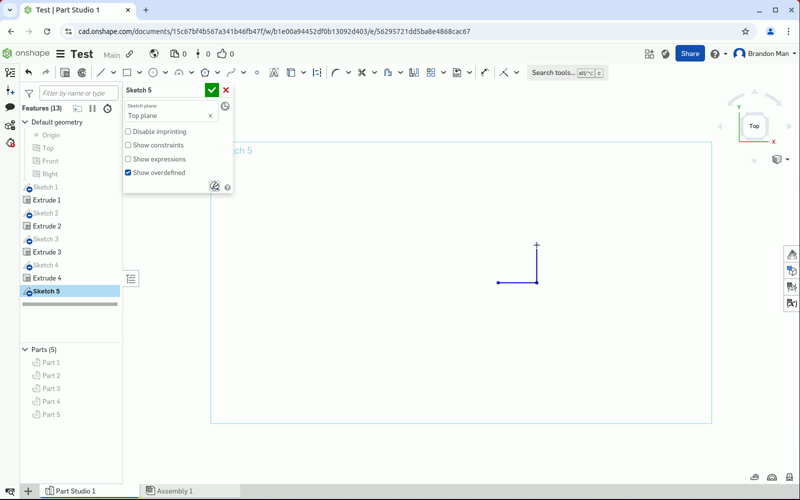
mouse_move(536, 244)
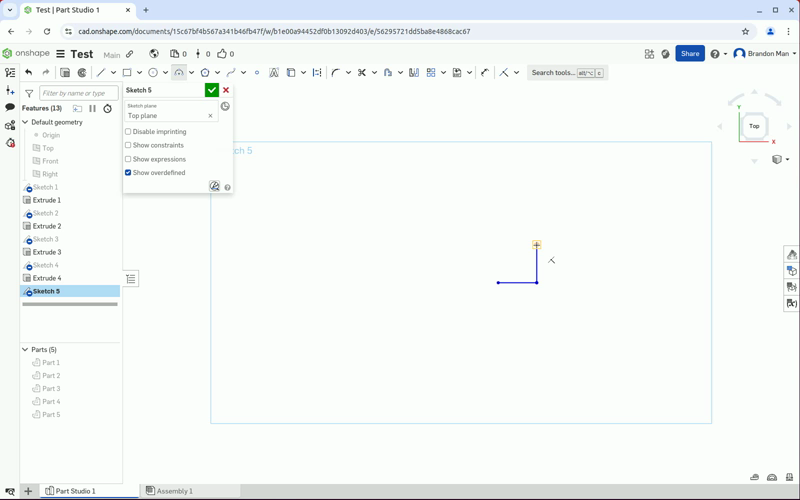
click(536, 244)
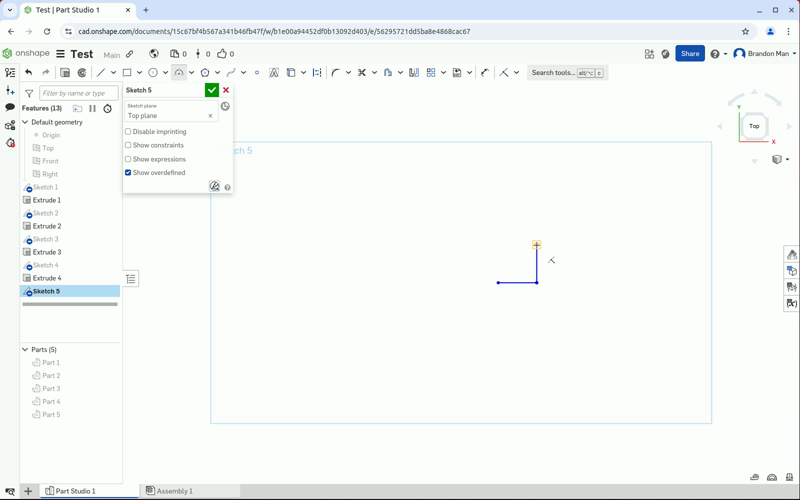
mouse_move(498, 282)
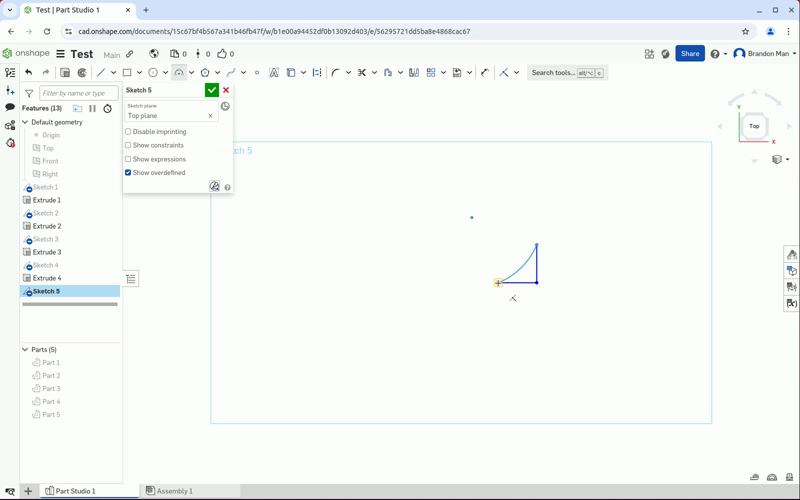
click(498, 282)
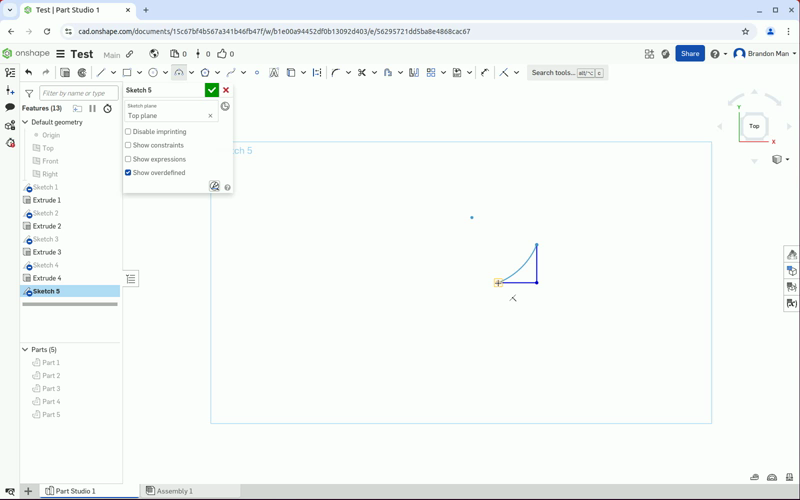
key_down(shift)
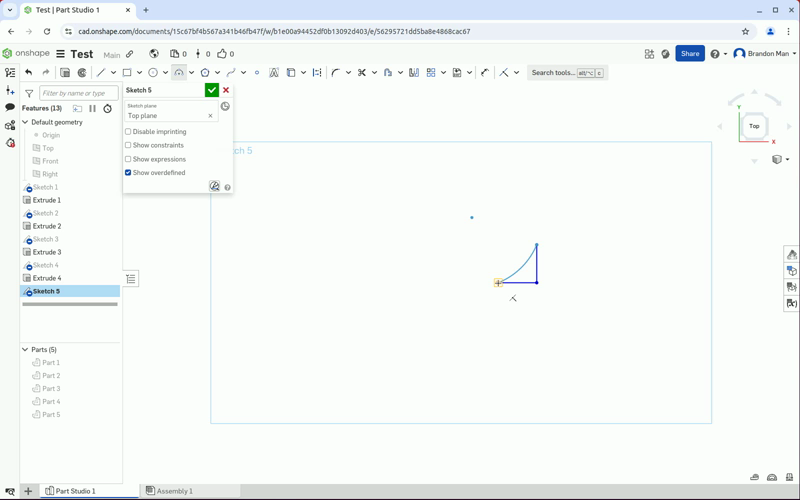
mouse_move(509, 255)
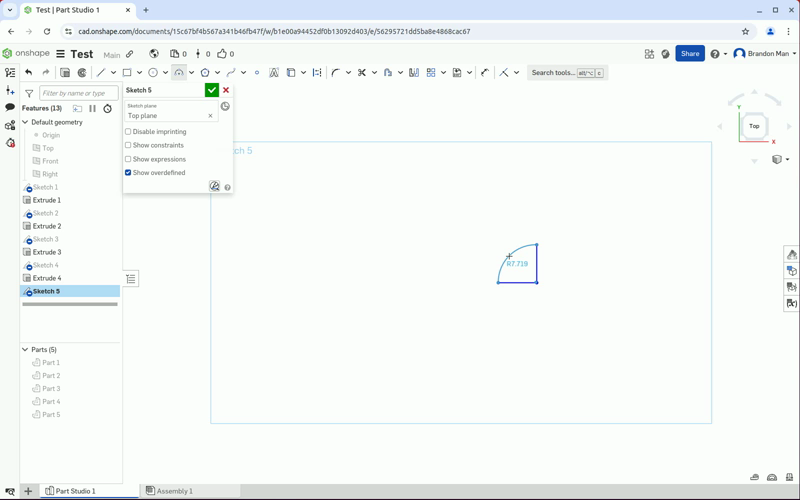
click(509, 255)
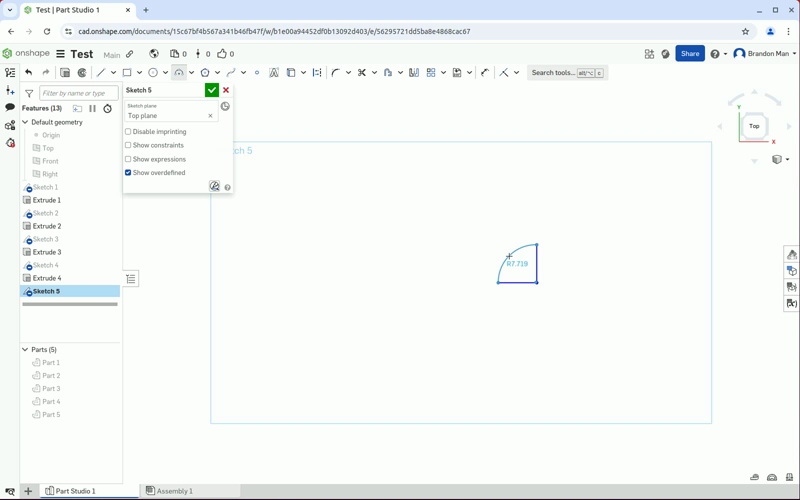
key_up(shift)
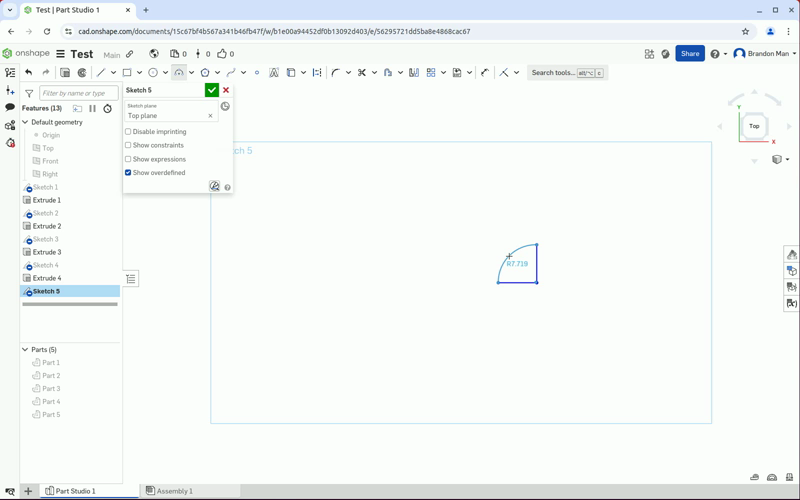
key(esc)
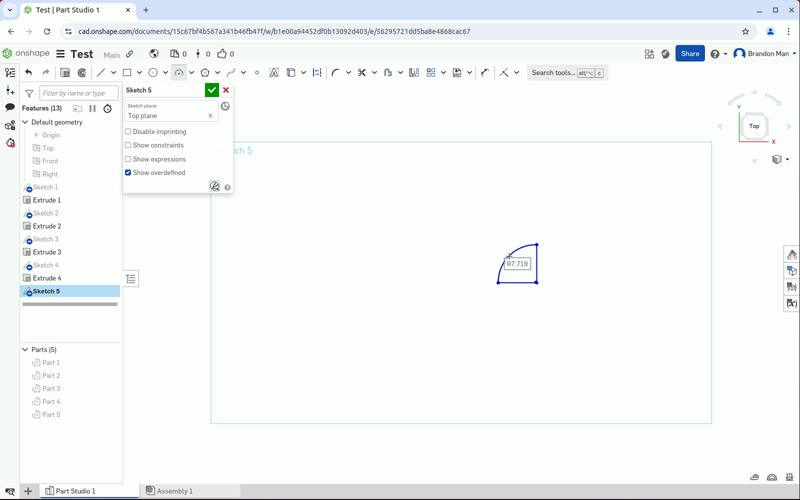
mouse_move(533, 265)
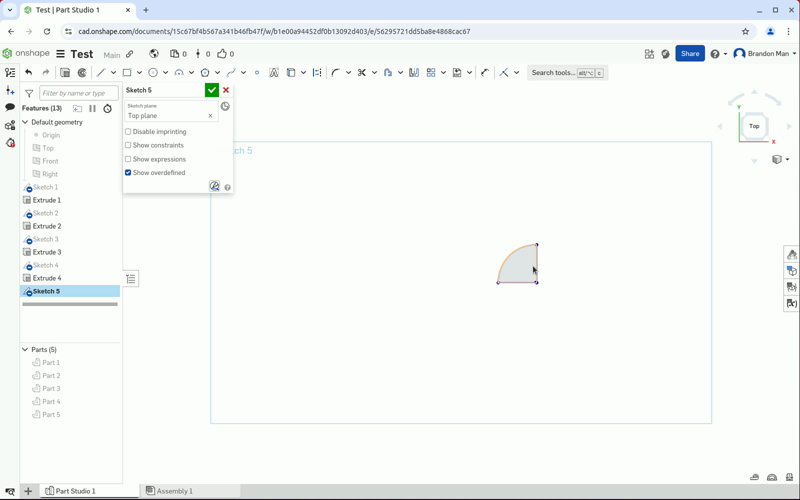
scroll(6)
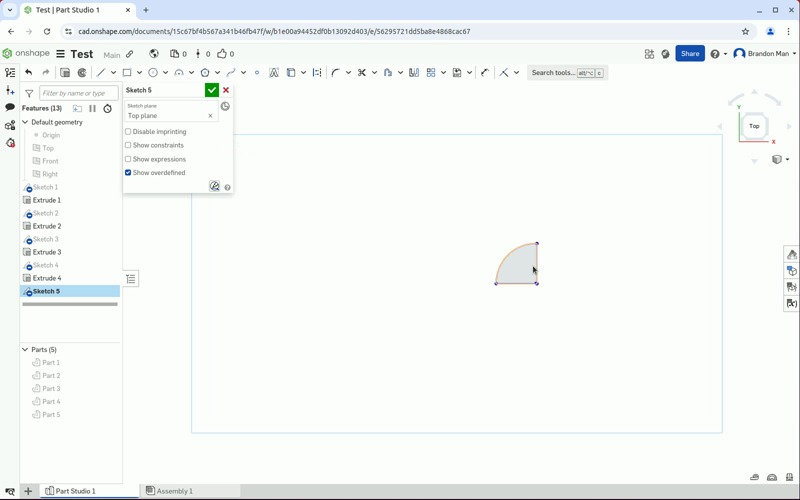
scroll(6)
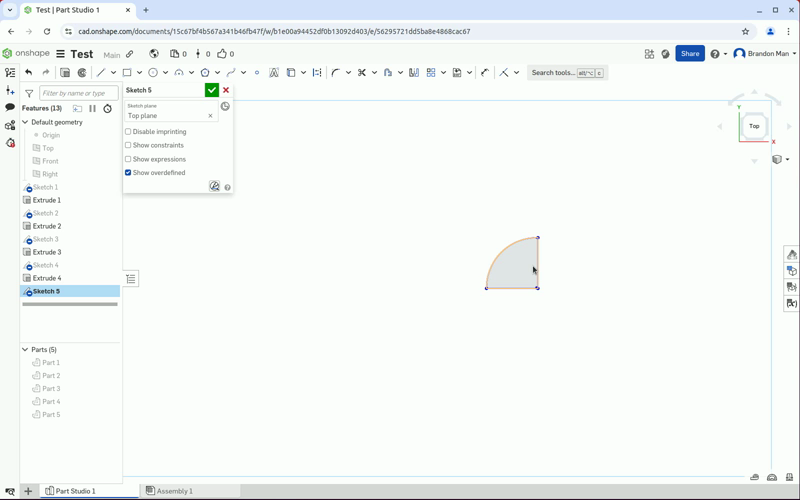
scroll(6)
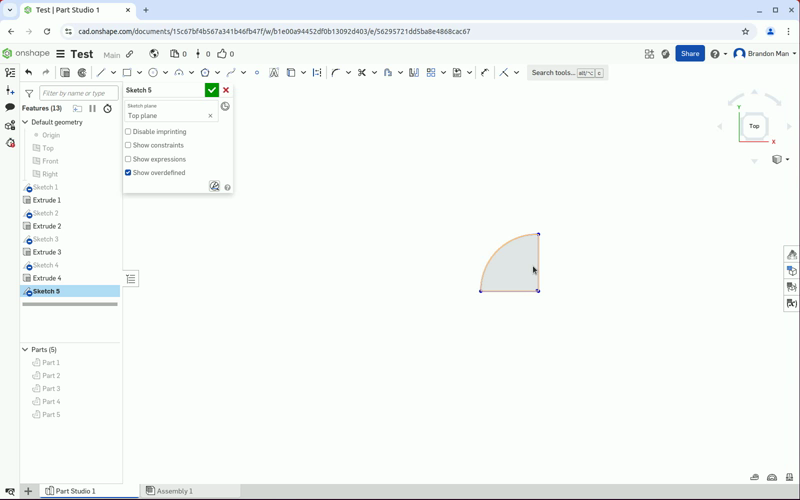
scroll(6)
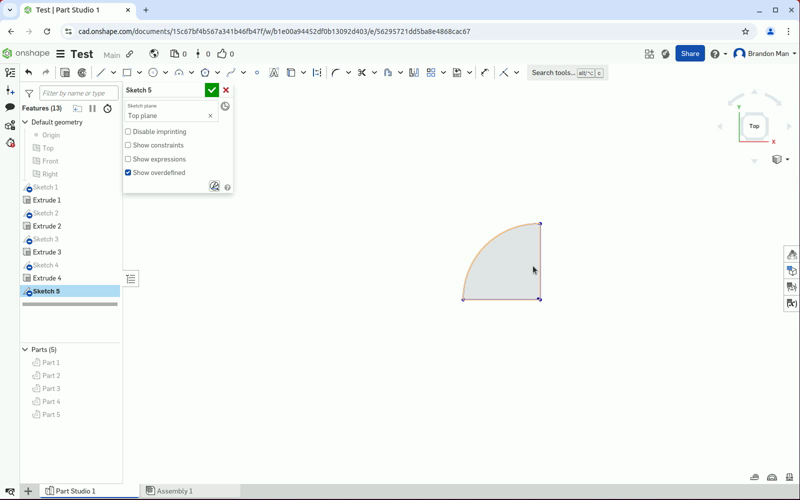
scroll(6)
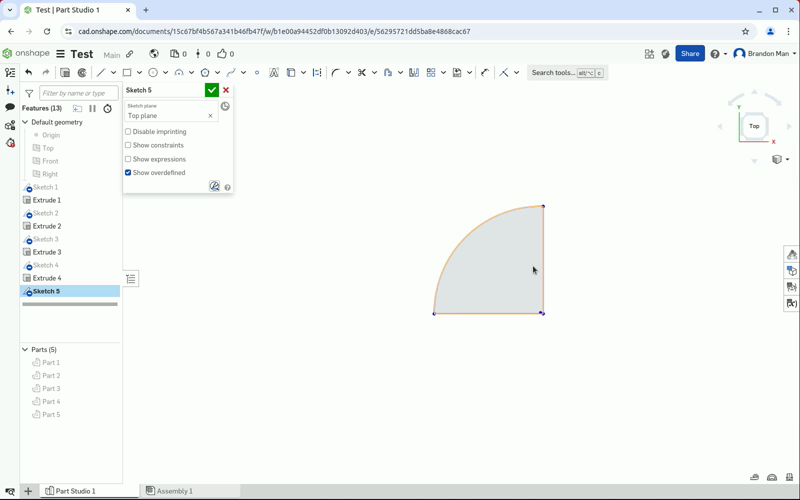
scroll(6)
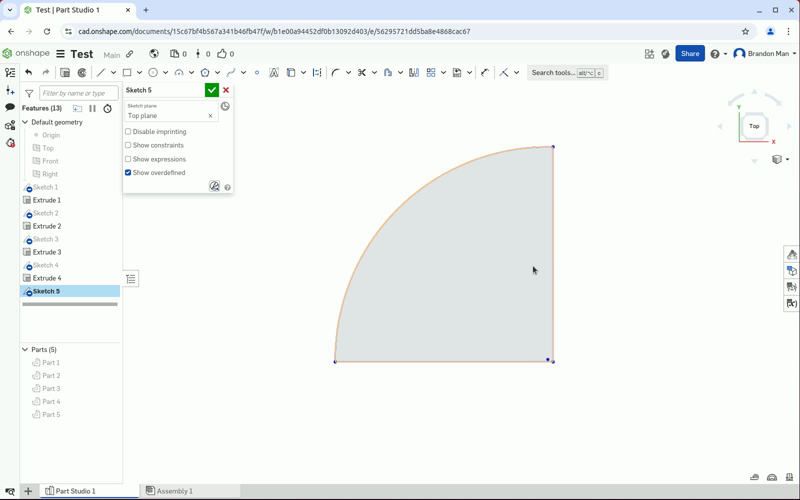
scroll(6)
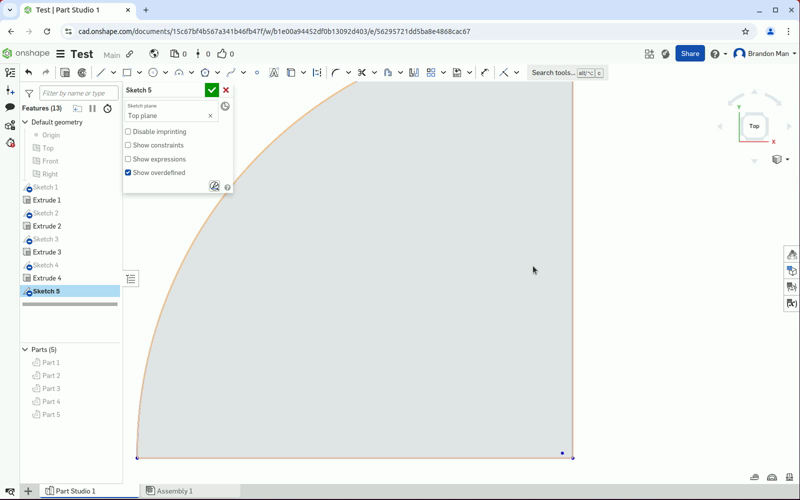
click(533, 265)
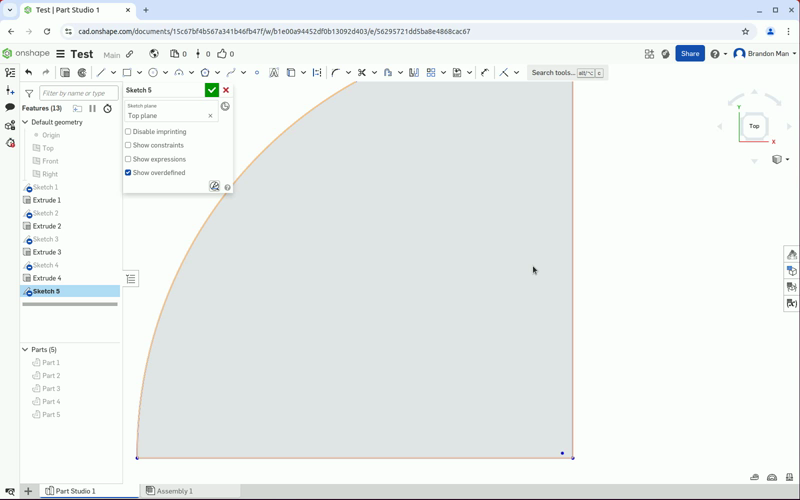
scroll(-6)
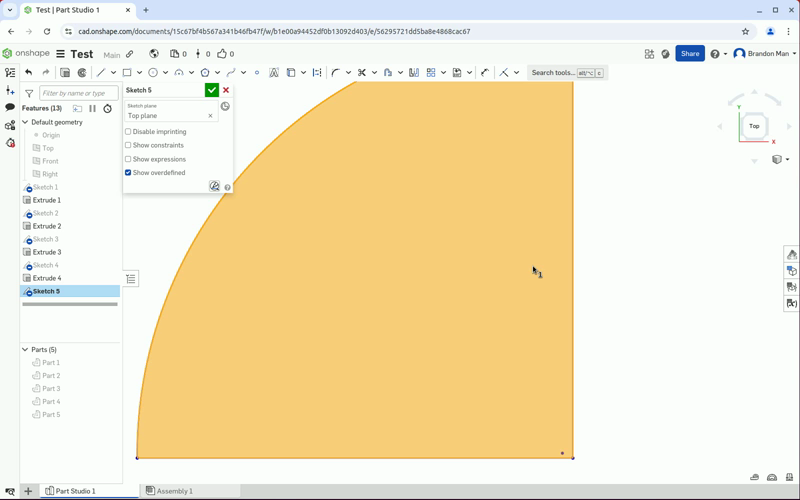
scroll(-6)
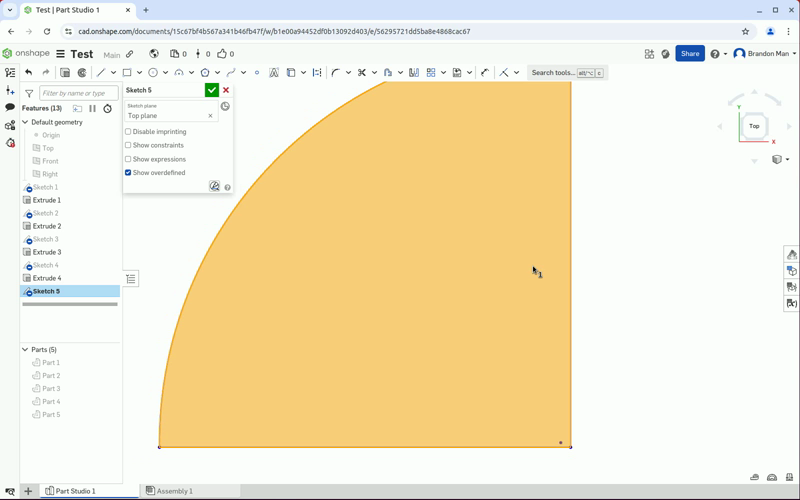
scroll(-6)
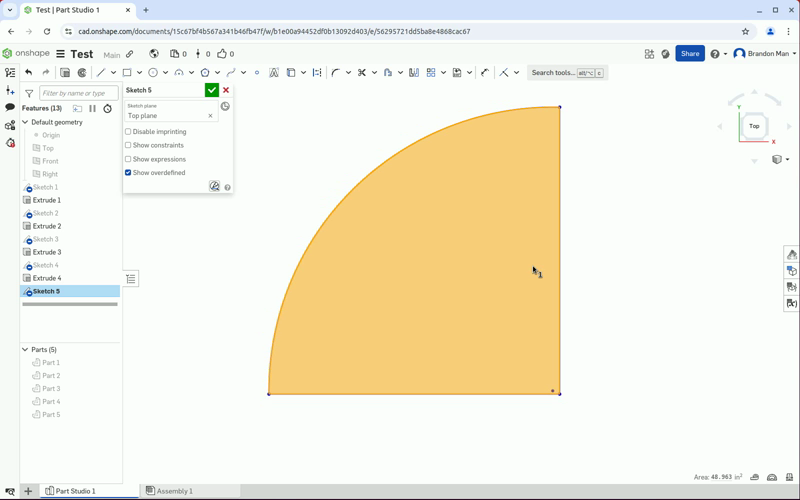
scroll(-6)
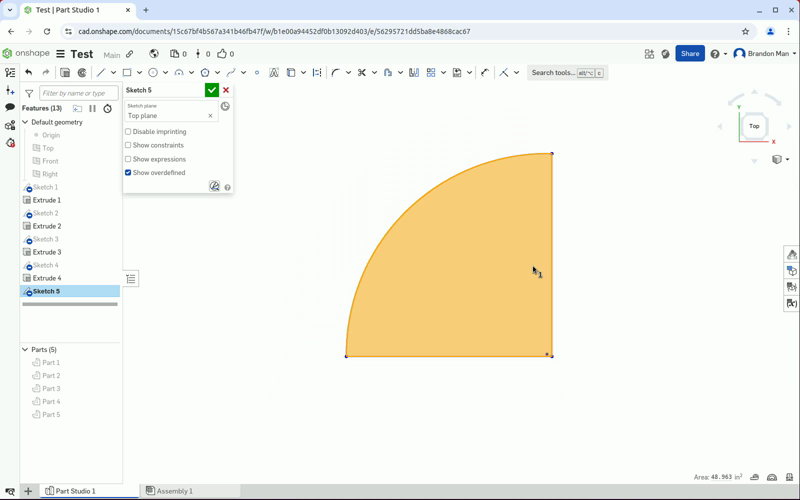
scroll(-6)
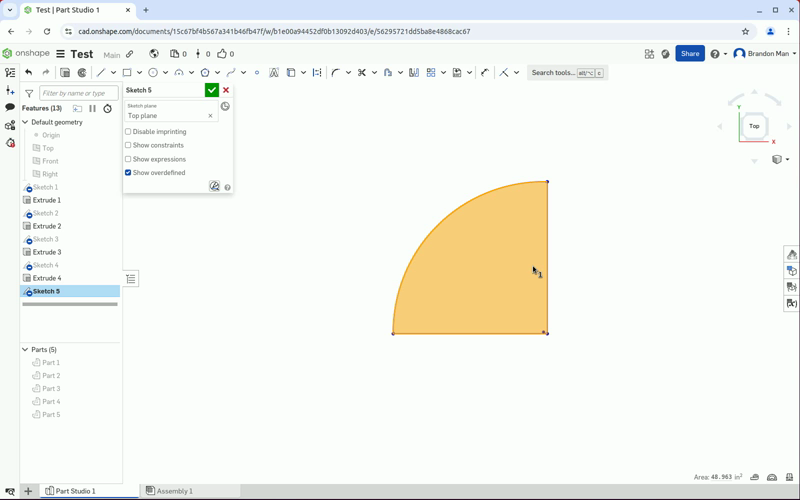
scroll(-6)
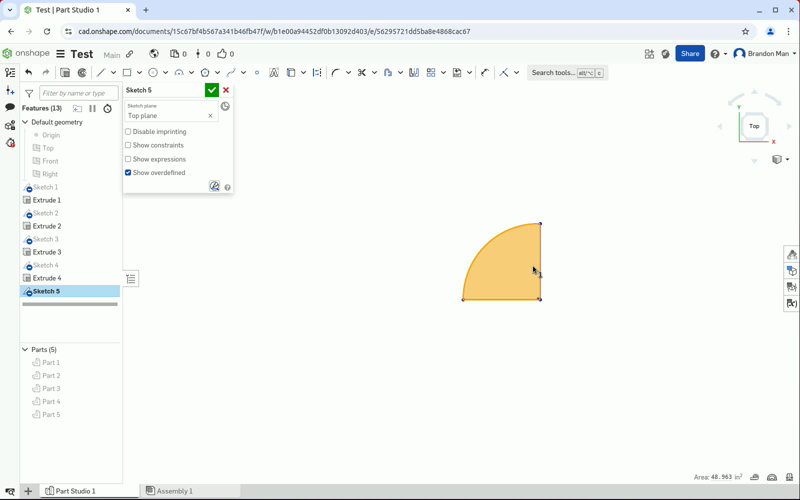
scroll(-6)
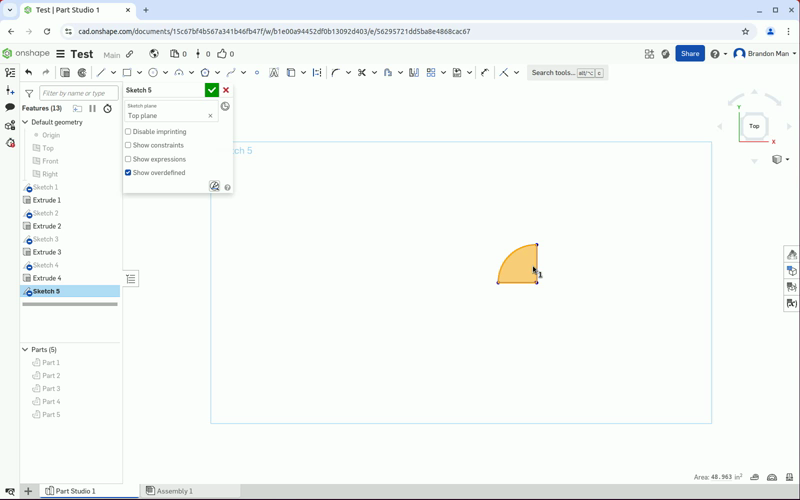
mouse_move(73, 352)
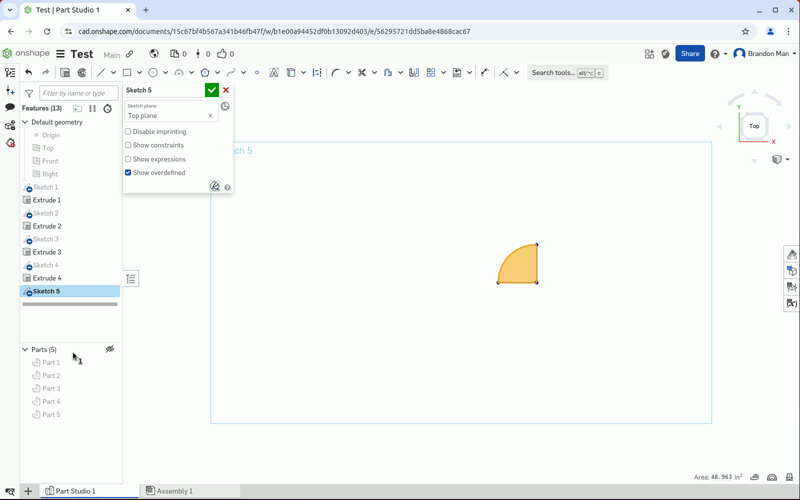
key(shift+y)
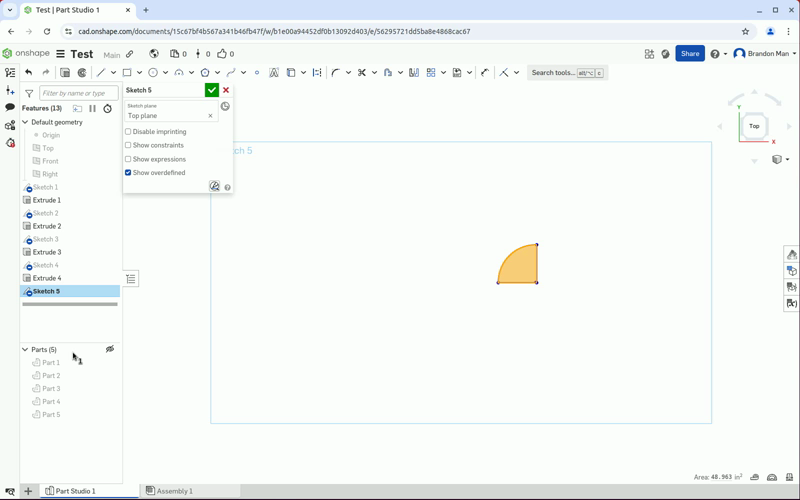
key(shift+e)
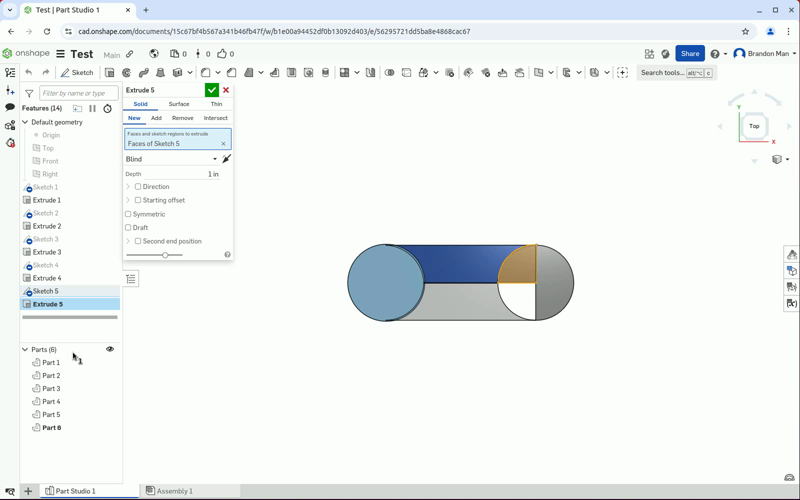
mouse_move(143, 106)
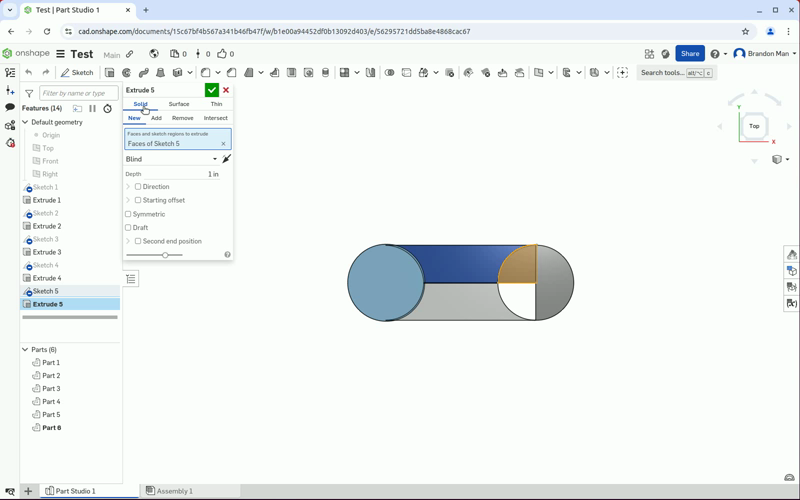
click(143, 106)
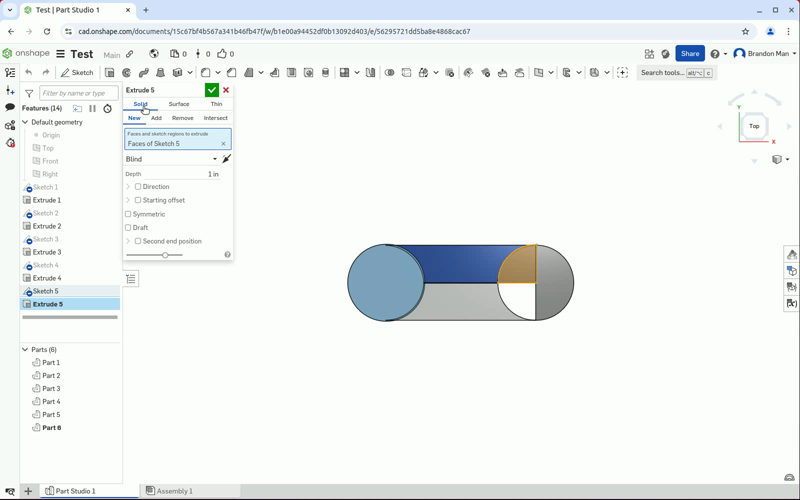
mouse_move(137, 120)
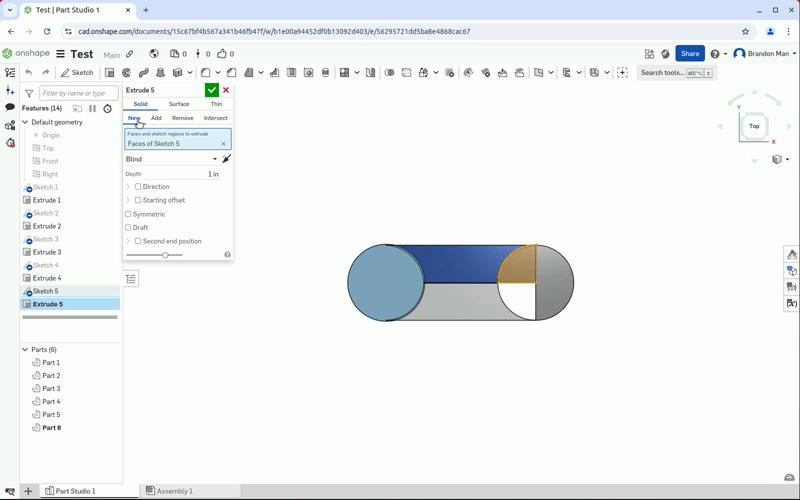
click(137, 120)
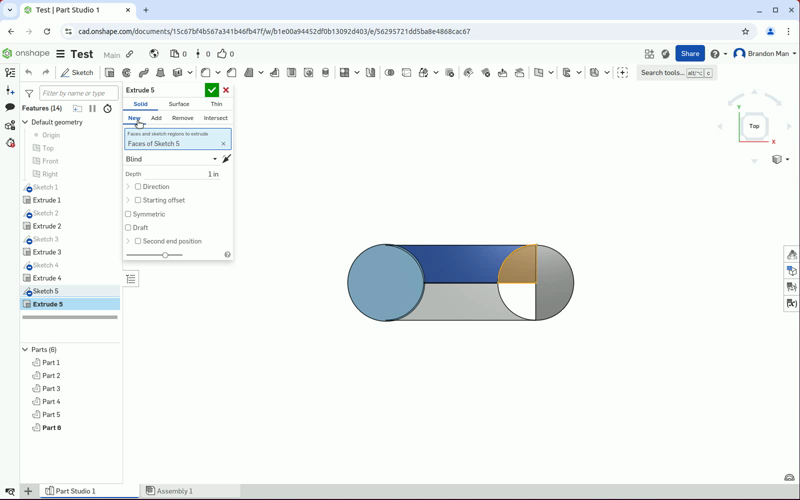
key(tab, 4)
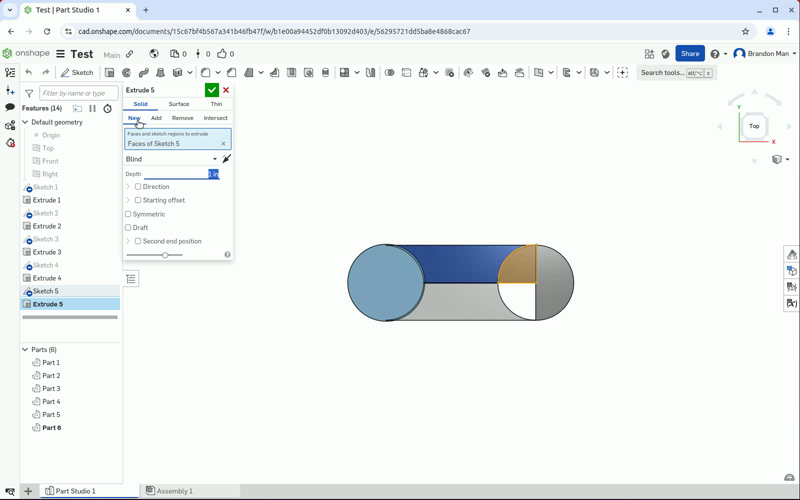
text(2.889)
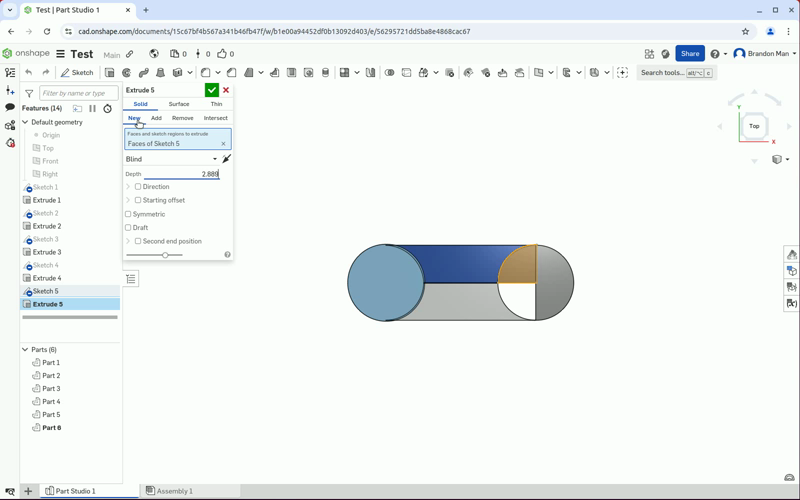
key(enter)
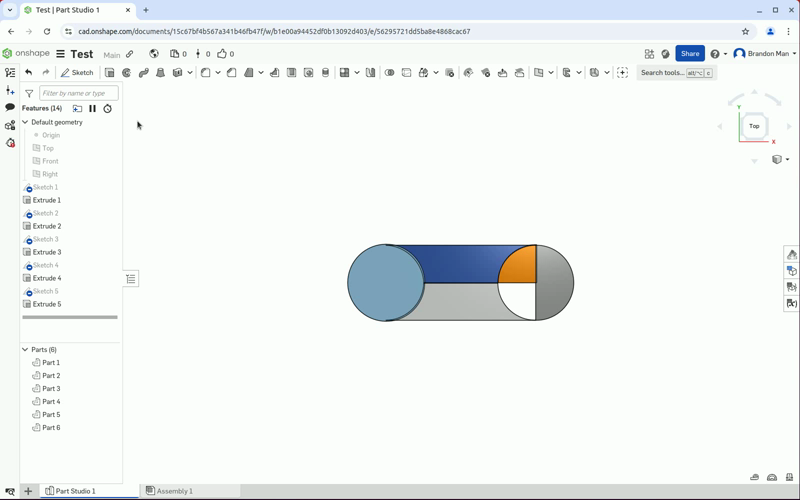
key(shift+h)
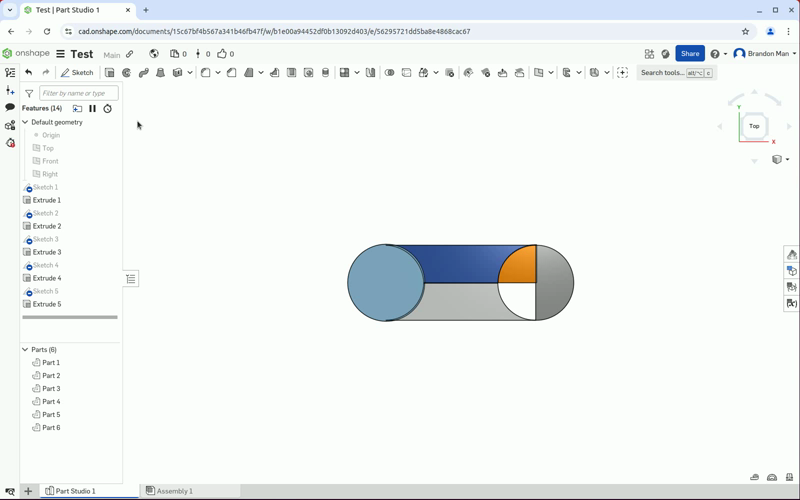
key(shift+h)
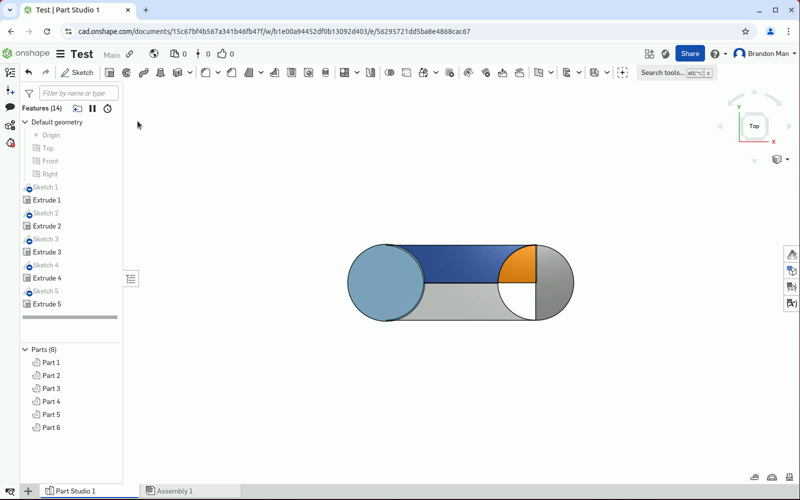
mouse_move(73, 189)
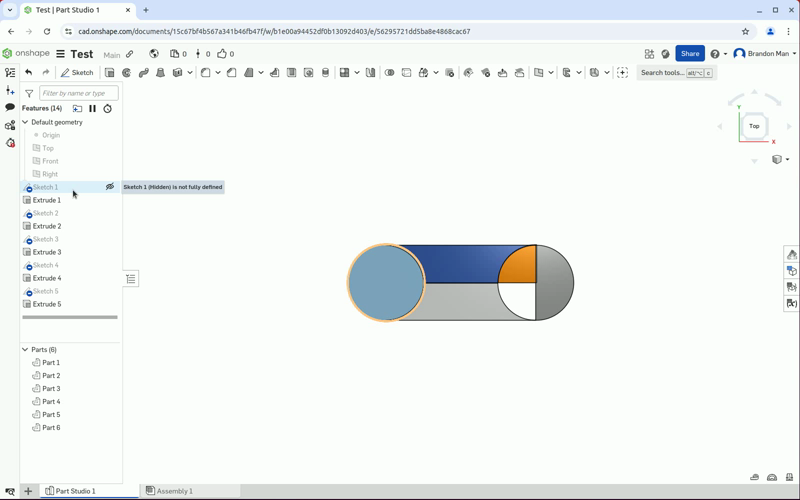
click(73, 189)
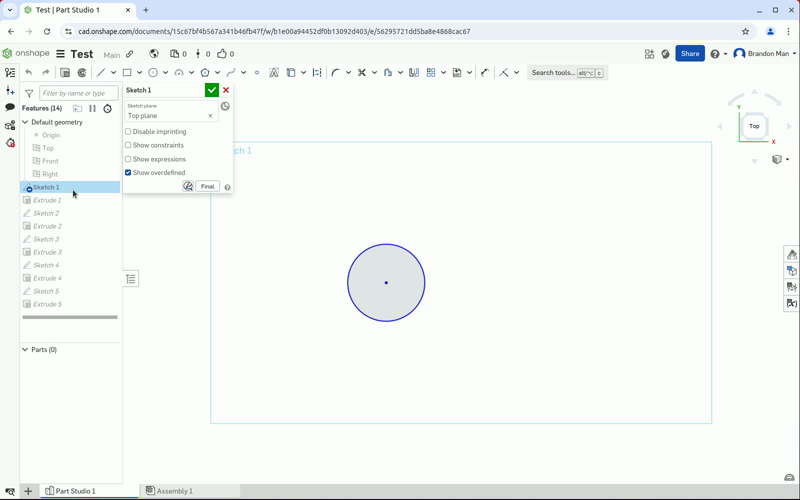
mouse_move(229, 92)
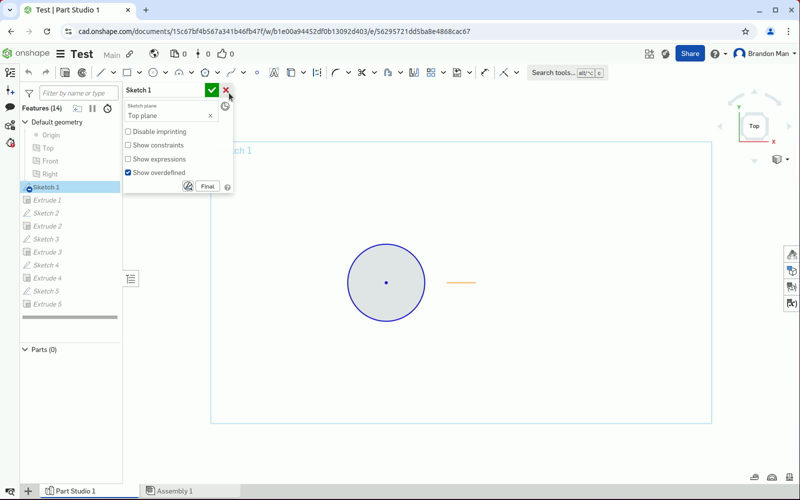
click(229, 92)
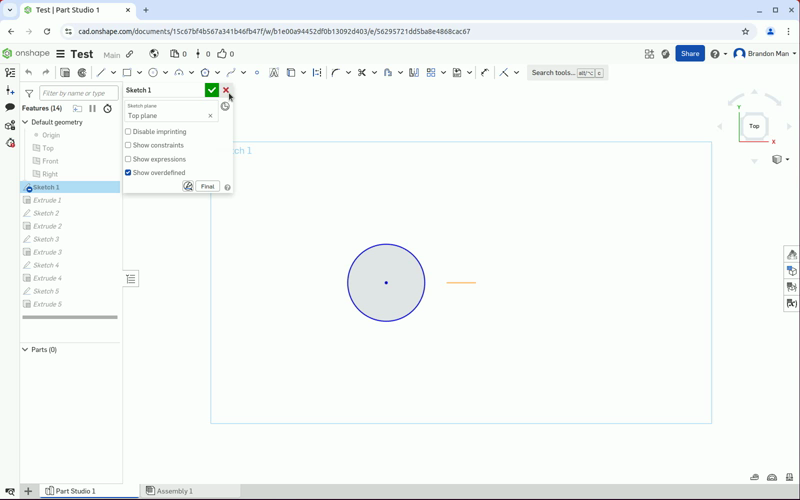
key(shift+s)
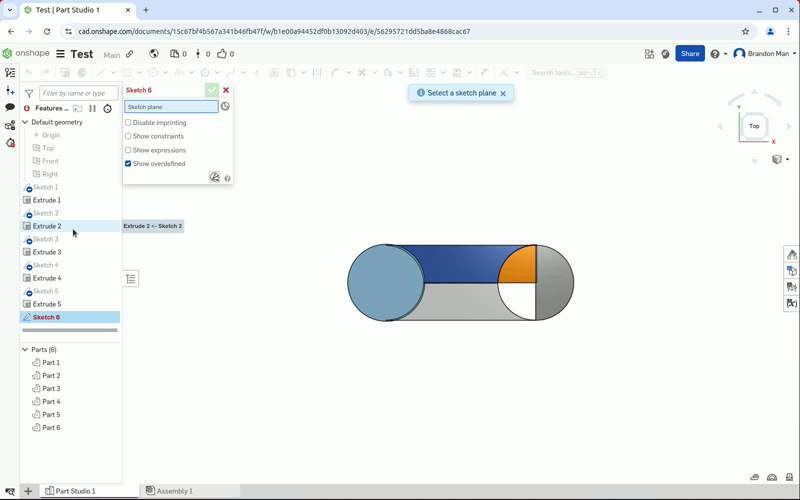
scroll(3)
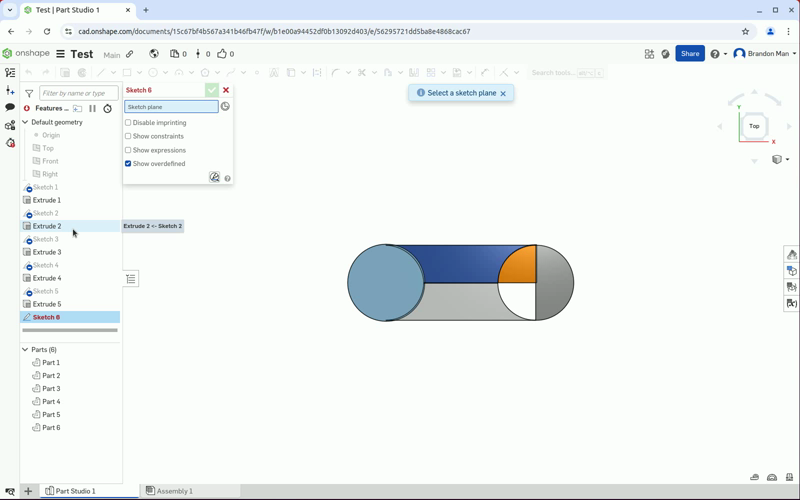
mouse_move(73, 150)
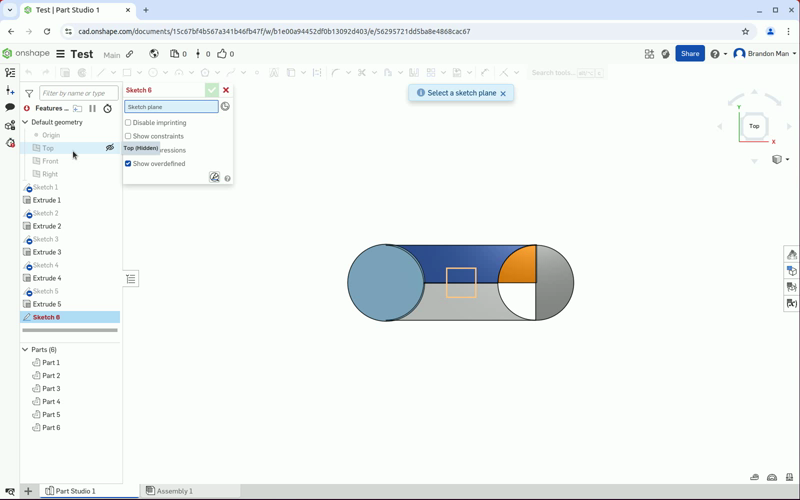
click(73, 150)
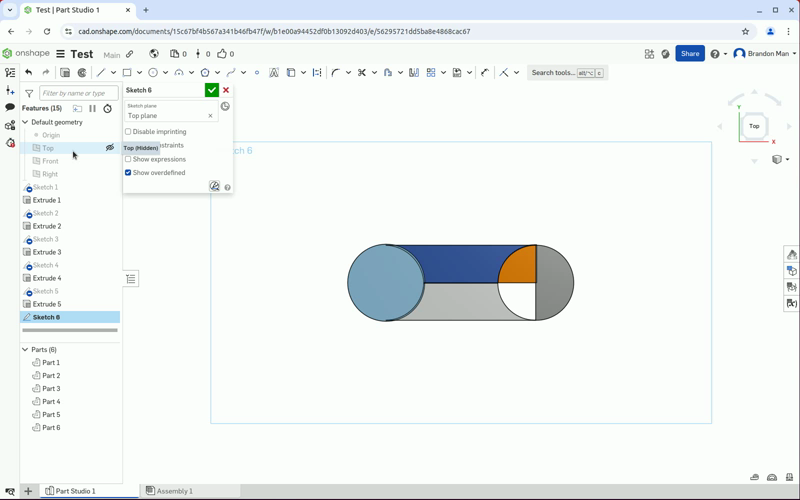
mouse_move(73, 352)
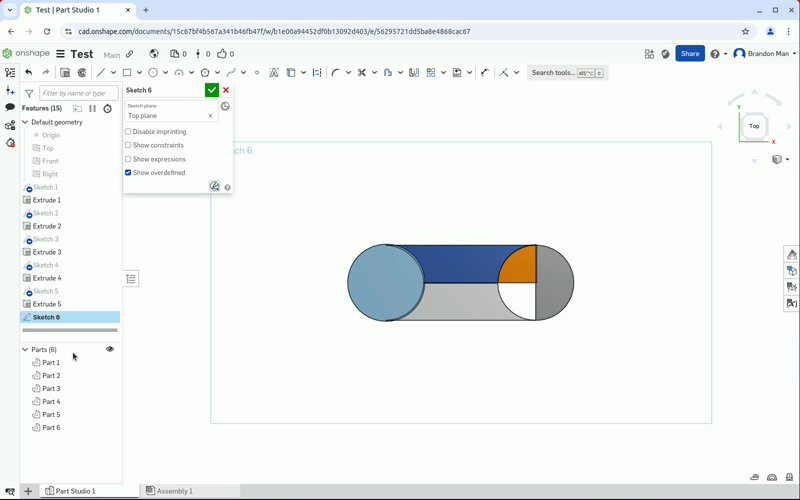
key(y)
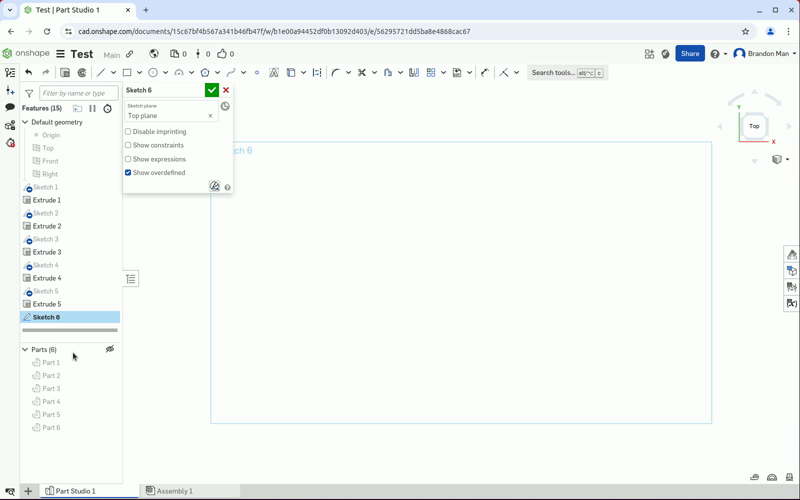
key(a)
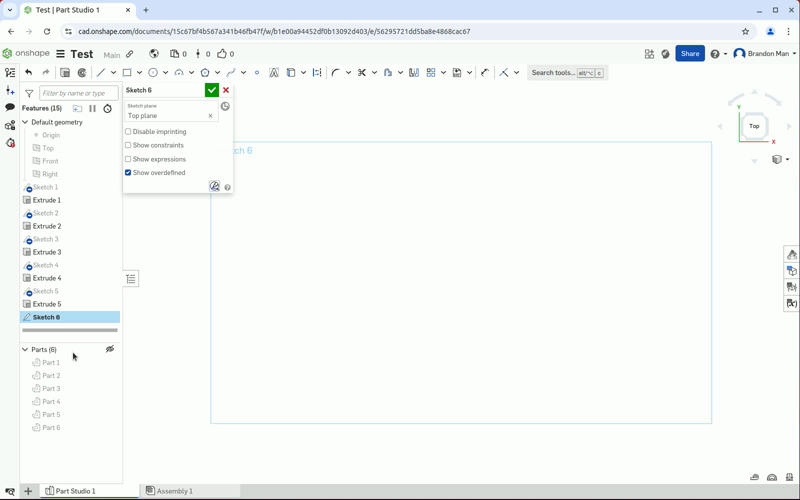
key_down(shift)
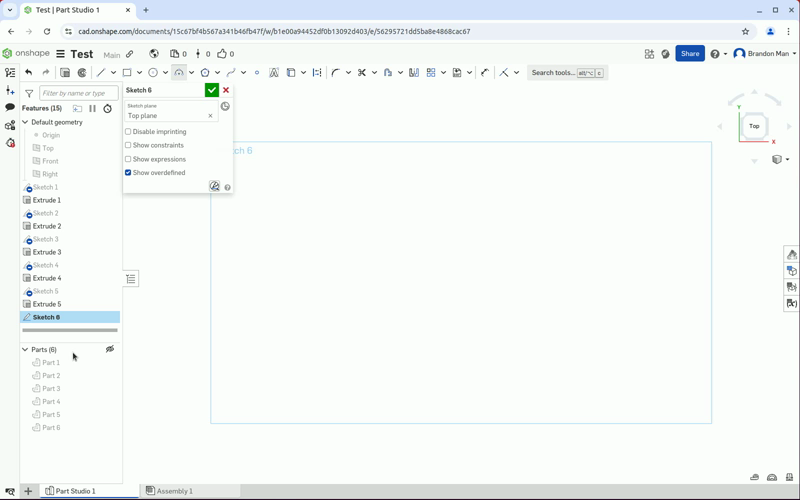
mouse_move(498, 282)
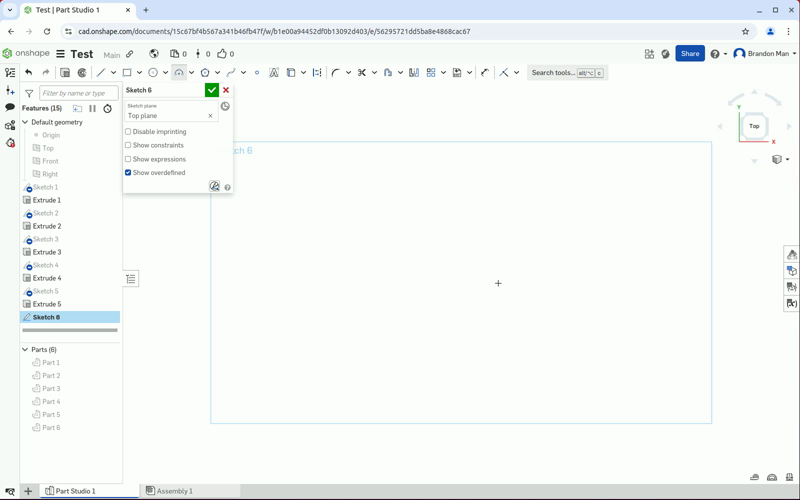
click(498, 282)
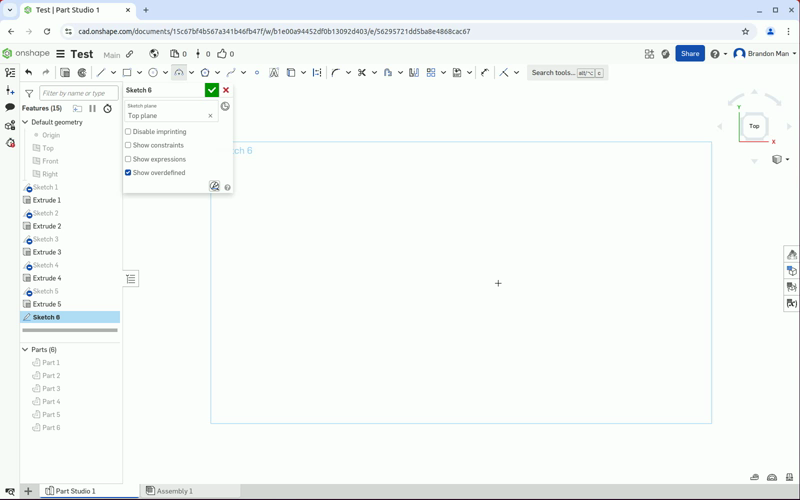
key_up(shift)
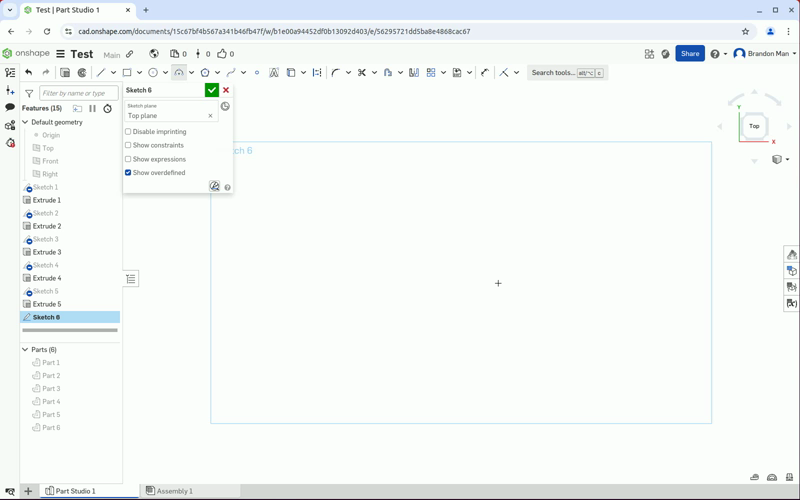
key_down(shift)
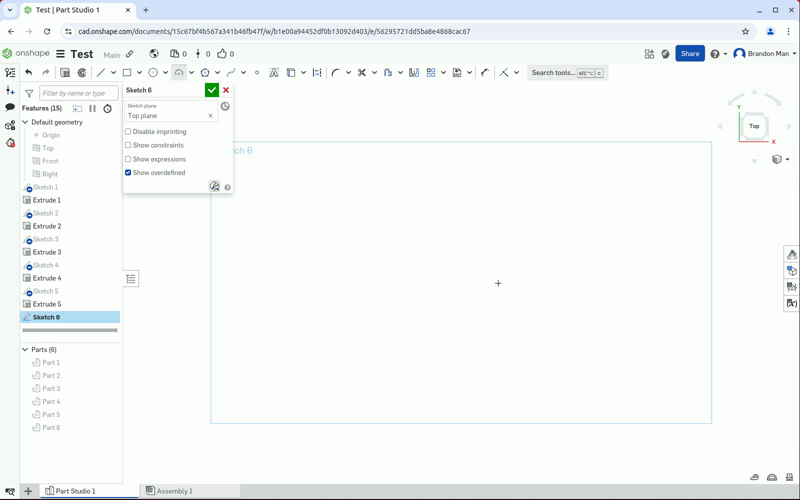
mouse_move(536, 321)
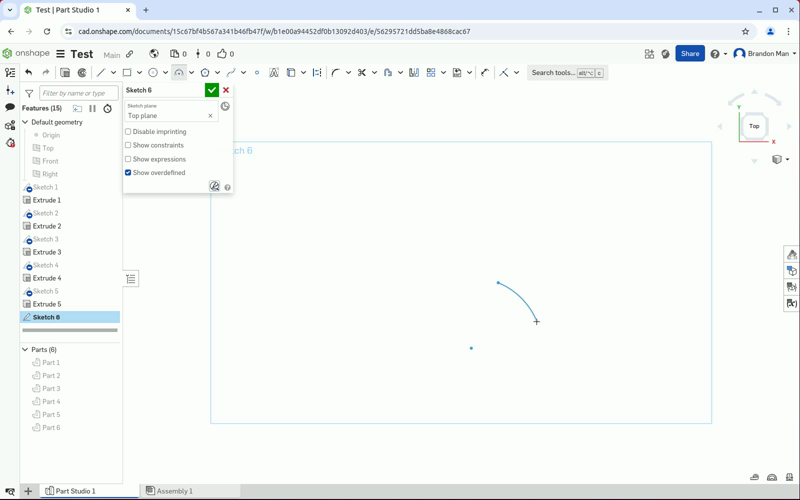
click(536, 321)
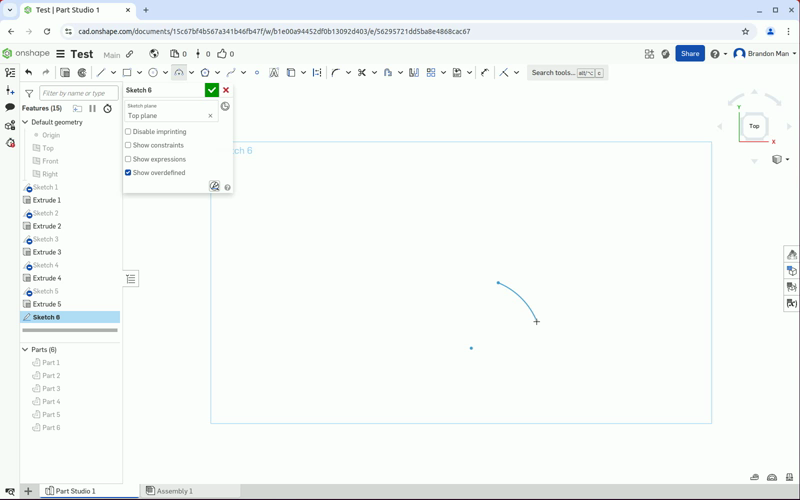
mouse_move(509, 309)
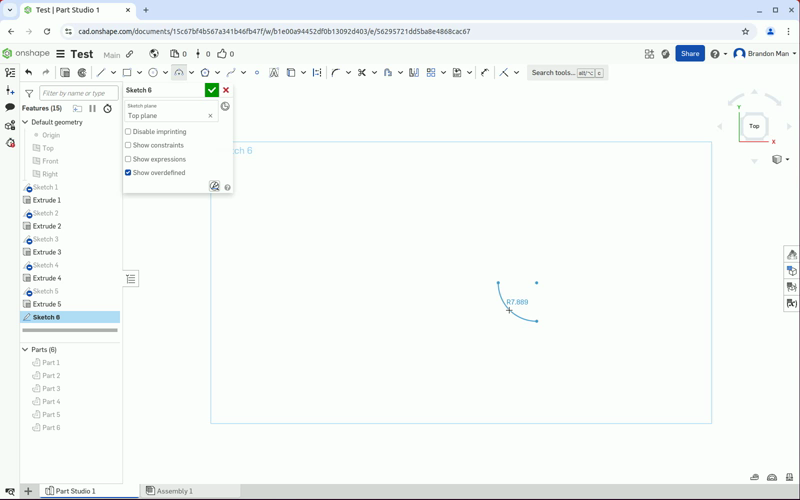
click(509, 309)
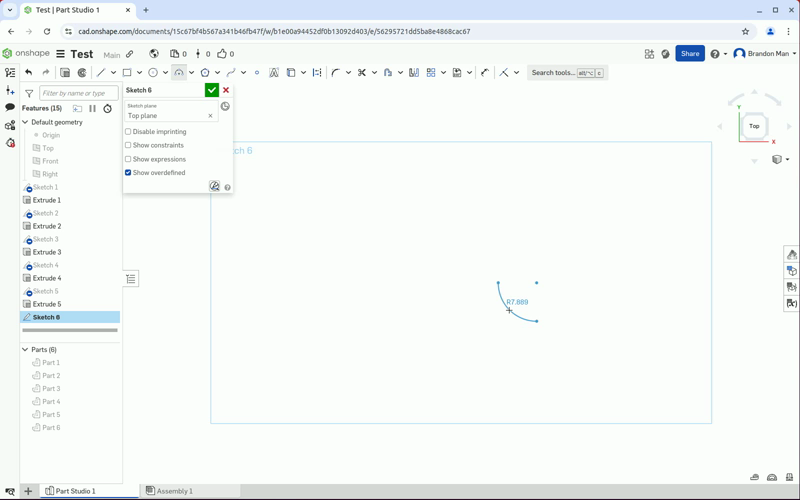
key_up(shift)
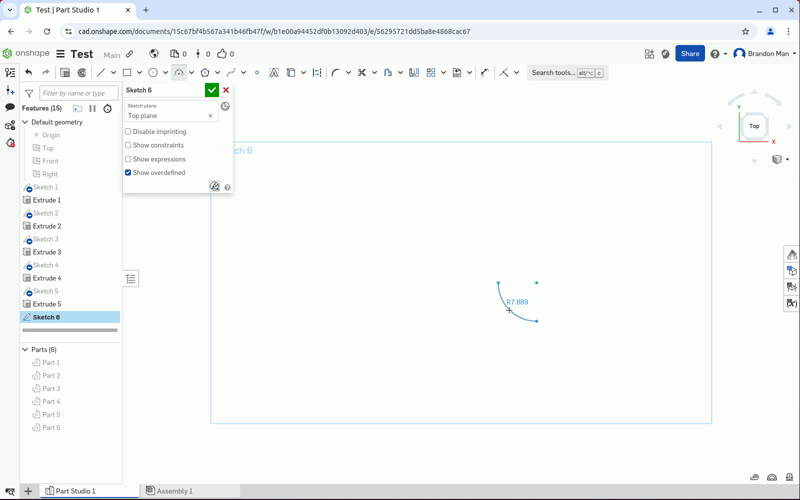
key(esc)
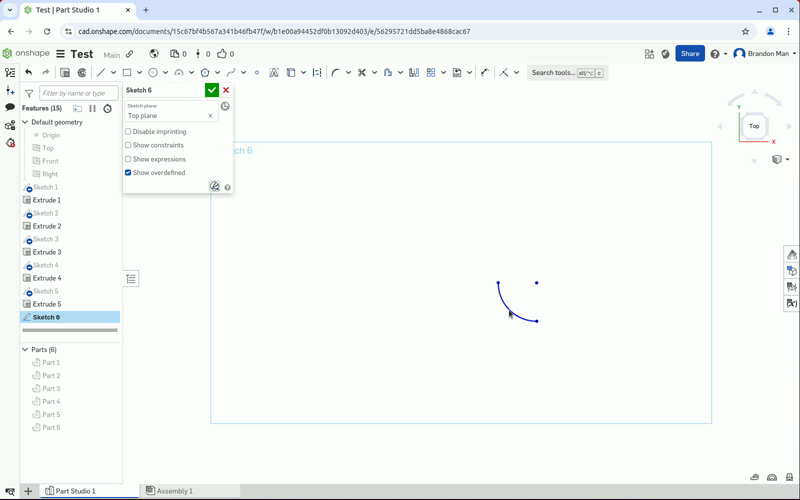
key(l)
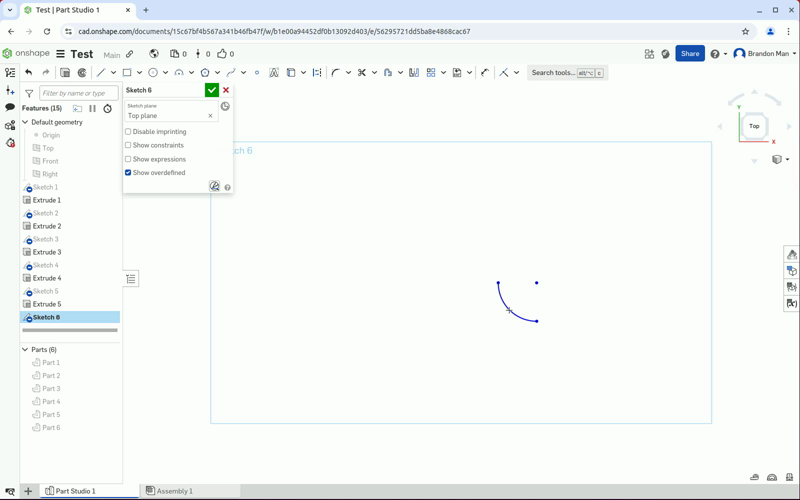
mouse_move(536, 321)
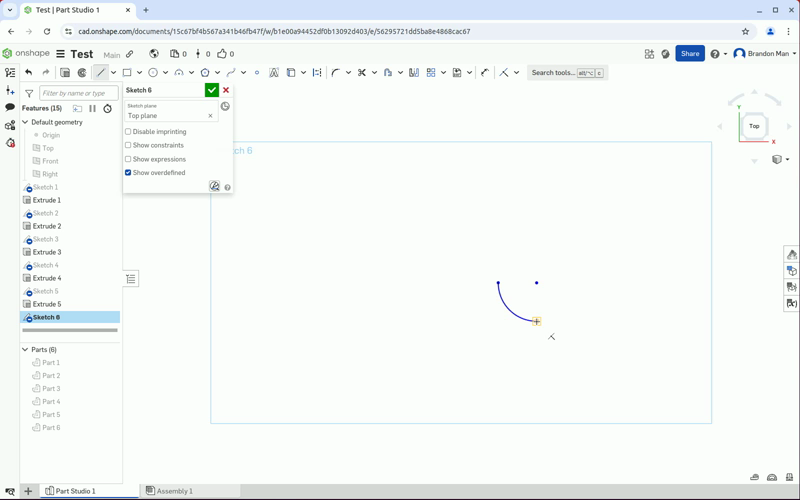
click(536, 321)
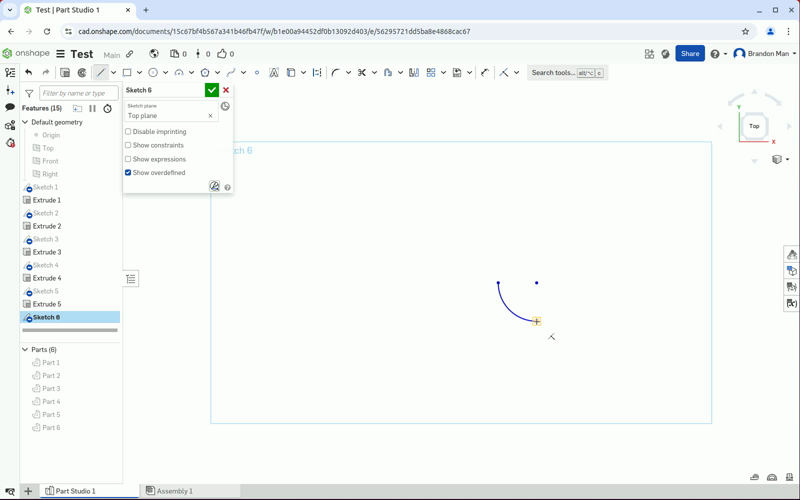
key_down(shift)
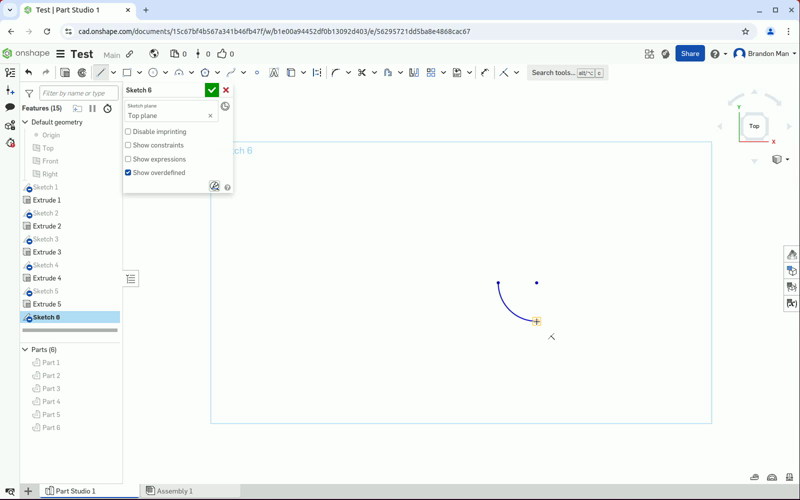
mouse_move(566, 321)
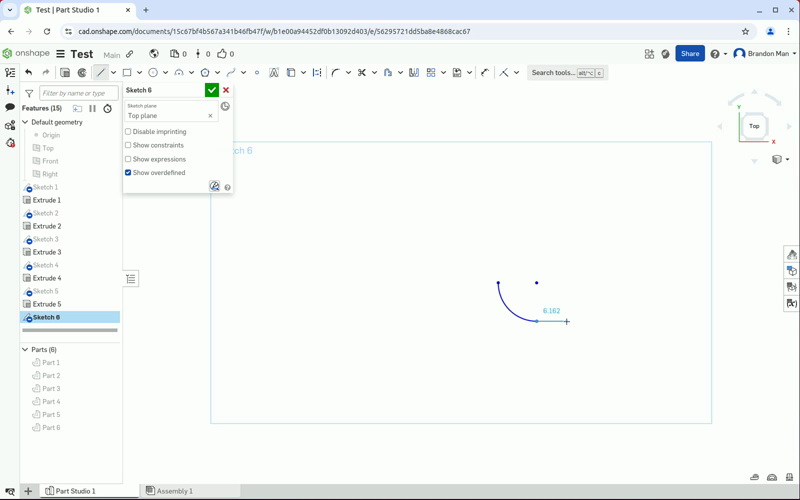
mouse_move(536, 282)
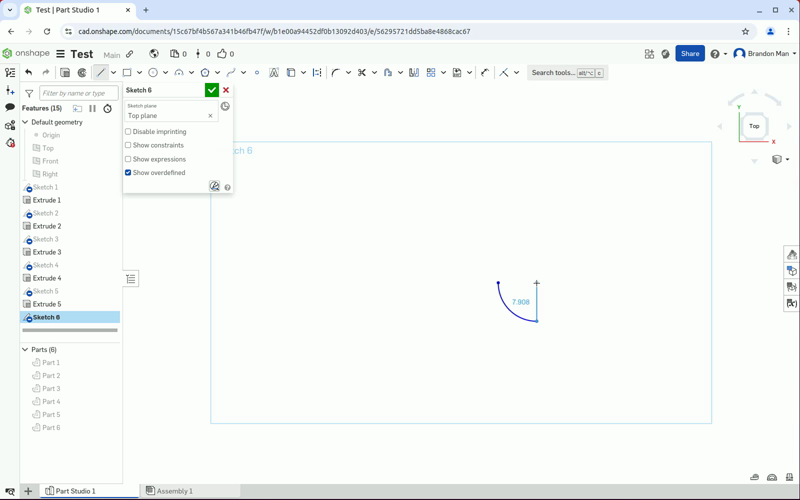
click(536, 282)
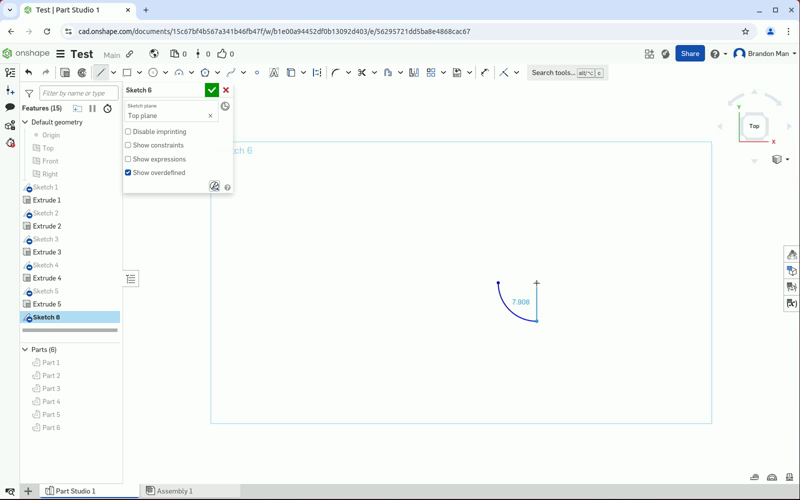
key_up(shift)
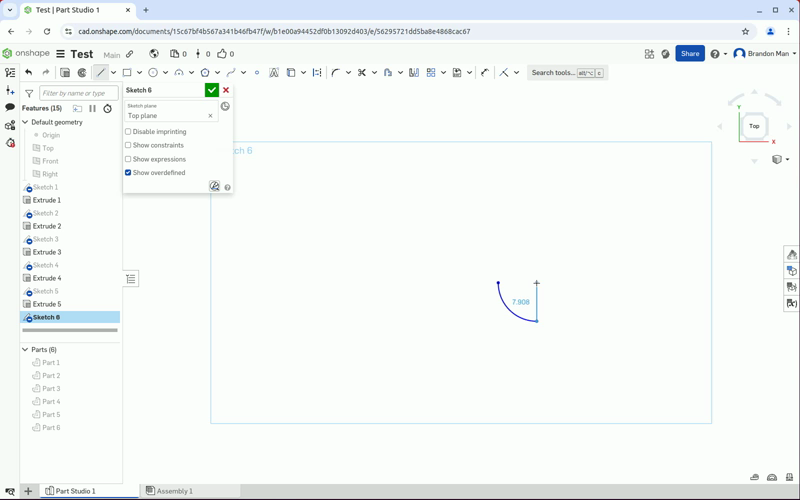
mouse_move(566, 282)
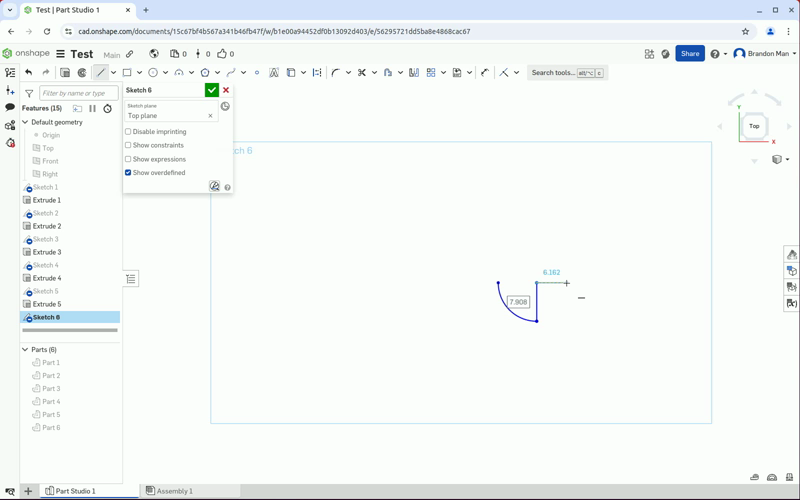
key_down(shift)
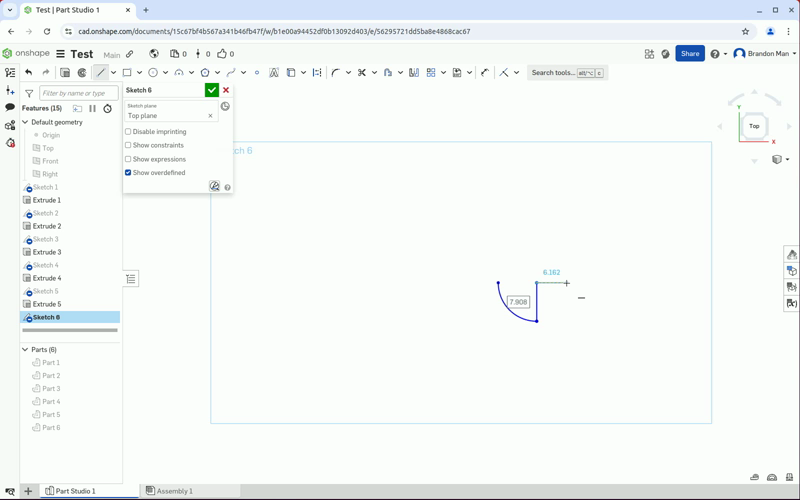
mouse_move(498, 282)
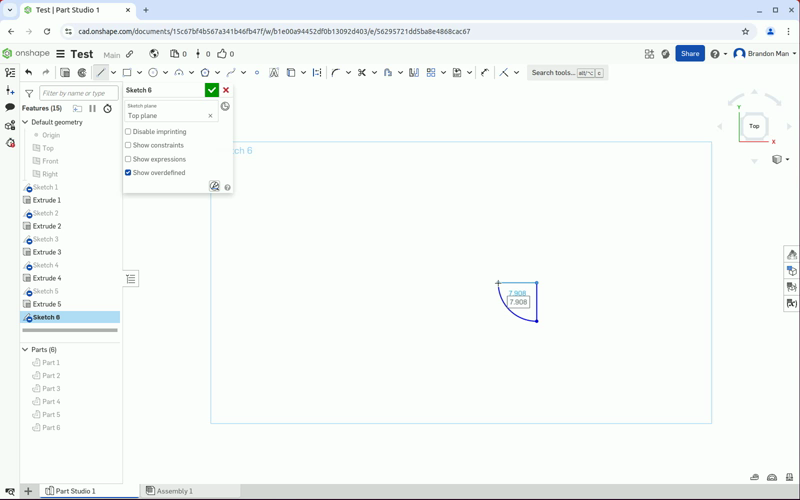
key_up(shift)
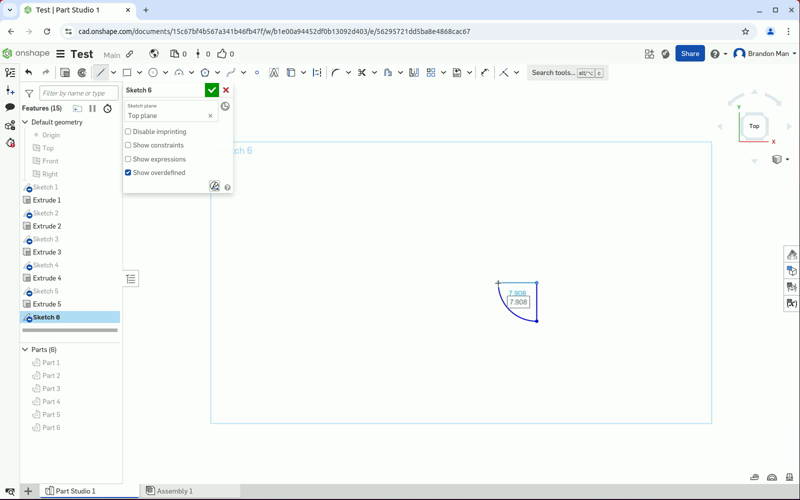
click(498, 282)
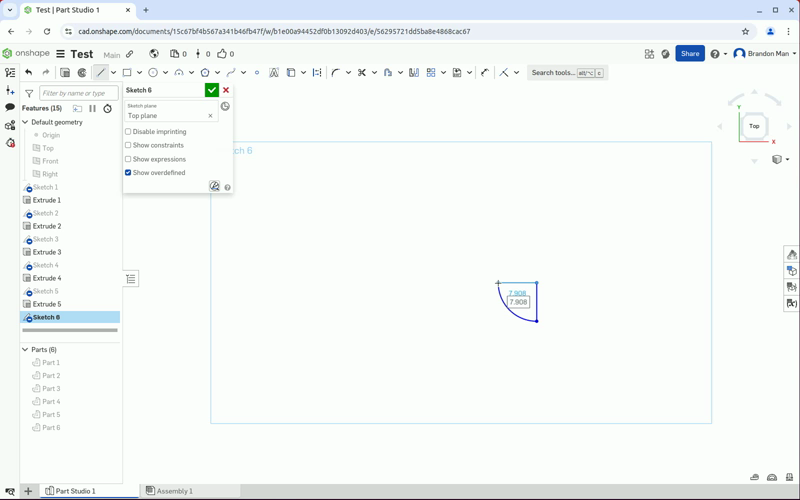
key(esc)
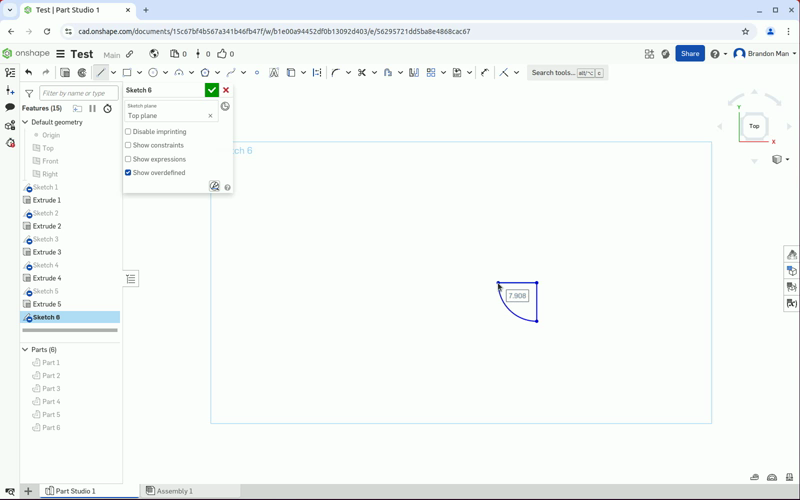
mouse_move(525, 309)
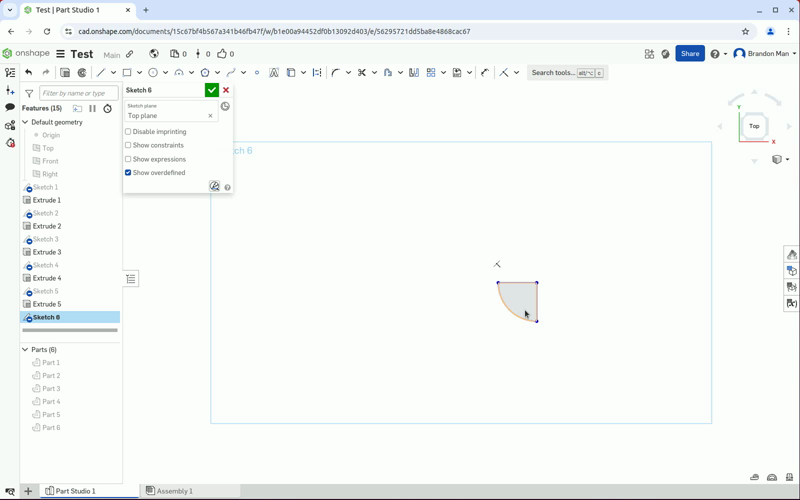
scroll(6)
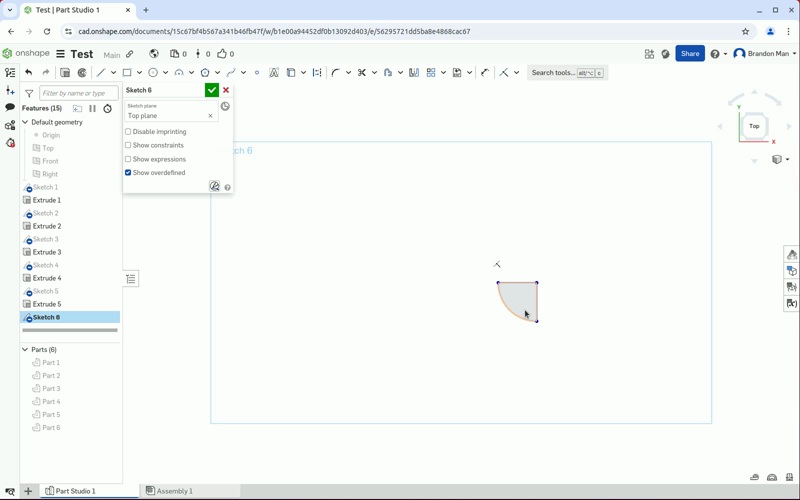
scroll(6)
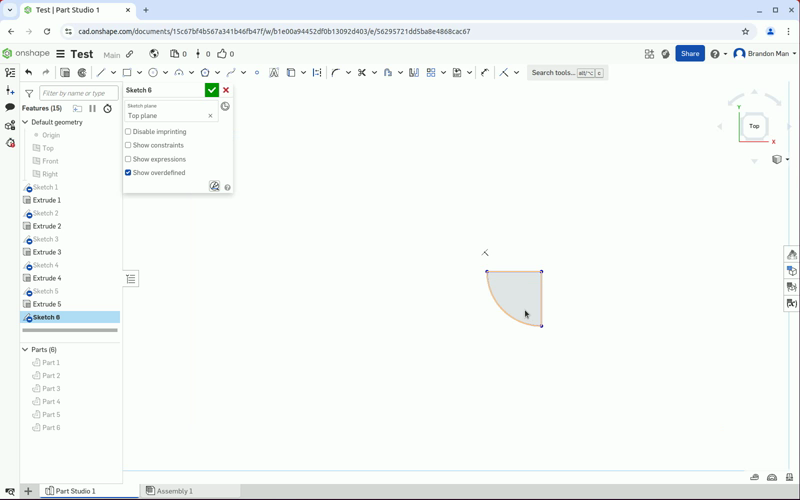
scroll(6)
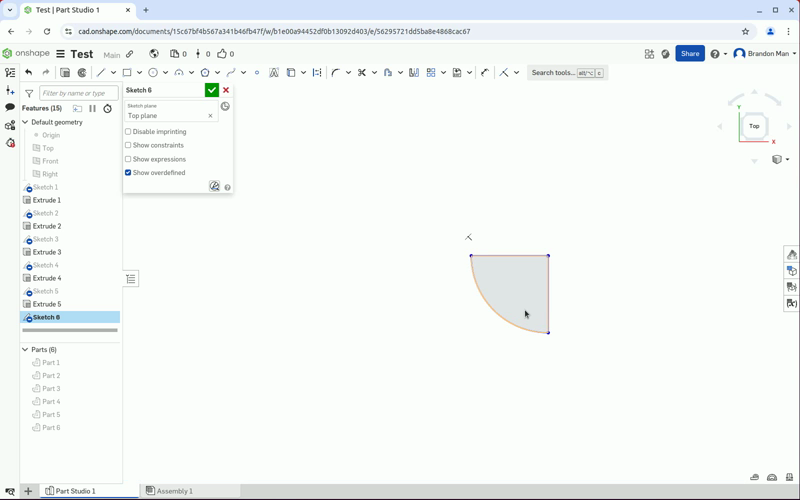
scroll(6)
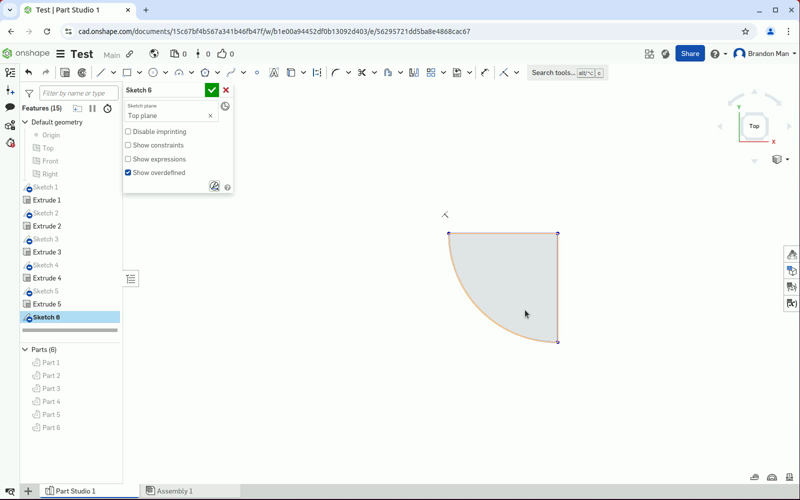
scroll(6)
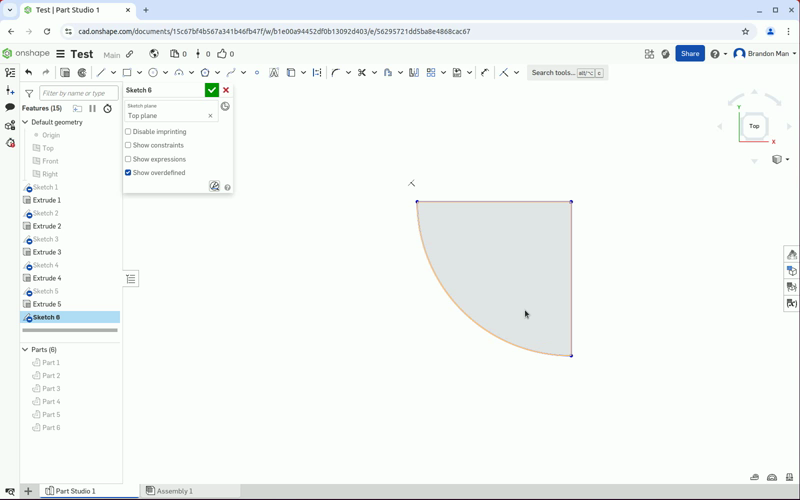
scroll(6)
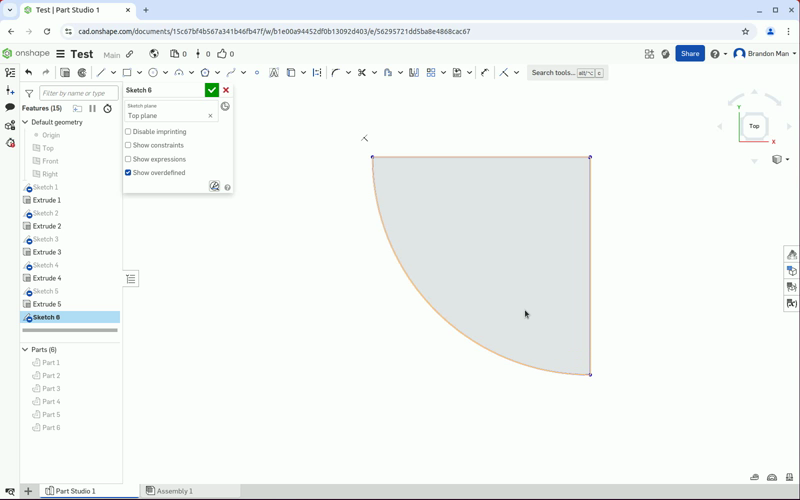
scroll(6)
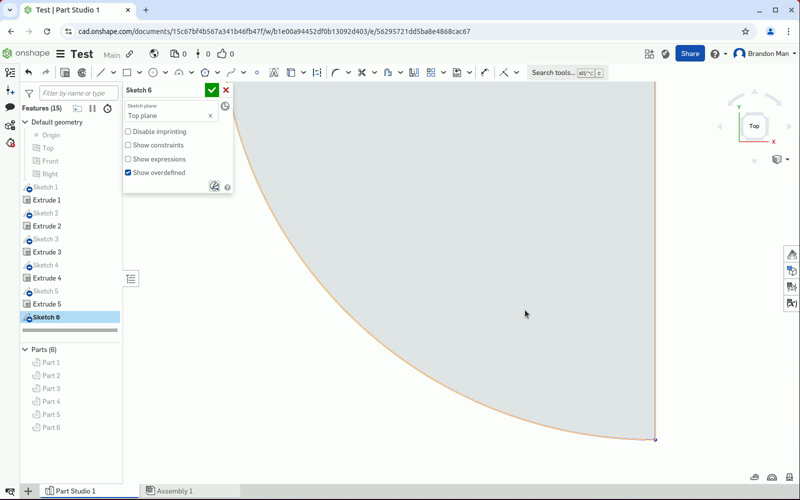
click(525, 309)
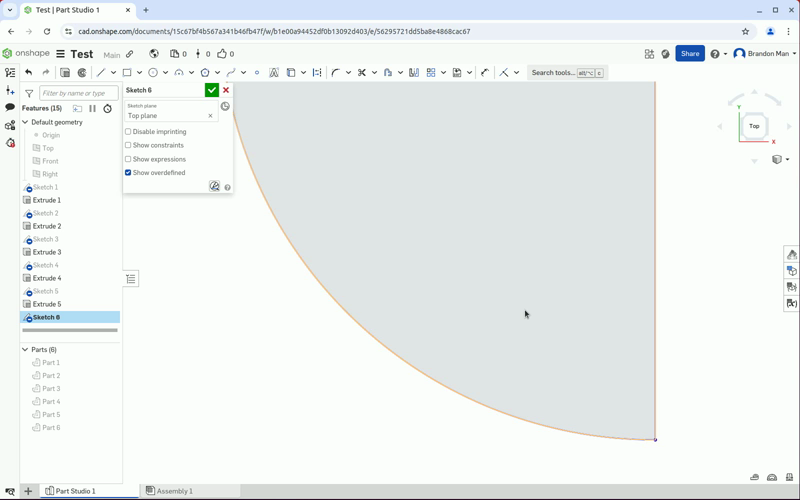
scroll(-6)
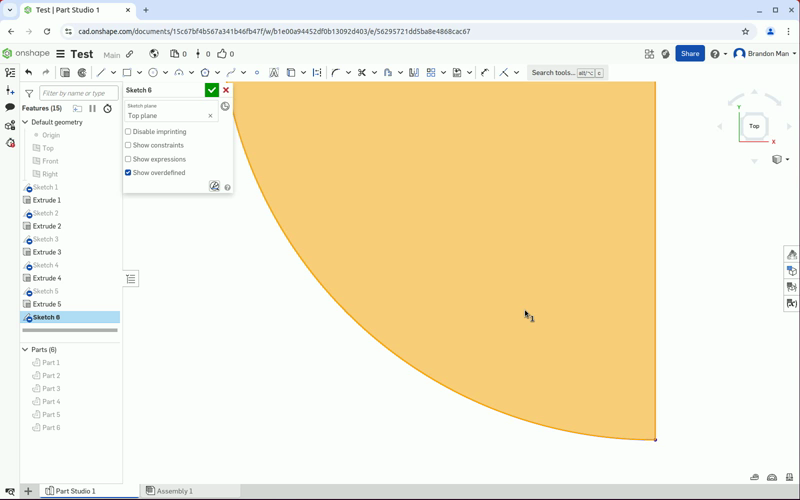
scroll(-6)
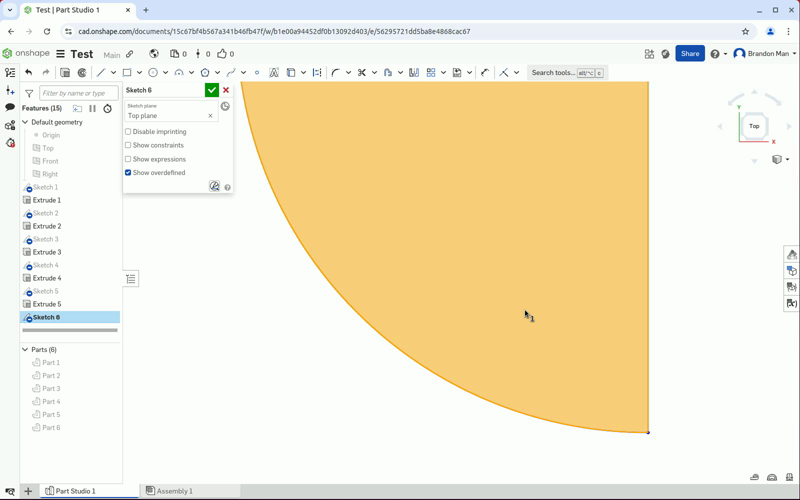
scroll(-6)
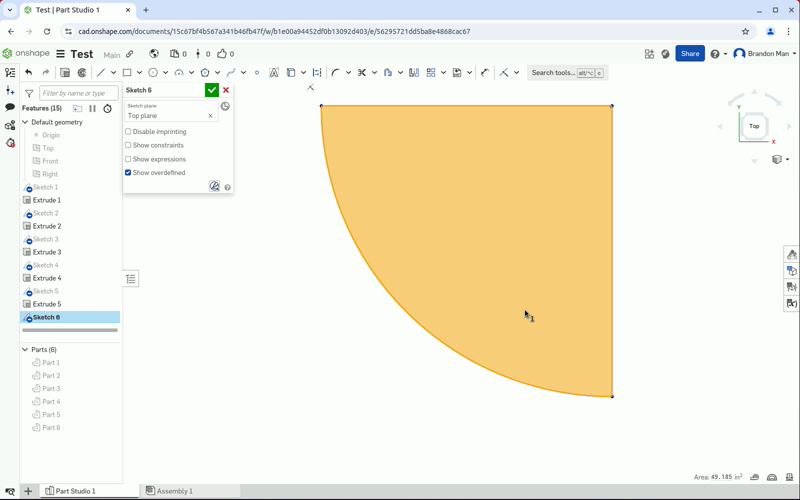
scroll(-6)
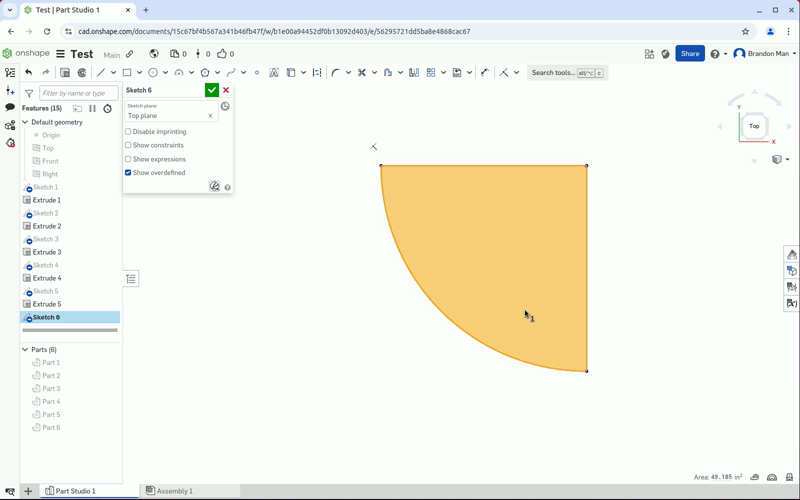
scroll(-6)
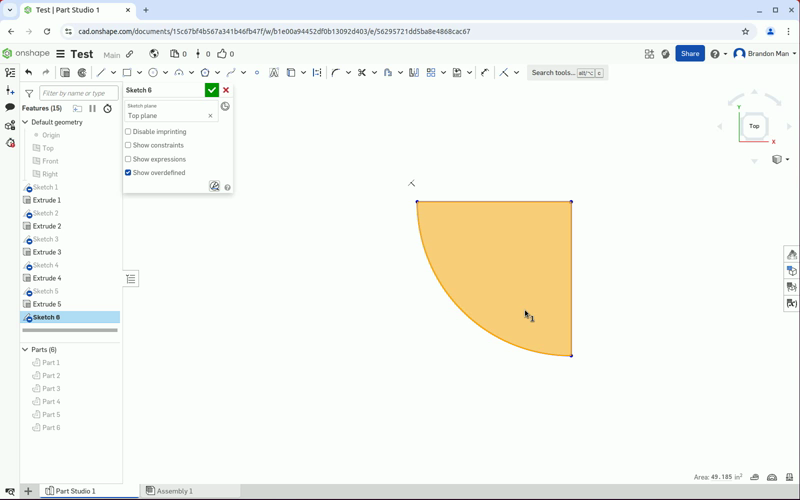
scroll(-6)
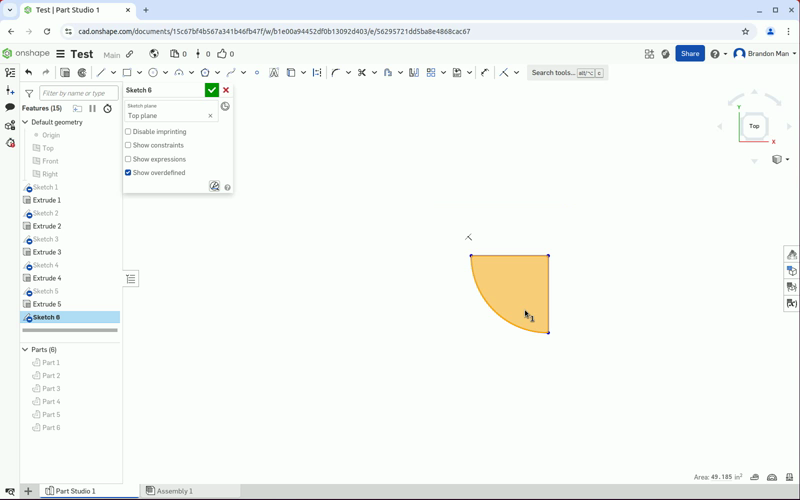
scroll(-6)
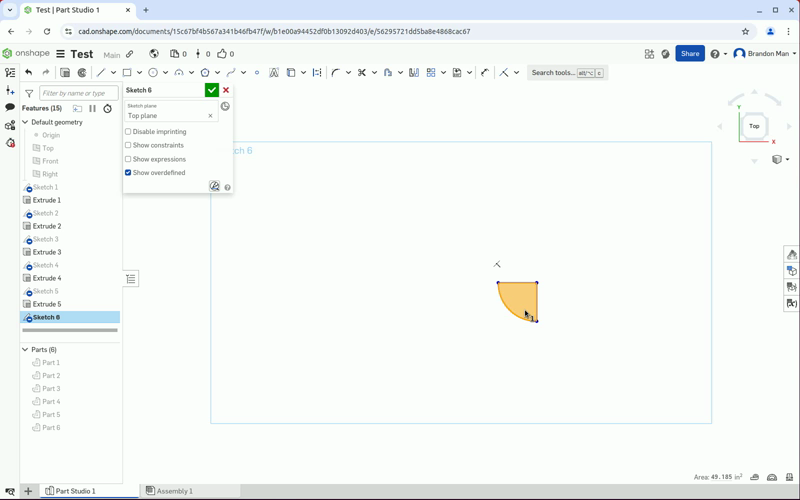
mouse_move(73, 352)
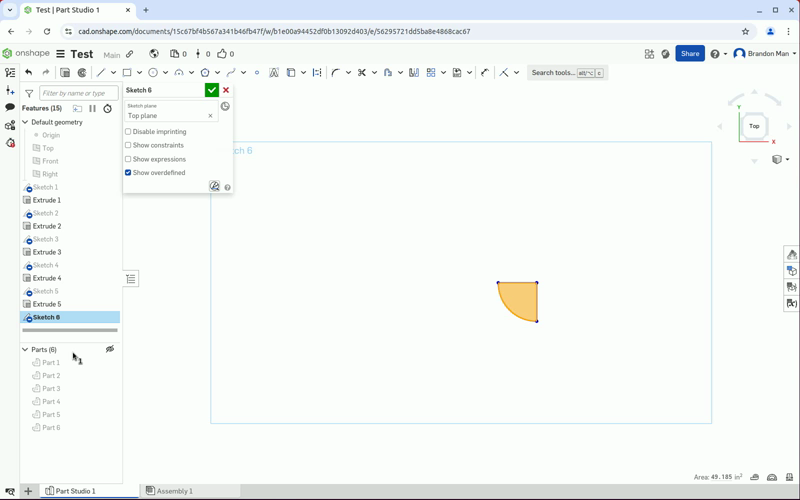
key(shift+y)
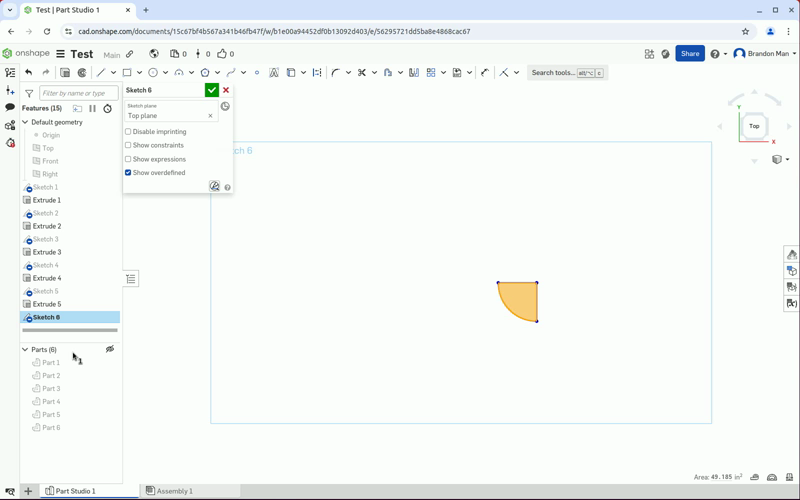
key(shift+e)
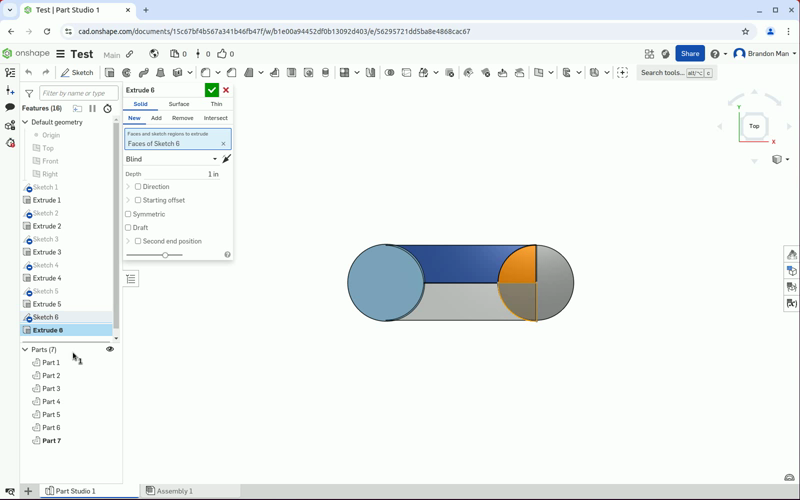
mouse_move(143, 106)
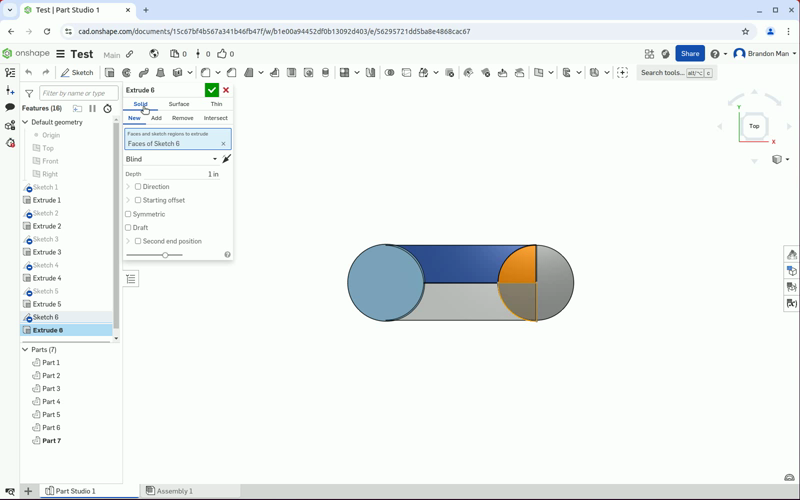
click(143, 106)
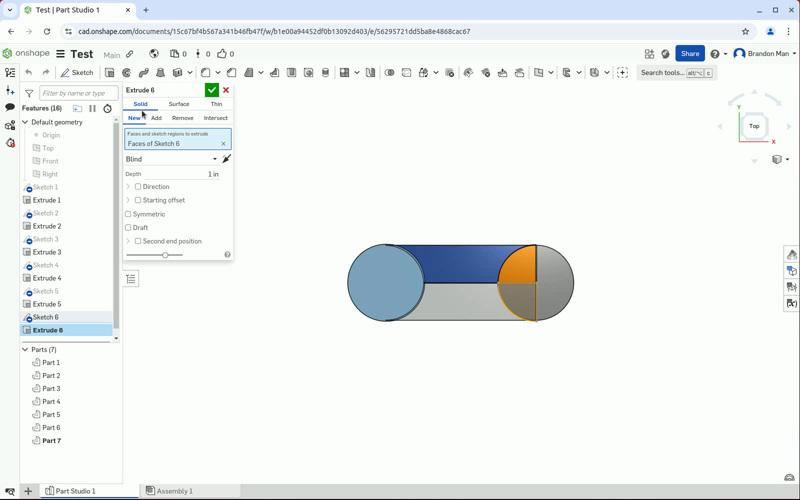
mouse_move(137, 120)
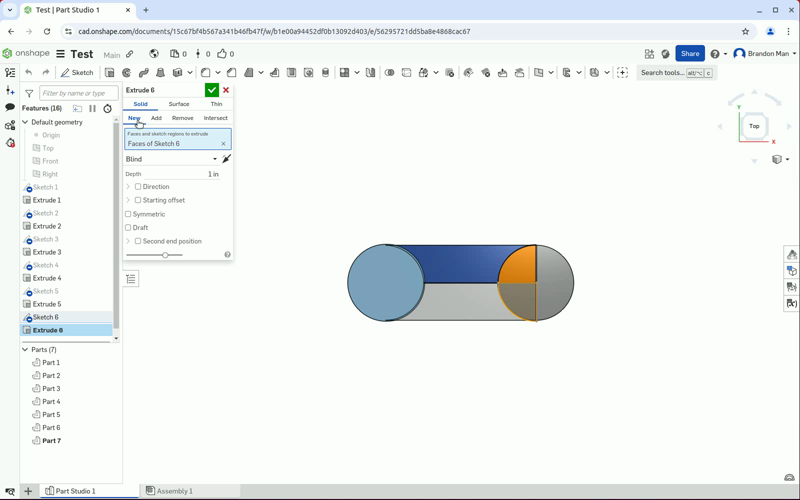
click(137, 120)
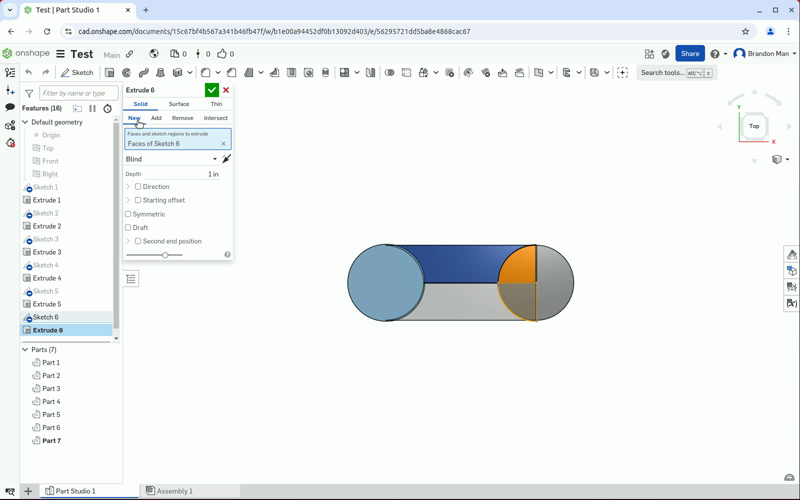
key(tab, 4)
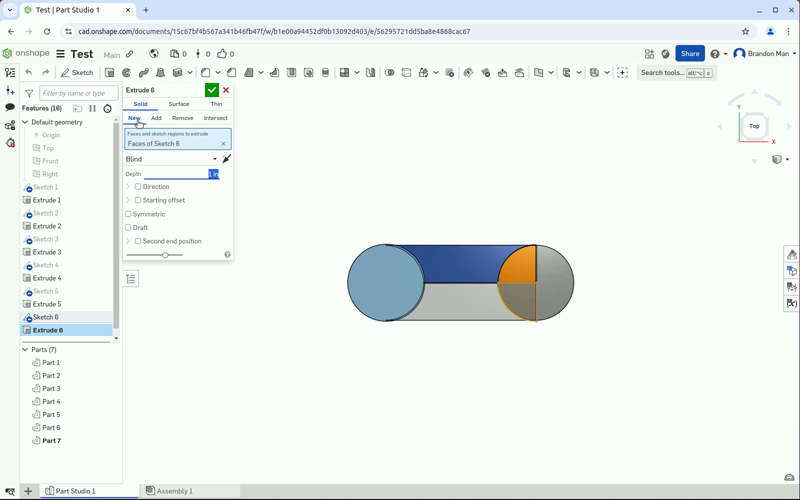
text(2.889)
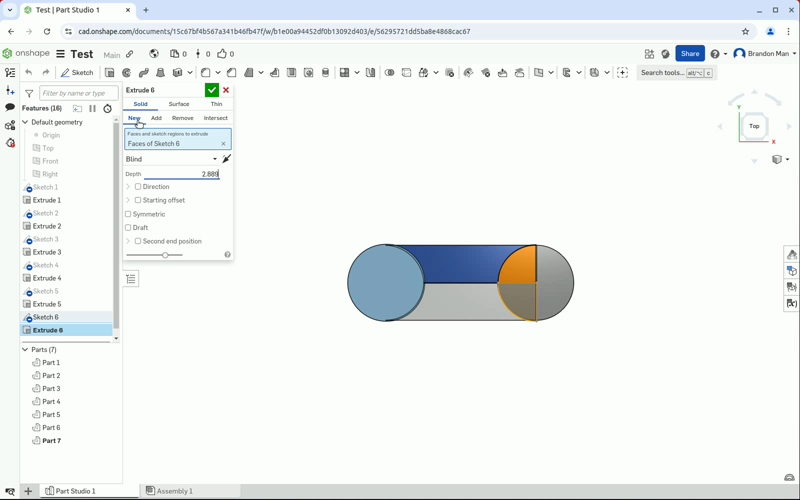
key(enter)
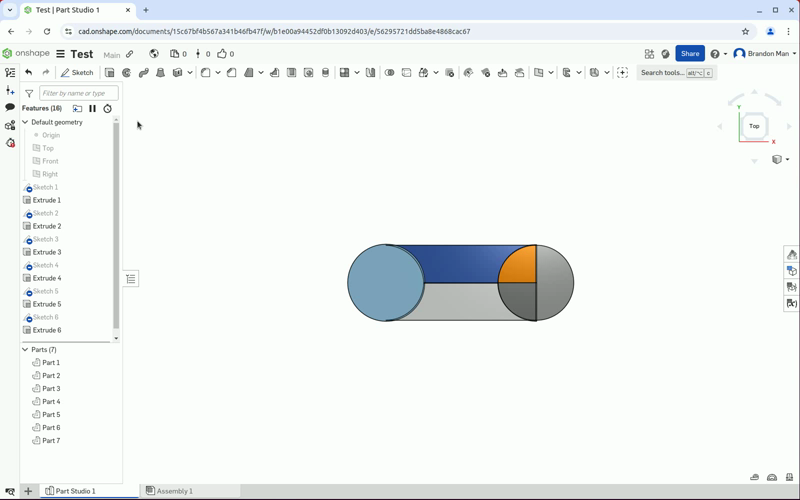
key(shift+h)
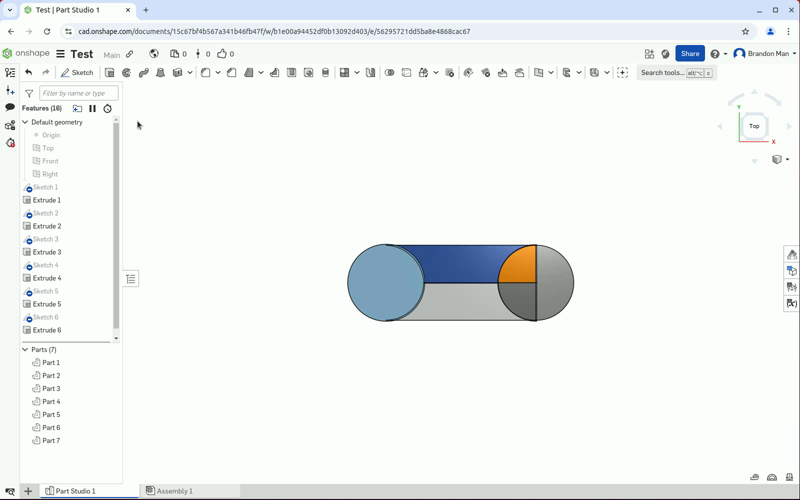
key(shift+h)
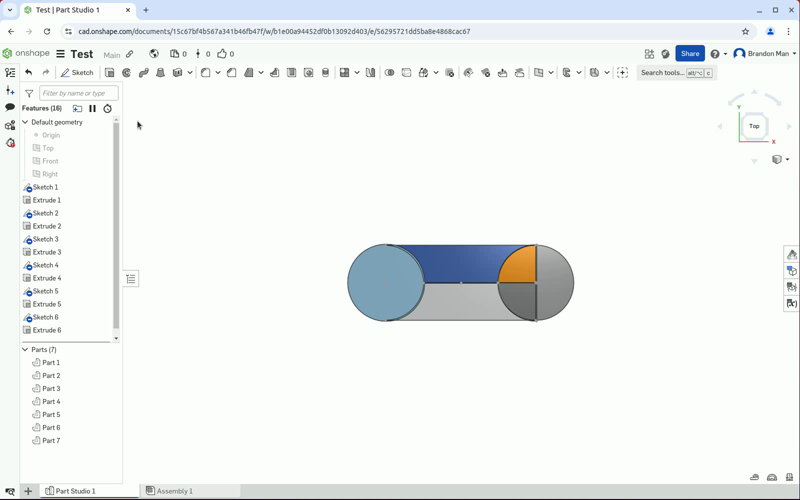
key(shift+7)
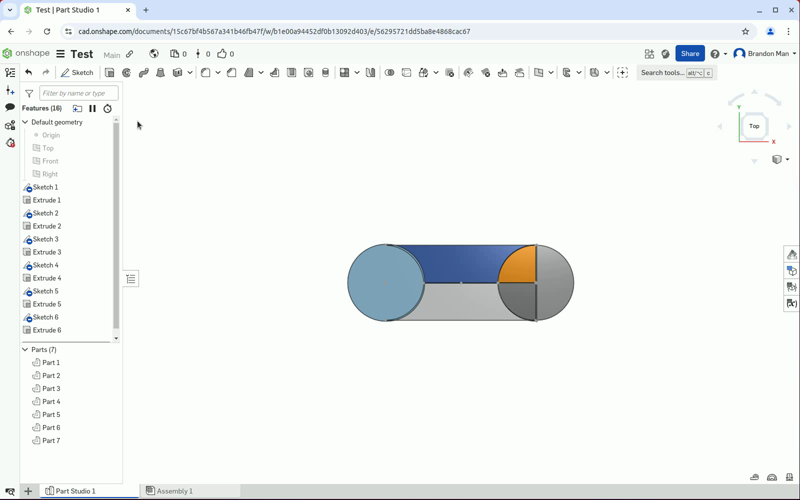
key(up, 3)
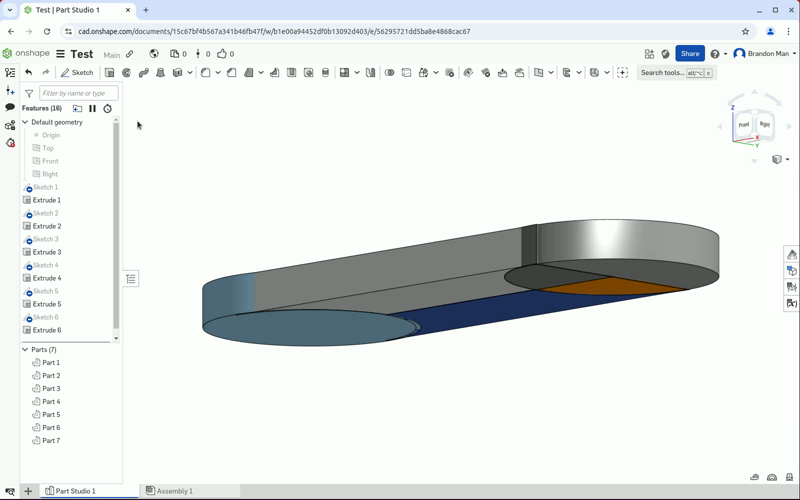
key(left, 3)
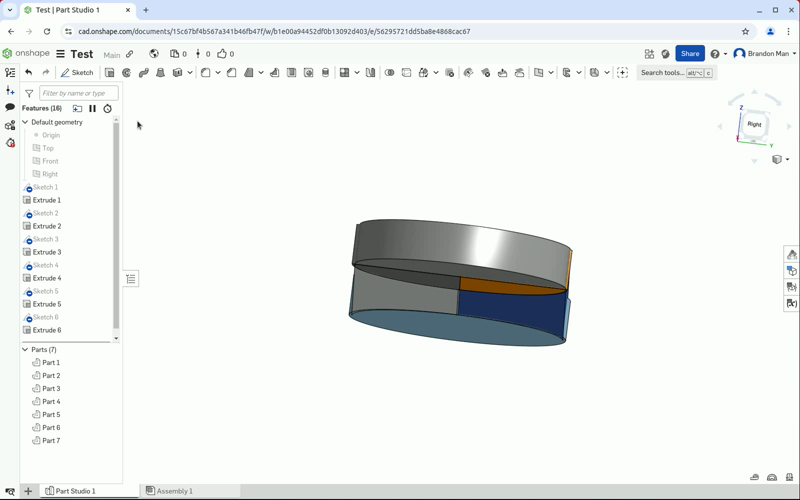
key(right, 3)
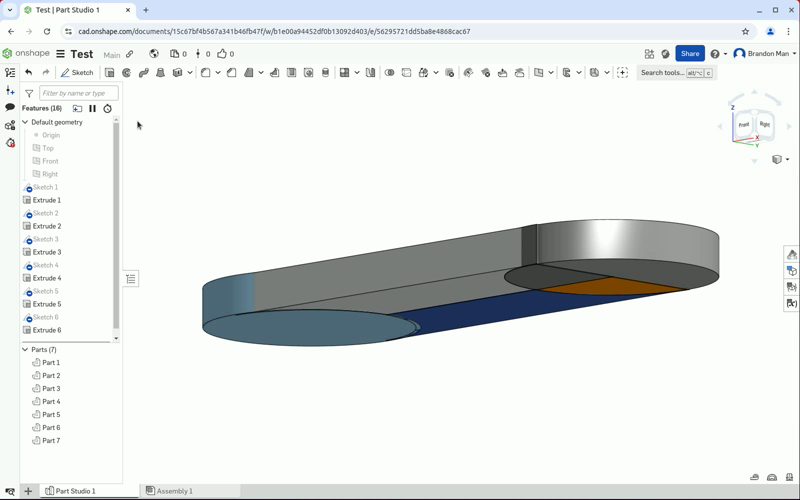
key(down, 3)
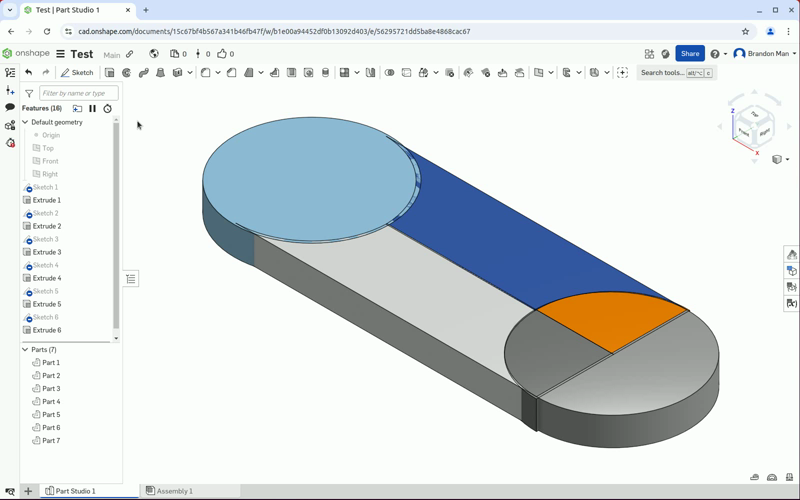
mouse_move(69, 189)
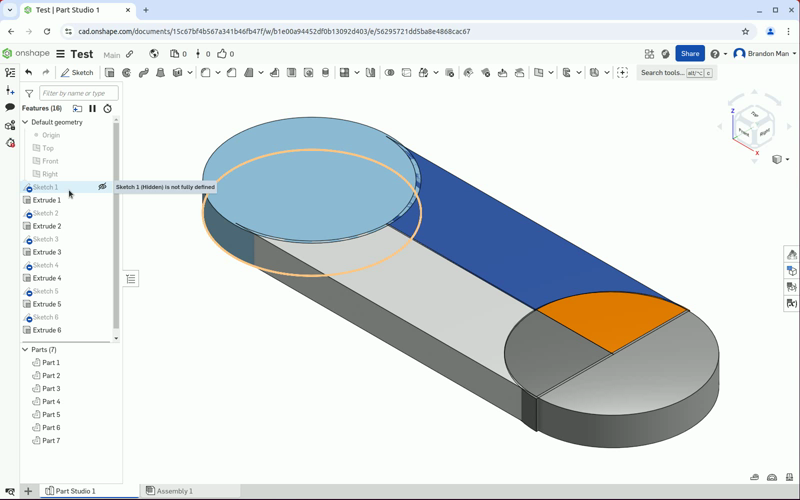
click(69, 189)